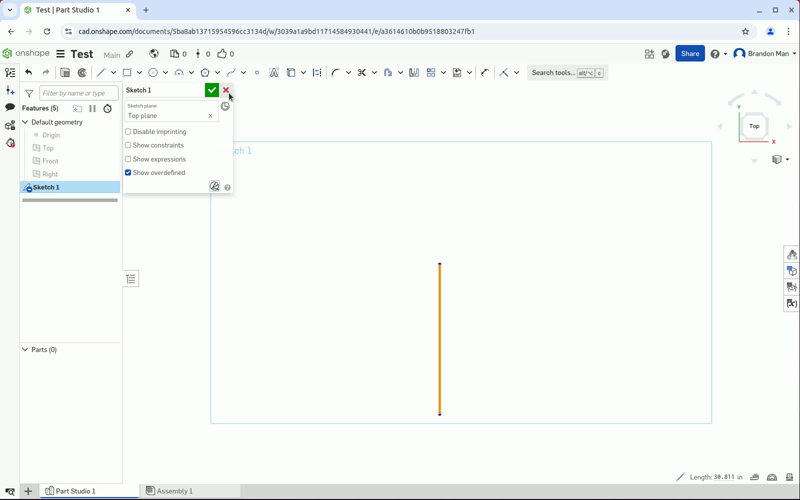
key(shift+h)
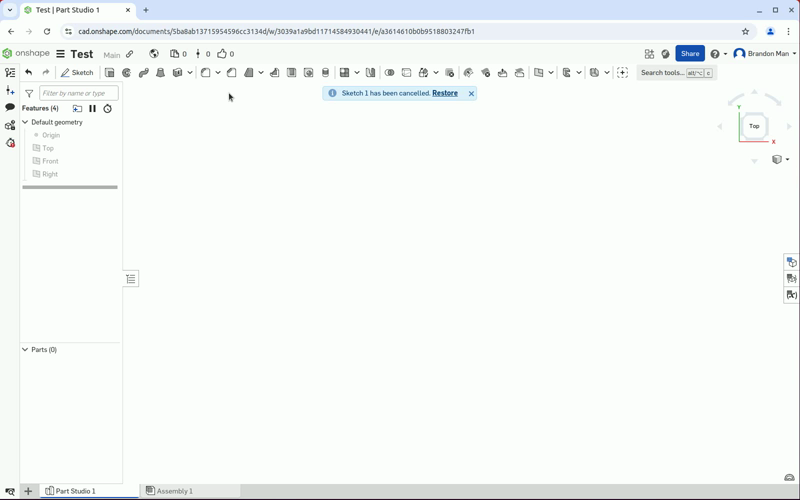
mouse_move(73, 352)
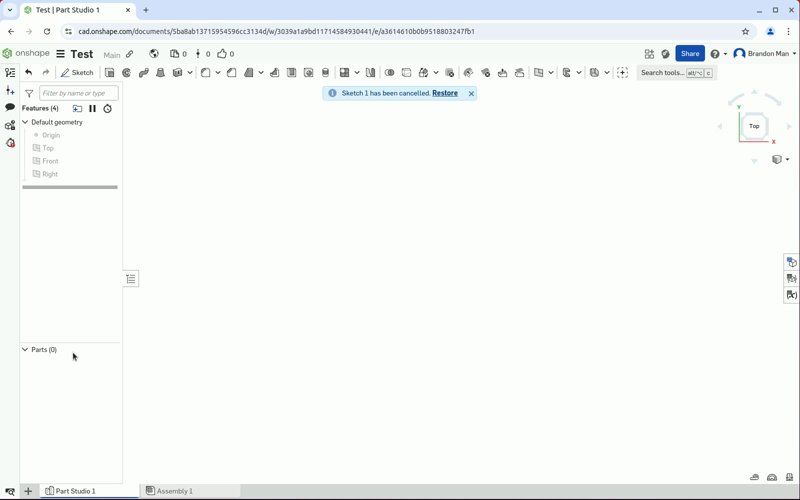
key(y)
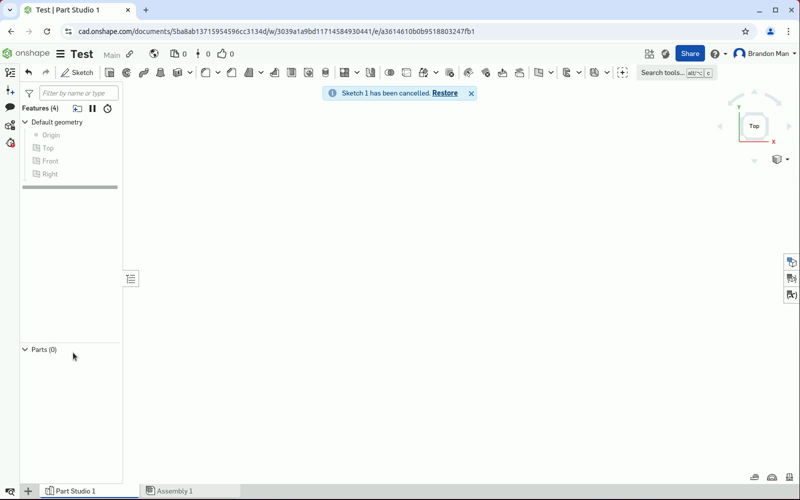
key(shift+p)
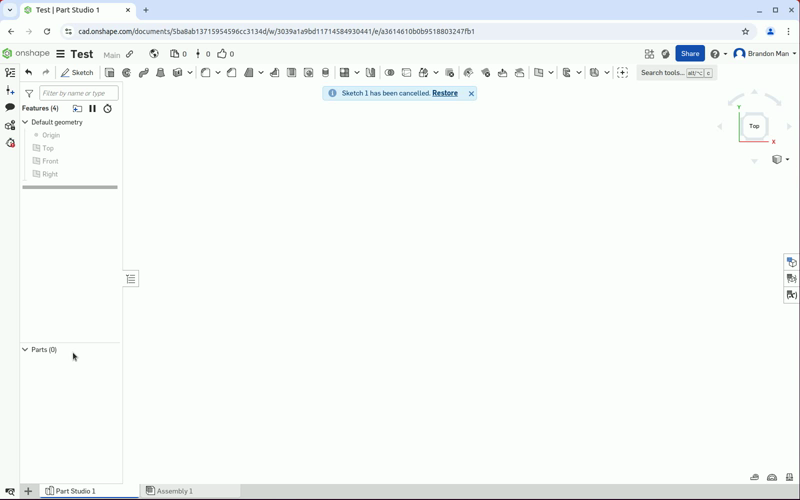
key(space)
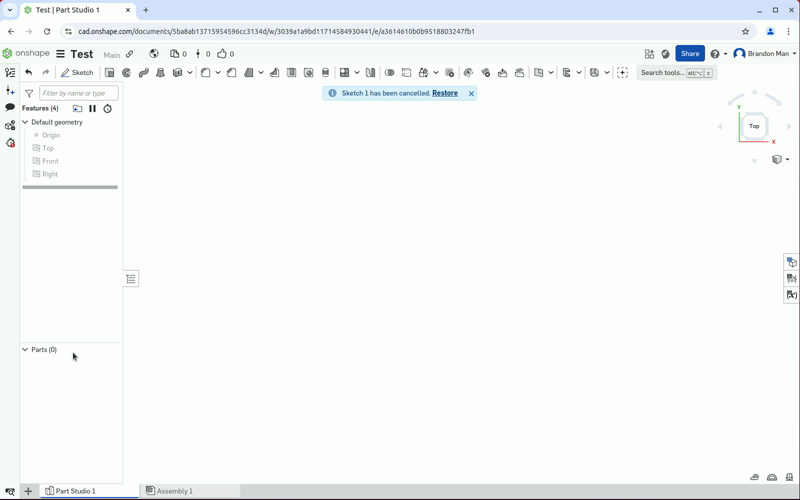
key_down(shift)
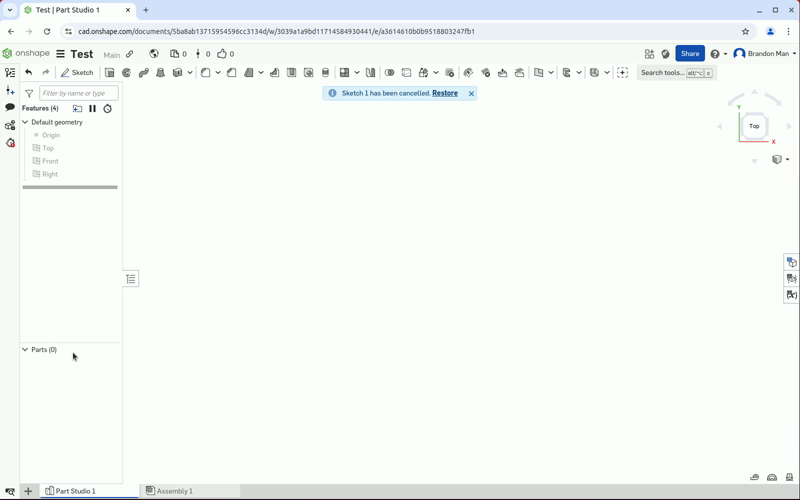
key(up)
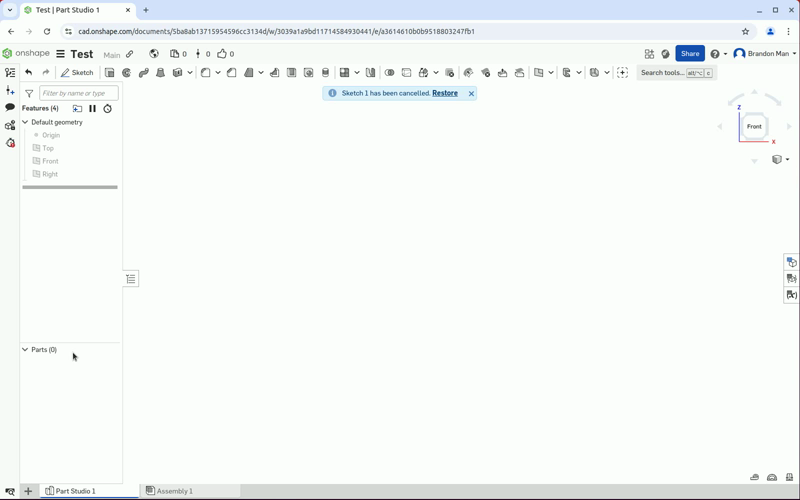
key_up(shift)
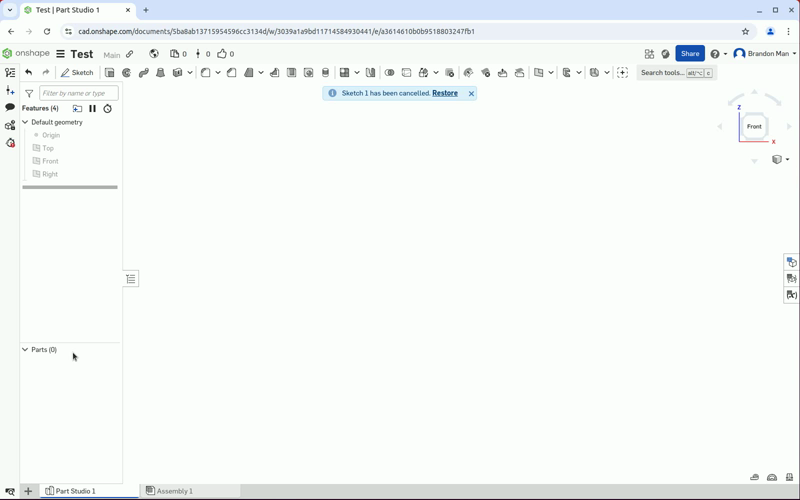
mouse_move(73, 352)
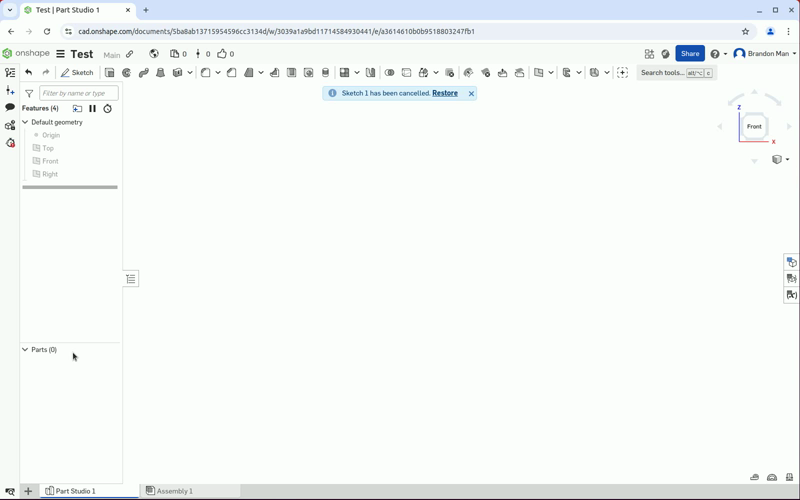
key(shift+y)
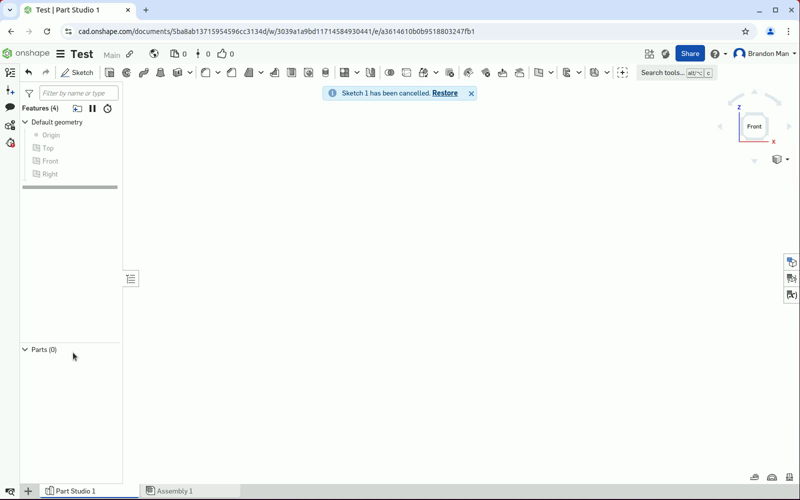
key(shift+s)
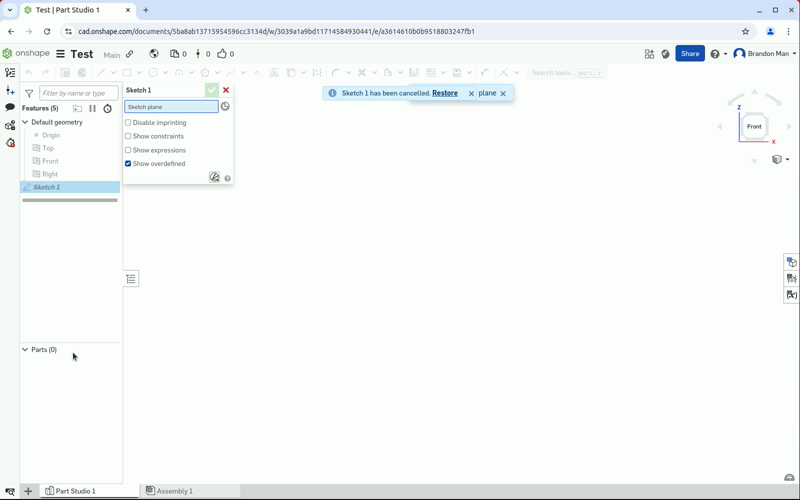
mouse_move(73, 163)
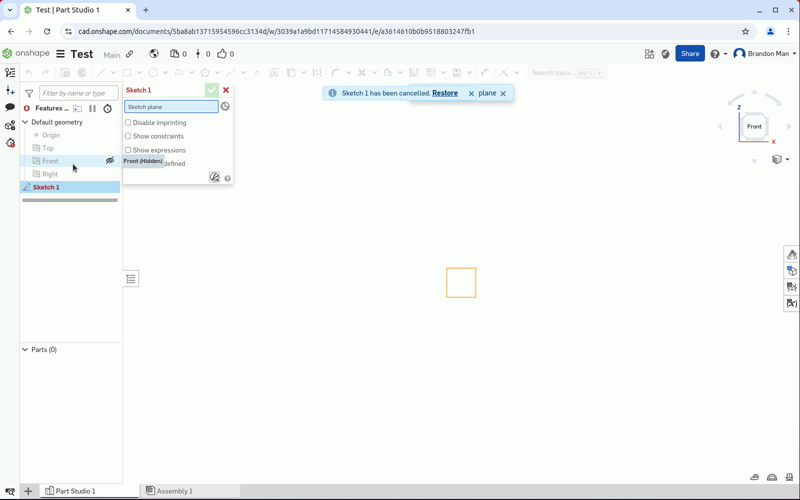
click(73, 163)
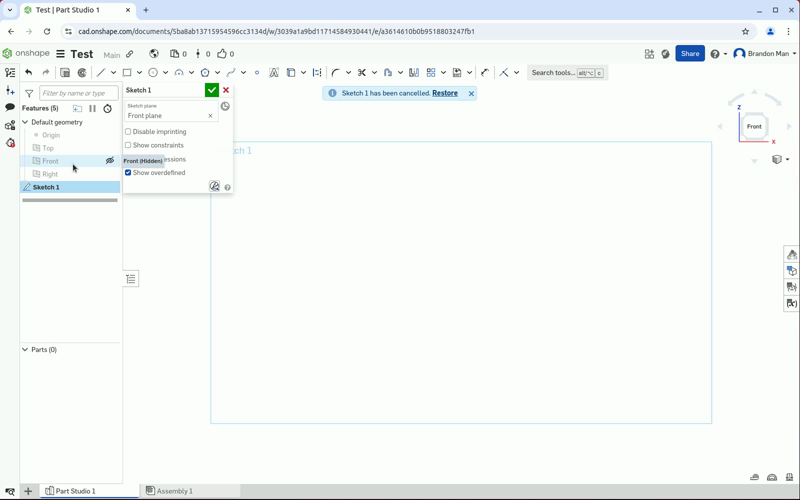
mouse_move(73, 352)
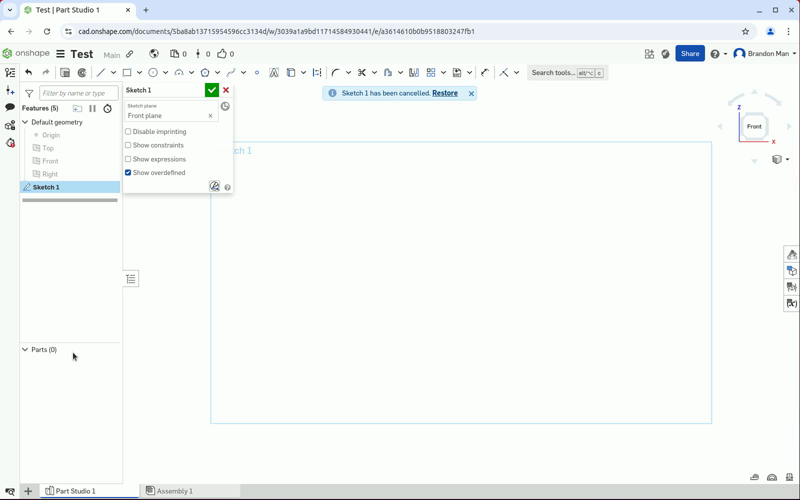
key(y)
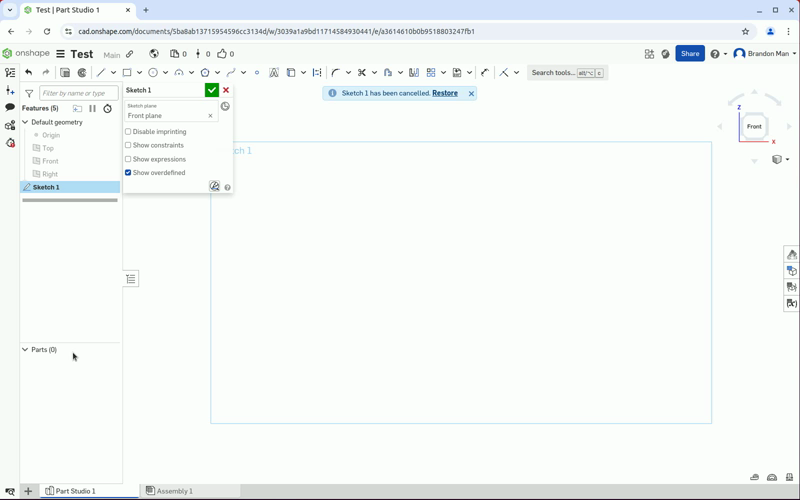
key(l)
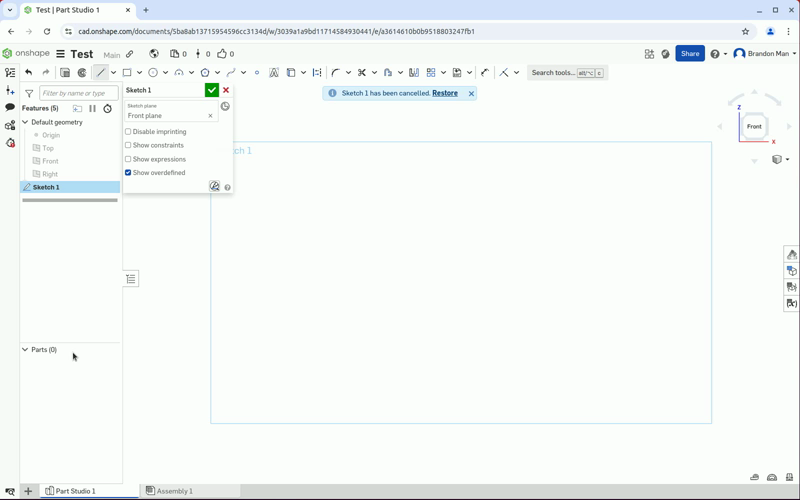
key_down(shift)
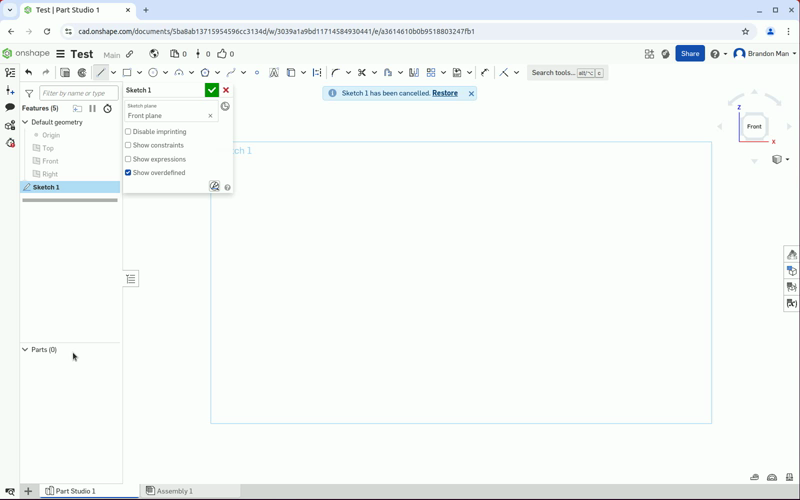
mouse_move(376, 351)
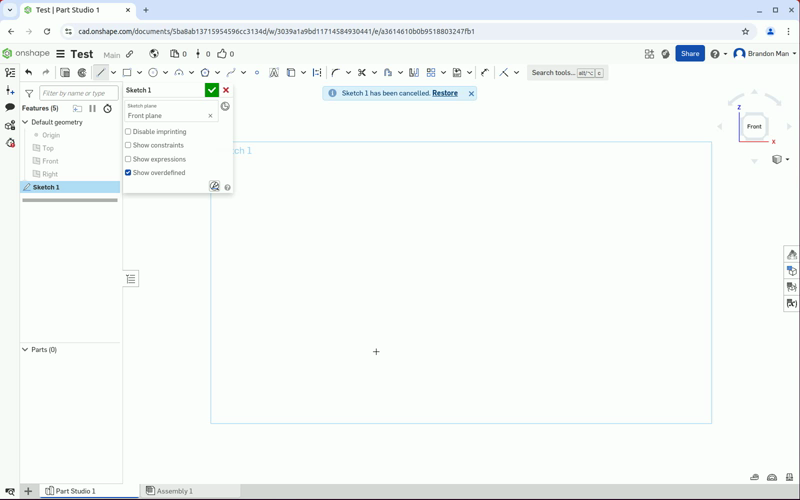
click(376, 351)
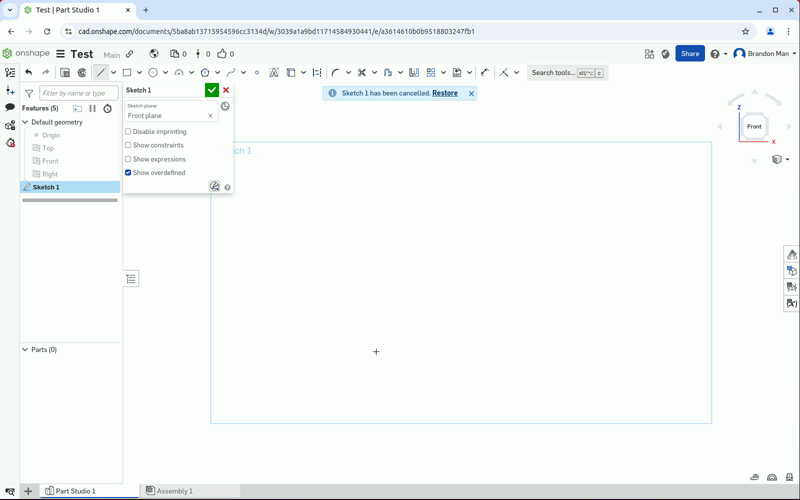
key_up(shift)
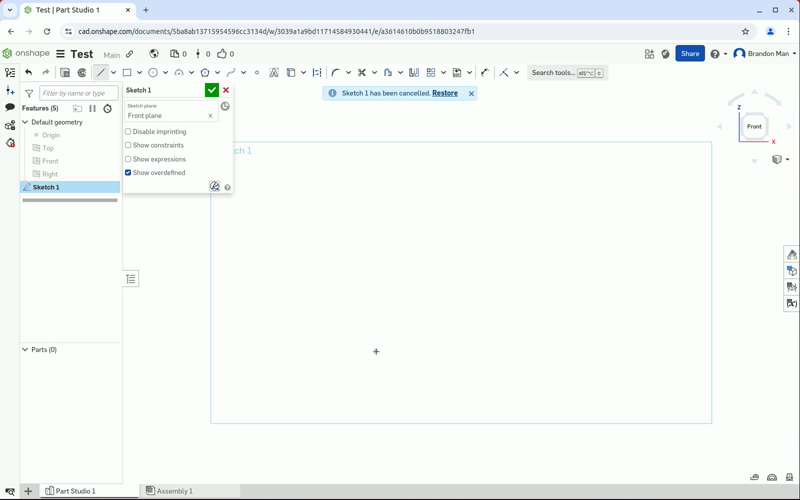
key_down(shift)
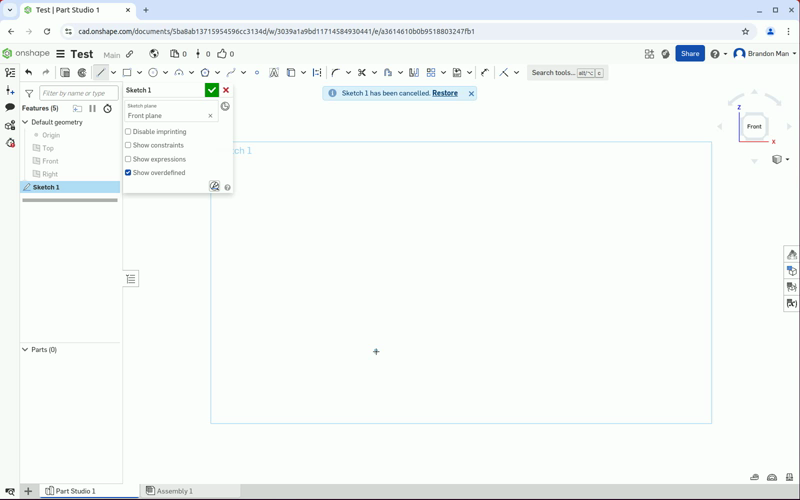
mouse_move(406, 351)
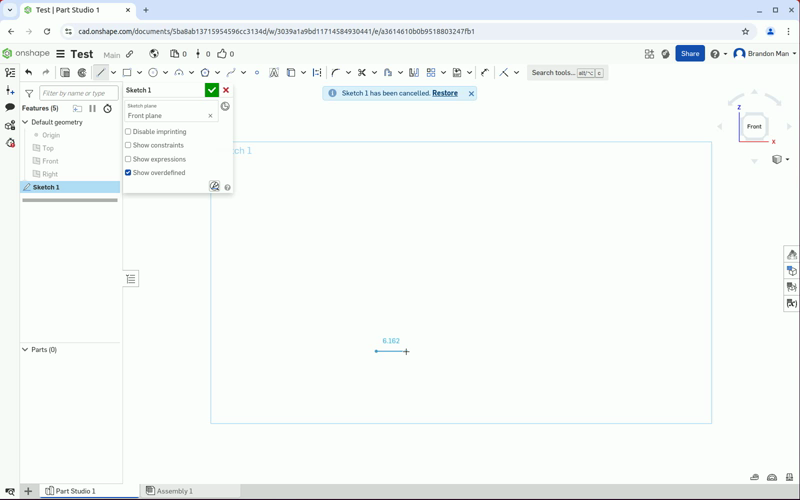
mouse_move(404, 395)
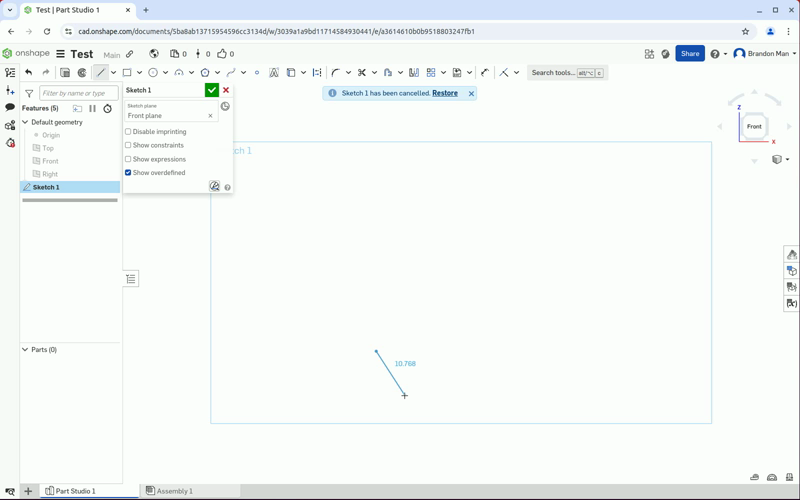
click(404, 395)
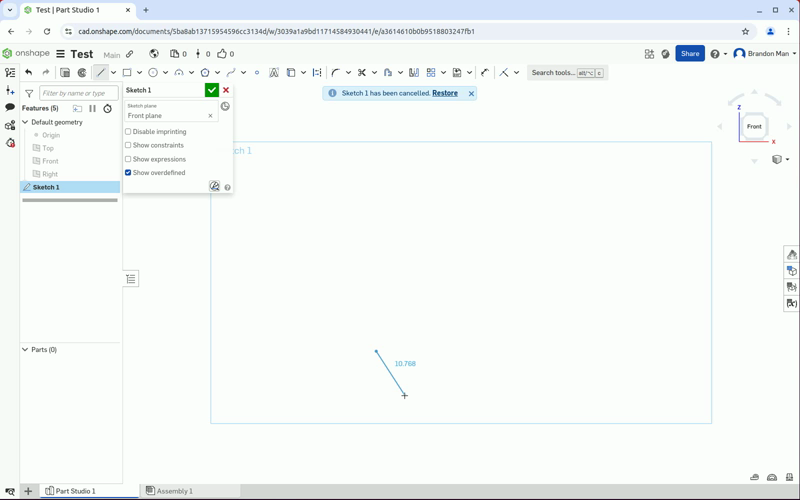
key_up(shift)
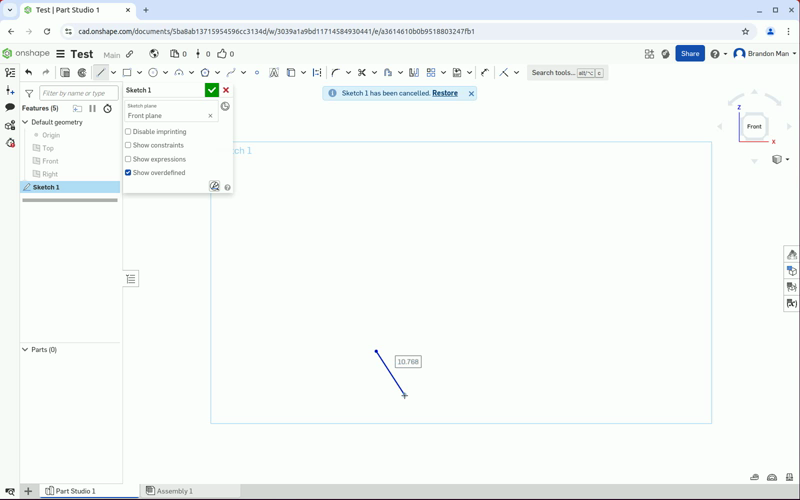
key_down(shift)
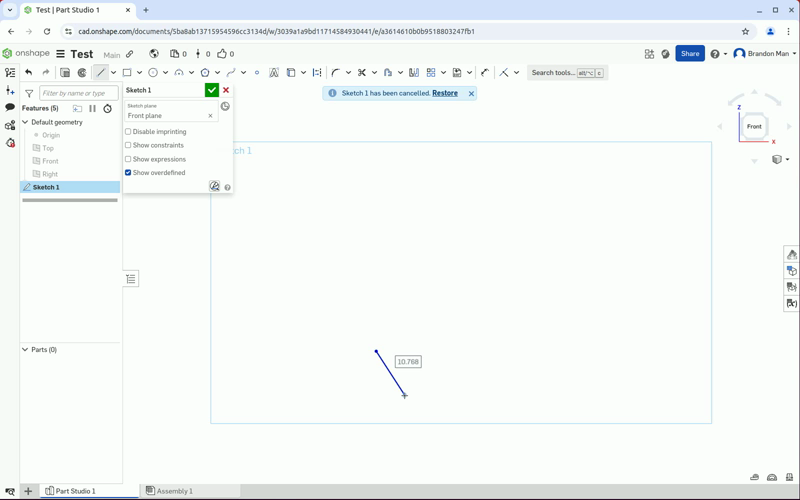
mouse_move(516, 395)
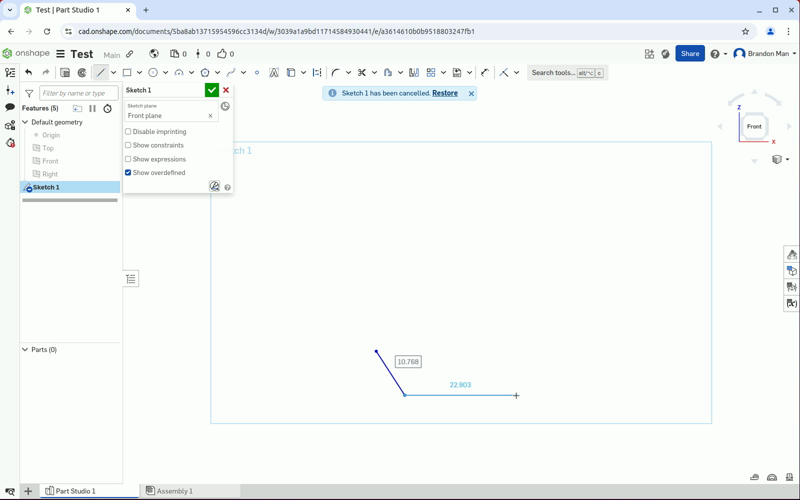
click(516, 395)
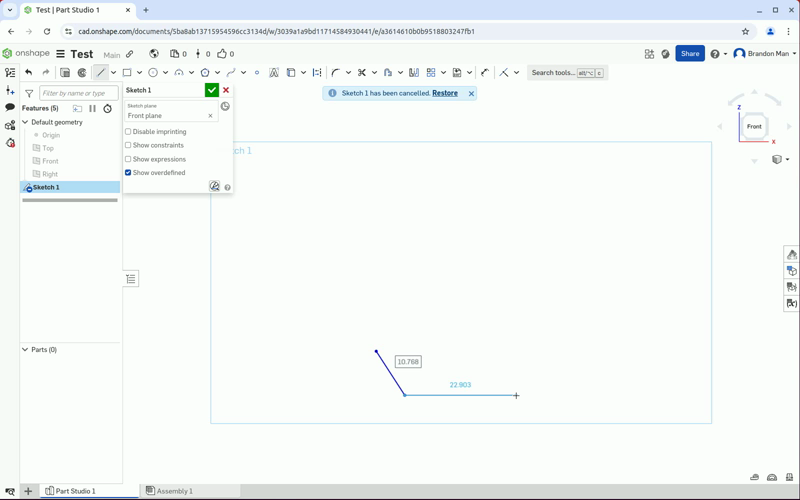
key_up(shift)
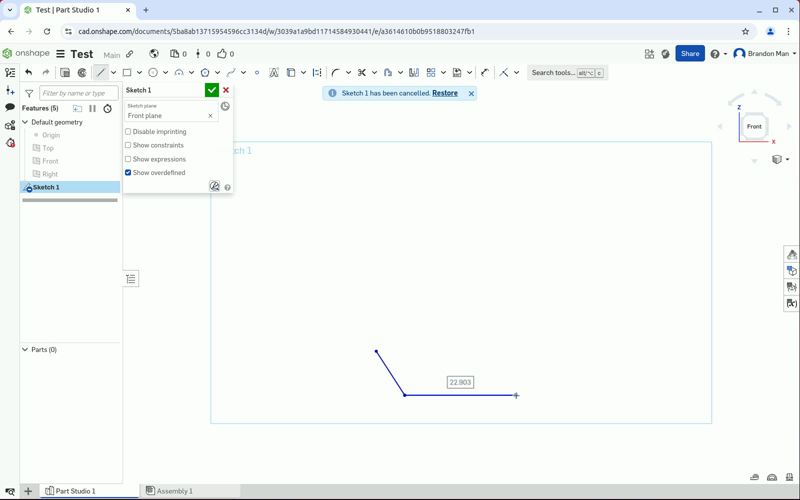
key_down(shift)
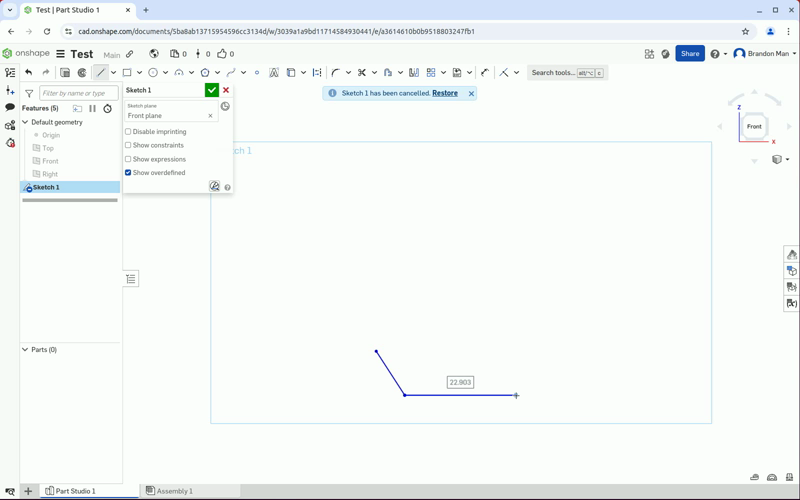
mouse_move(546, 395)
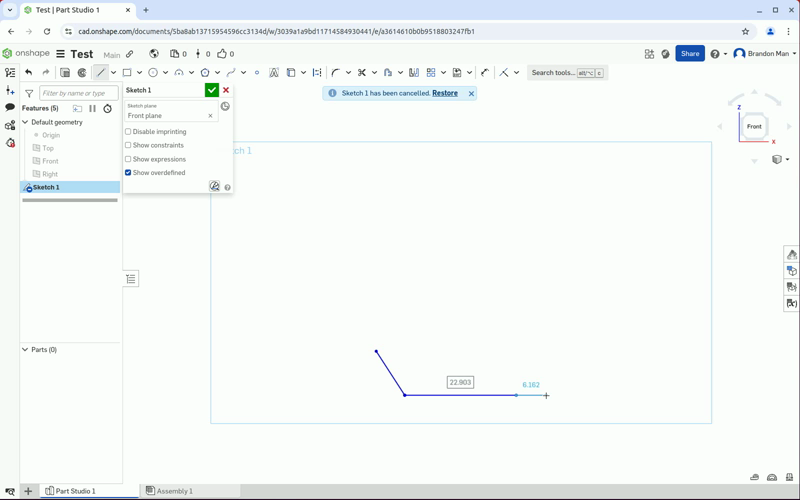
mouse_move(544, 351)
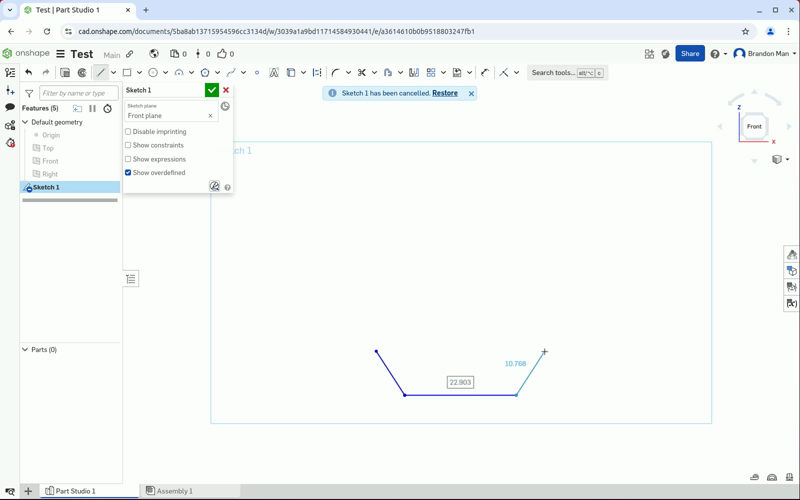
click(544, 351)
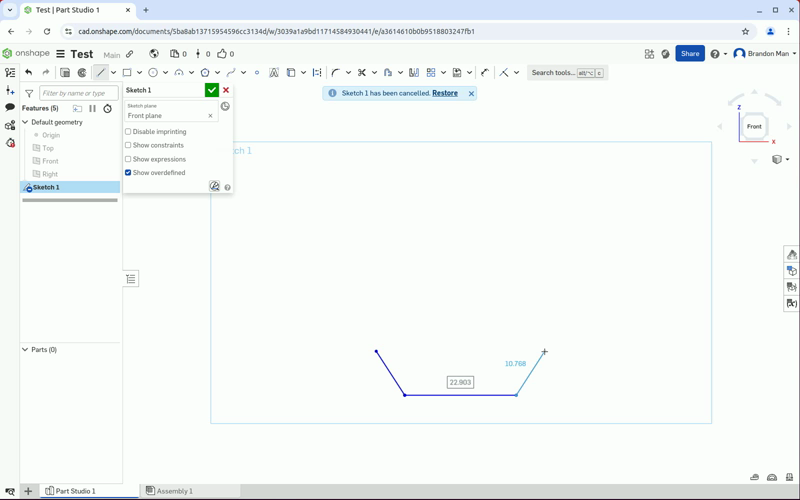
key_up(shift)
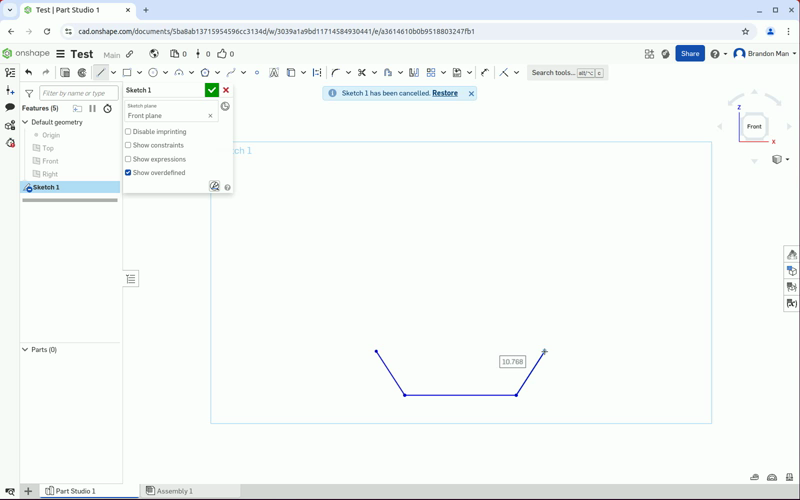
key_down(shift)
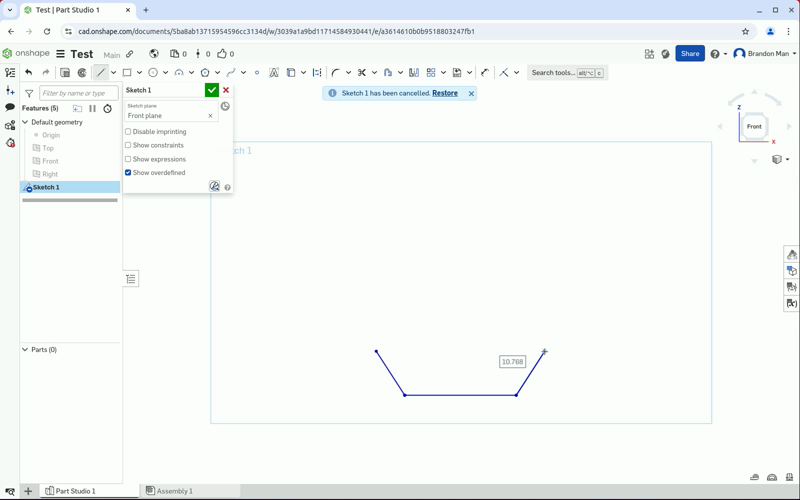
mouse_move(544, 283)
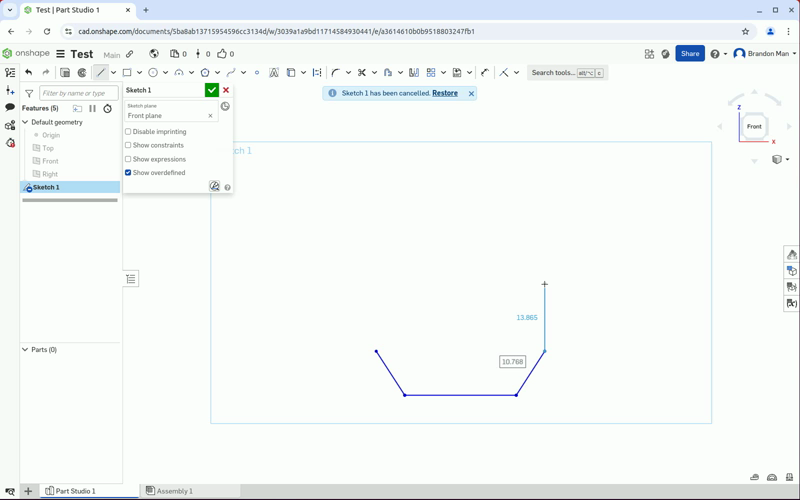
click(544, 283)
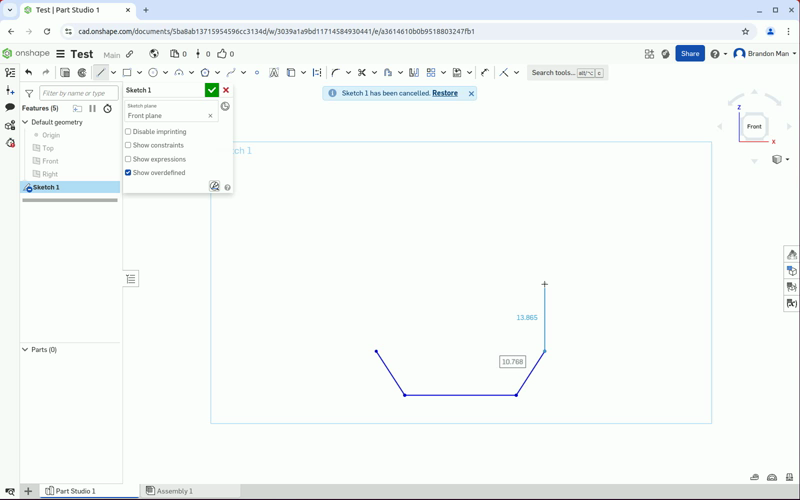
key_up(shift)
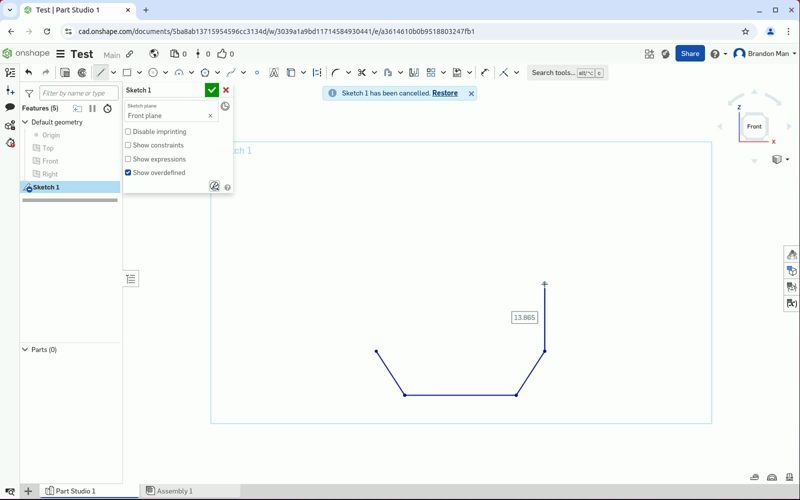
key_down(shift)
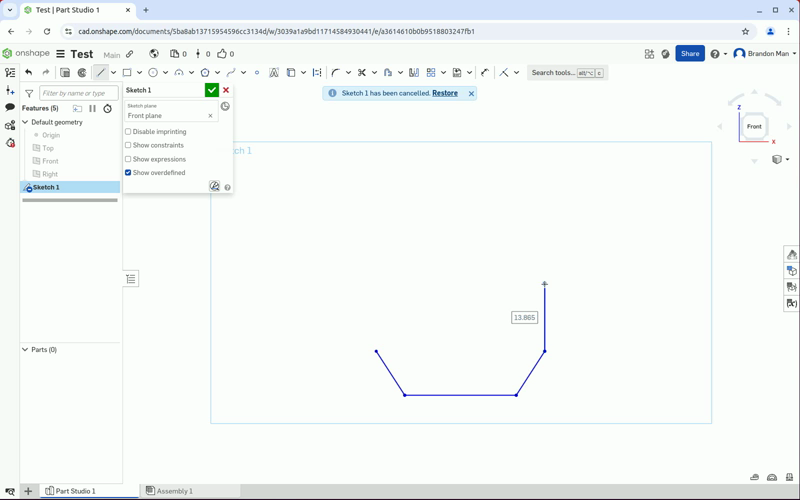
mouse_move(376, 283)
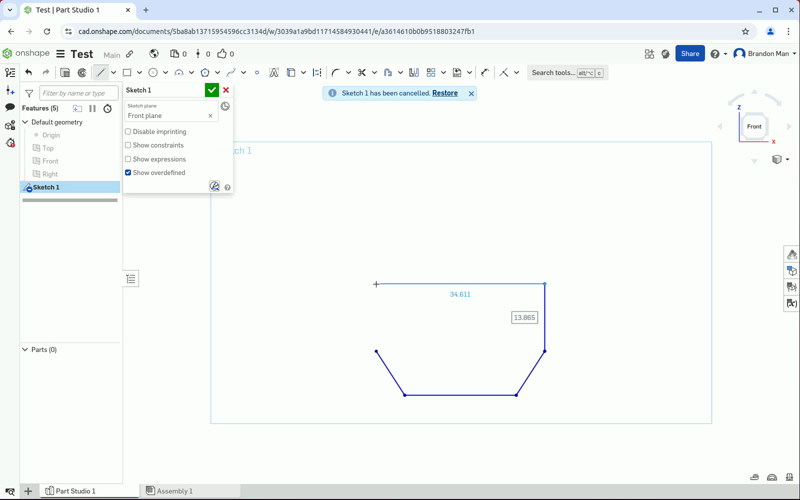
click(376, 283)
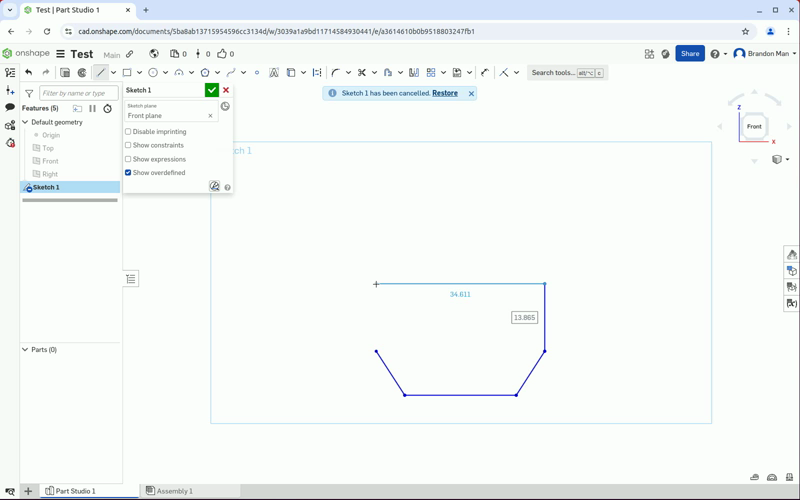
key_up(shift)
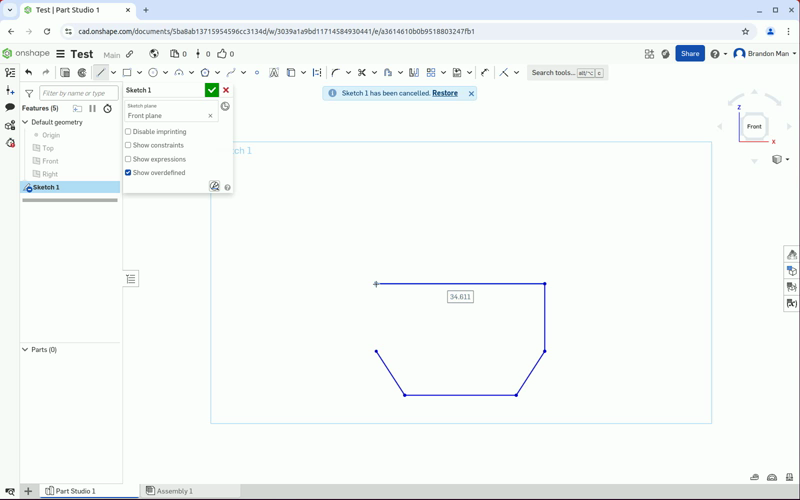
key_down(shift)
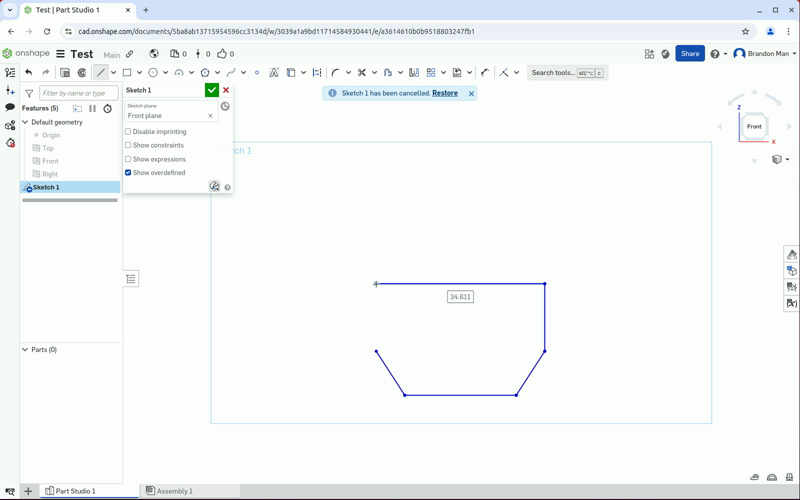
mouse_move(376, 351)
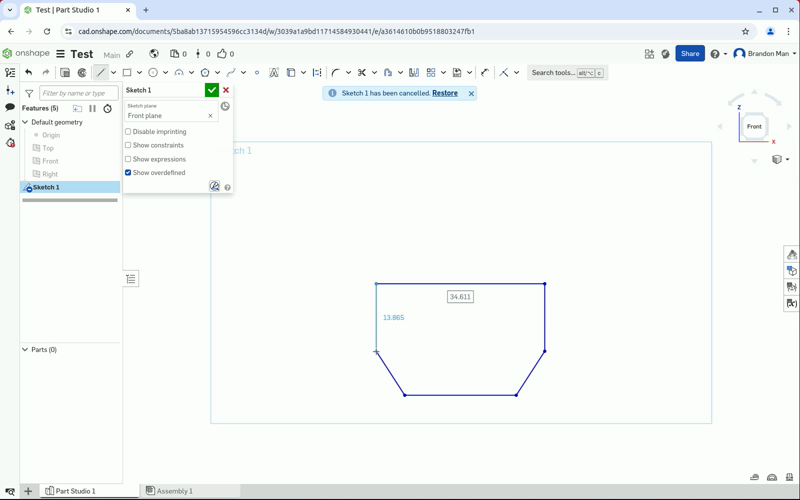
key_up(shift)
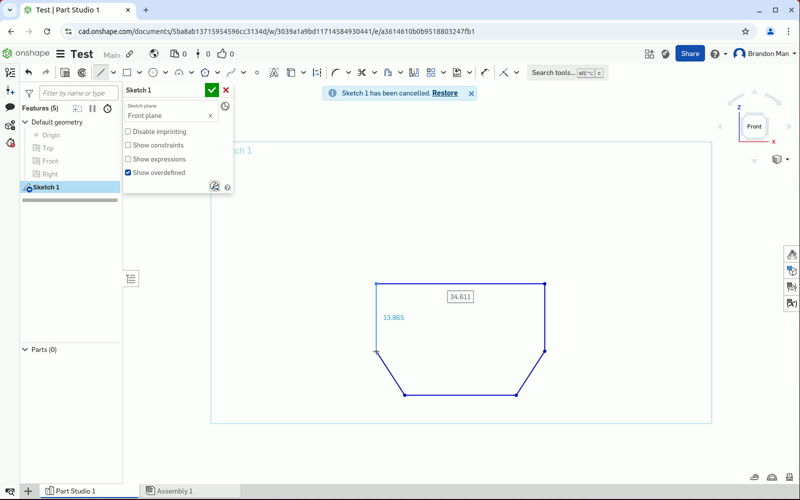
click(376, 351)
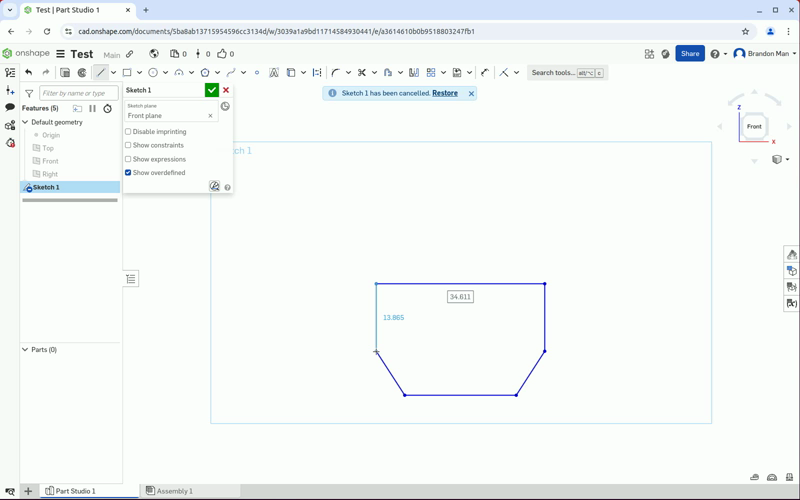
key(esc)
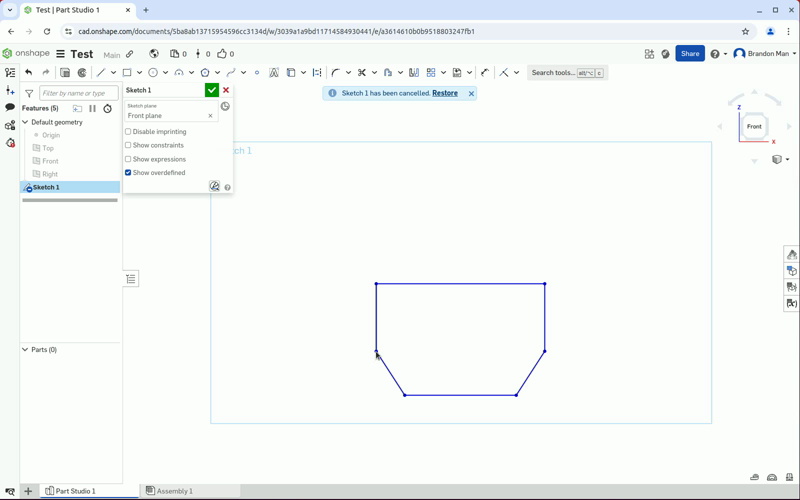
mouse_move(492, 329)
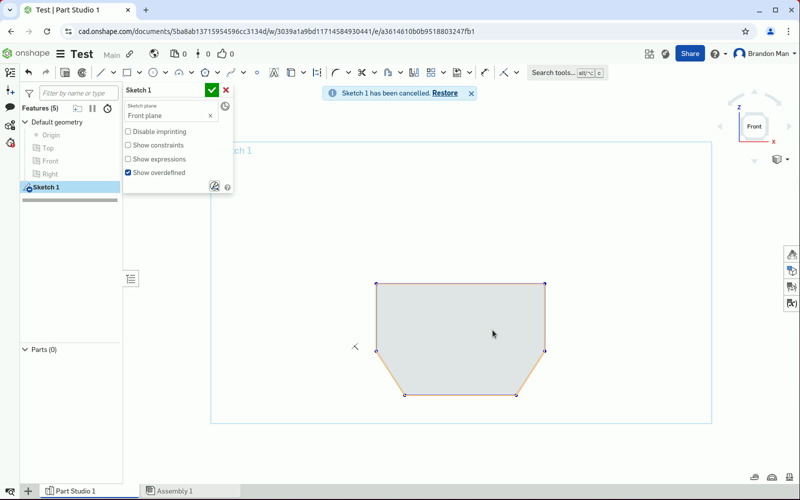
click(492, 329)
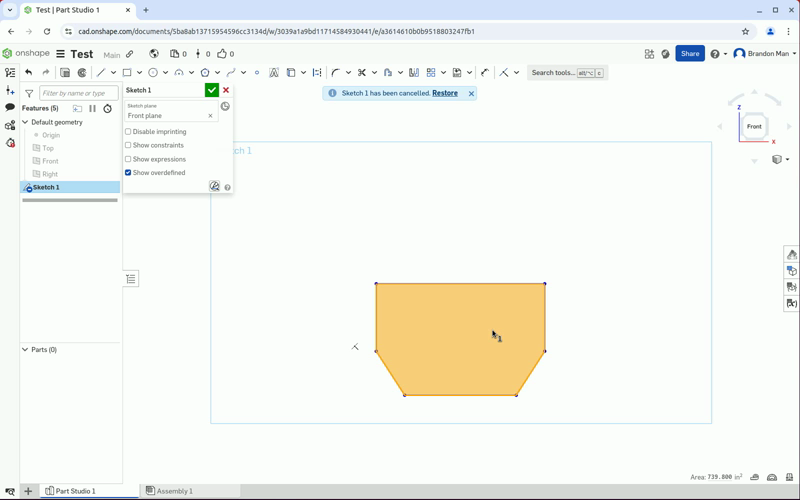
mouse_move(73, 352)
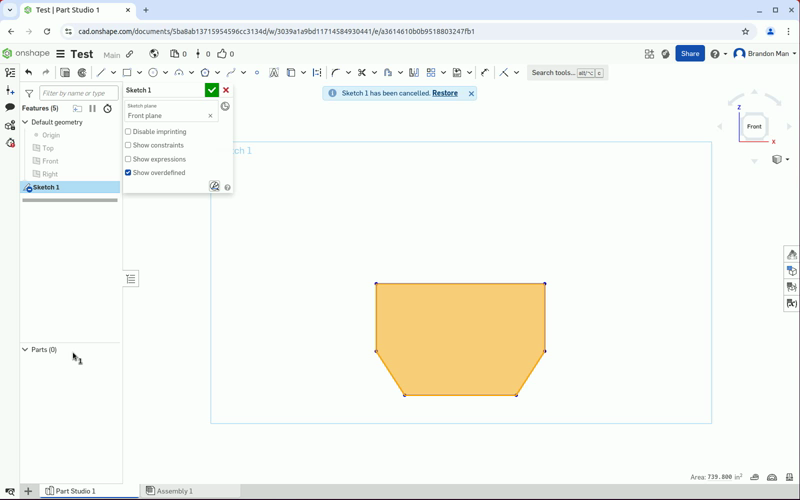
key(shift+y)
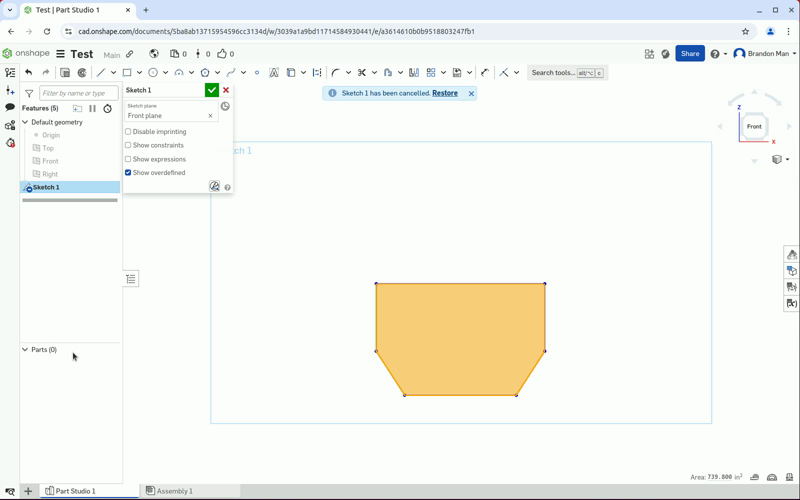
key(shift+e)
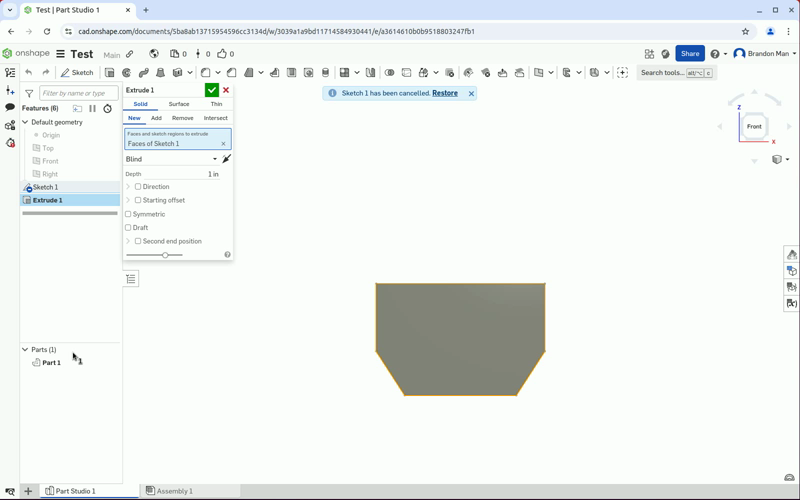
mouse_move(143, 106)
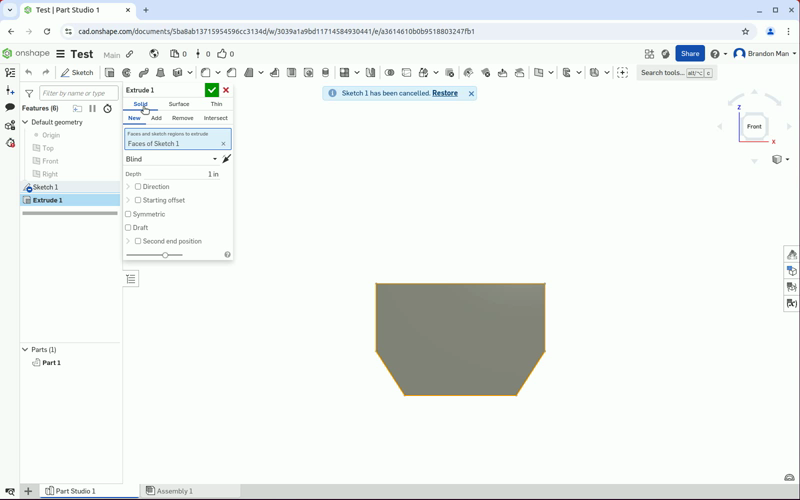
click(143, 106)
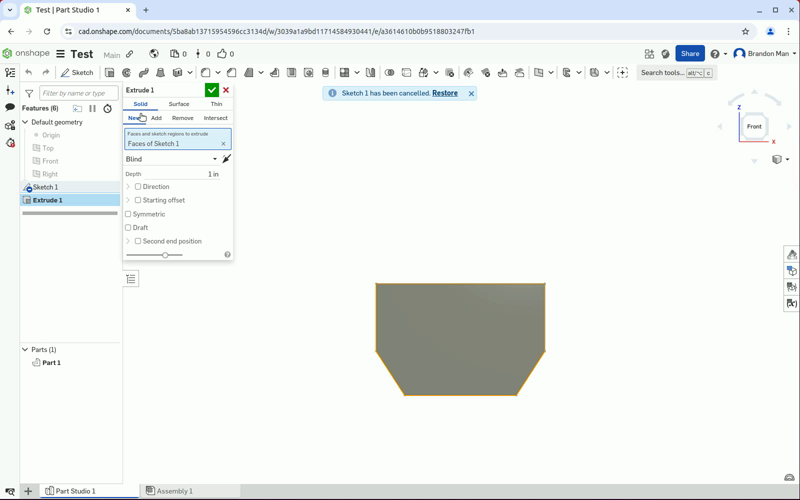
mouse_move(137, 120)
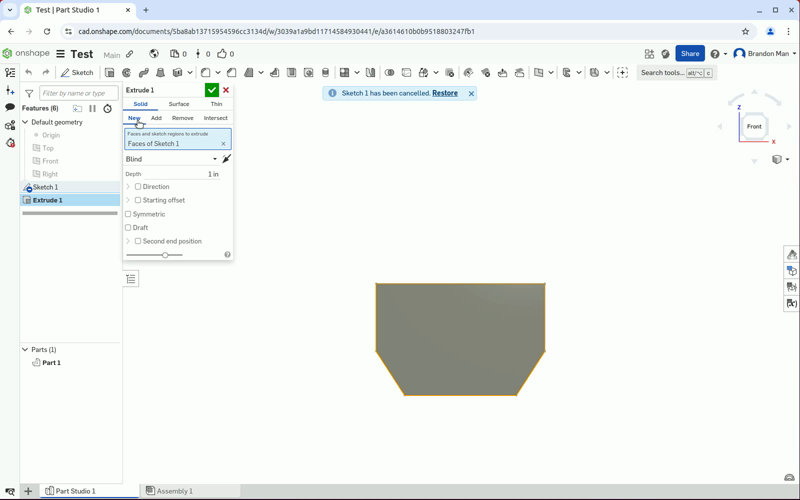
click(137, 120)
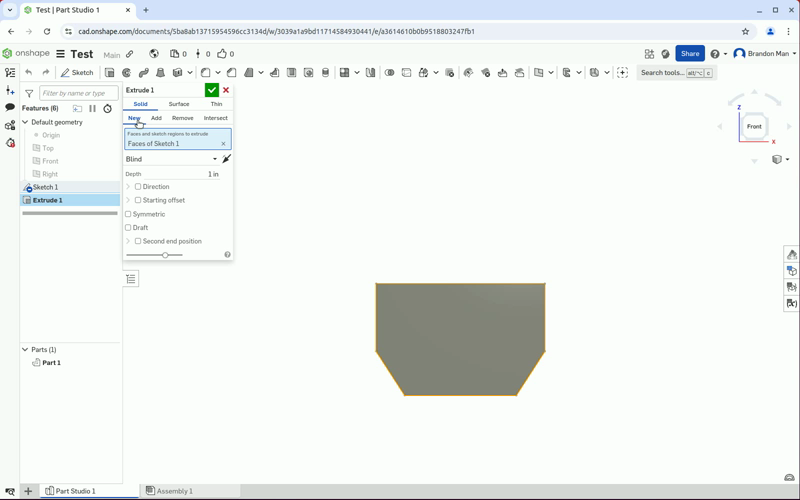
key(tab, 4)
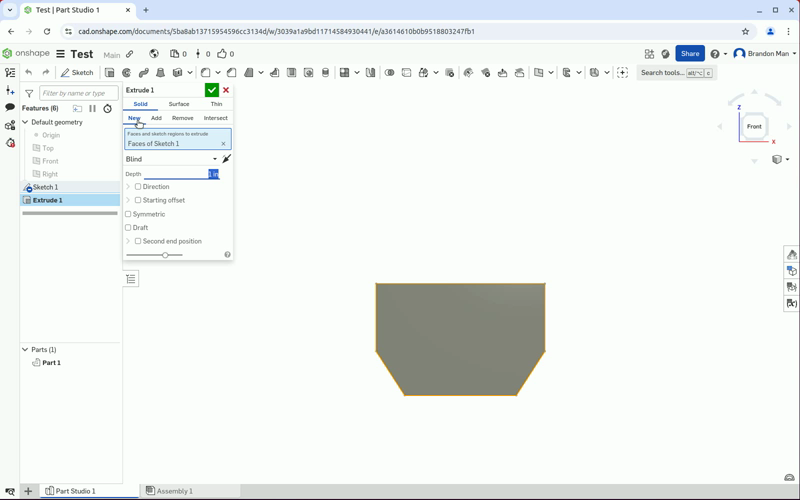
text(18.294)
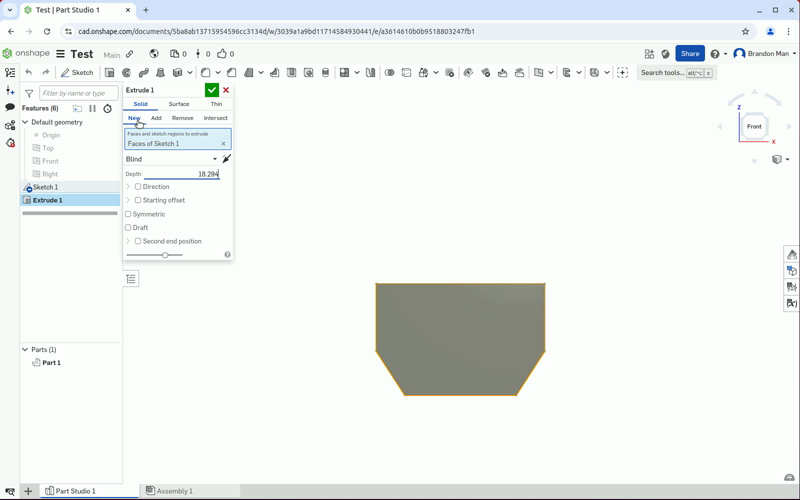
key(tab, 3)
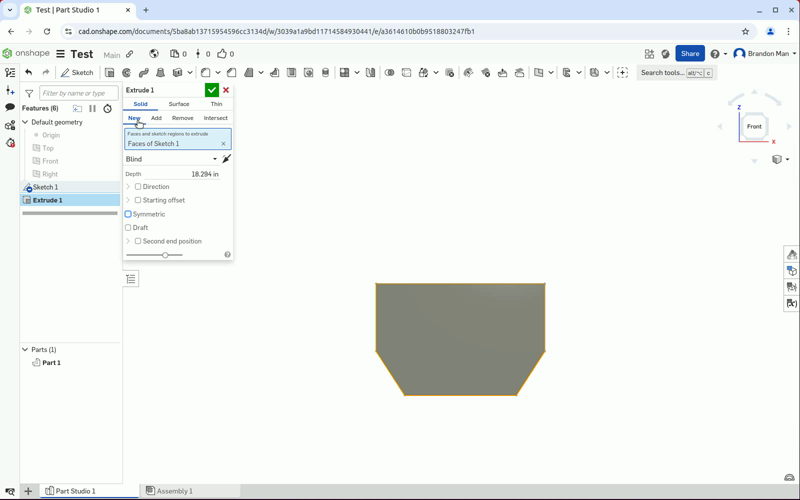
key(space)
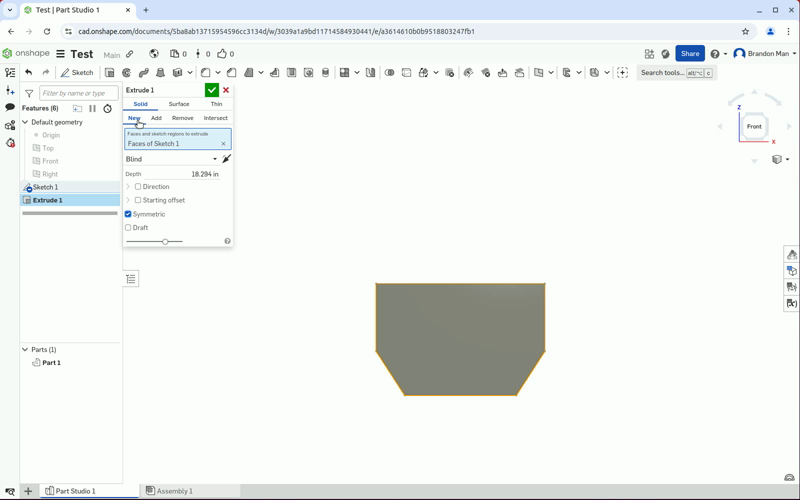
key(enter)
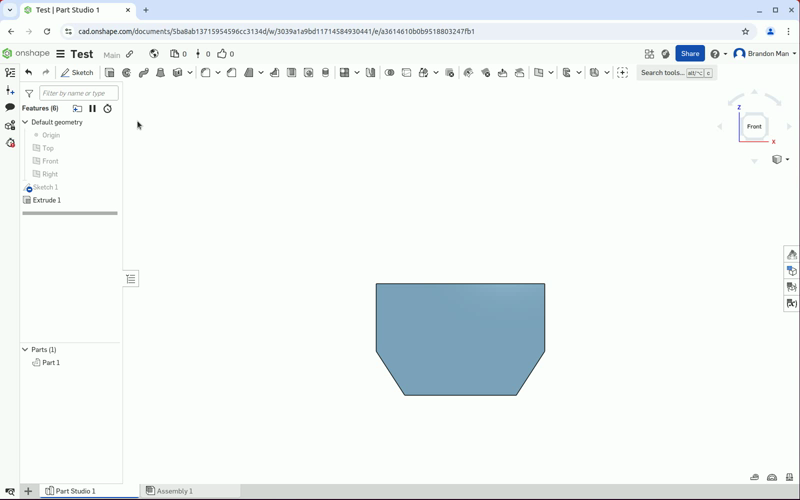
key(shift+h)
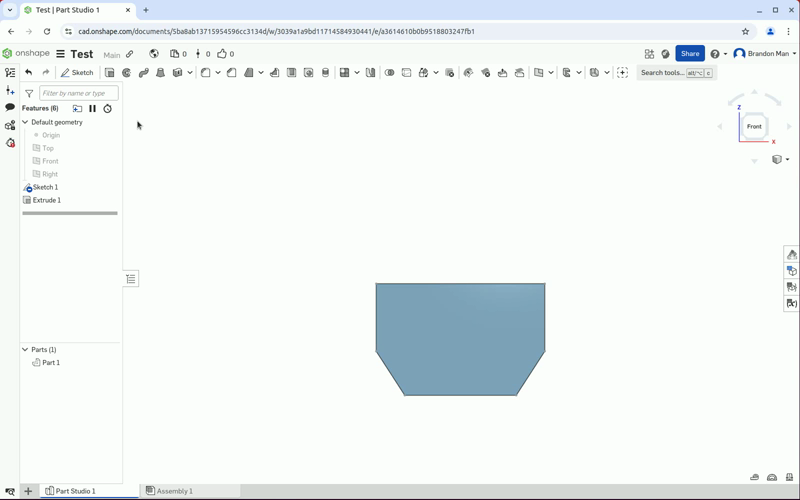
key(shift+h)
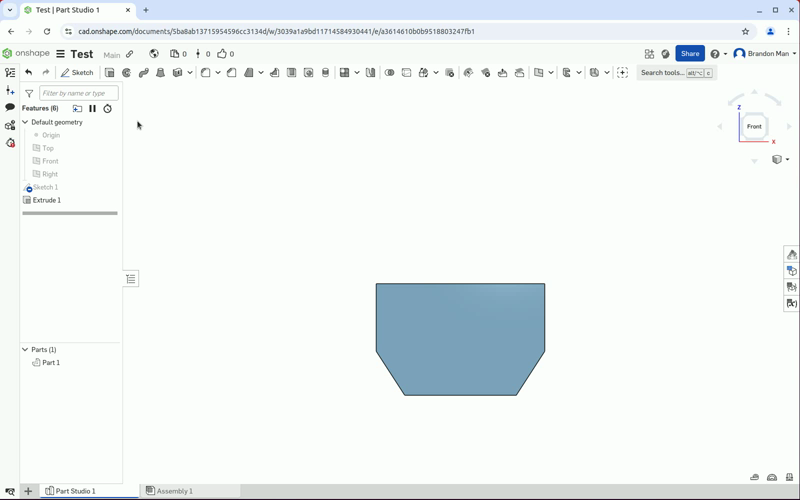
mouse_move(73, 189)
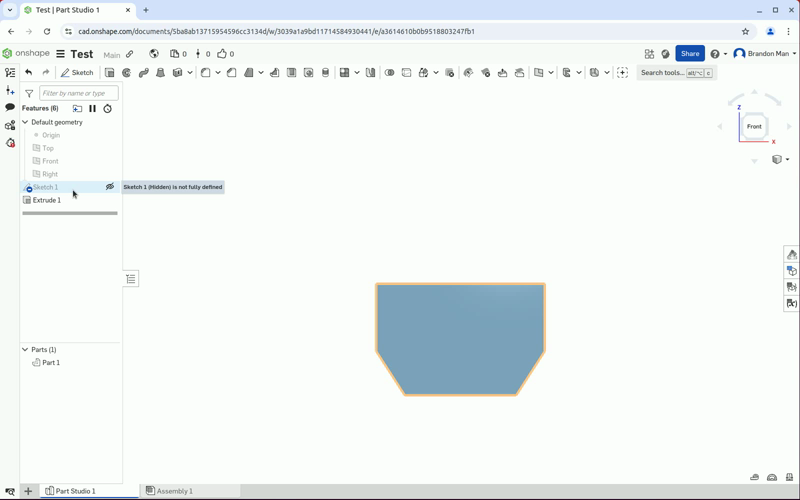
click(73, 189)
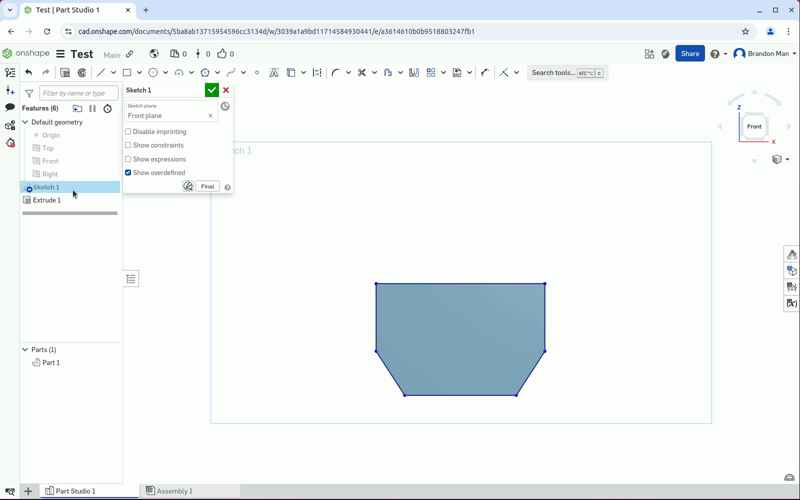
mouse_move(229, 92)
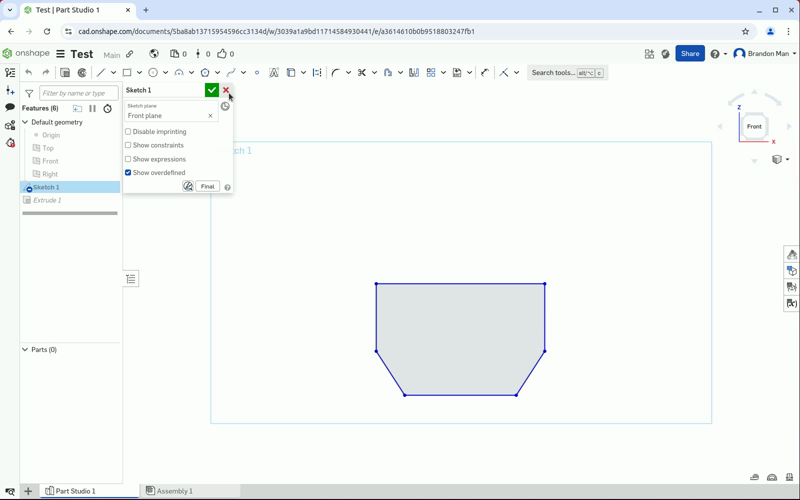
click(229, 92)
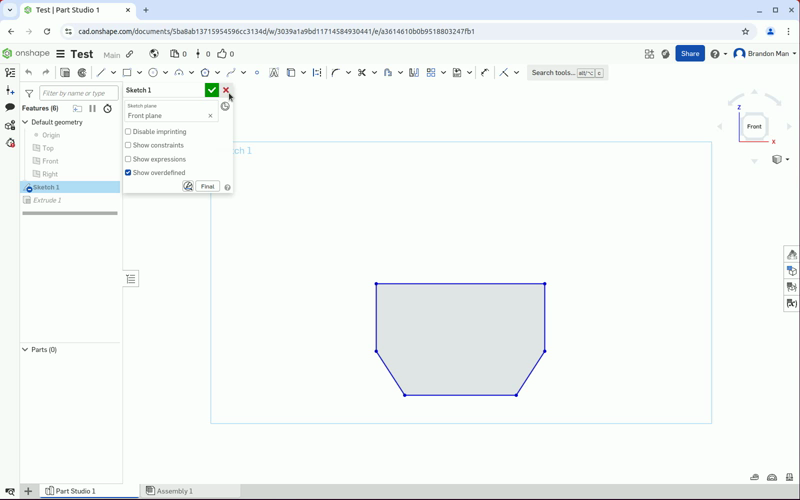
key(shift+s)
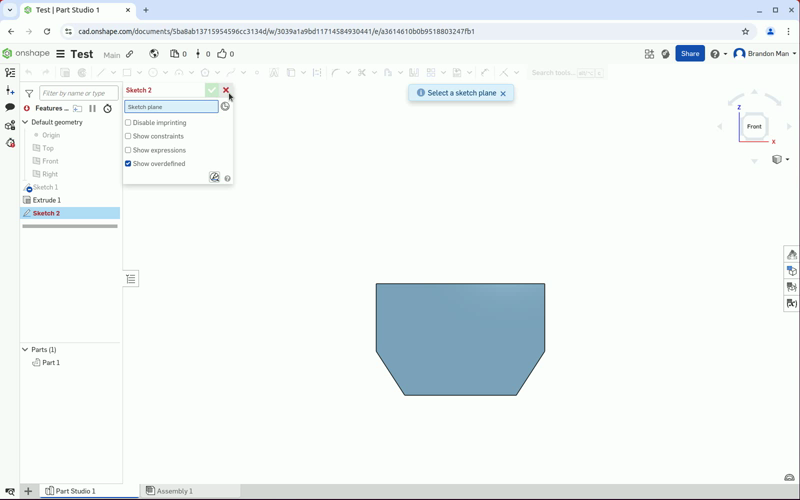
mouse_move(73, 163)
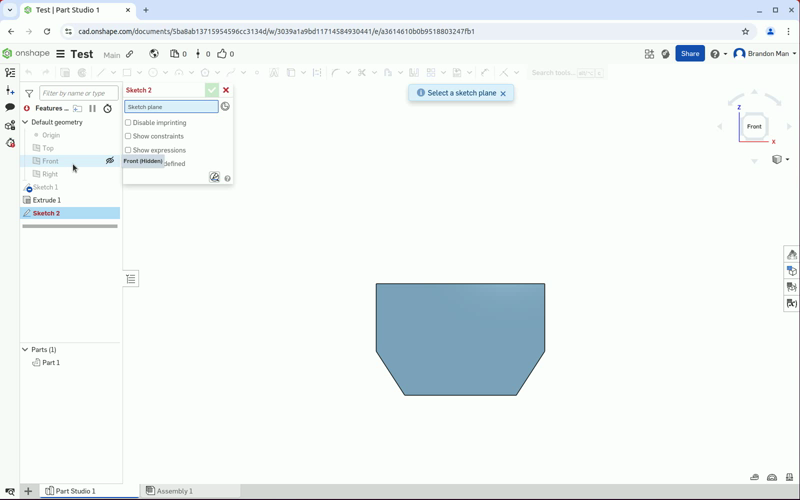
click(73, 163)
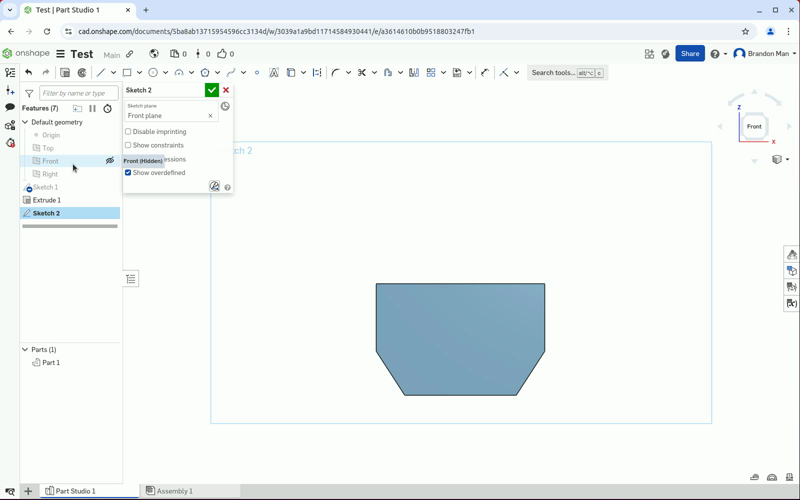
mouse_move(73, 352)
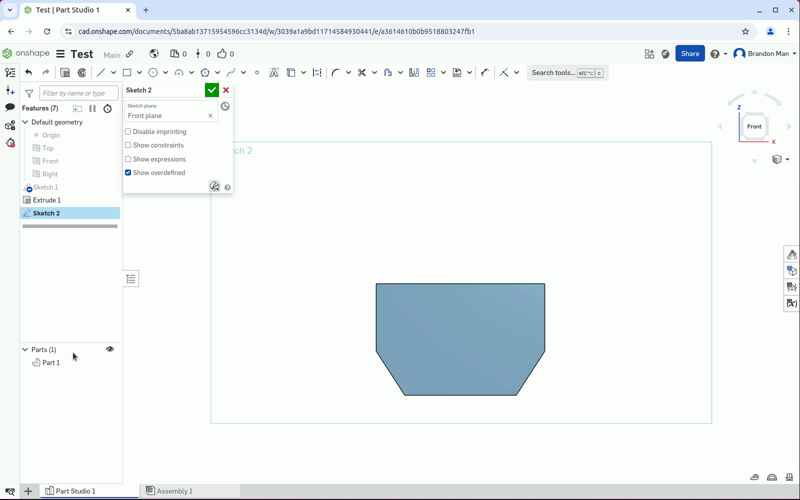
key(y)
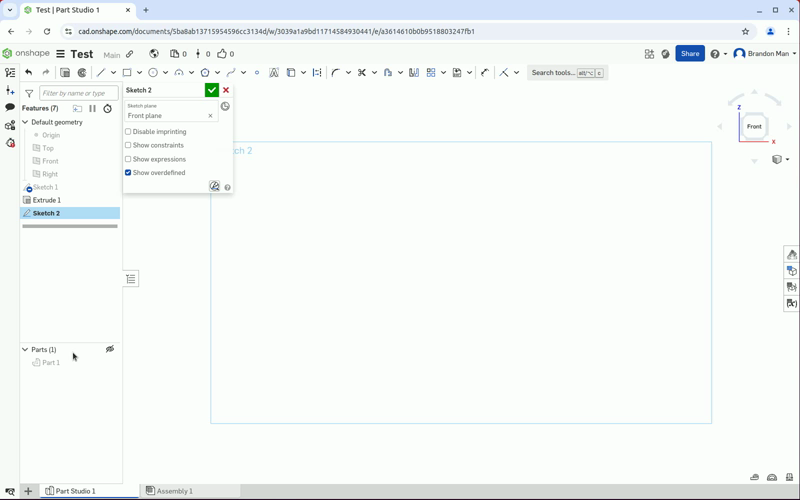
key(a)
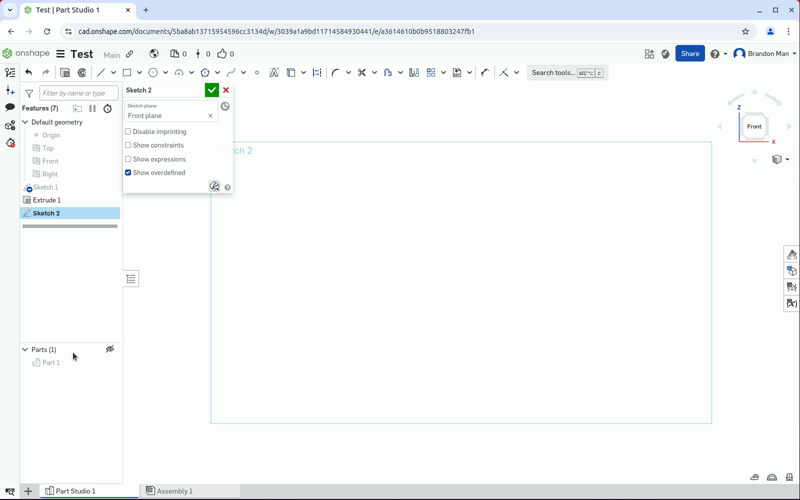
key_down(shift)
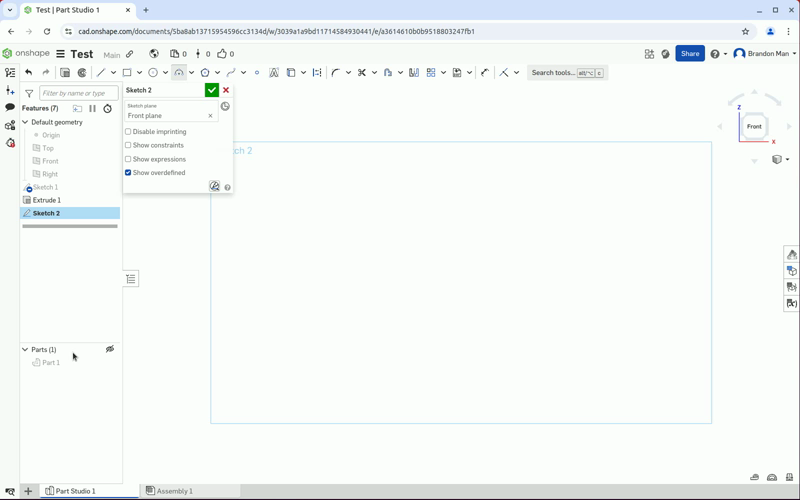
mouse_move(409, 292)
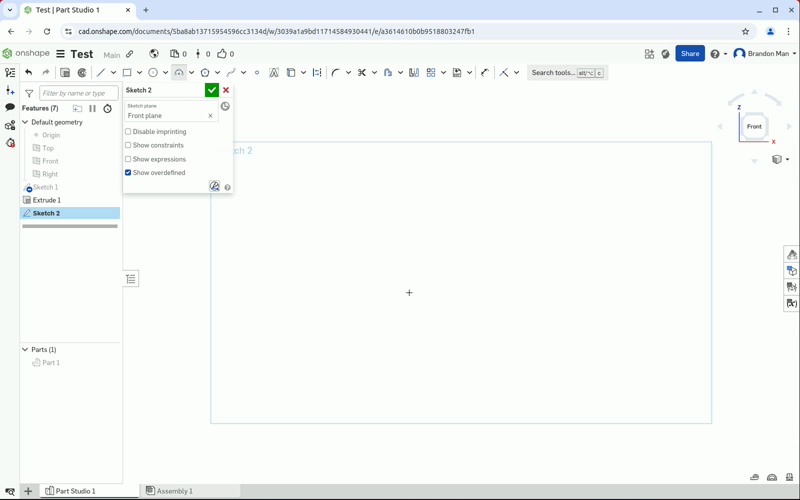
click(409, 292)
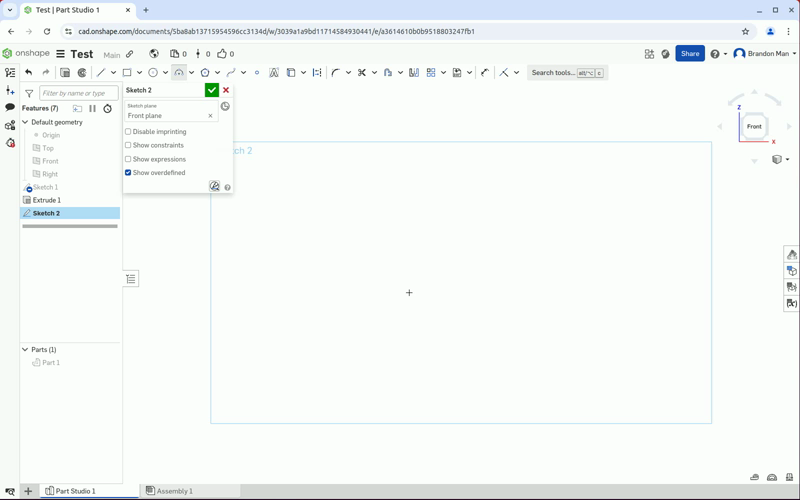
key_up(shift)
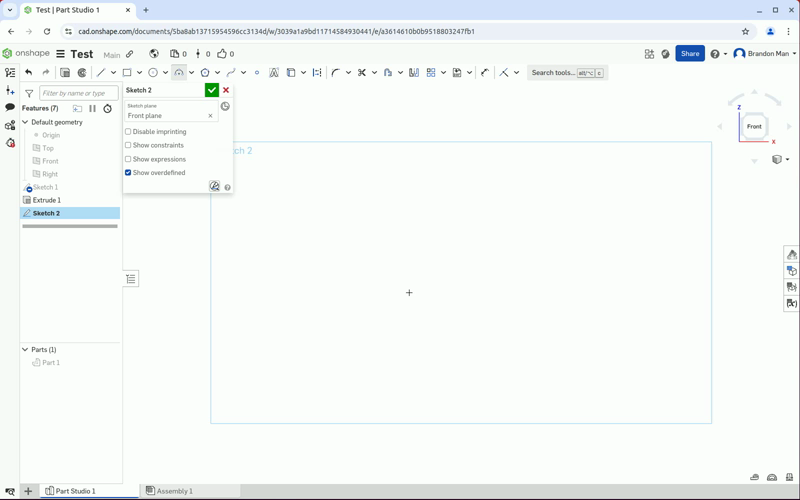
key_down(shift)
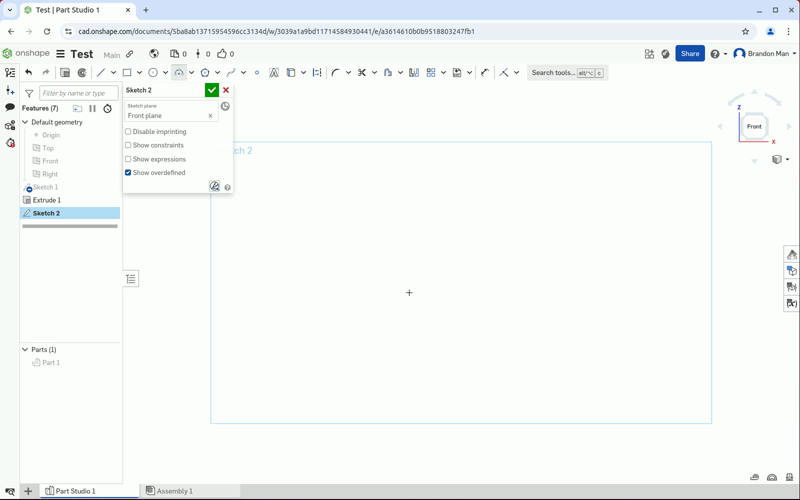
mouse_move(416, 300)
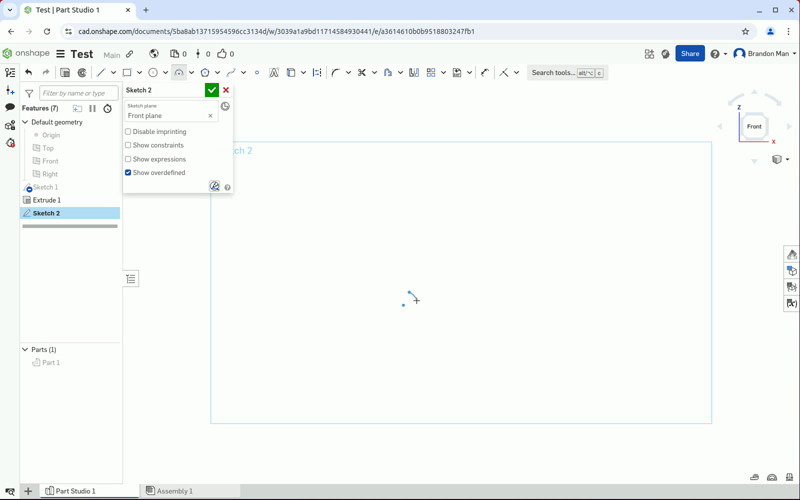
click(416, 300)
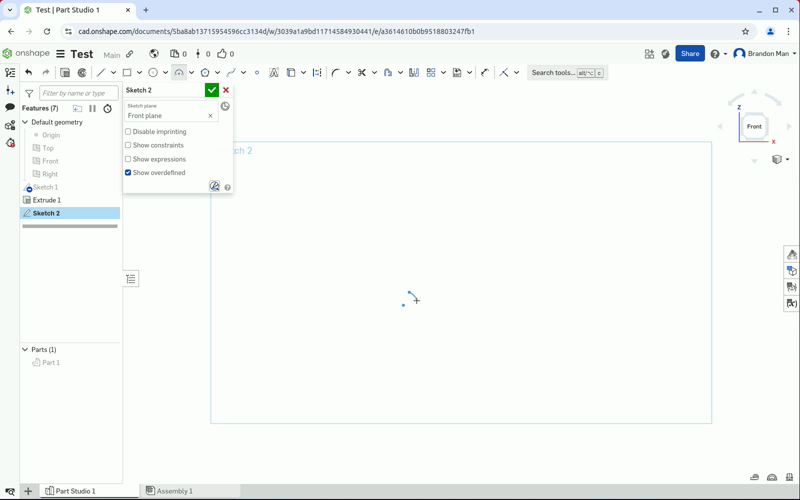
mouse_move(408, 300)
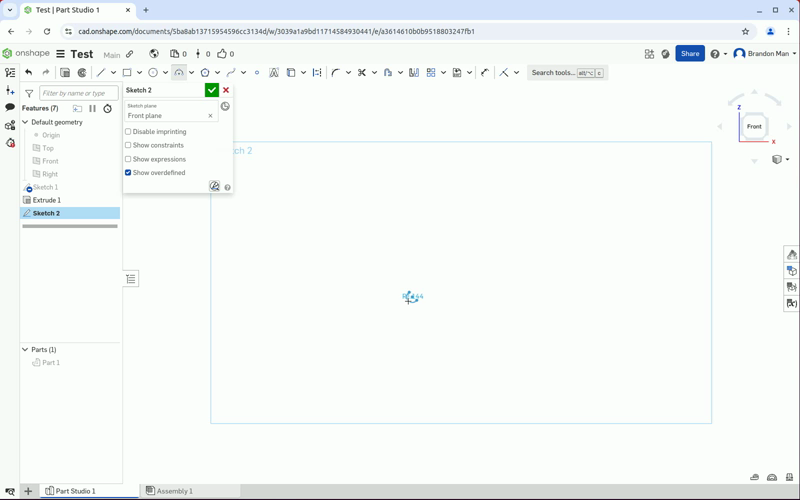
click(408, 300)
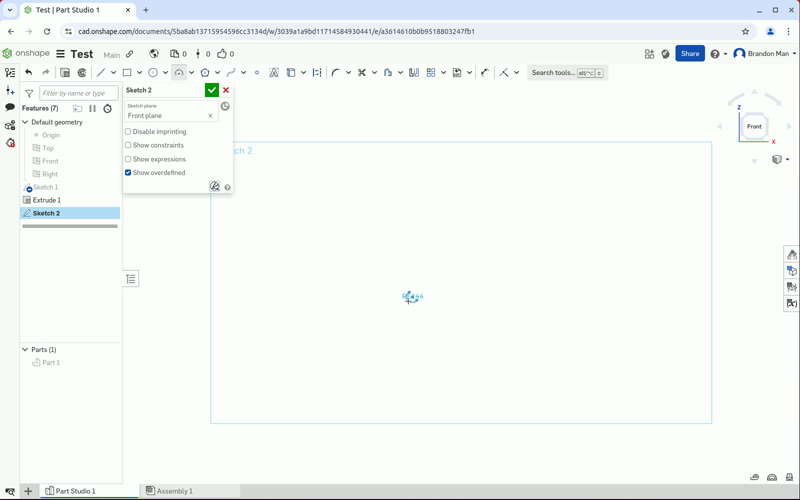
key_up(shift)
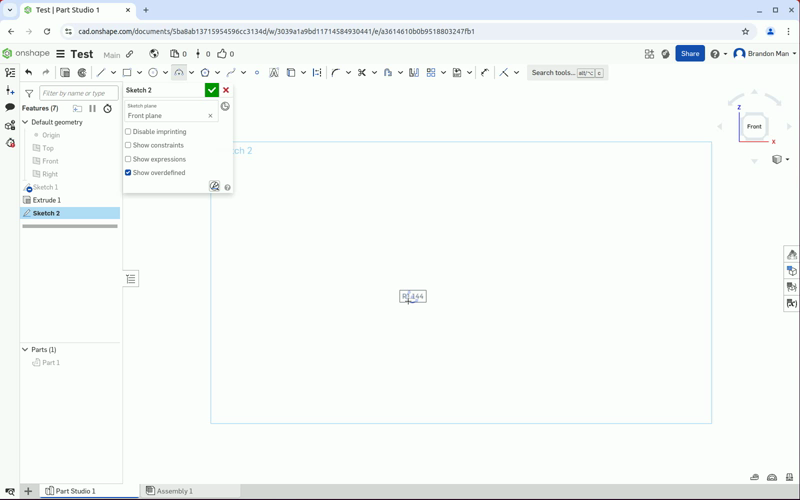
key(esc)
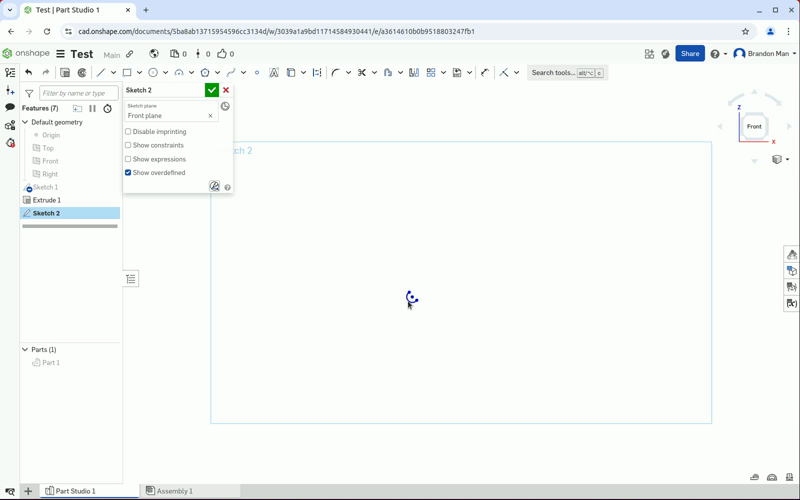
key(l)
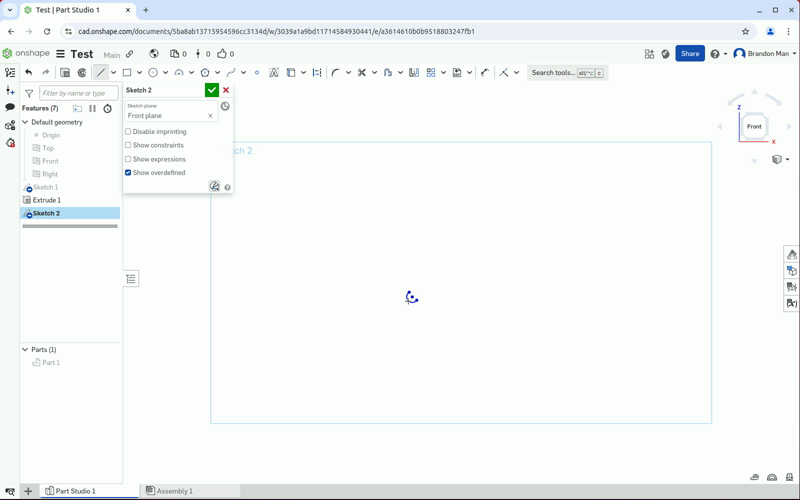
mouse_move(416, 300)
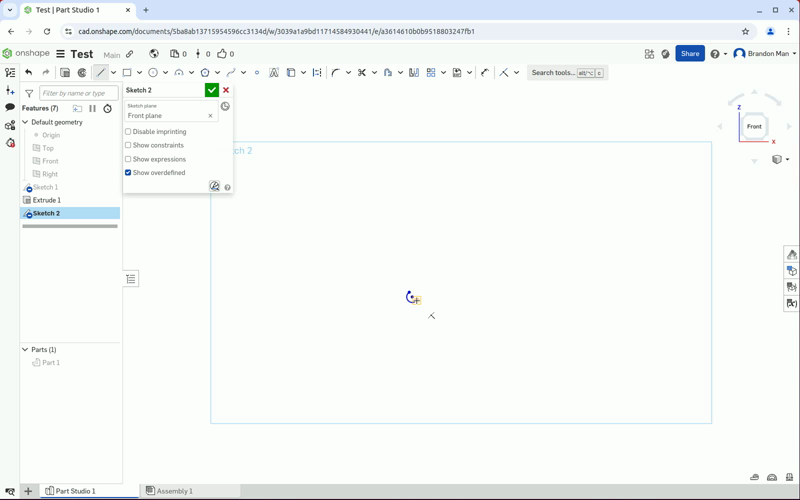
click(416, 300)
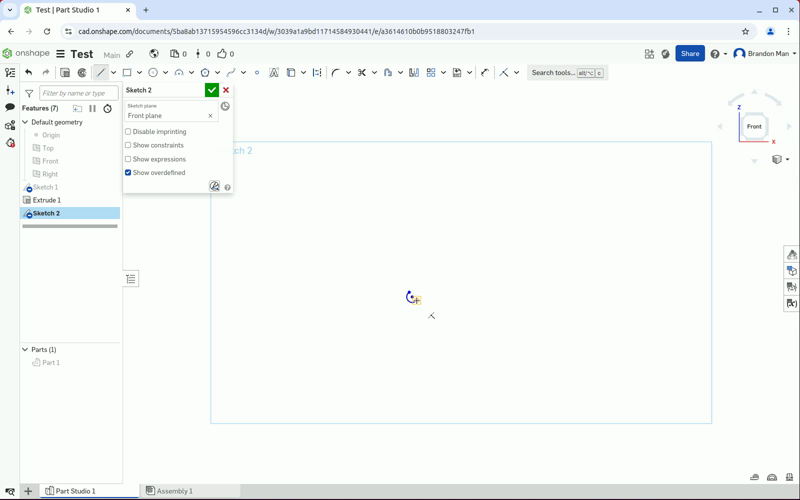
key_down(shift)
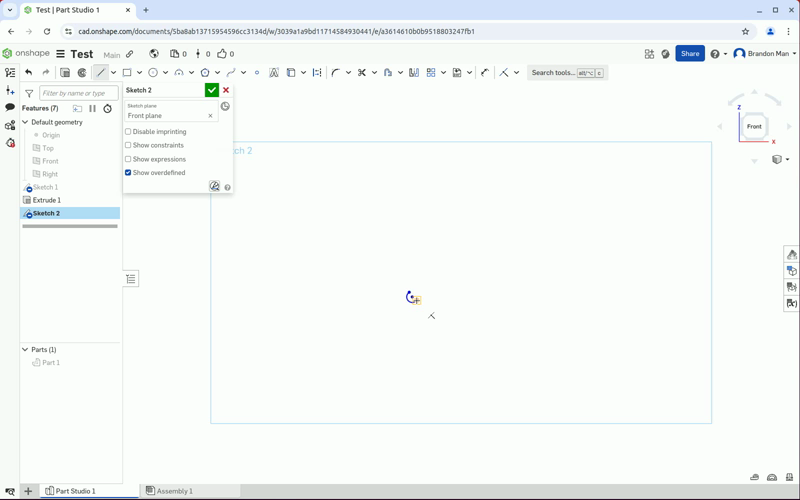
mouse_move(447, 300)
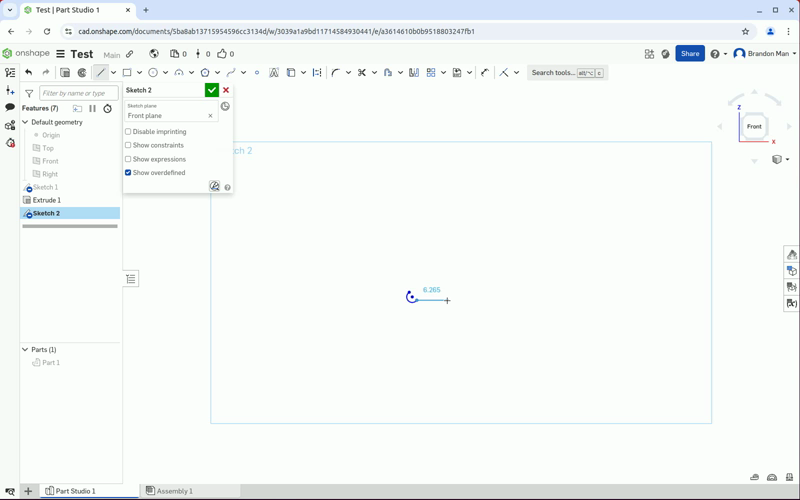
mouse_move(450, 265)
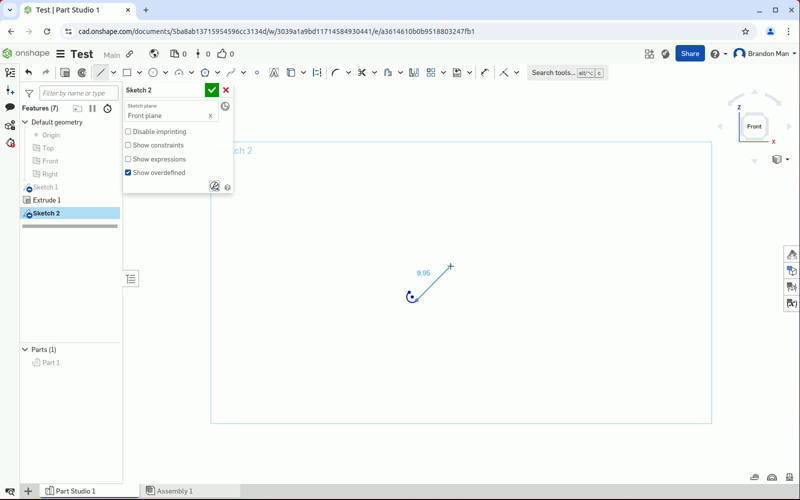
click(450, 265)
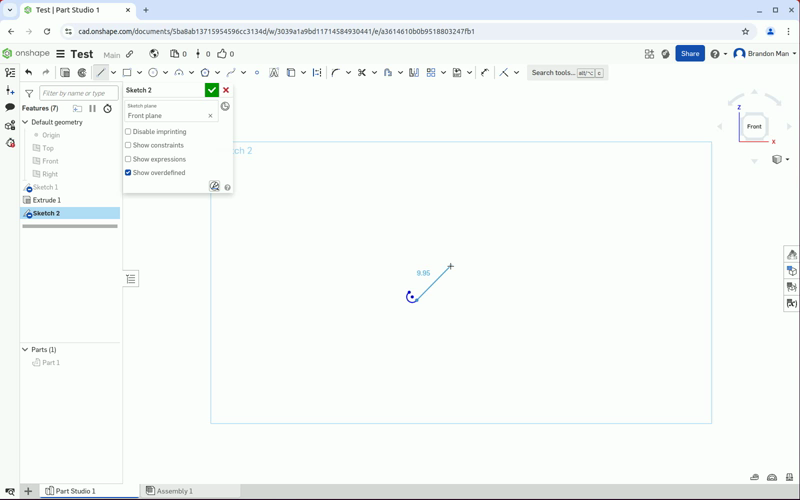
key_up(shift)
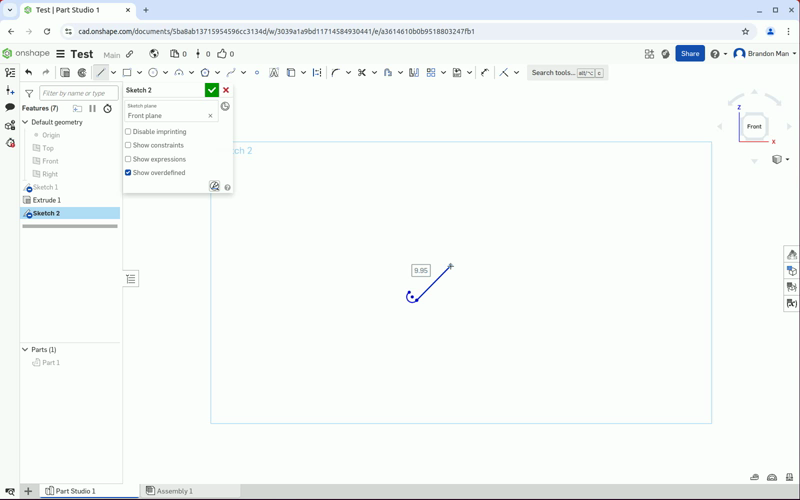
key_down(shift)
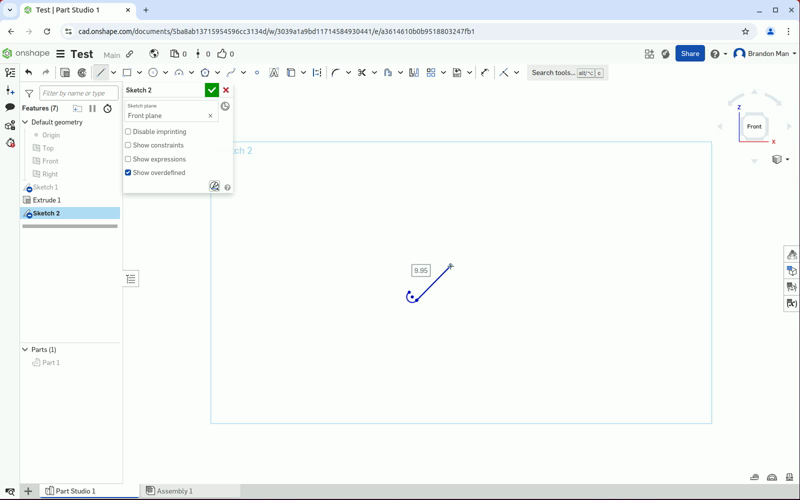
mouse_move(480, 265)
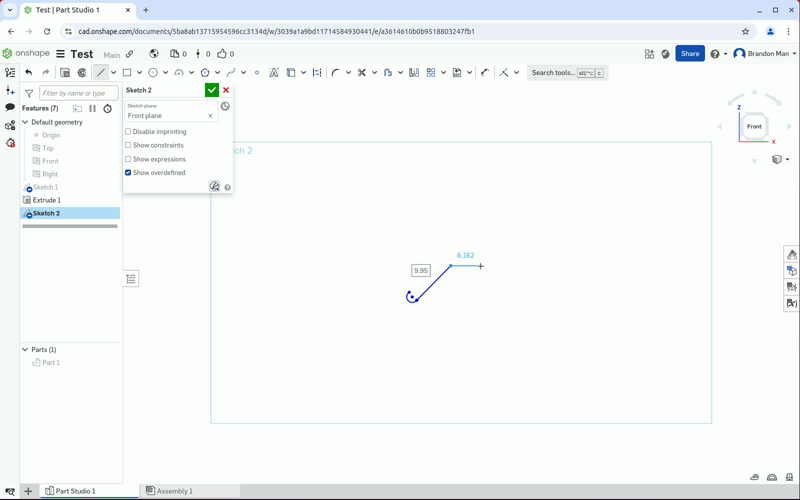
mouse_move(460, 265)
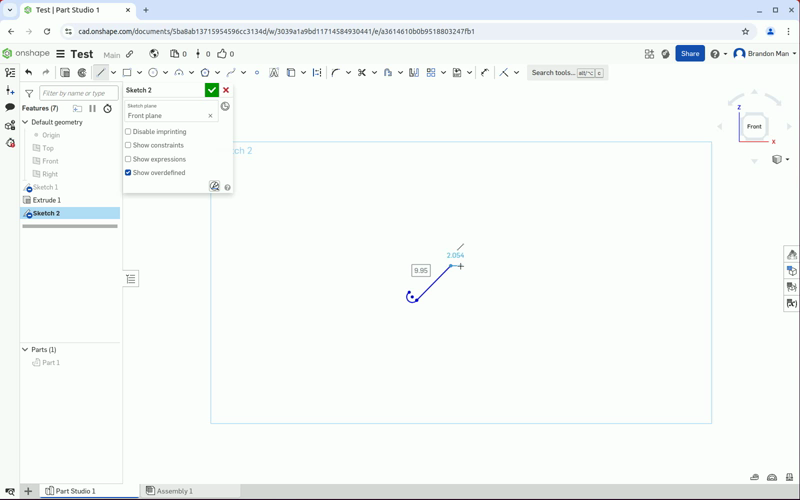
click(460, 265)
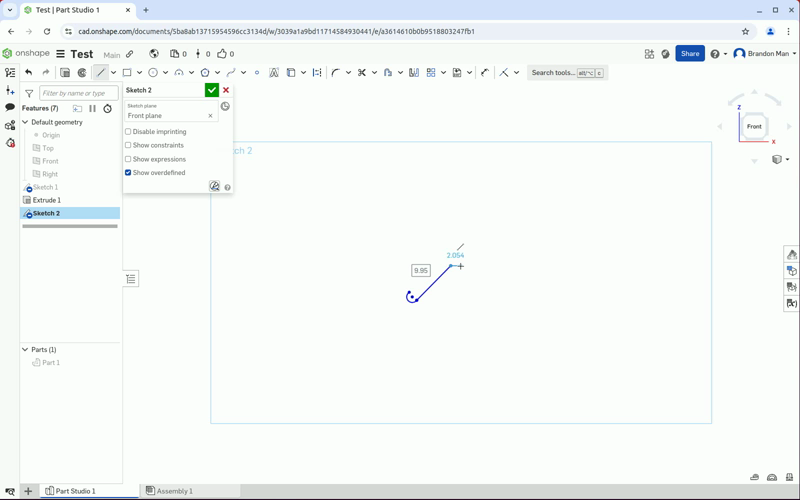
key_up(shift)
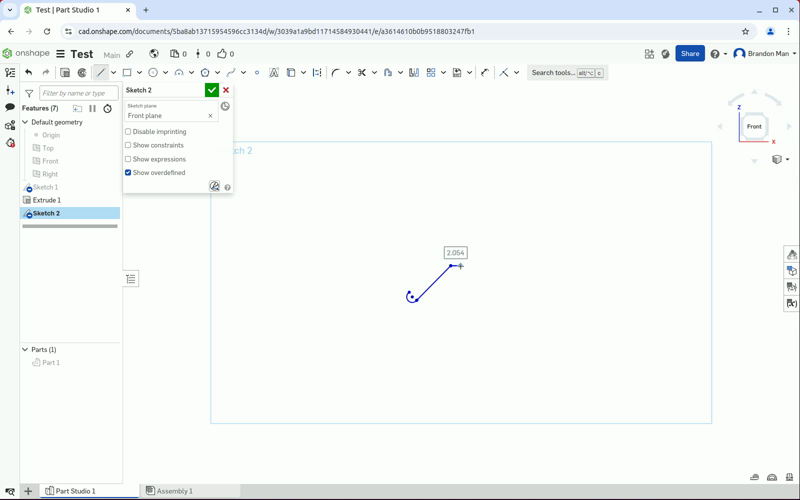
key_down(shift)
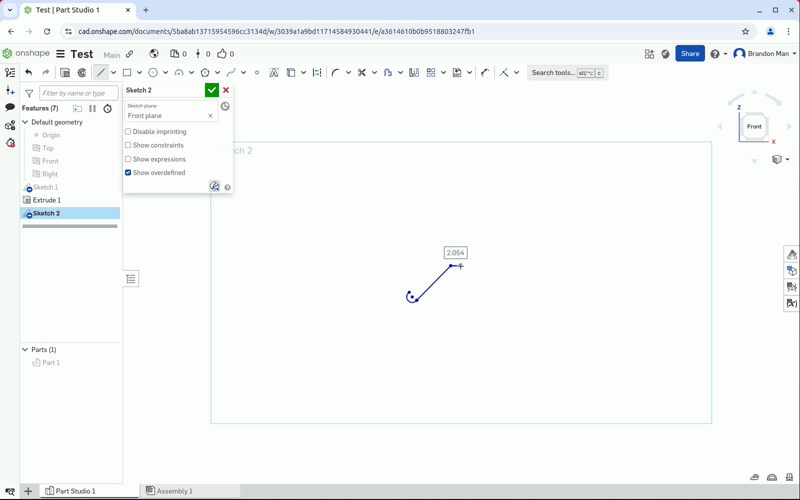
mouse_move(490, 265)
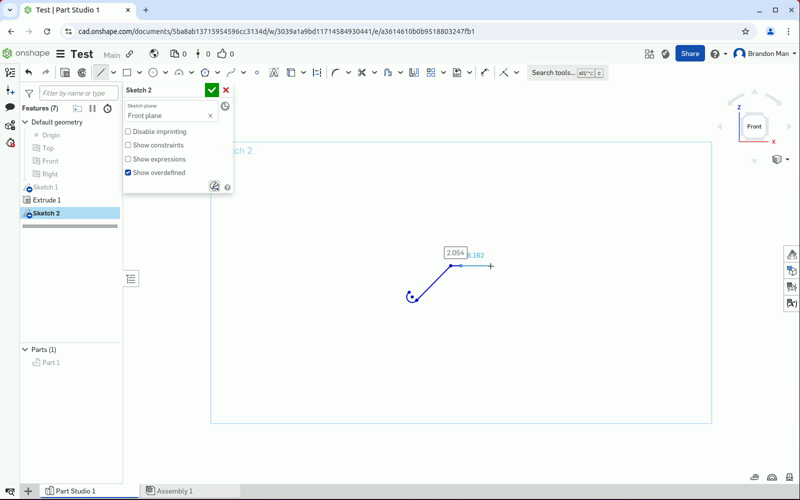
mouse_move(469, 265)
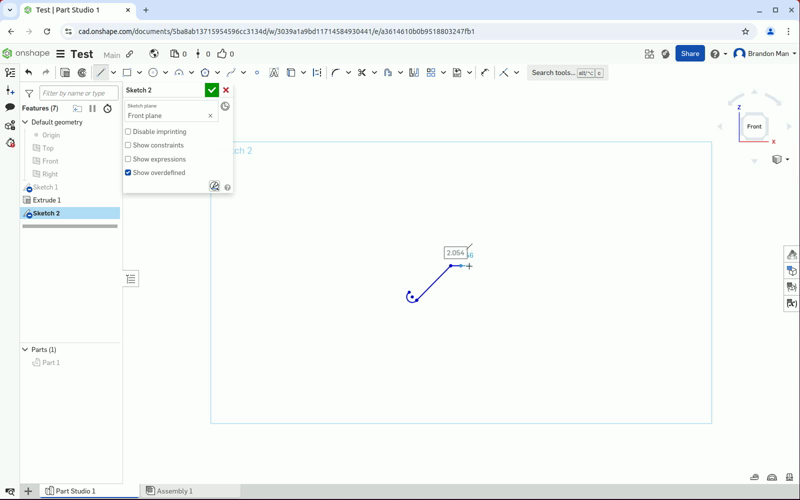
click(469, 265)
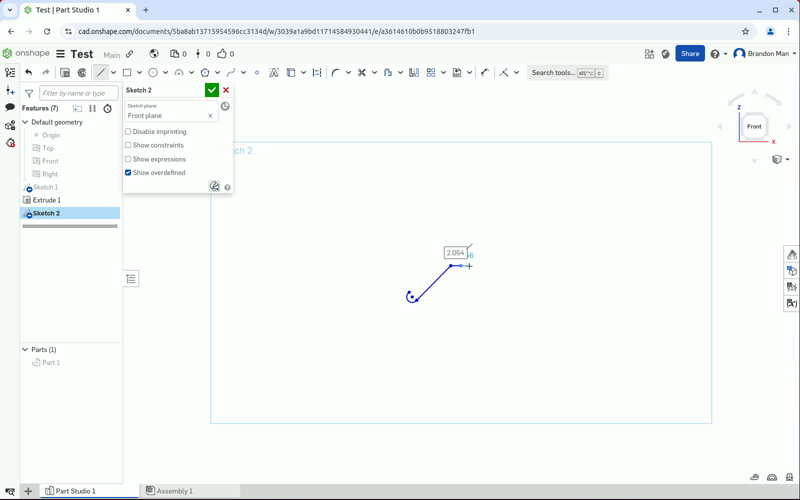
key_up(shift)
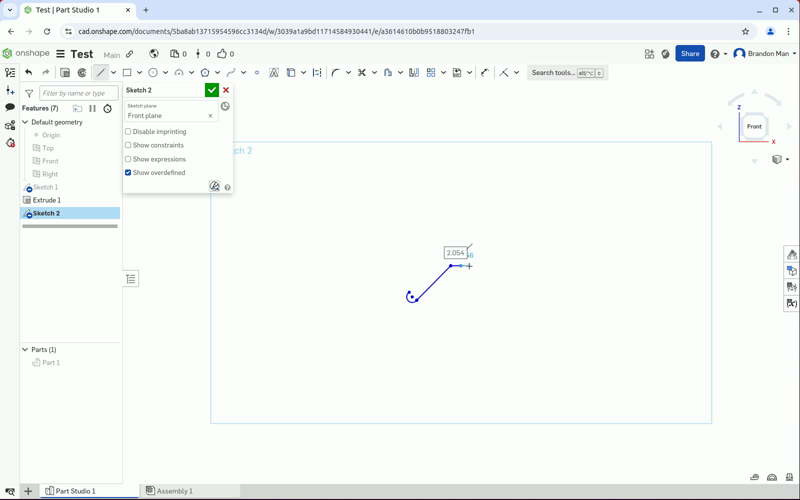
key_down(shift)
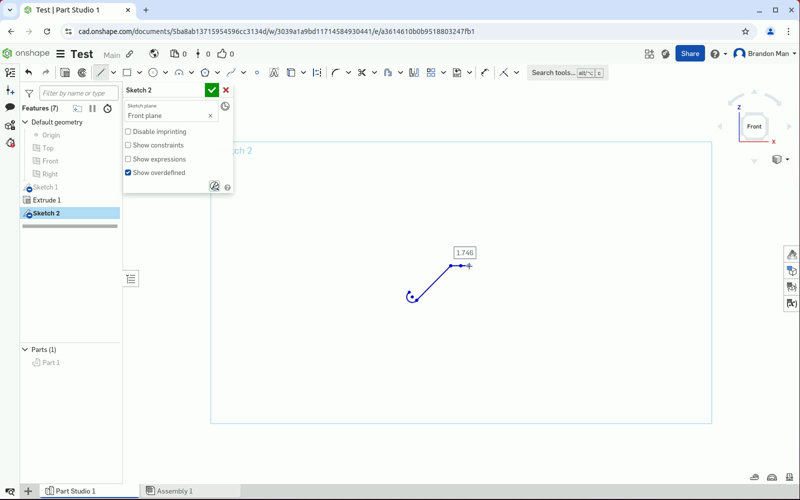
mouse_move(499, 265)
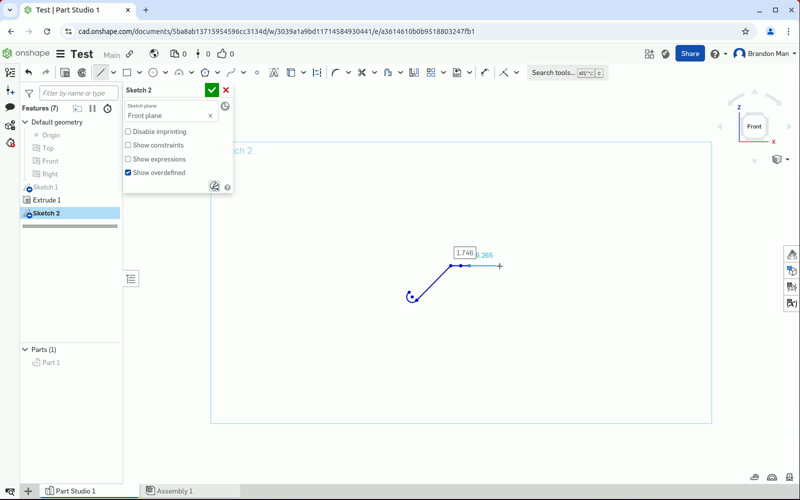
mouse_move(503, 300)
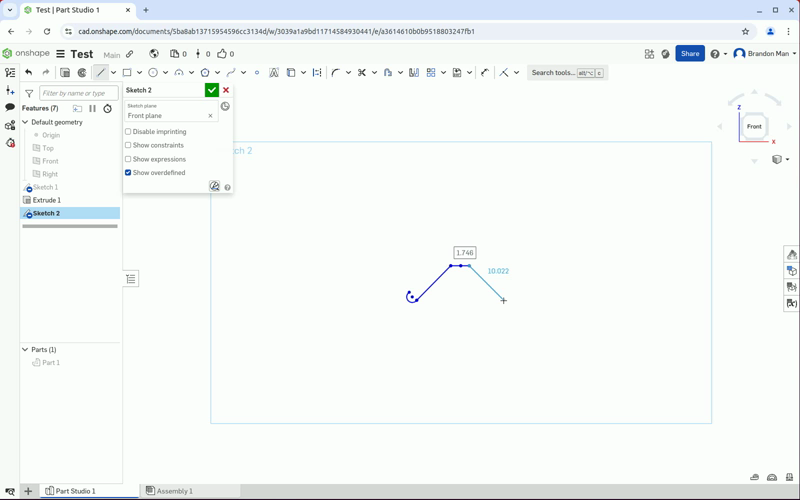
click(503, 300)
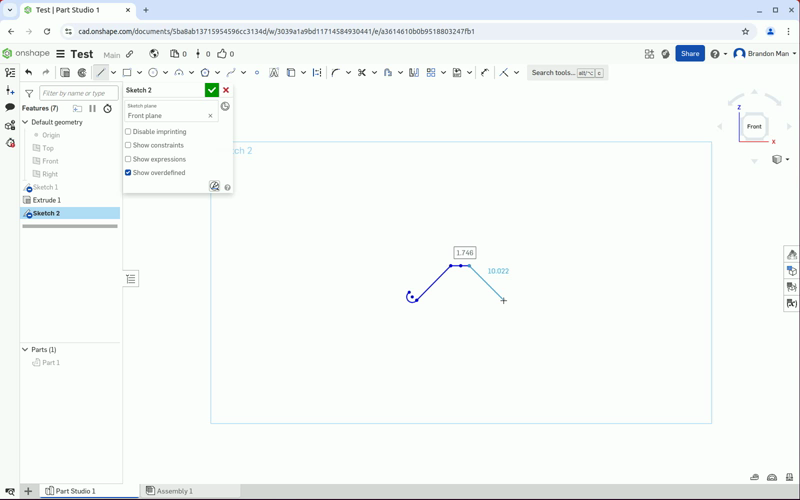
key_up(shift)
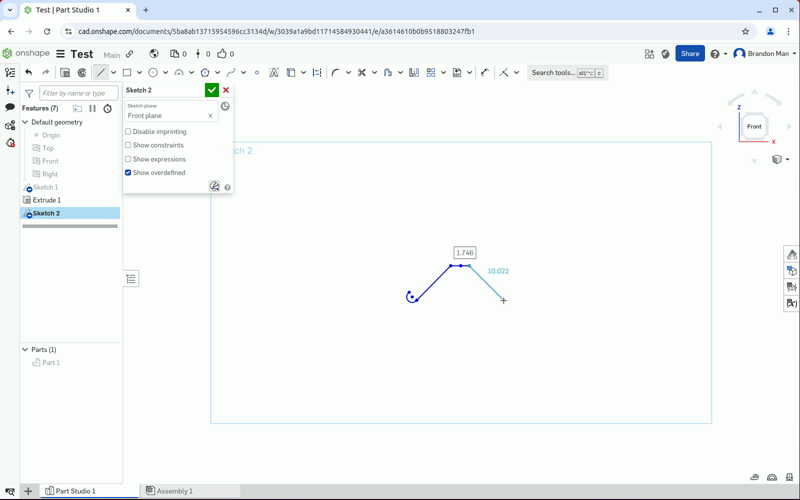
key(esc)
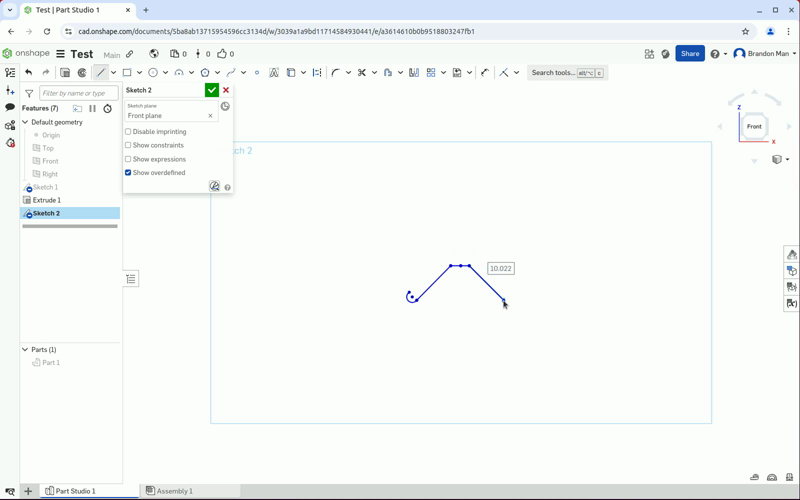
key(a)
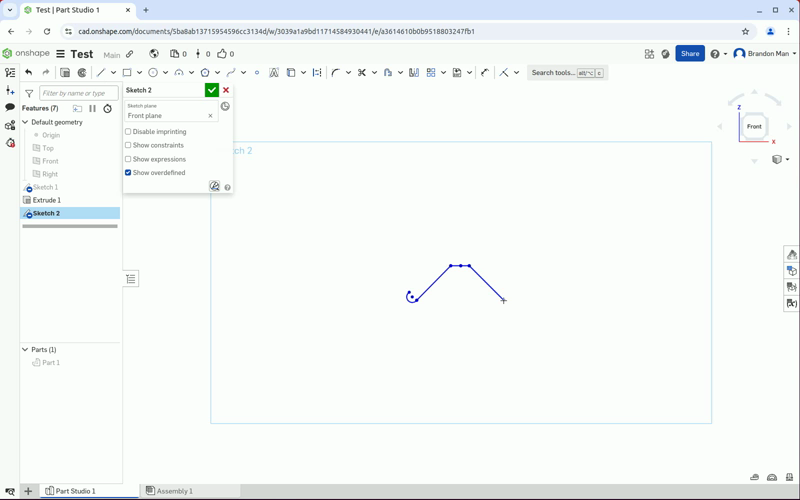
mouse_move(503, 300)
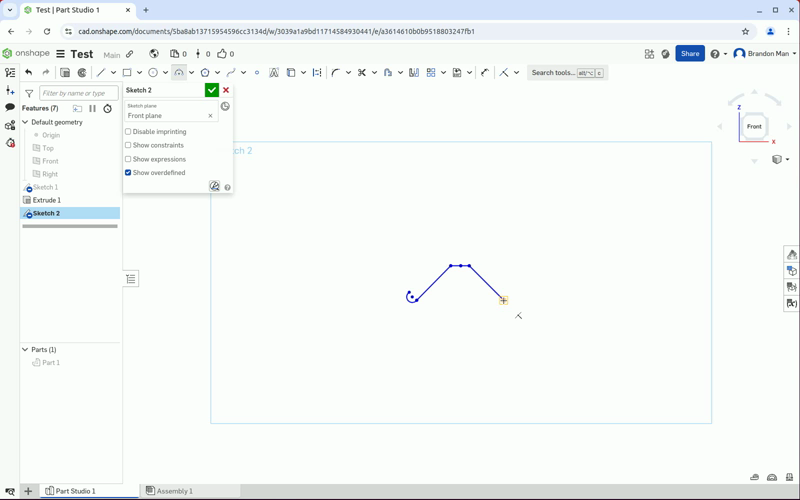
click(503, 300)
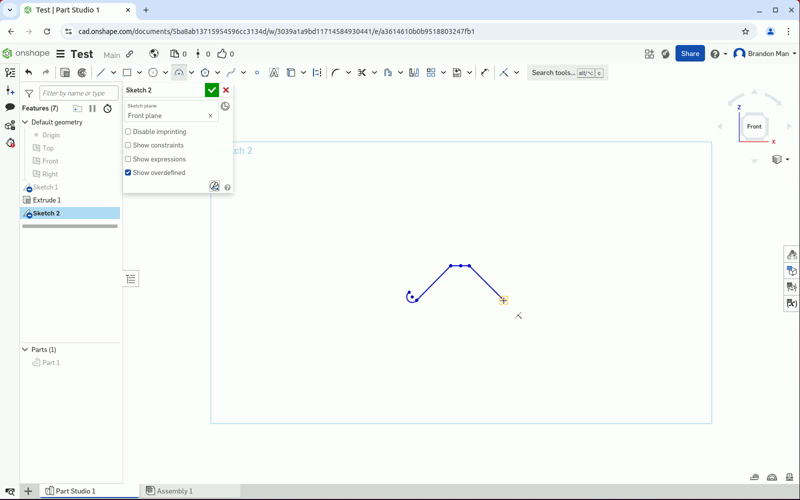
key_down(shift)
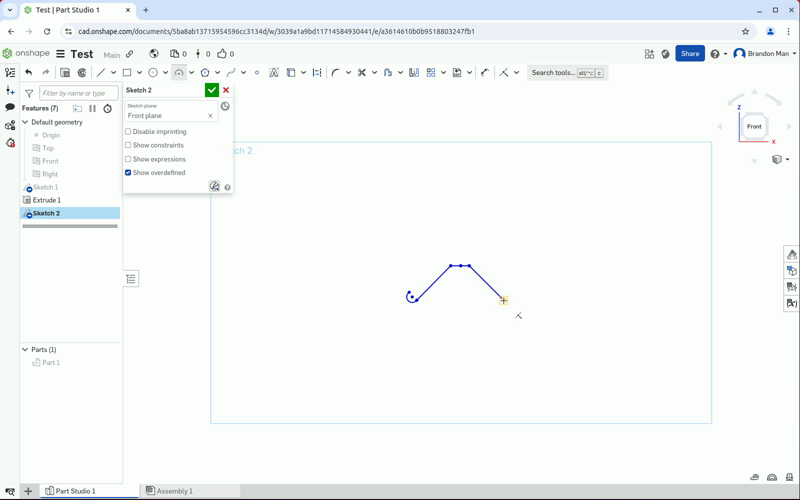
mouse_move(511, 292)
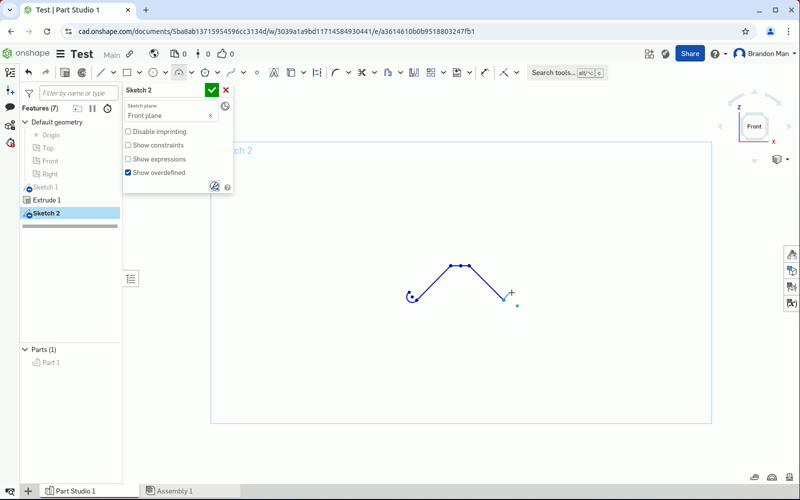
click(511, 292)
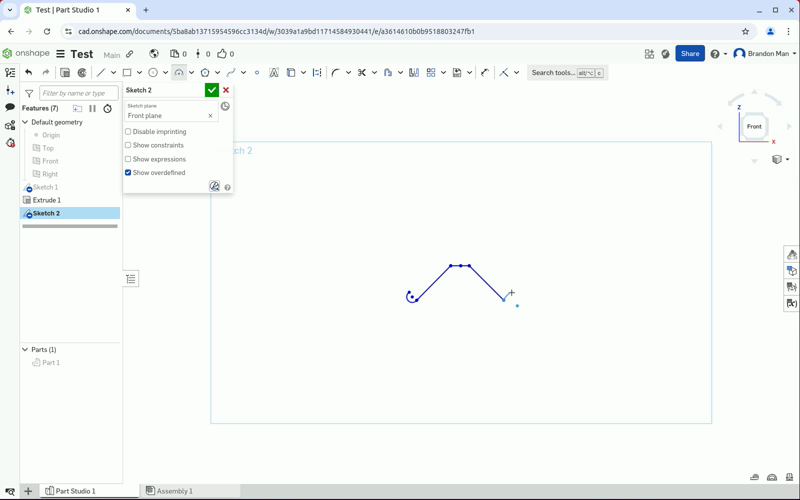
mouse_move(512, 300)
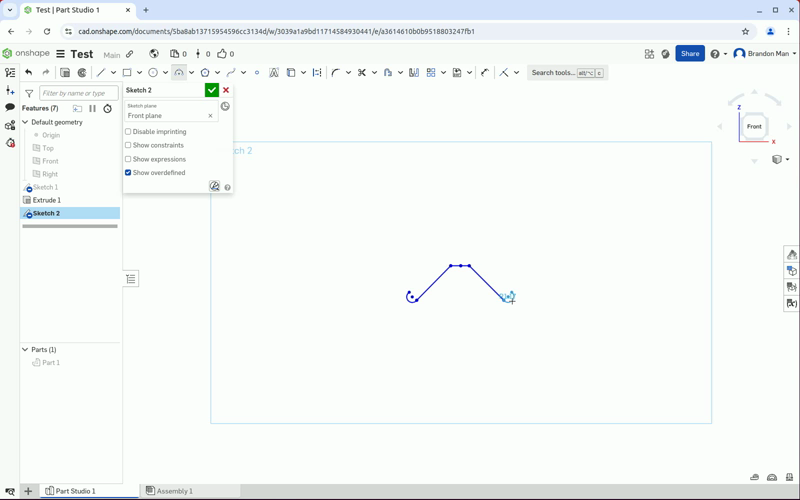
click(512, 300)
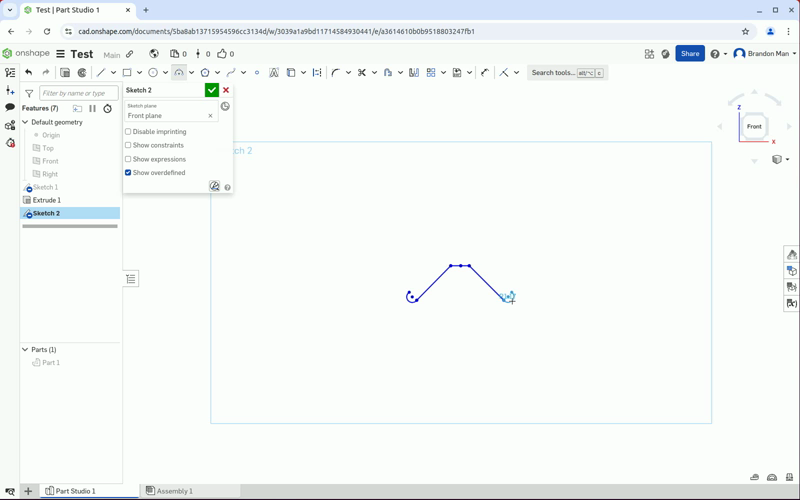
key_up(shift)
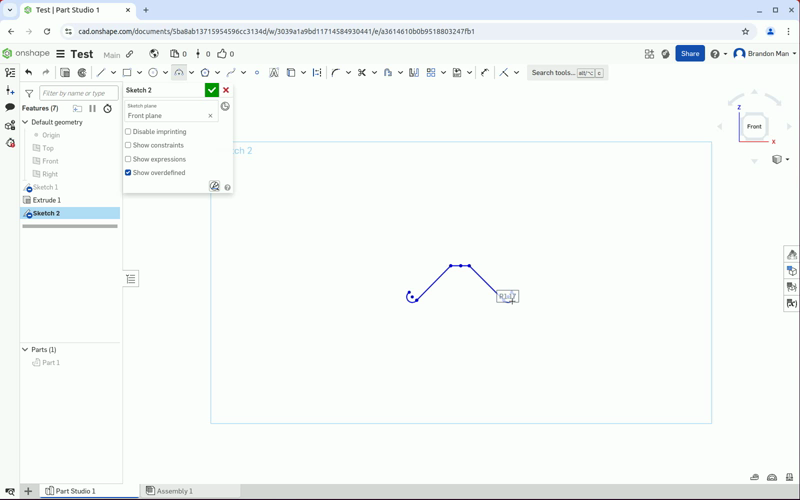
key(esc)
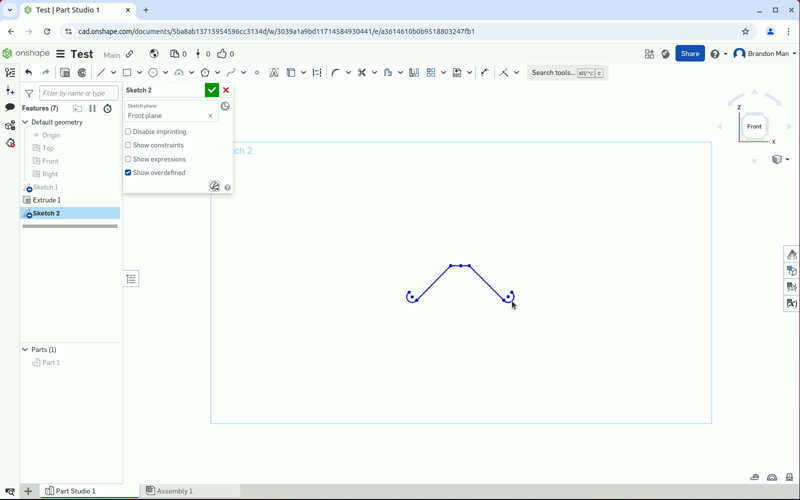
key(l)
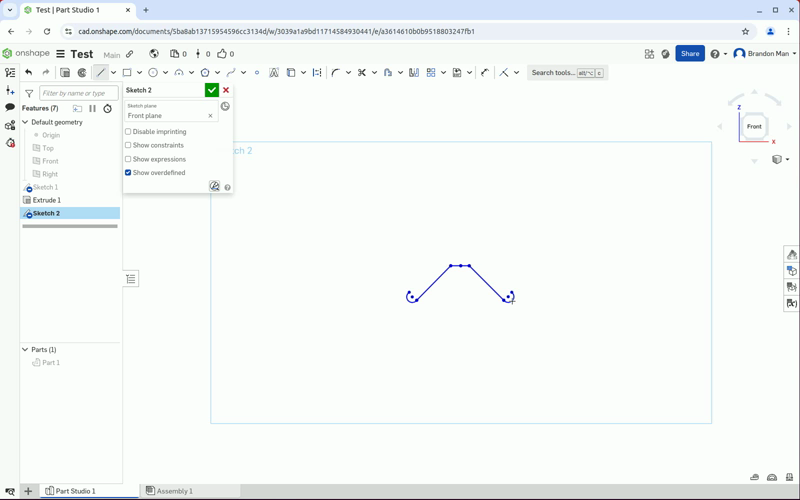
mouse_move(511, 292)
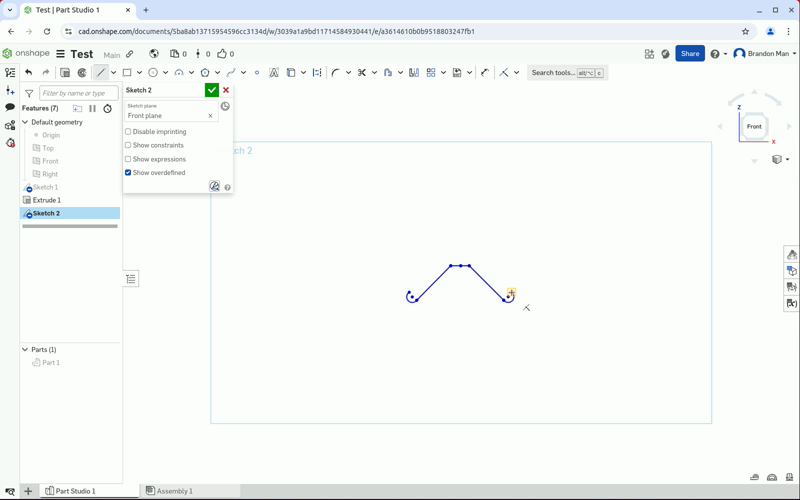
click(511, 292)
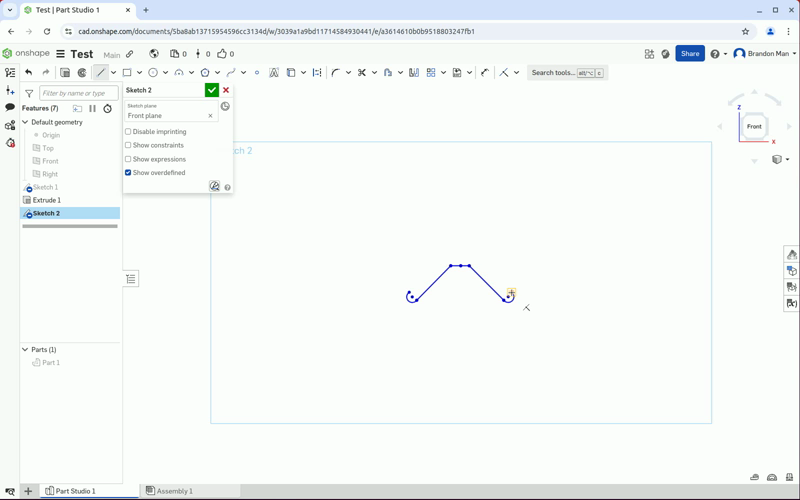
key_down(shift)
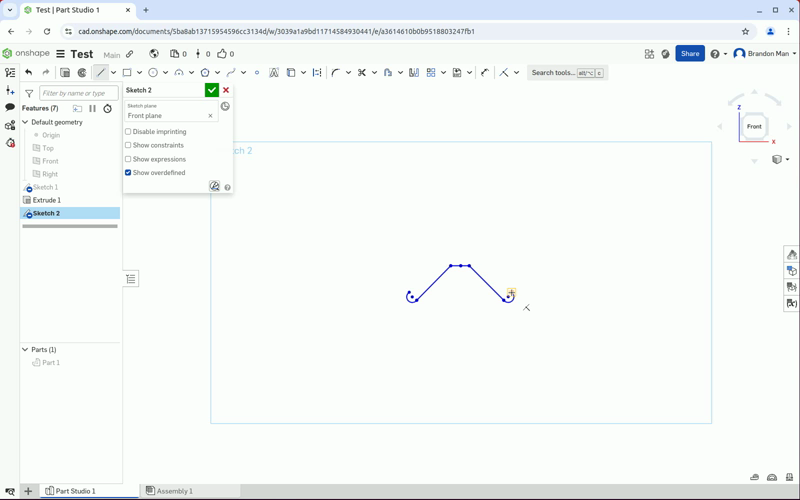
mouse_move(464, 245)
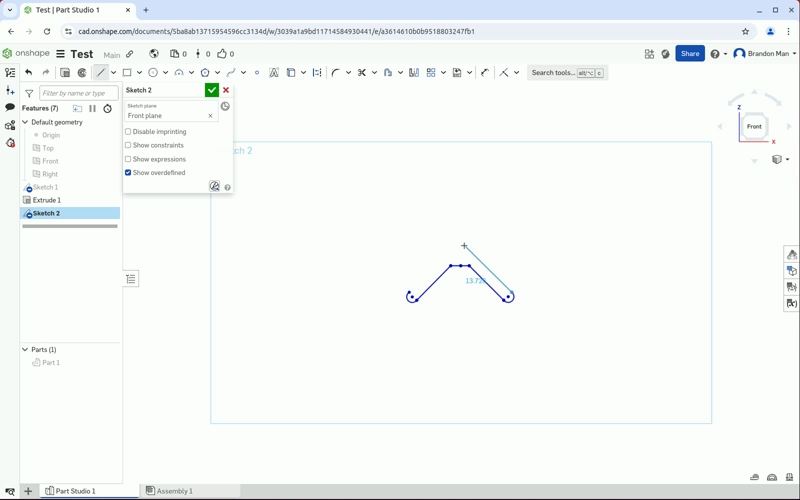
click(464, 245)
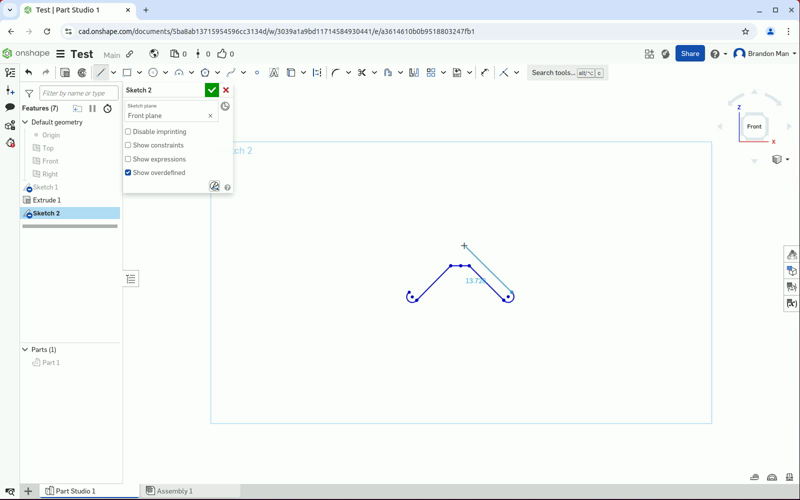
key_up(shift)
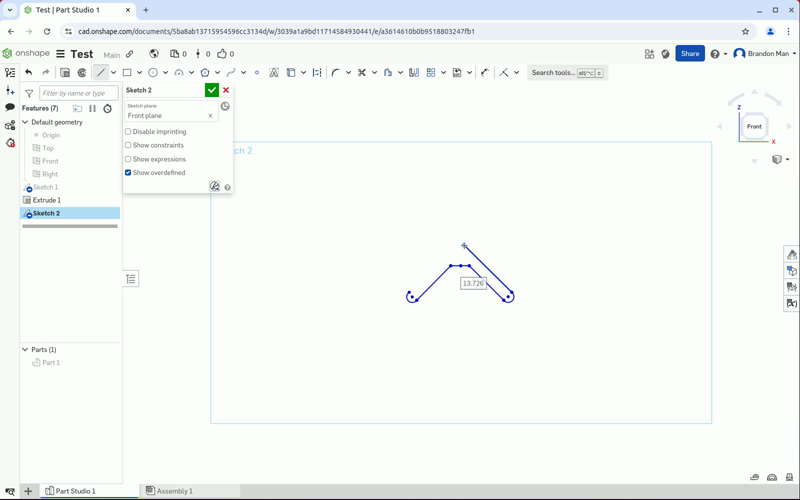
key(esc)
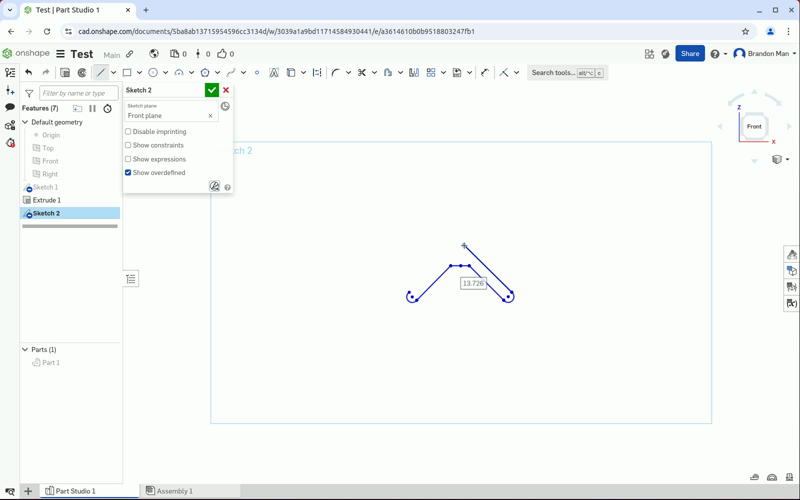
key(a)
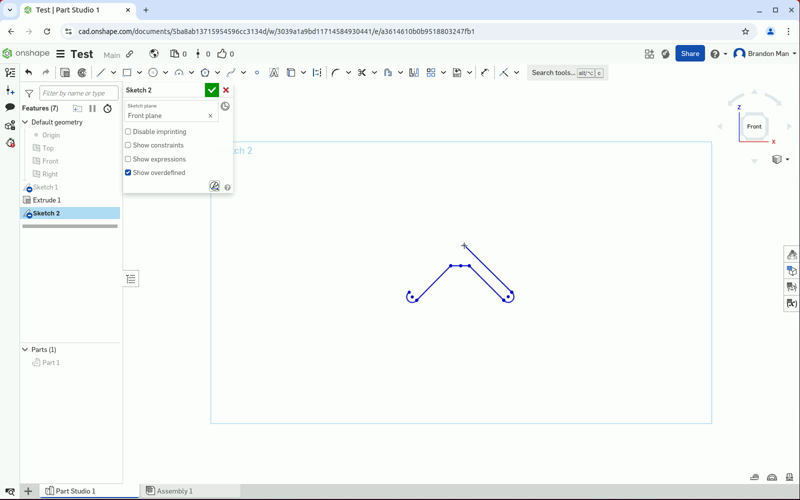
mouse_move(464, 245)
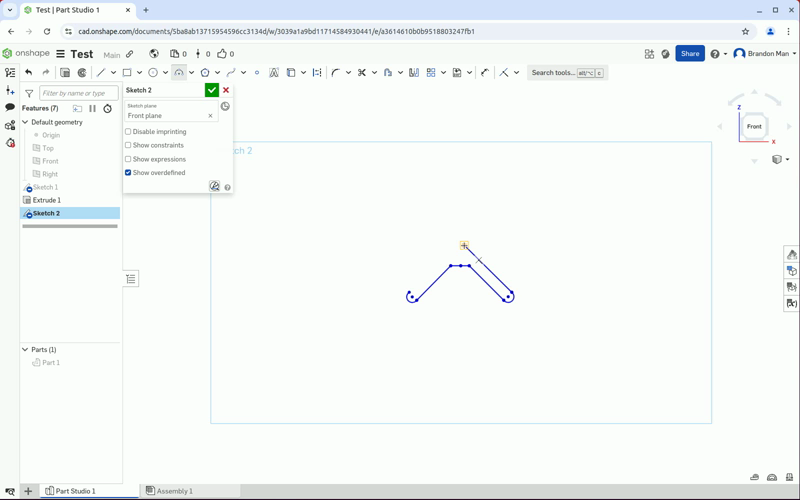
click(464, 245)
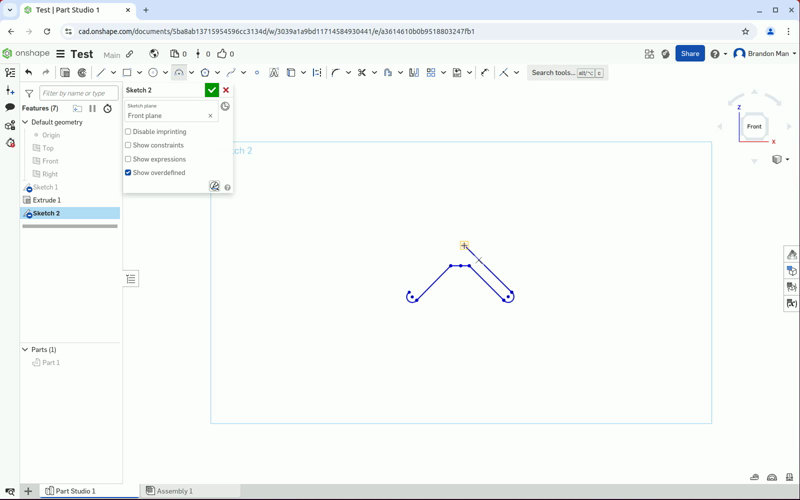
key_down(shift)
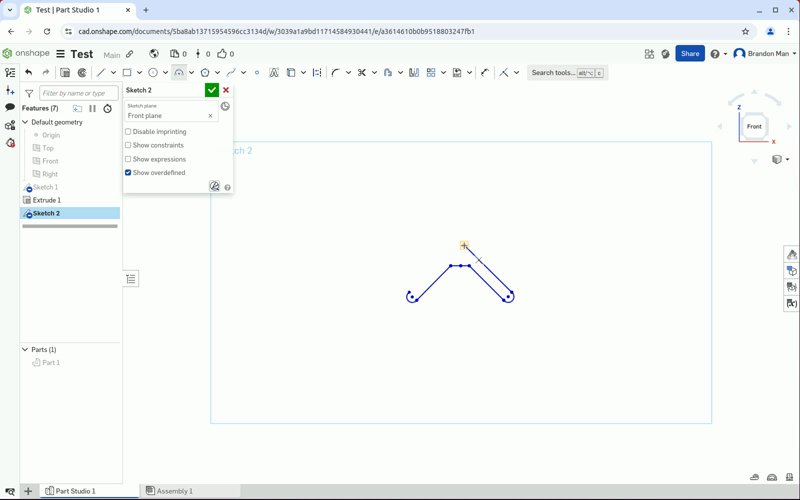
mouse_move(456, 245)
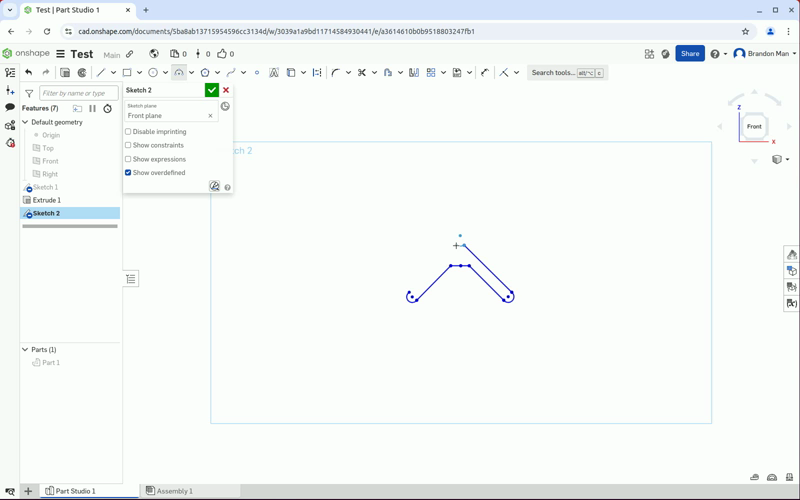
click(456, 245)
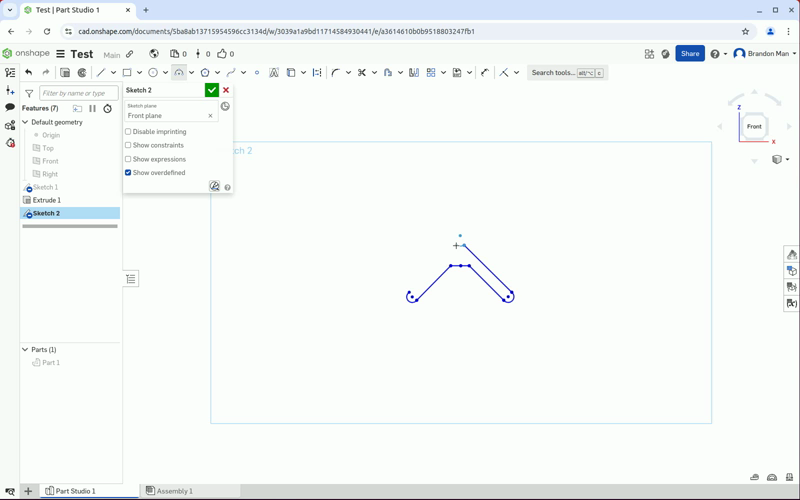
mouse_move(460, 243)
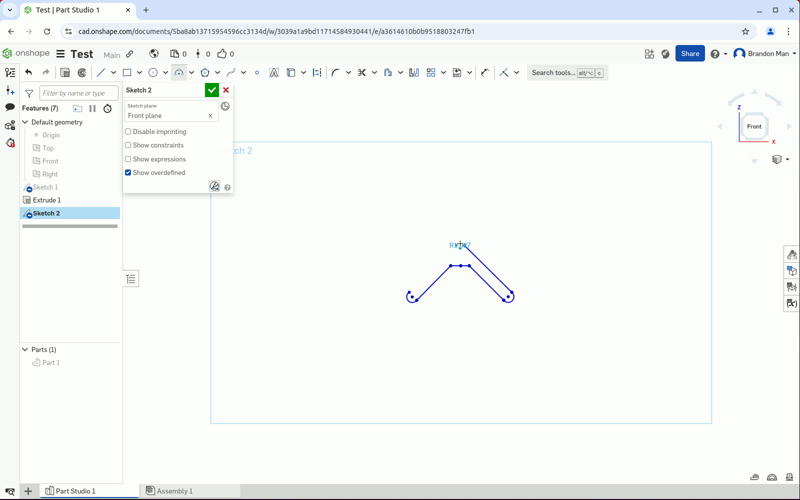
scroll(6)
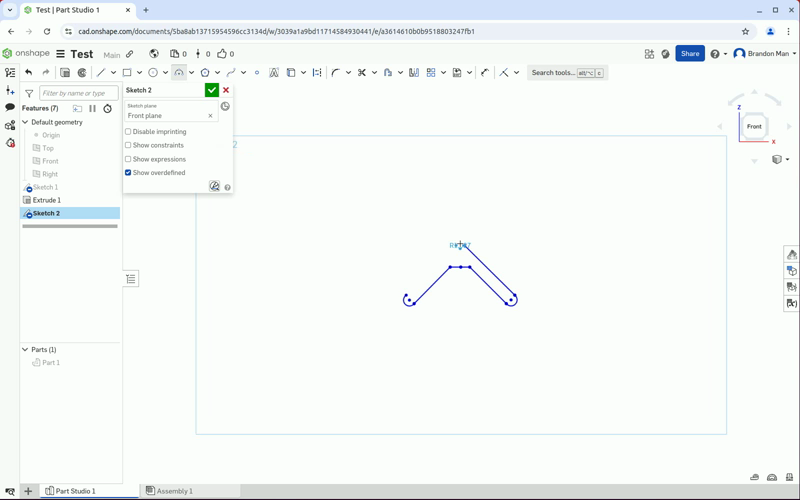
scroll(6)
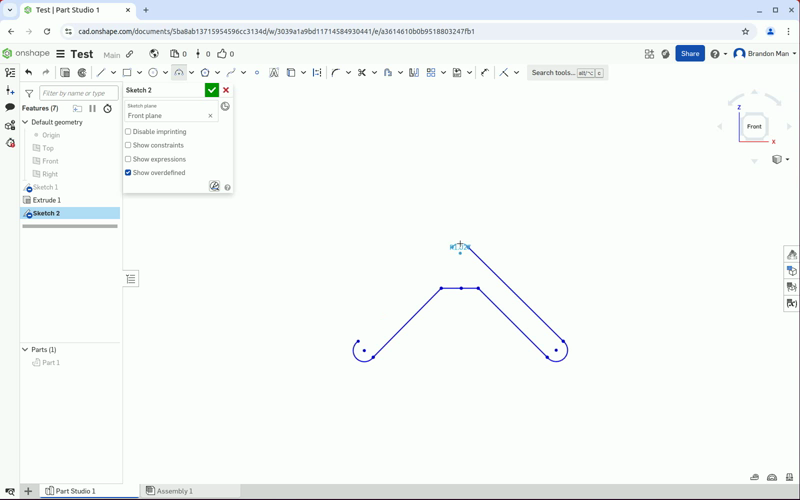
scroll(6)
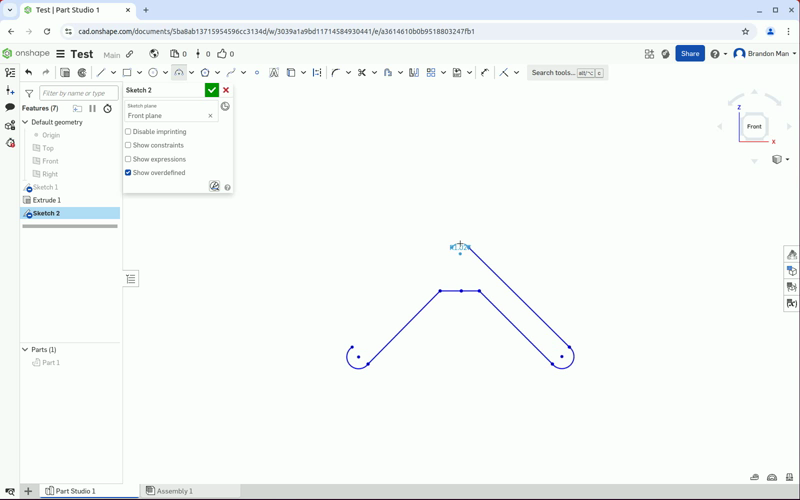
scroll(6)
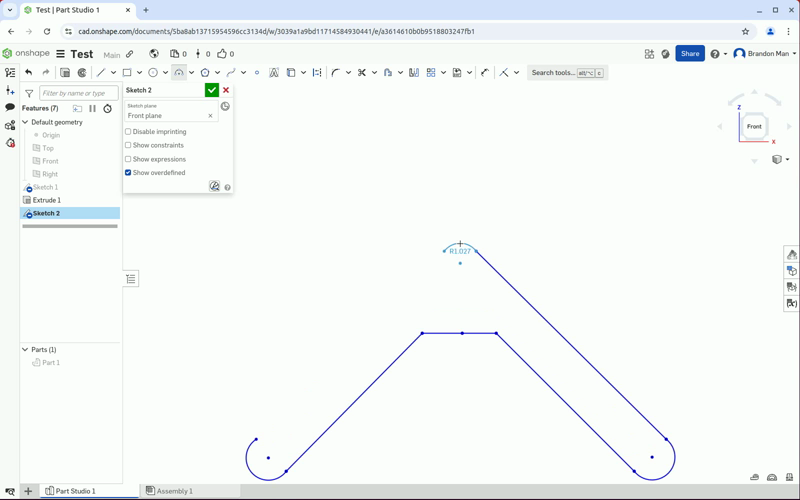
scroll(6)
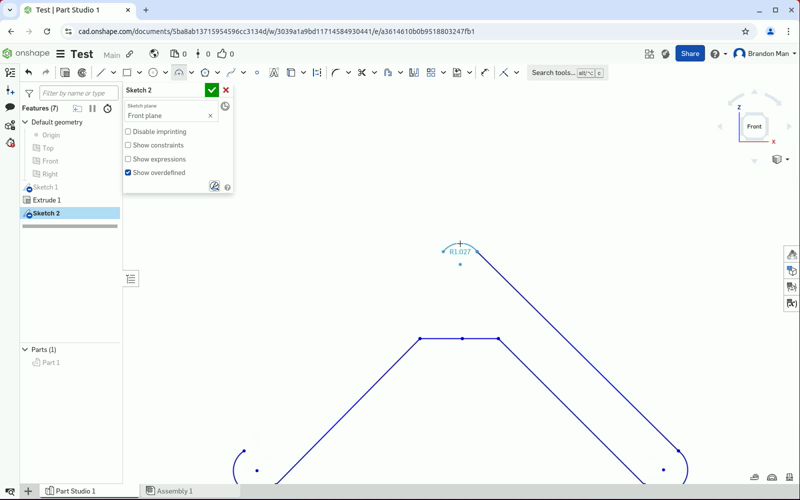
scroll(6)
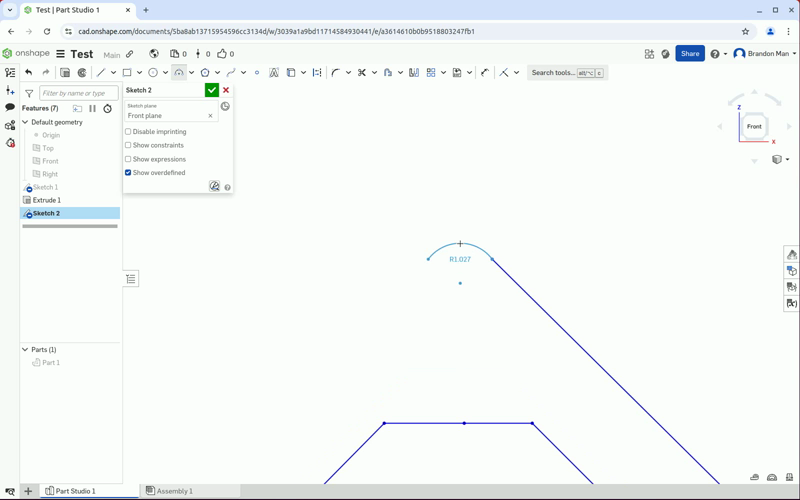
scroll(6)
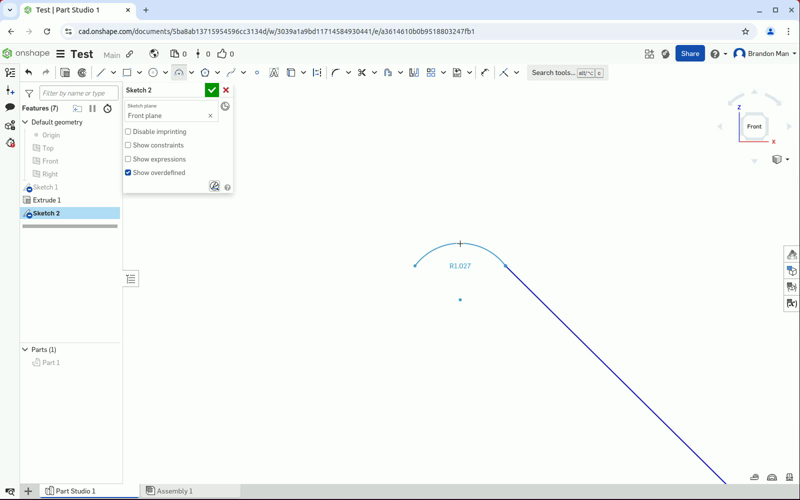
click(460, 243)
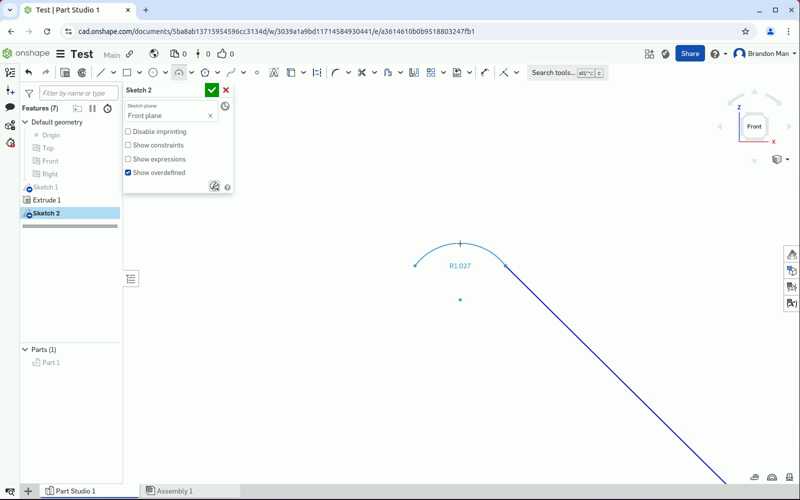
scroll(-6)
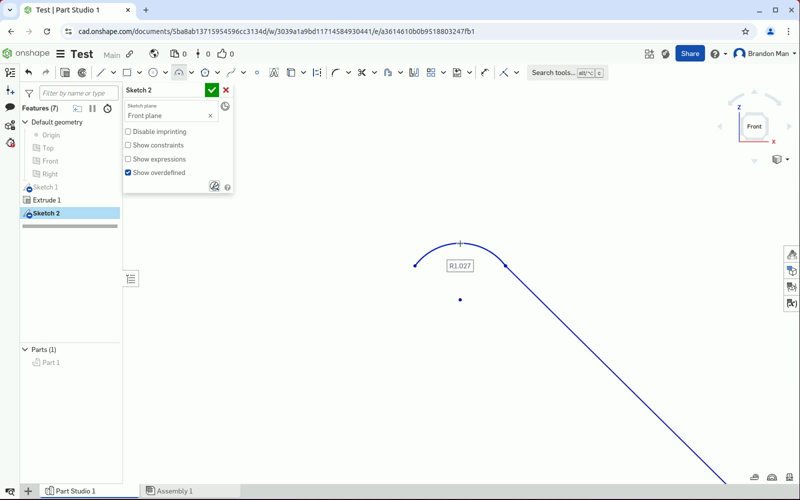
scroll(-6)
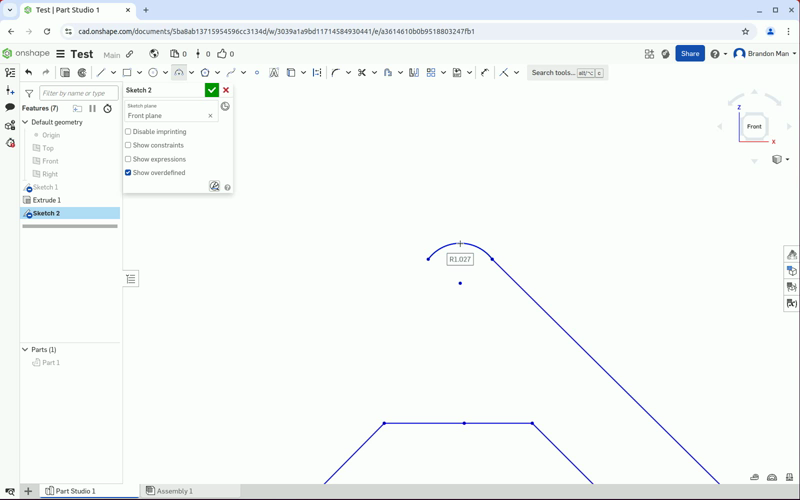
scroll(-6)
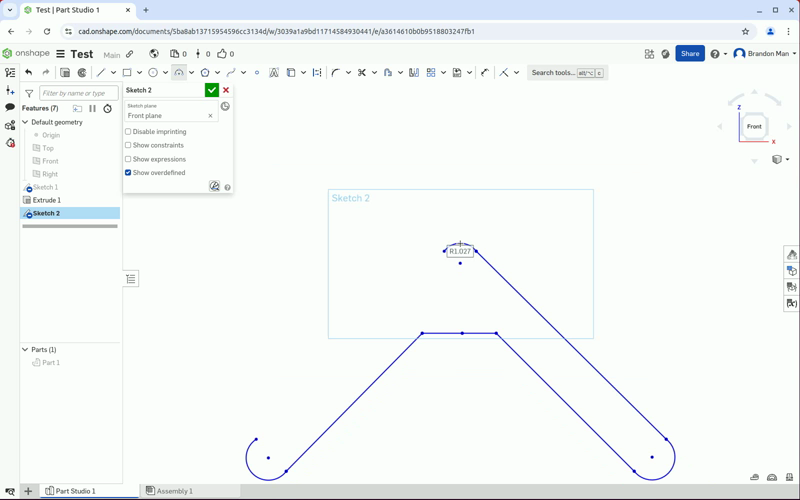
scroll(-6)
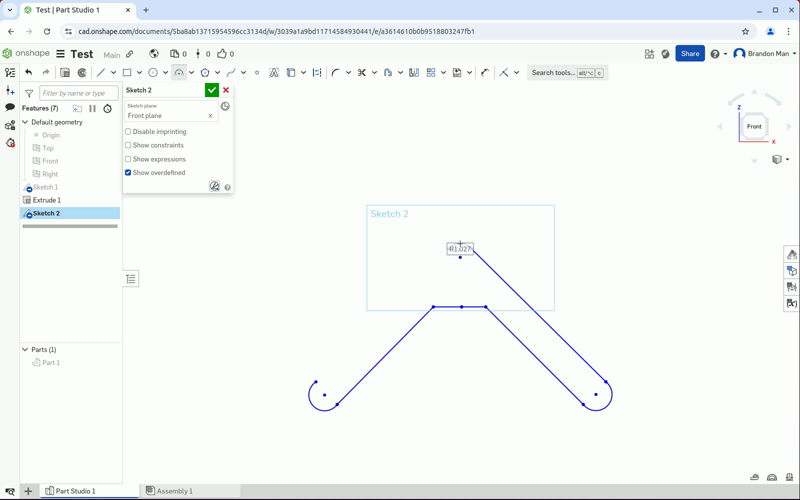
scroll(-6)
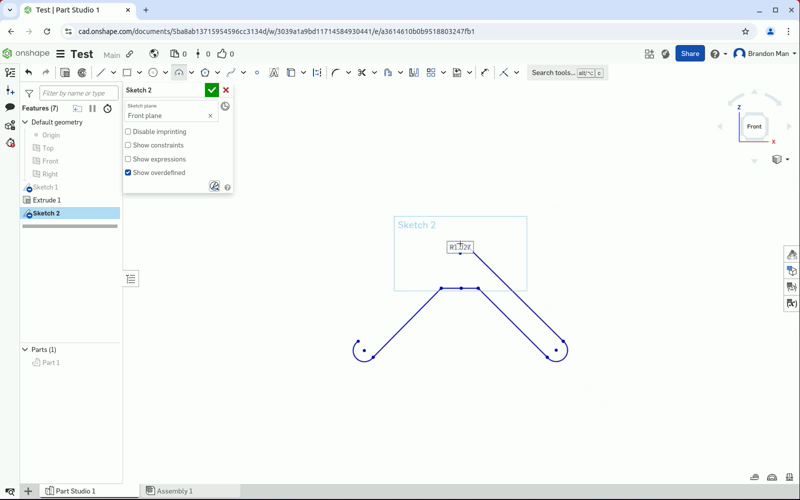
scroll(-6)
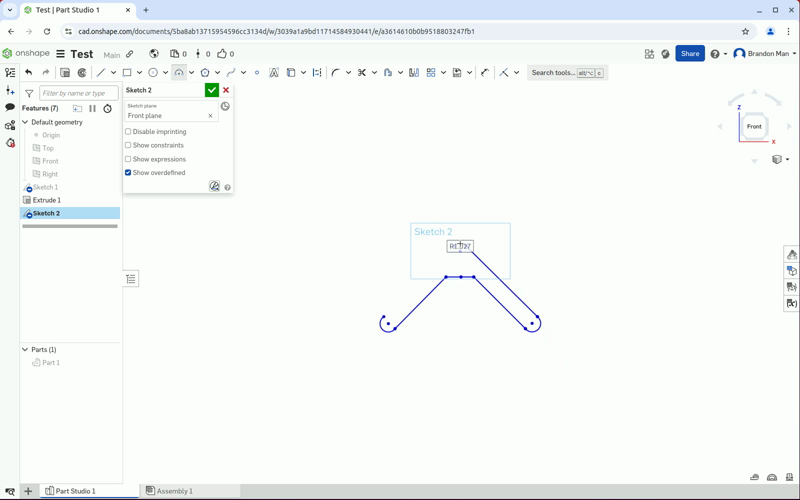
scroll(-6)
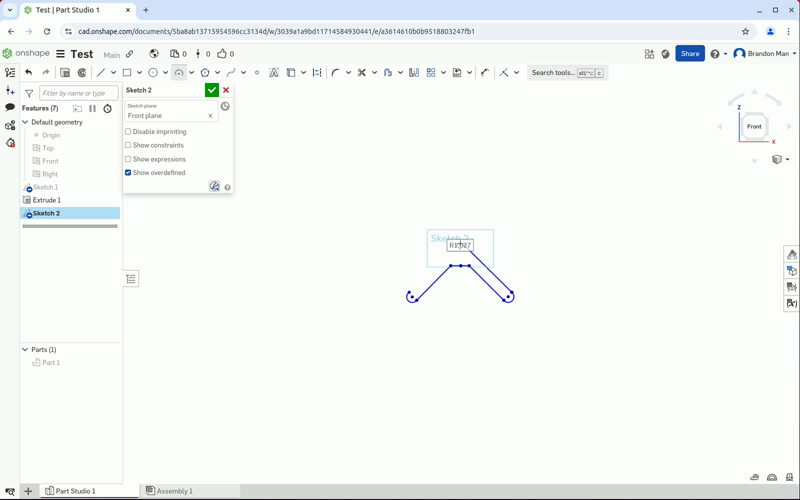
key_up(shift)
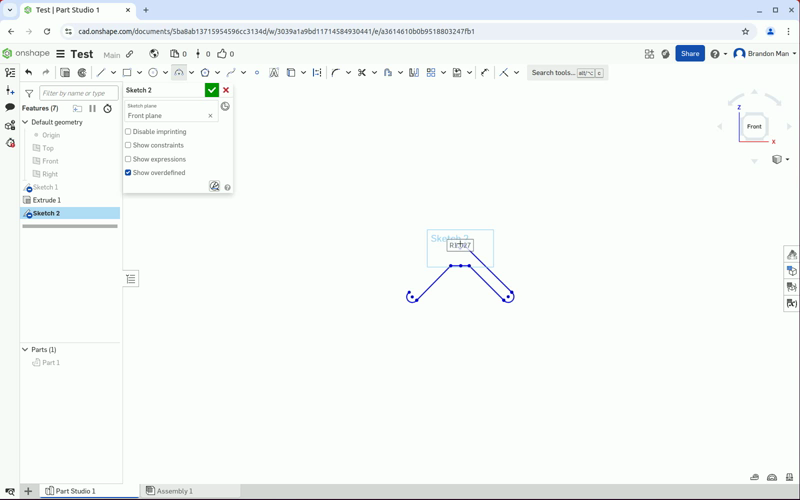
key(esc)
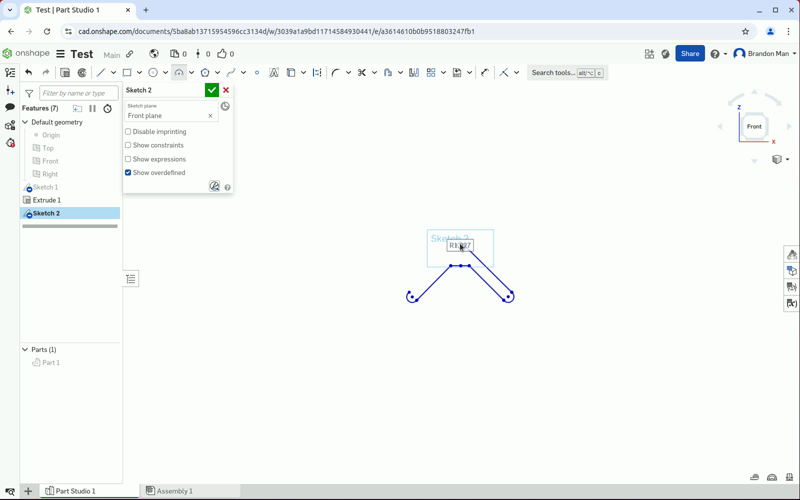
key(l)
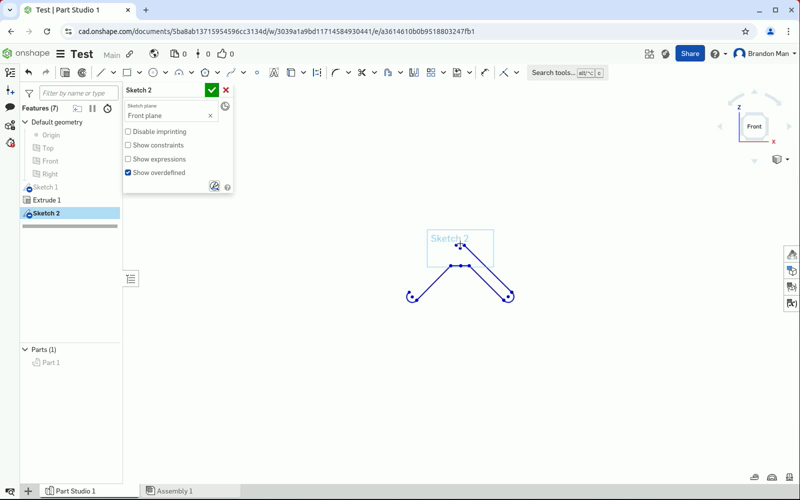
mouse_move(456, 245)
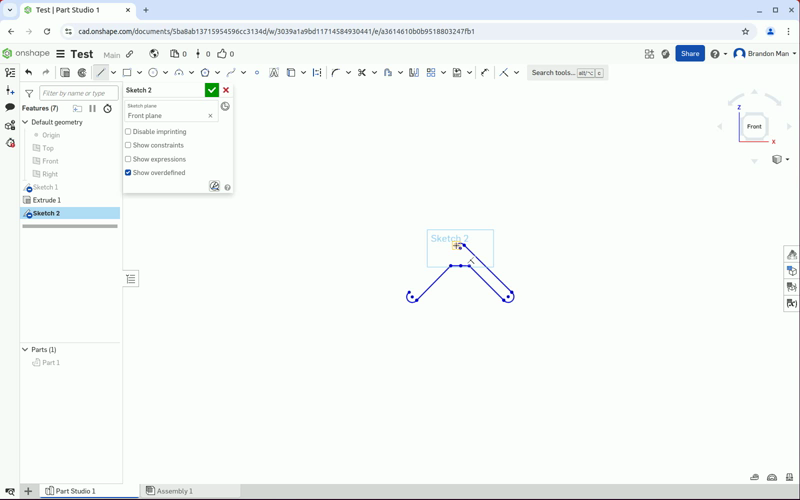
scroll(6)
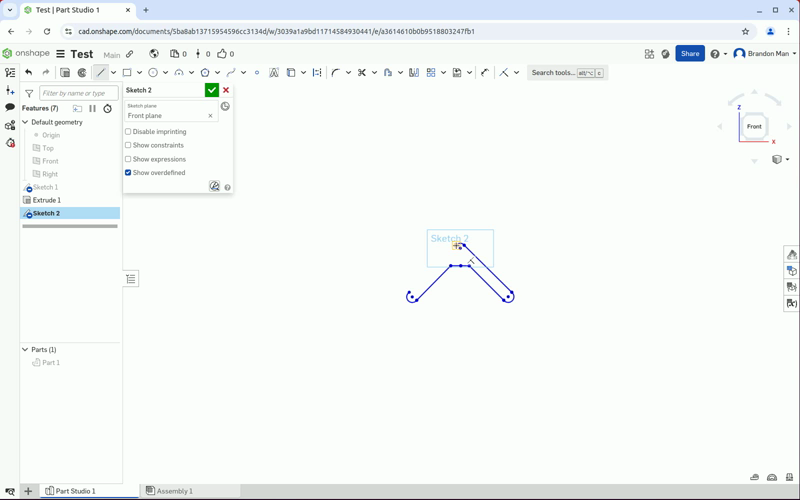
scroll(6)
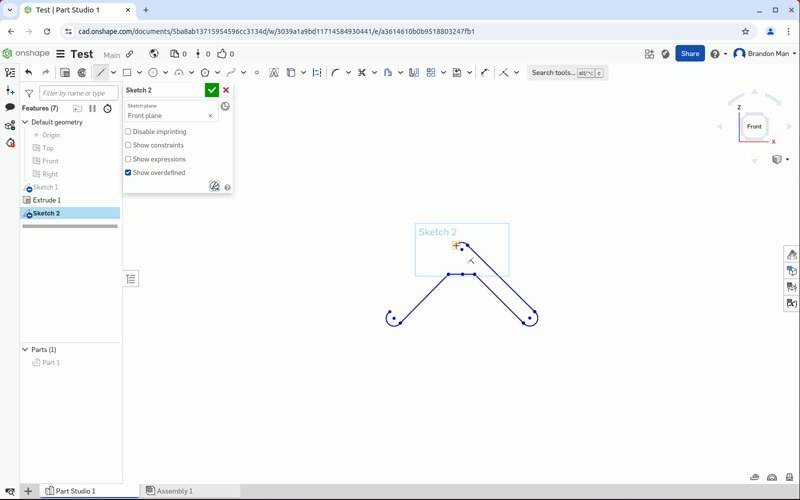
scroll(6)
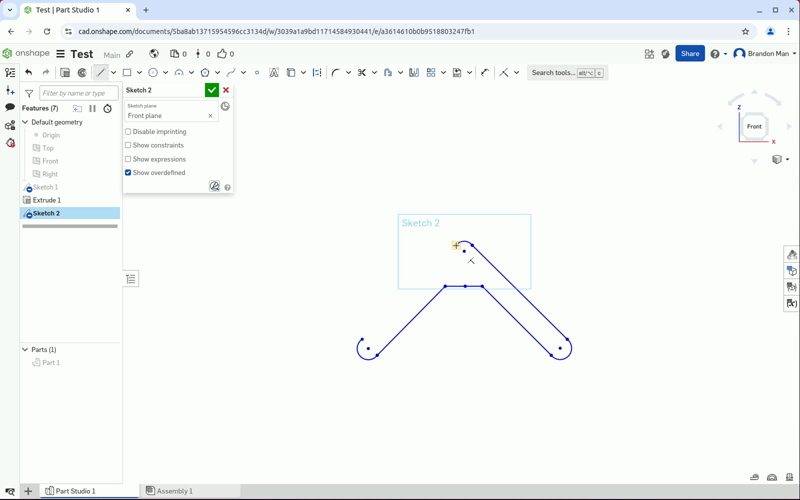
scroll(6)
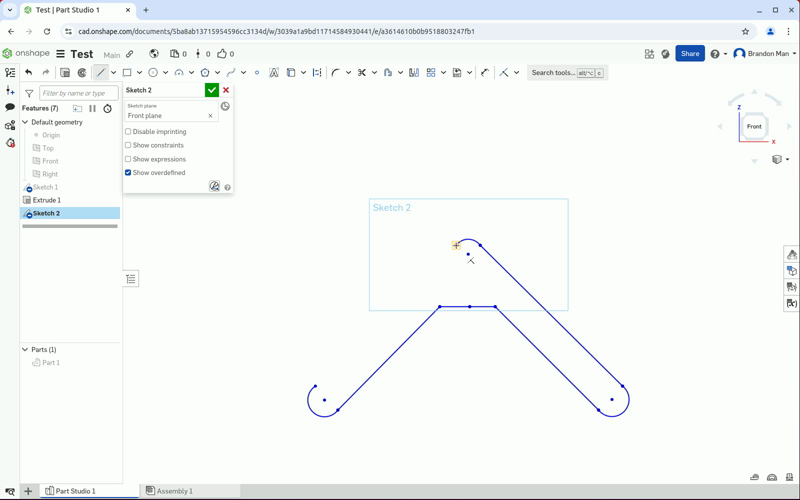
scroll(6)
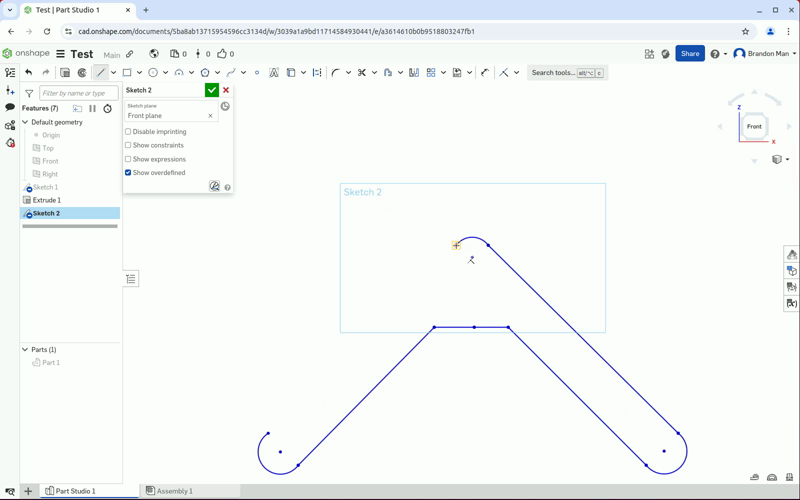
scroll(6)
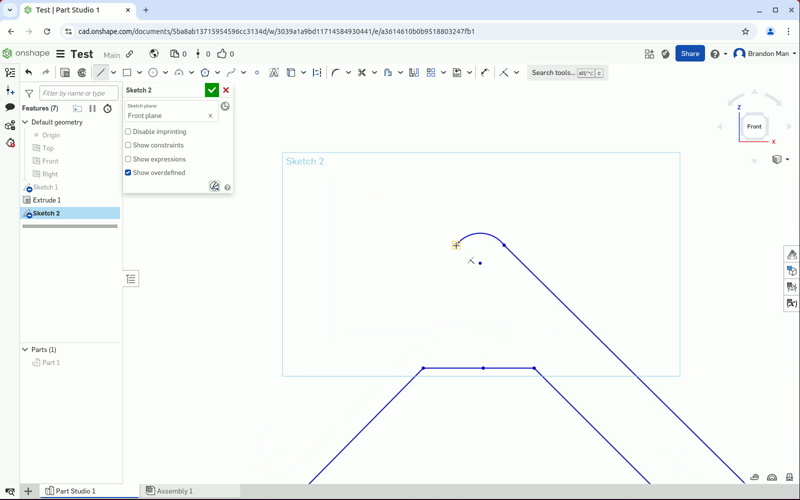
scroll(6)
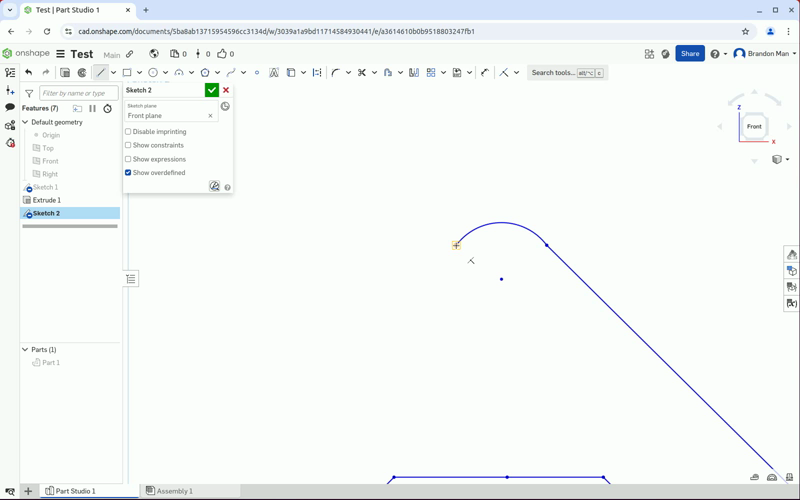
click(456, 245)
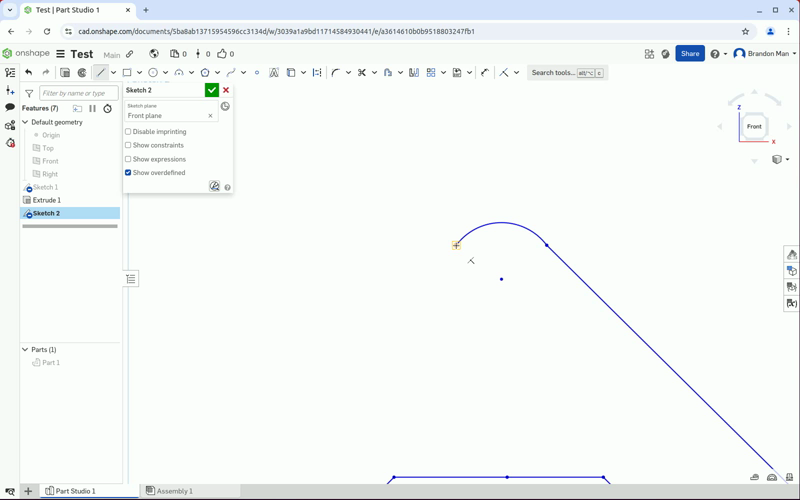
scroll(-6)
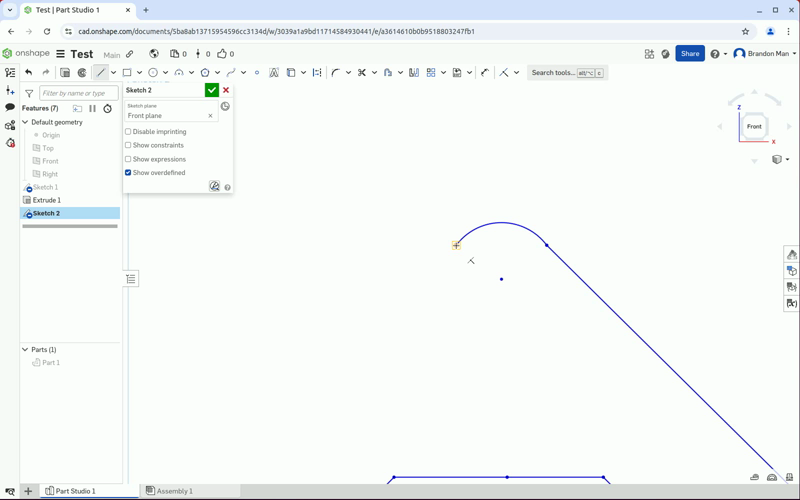
scroll(-6)
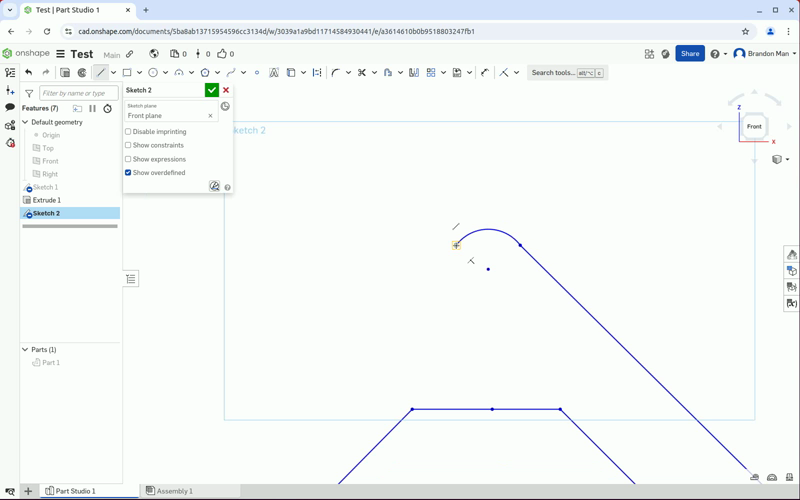
scroll(-6)
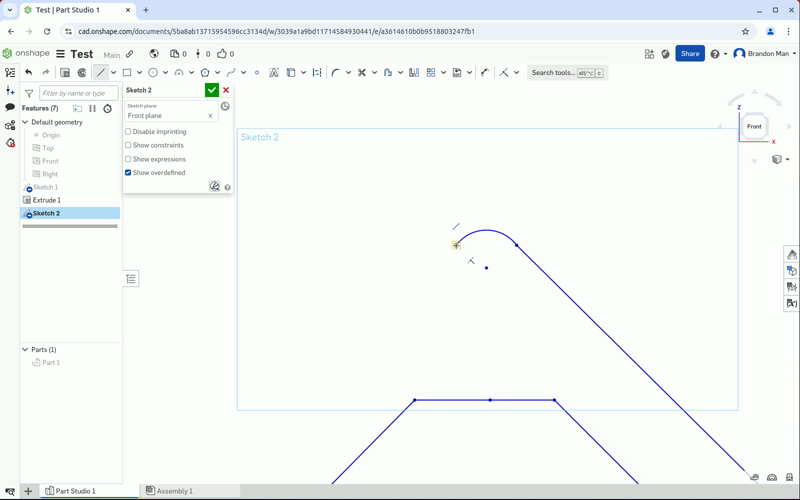
scroll(-6)
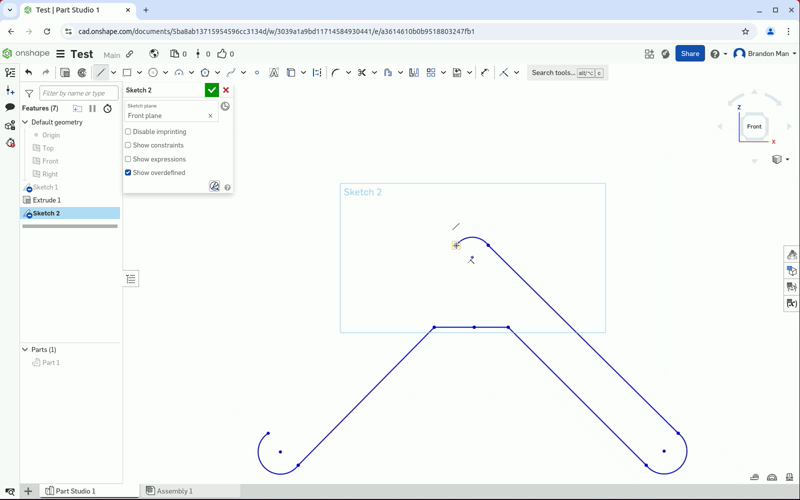
scroll(-6)
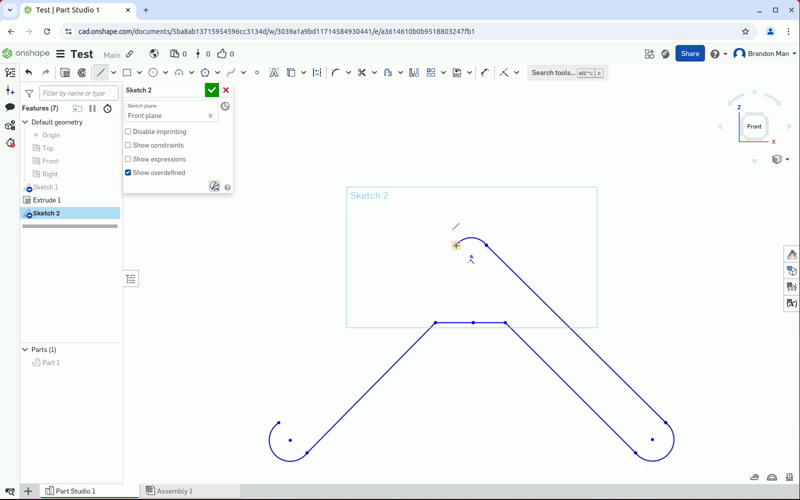
scroll(-6)
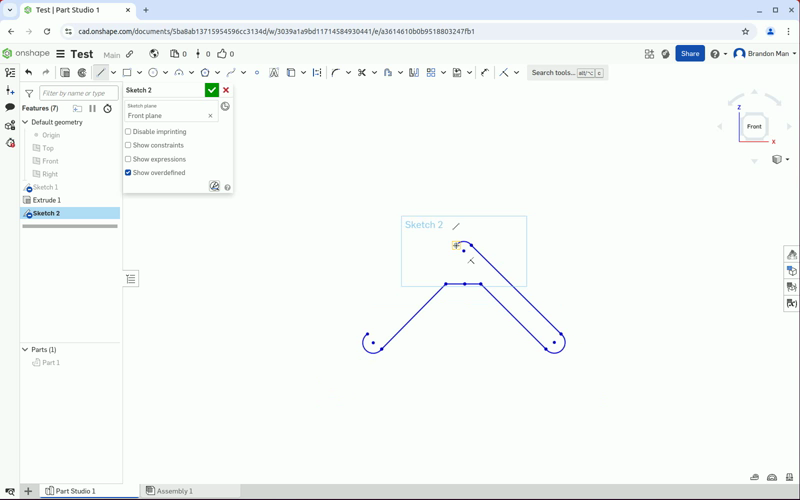
scroll(-6)
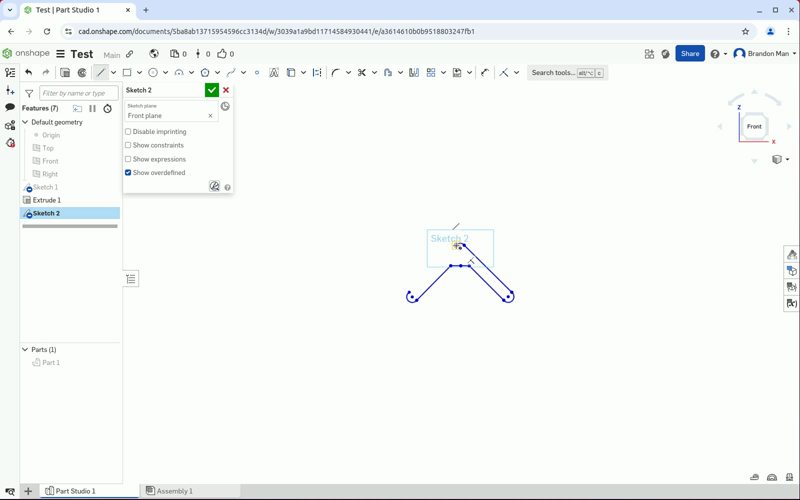
key_down(shift)
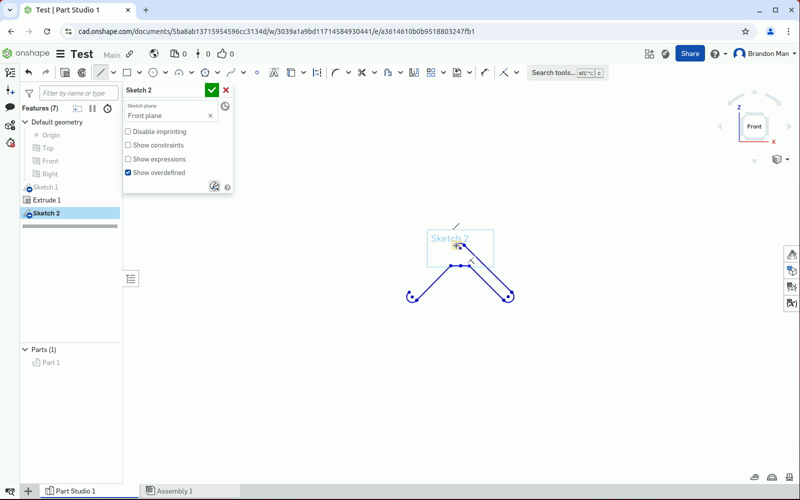
mouse_move(409, 292)
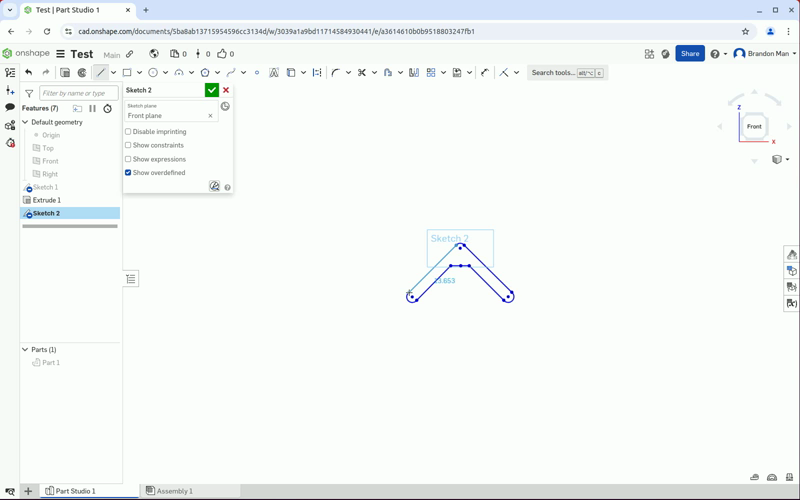
key_up(shift)
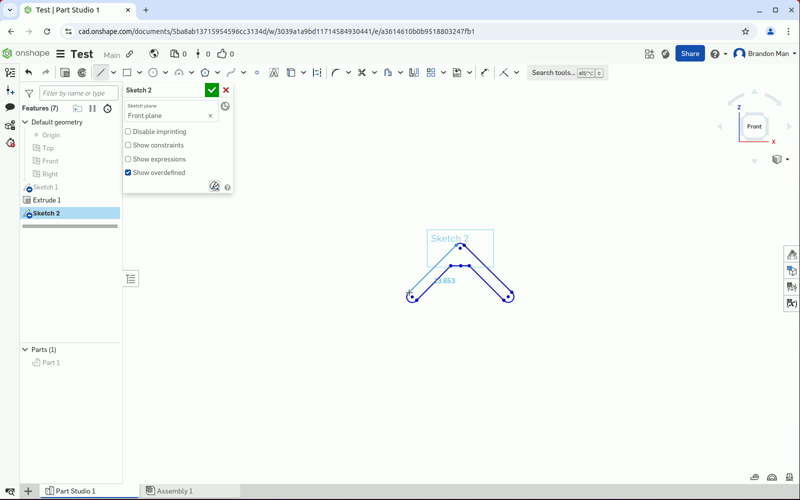
click(409, 292)
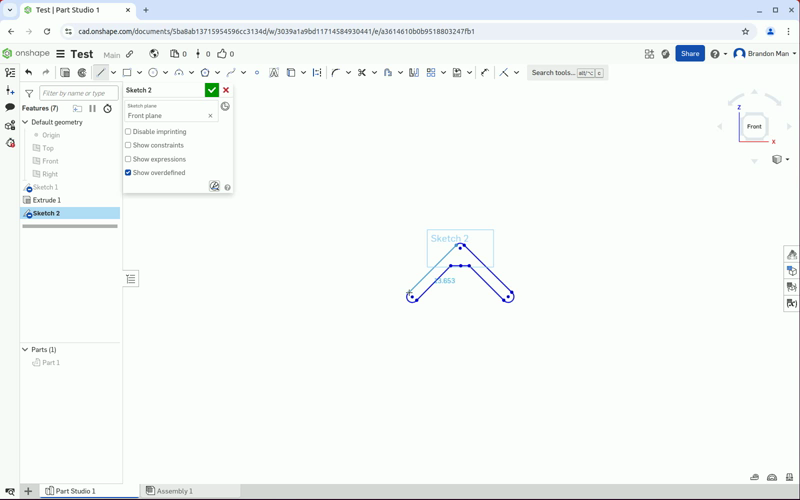
key(esc)
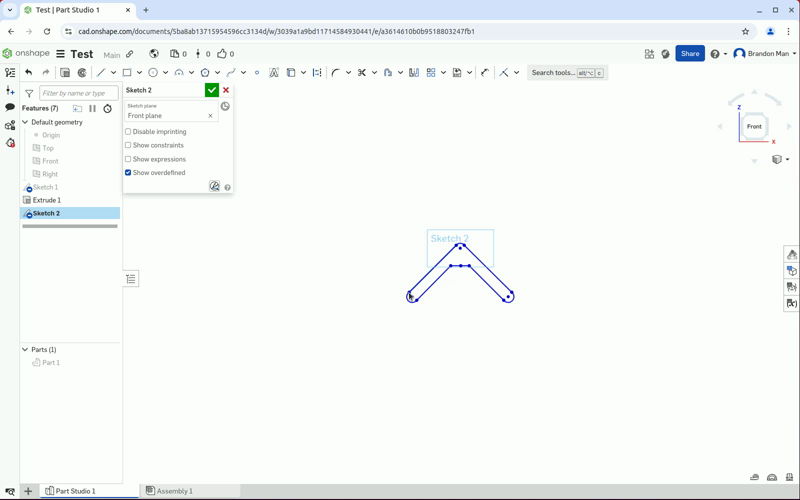
key(c)
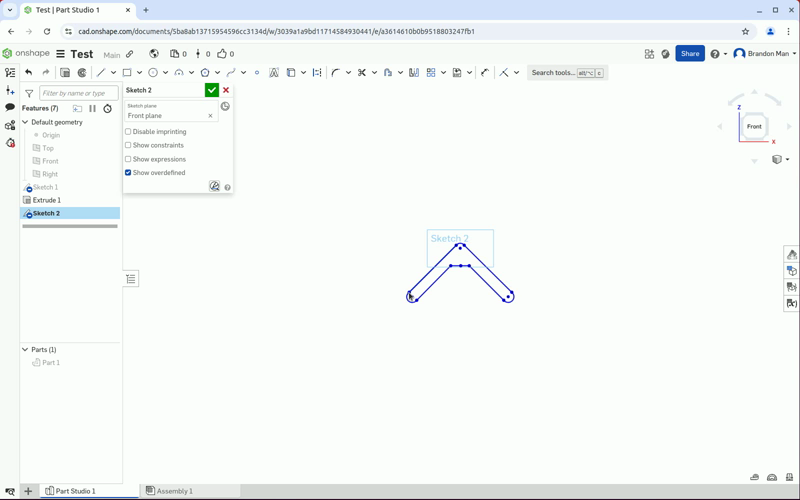
key_down(shift)
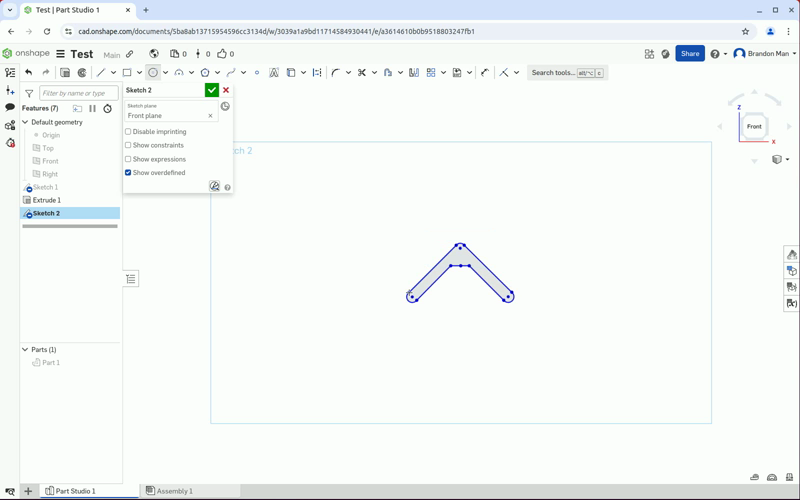
mouse_move(460, 249)
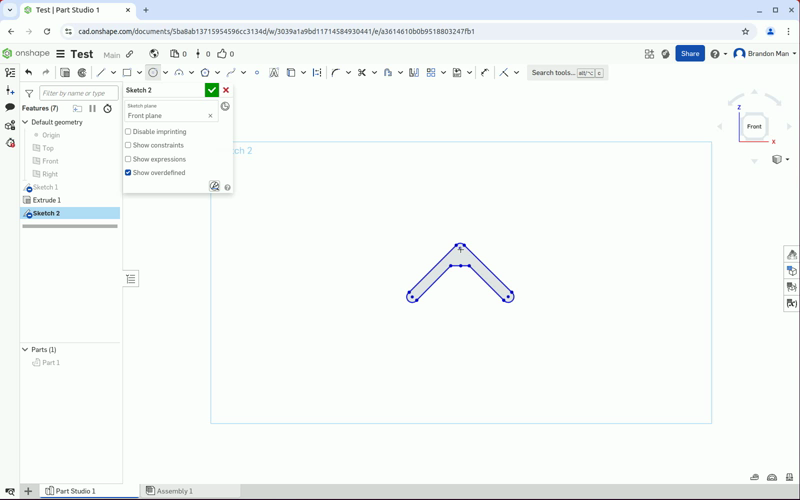
scroll(6)
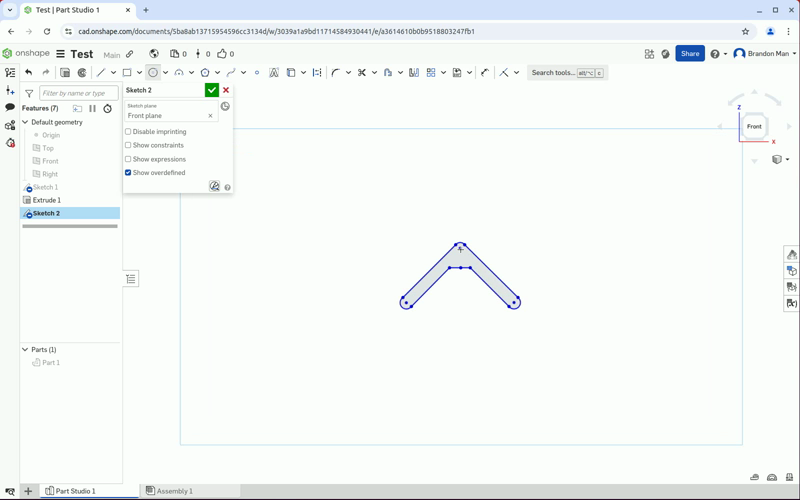
scroll(6)
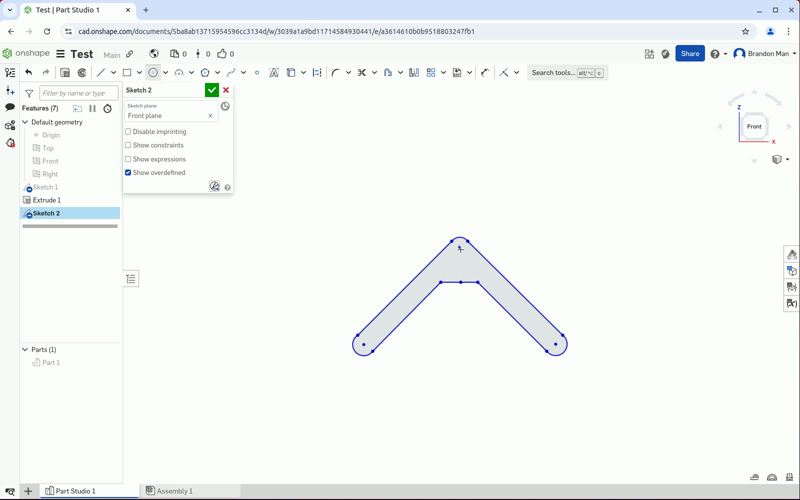
scroll(6)
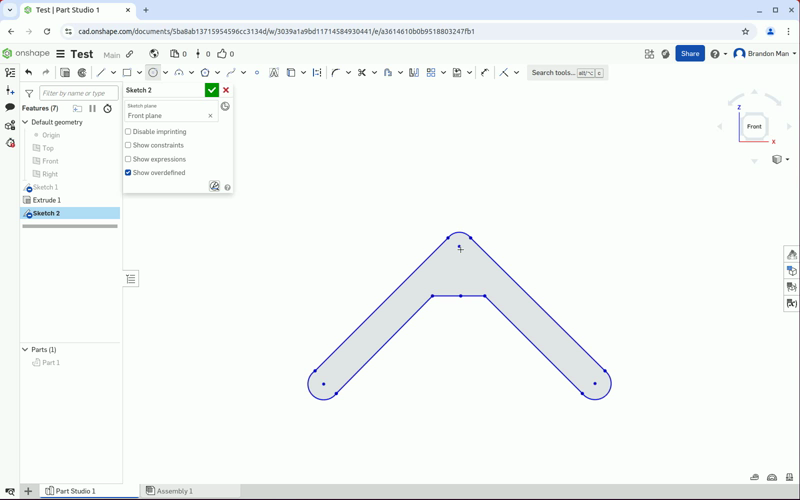
scroll(6)
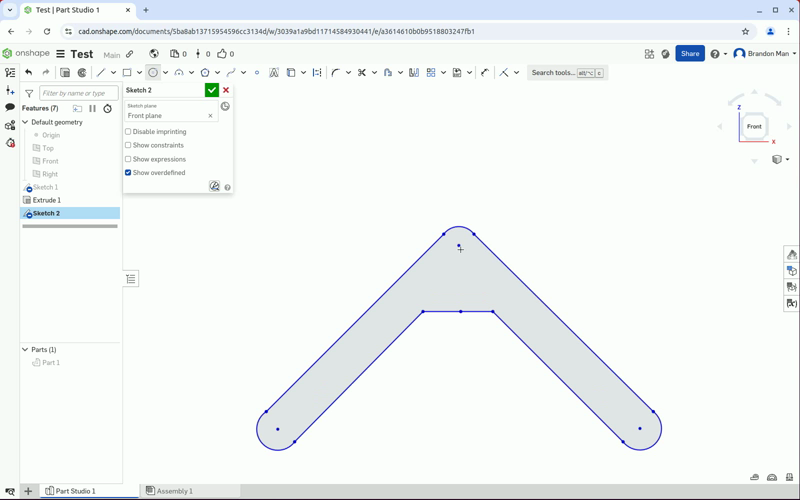
scroll(6)
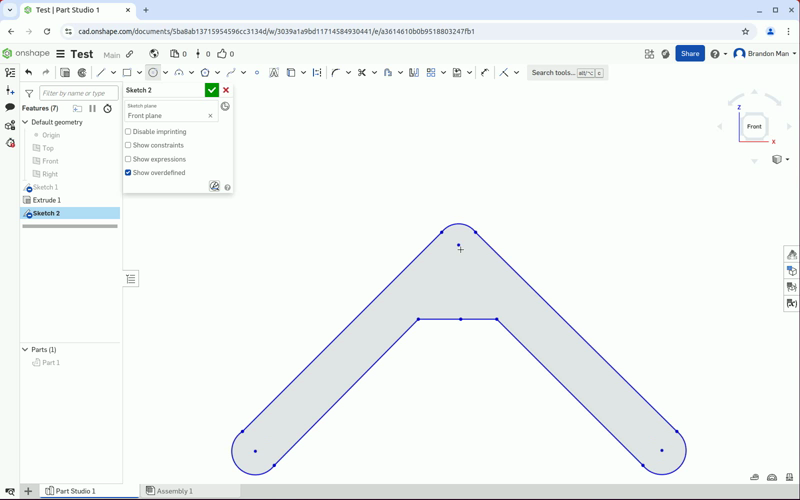
scroll(6)
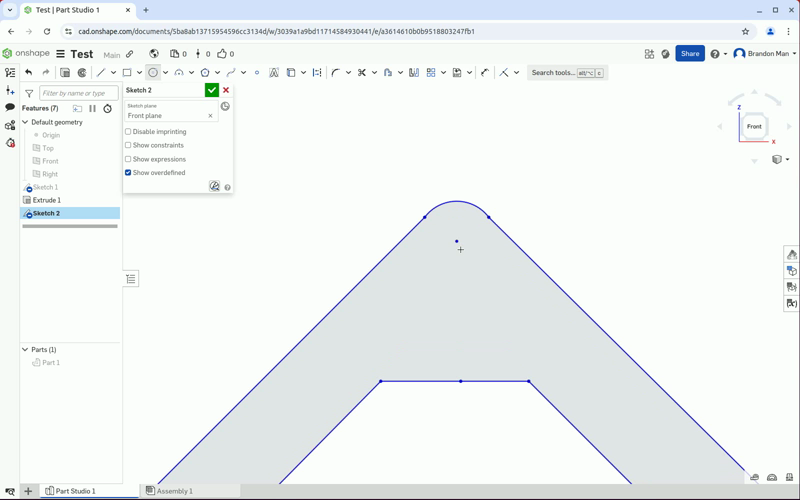
scroll(6)
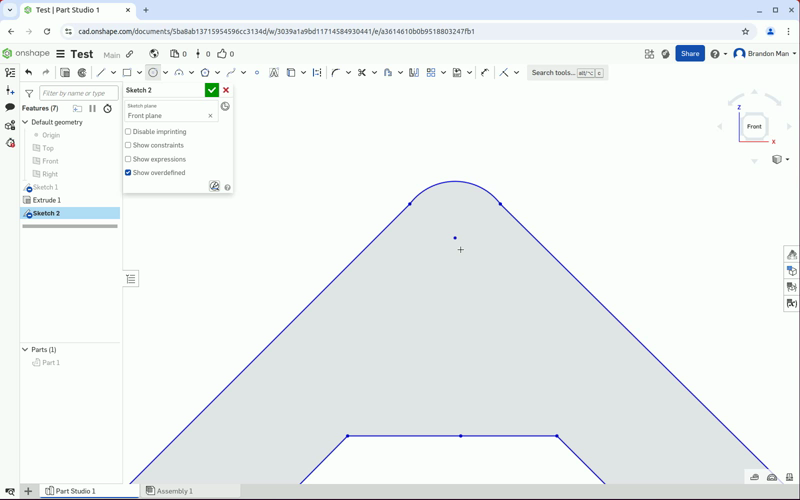
click(460, 249)
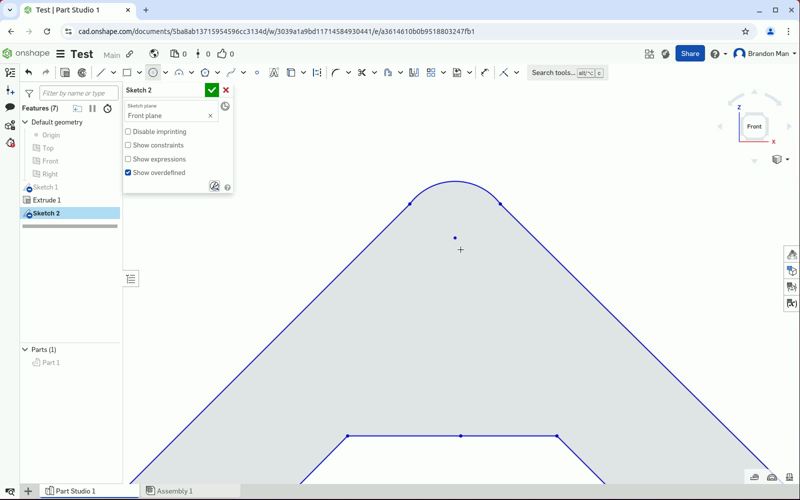
scroll(-6)
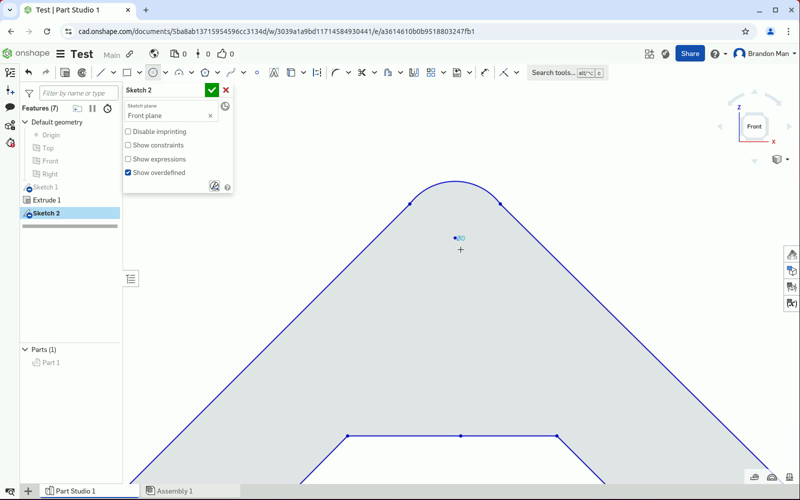
scroll(-6)
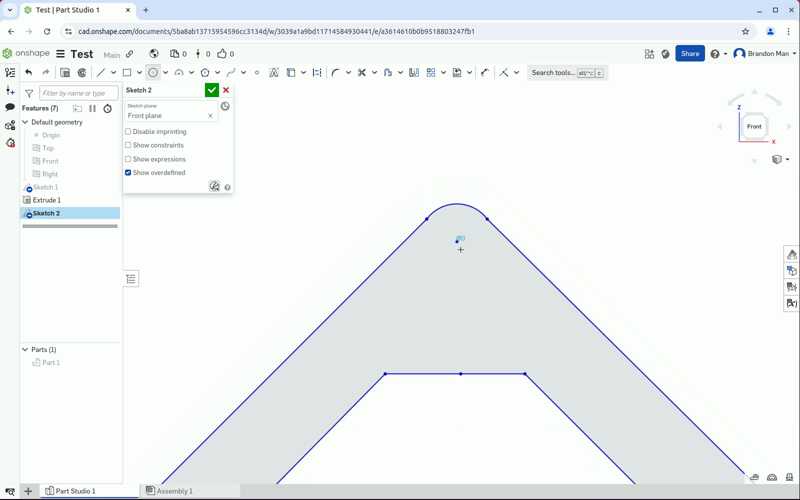
scroll(-6)
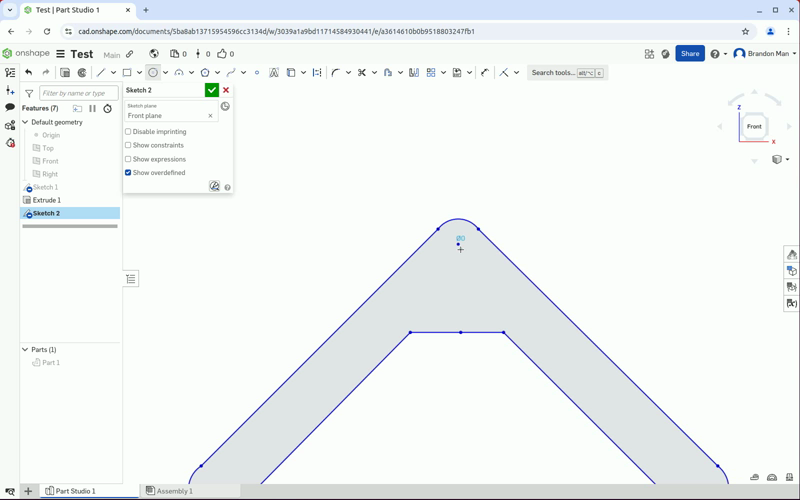
scroll(-6)
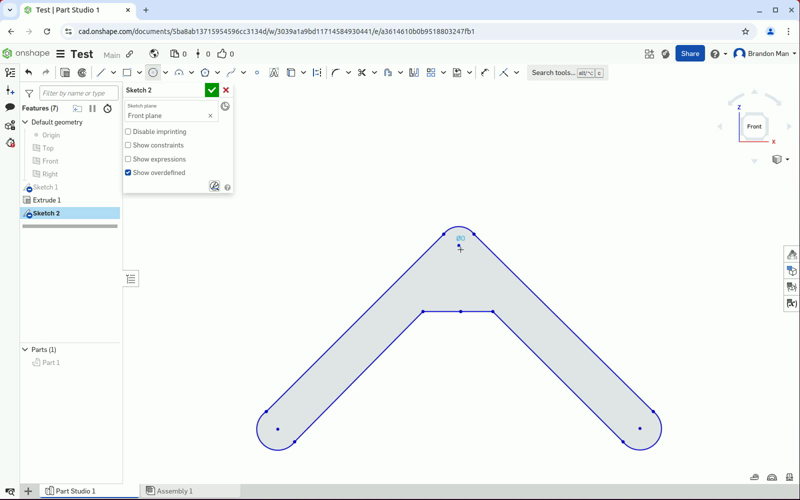
scroll(-6)
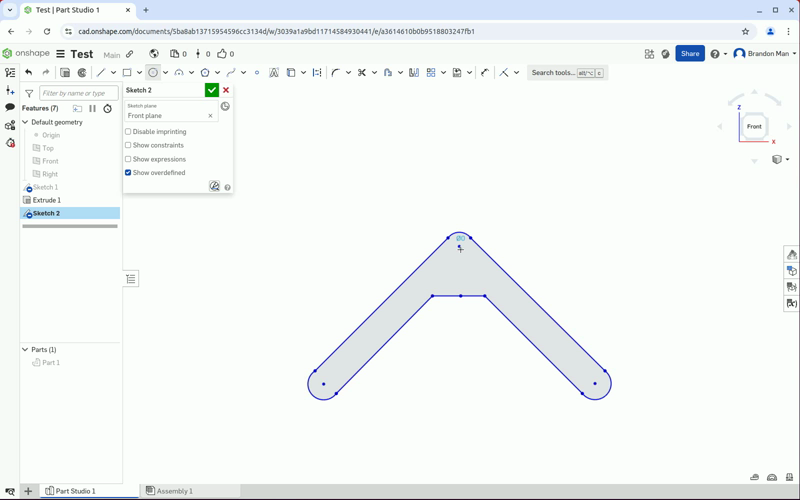
scroll(-6)
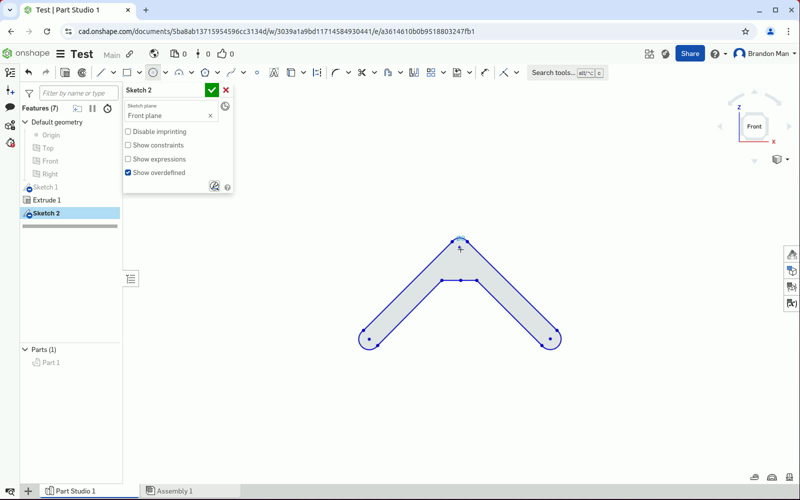
scroll(-6)
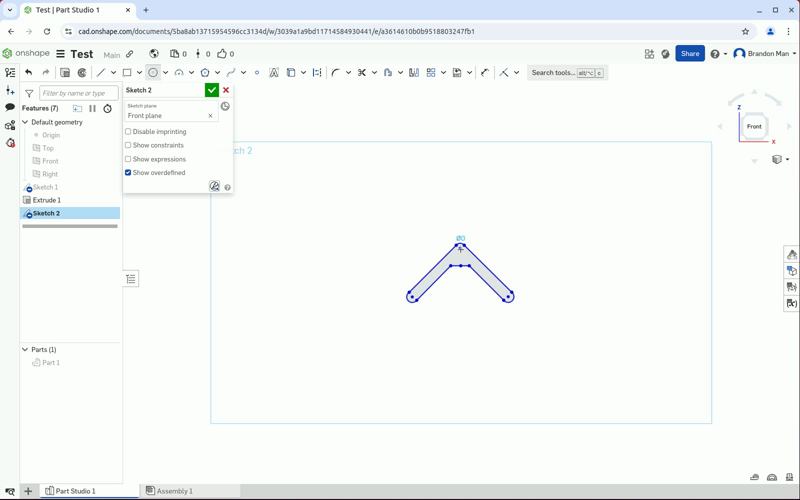
key_up(shift)
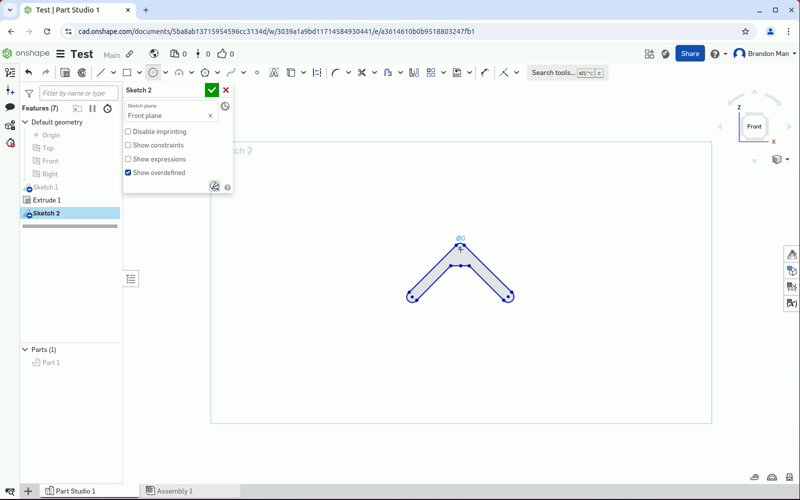
mouse_move(464, 249)
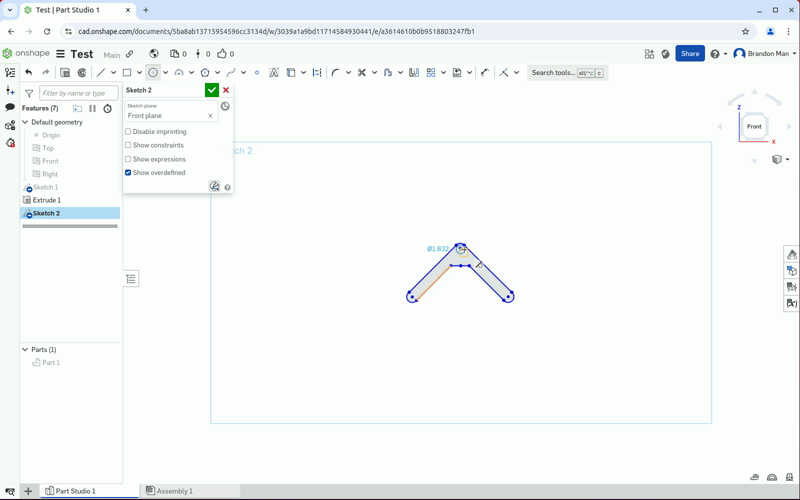
scroll(6)
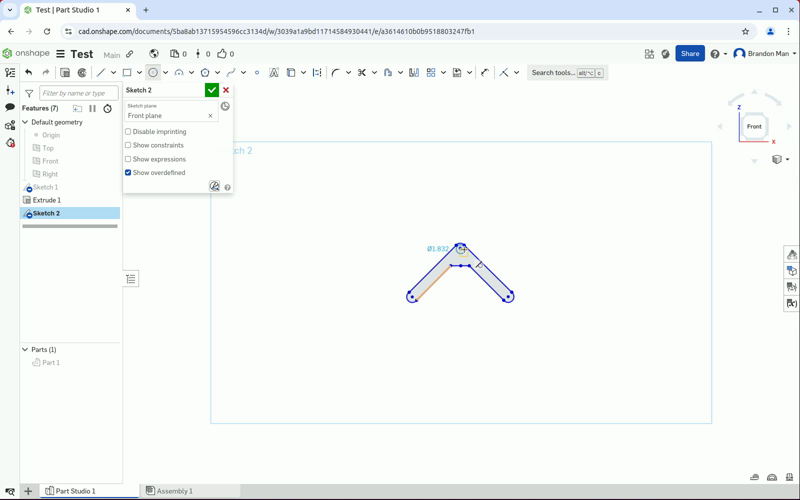
scroll(6)
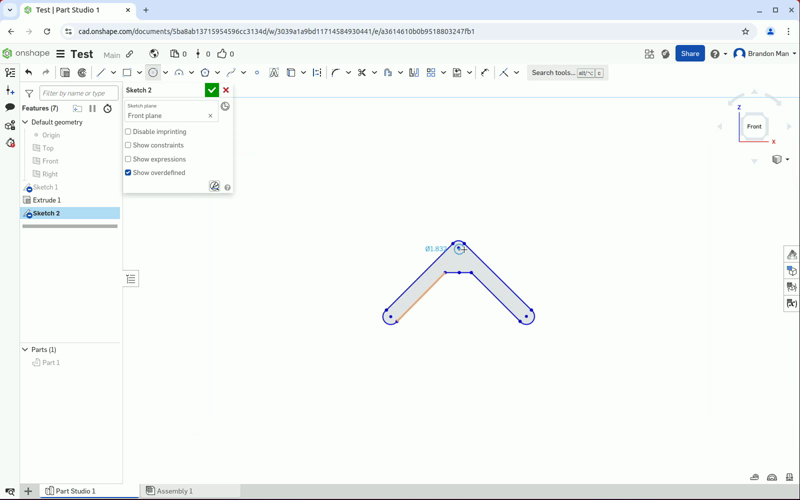
scroll(6)
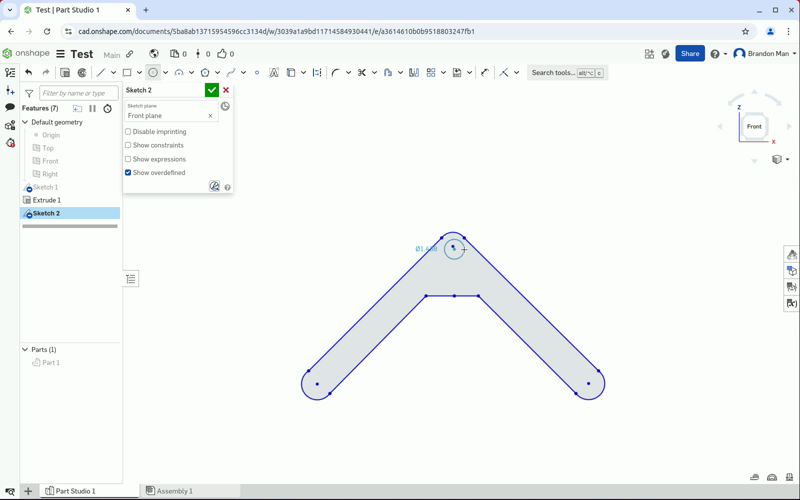
scroll(6)
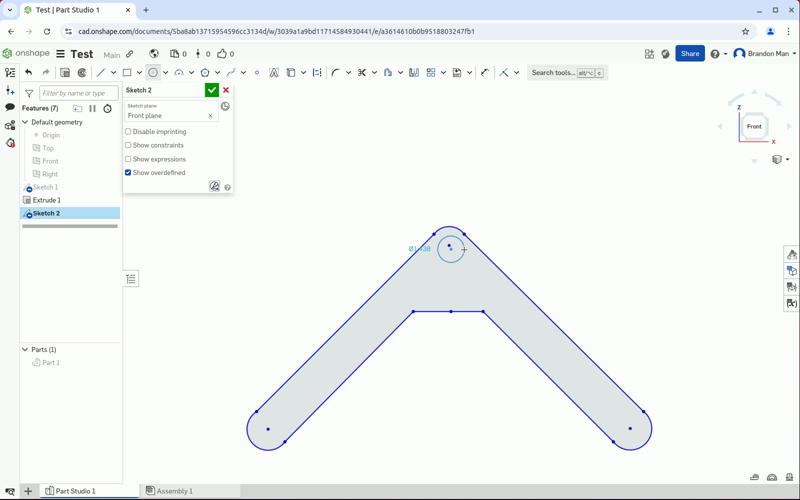
scroll(6)
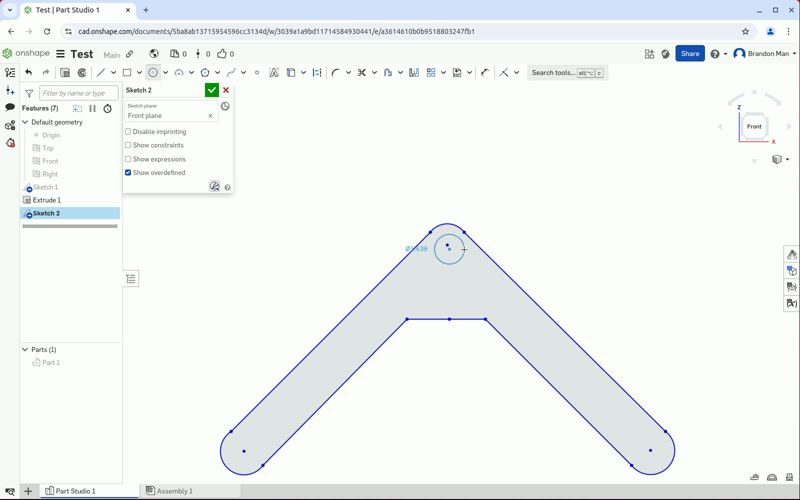
scroll(6)
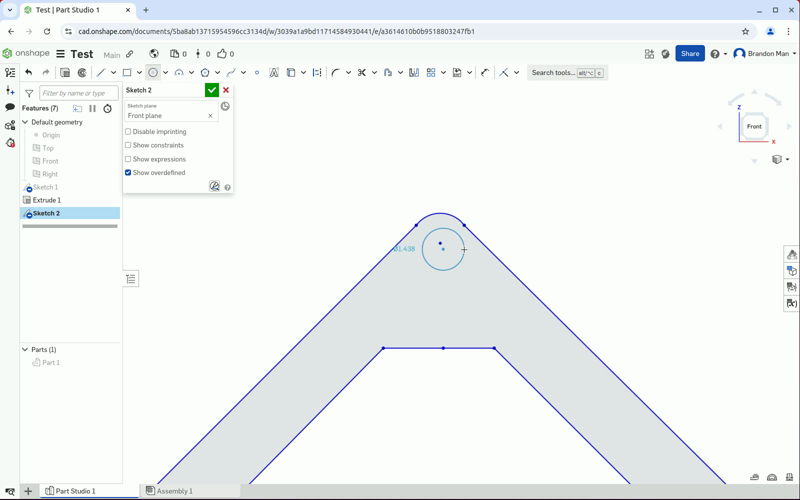
scroll(6)
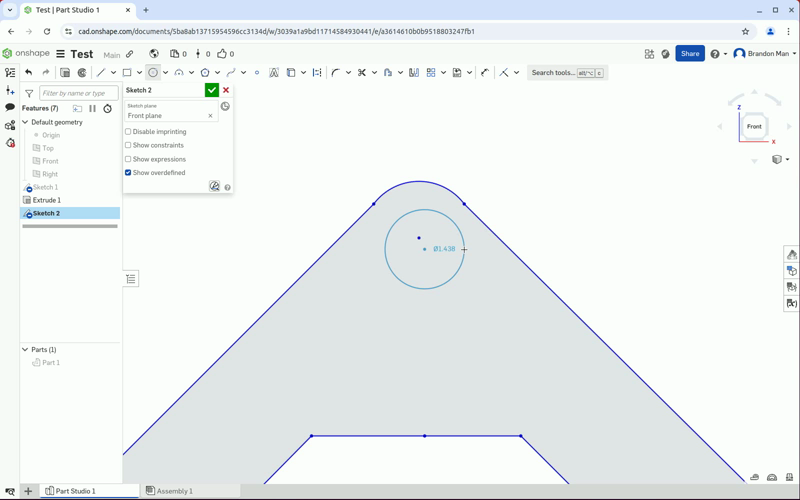
click(464, 249)
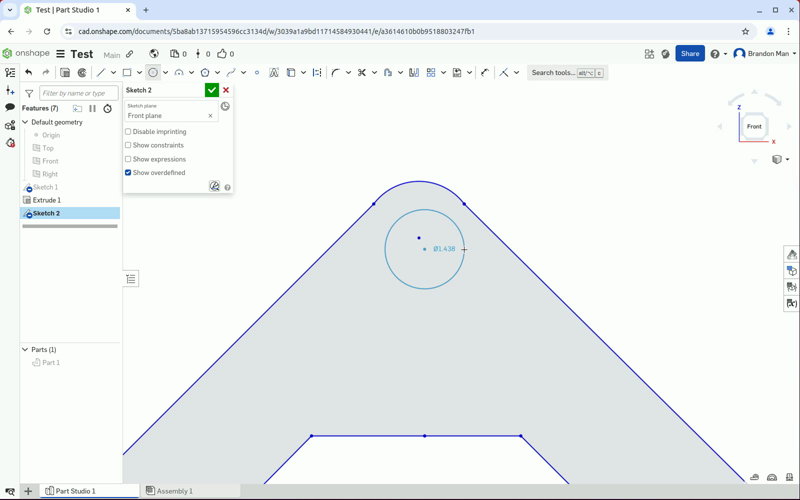
scroll(-6)
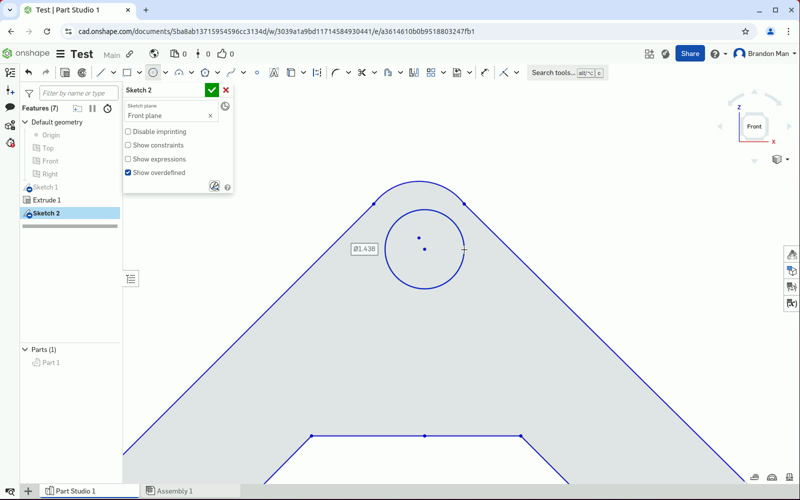
scroll(-6)
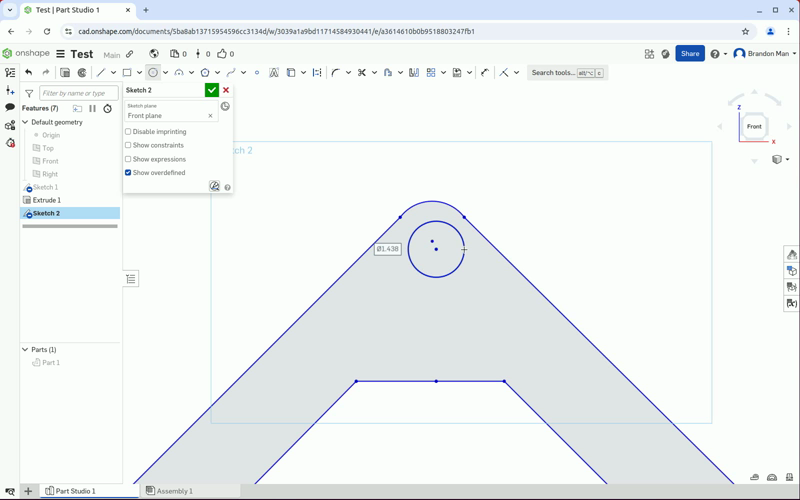
scroll(-6)
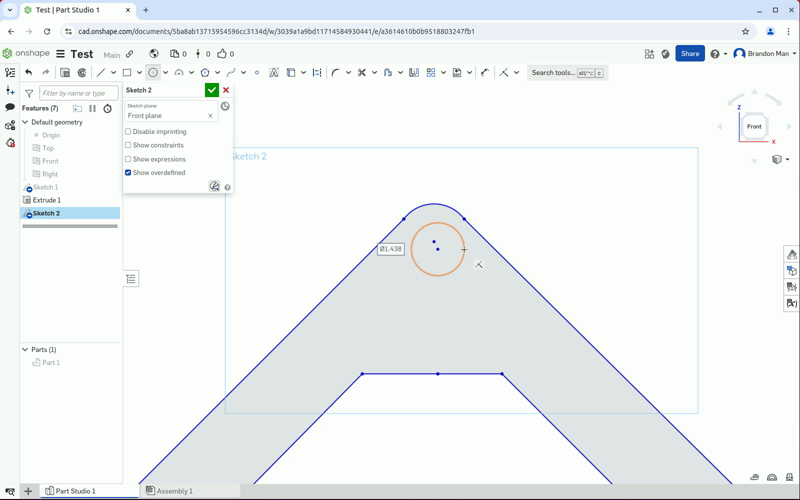
scroll(-6)
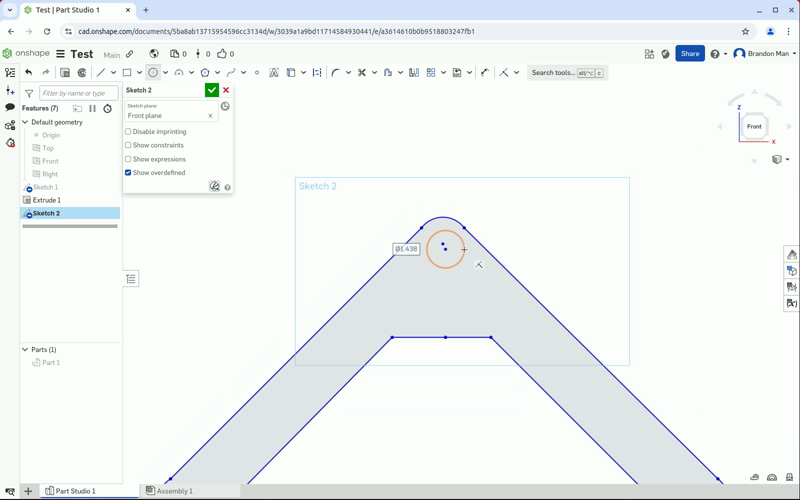
scroll(-6)
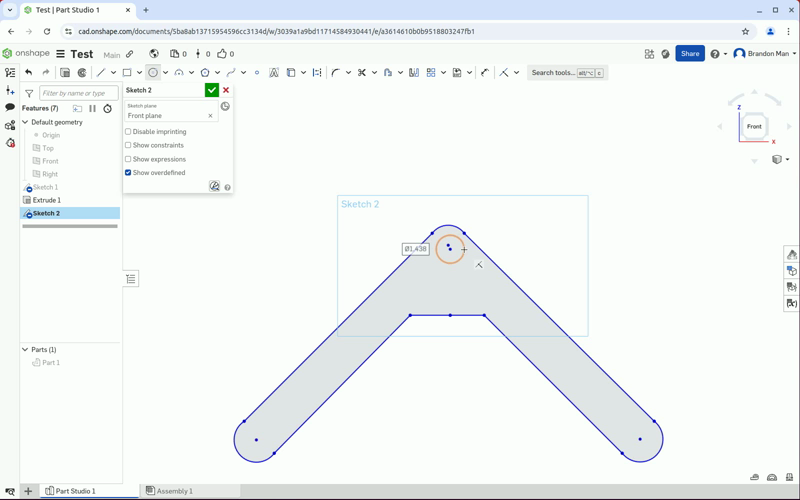
scroll(-6)
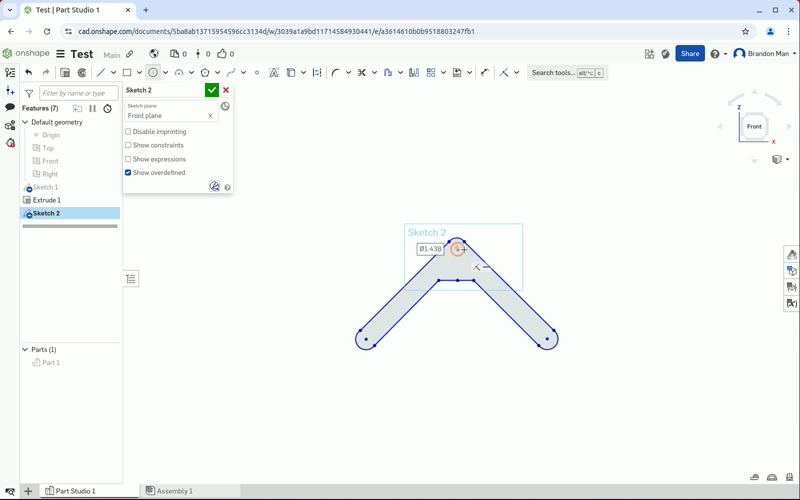
scroll(-6)
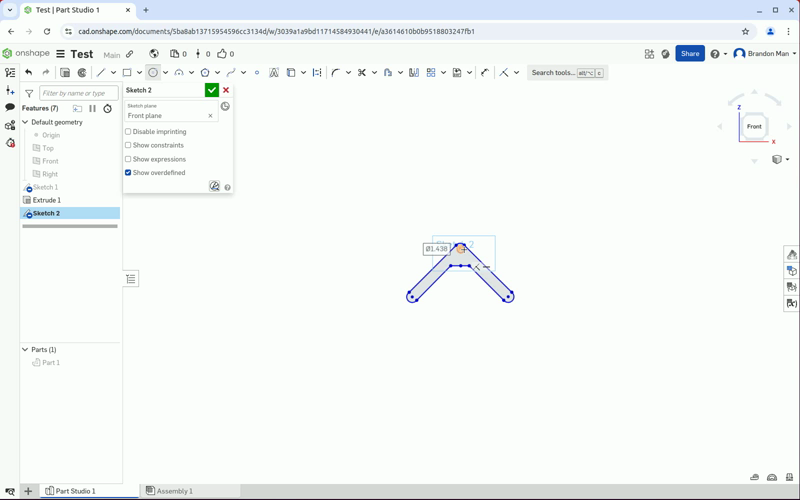
key(esc)
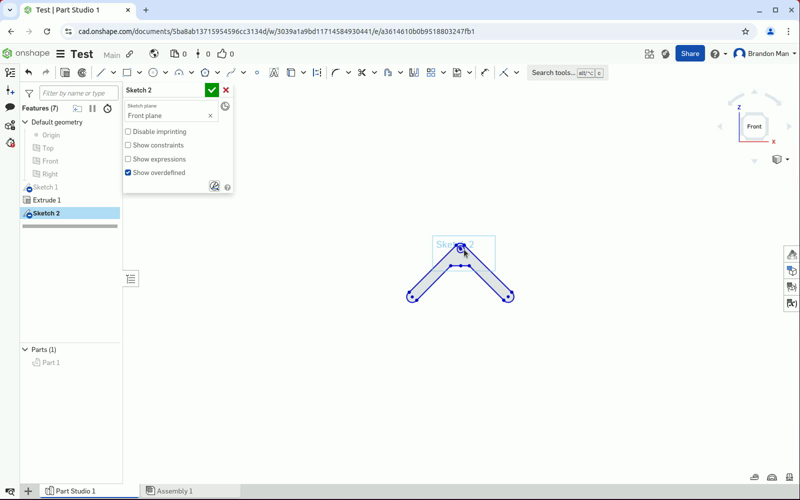
mouse_move(453, 253)
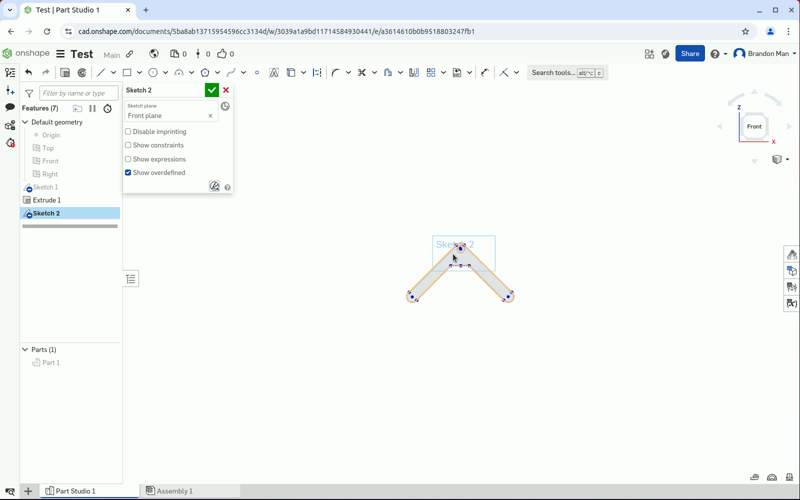
scroll(6)
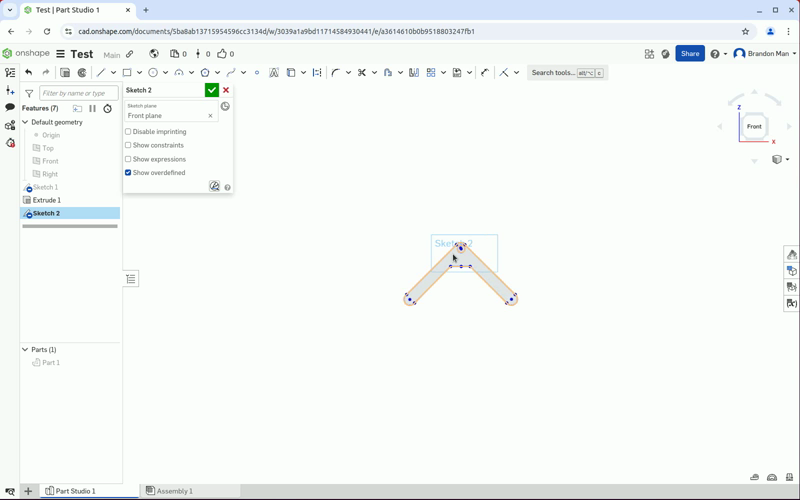
scroll(6)
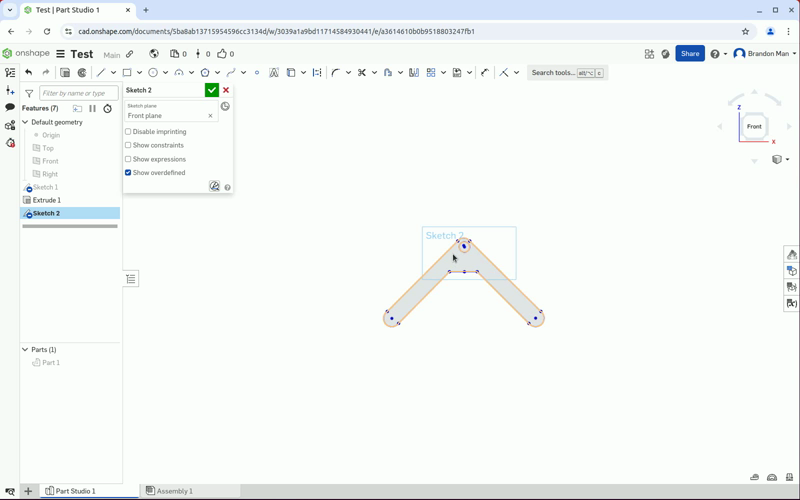
scroll(6)
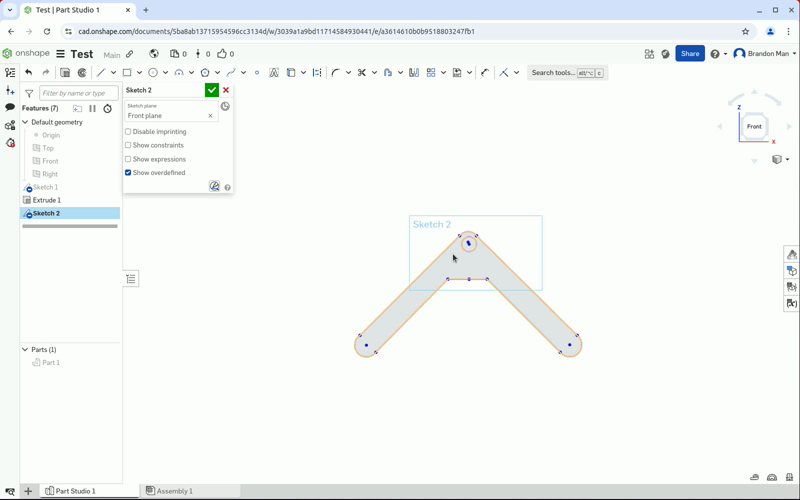
scroll(6)
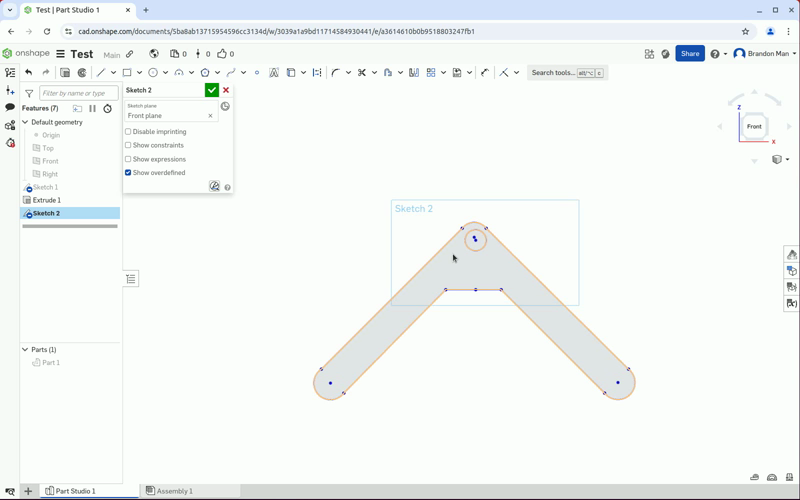
scroll(6)
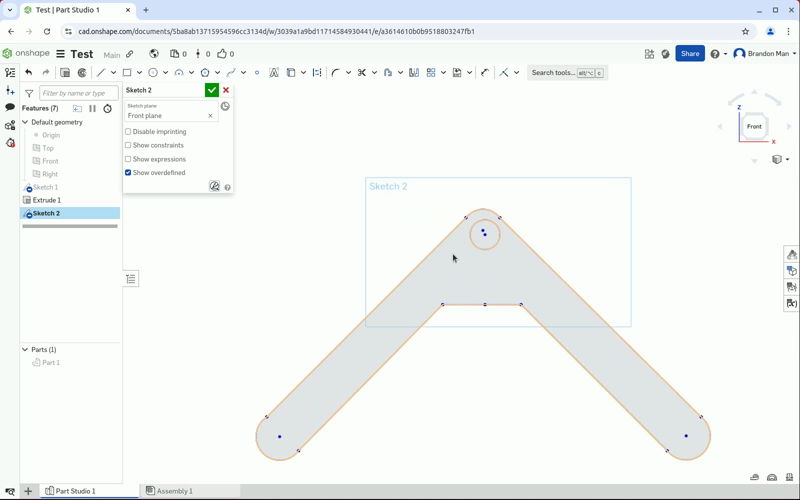
scroll(6)
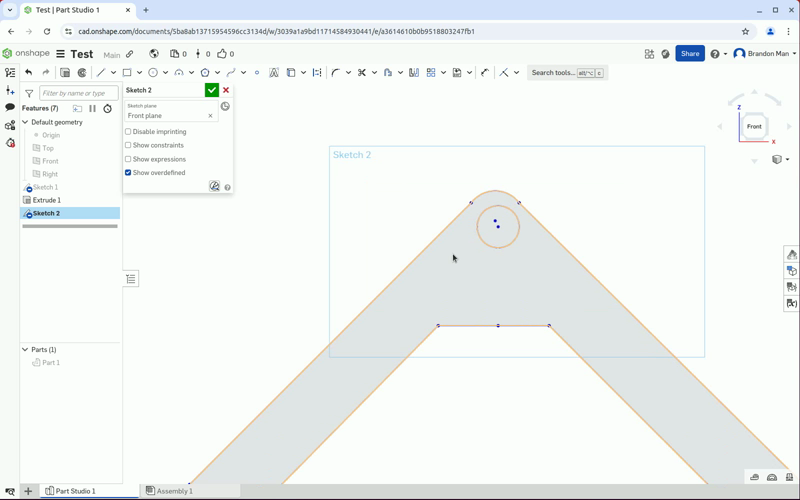
scroll(6)
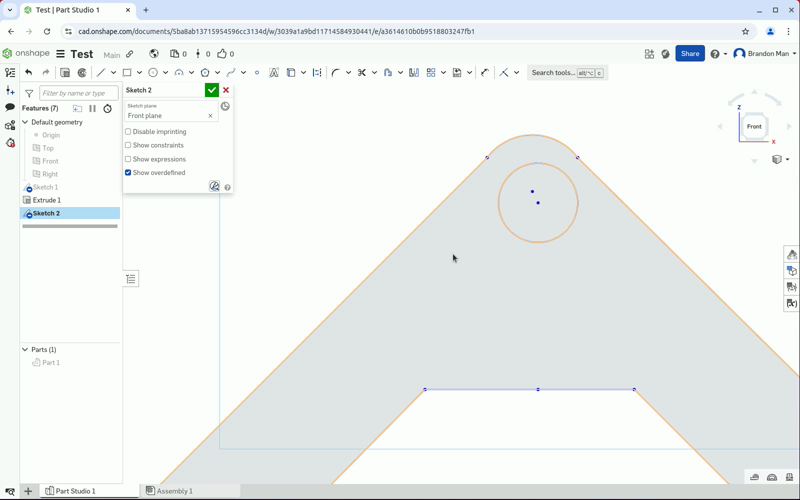
click(453, 253)
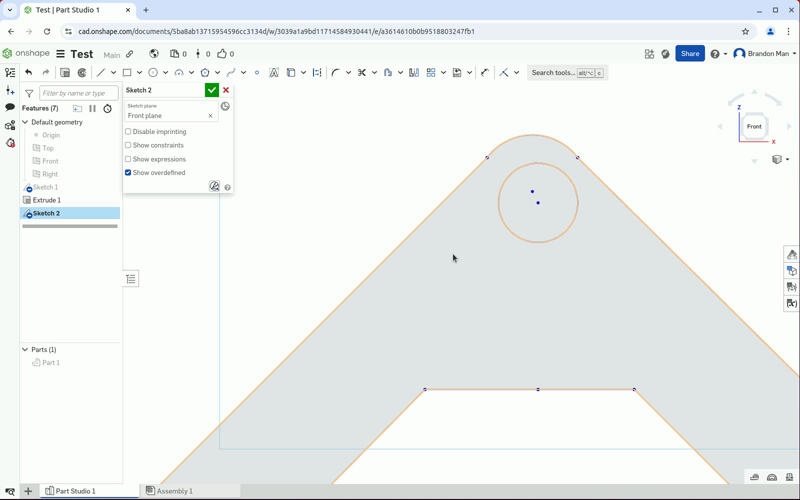
scroll(-6)
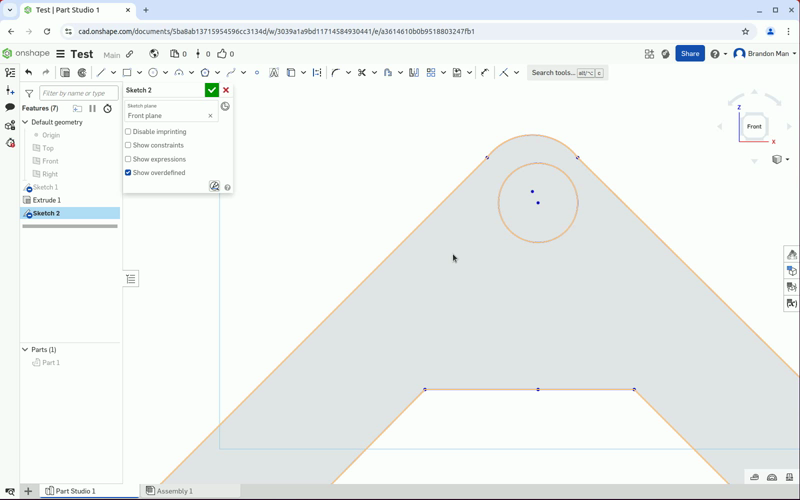
scroll(-6)
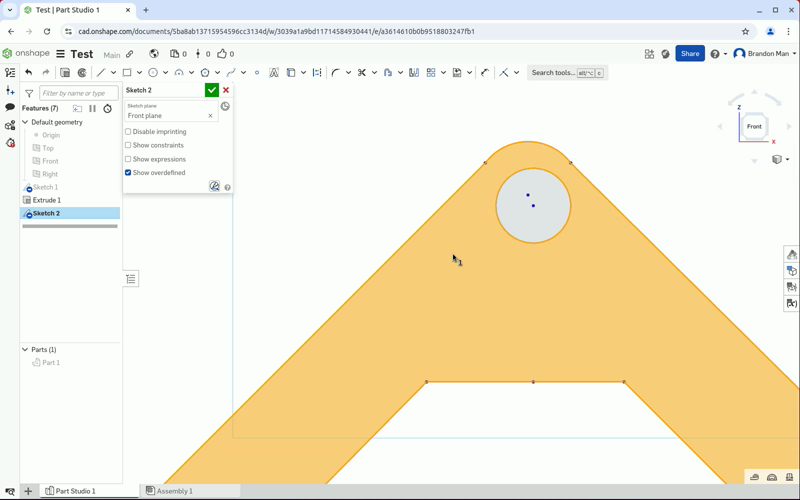
scroll(-6)
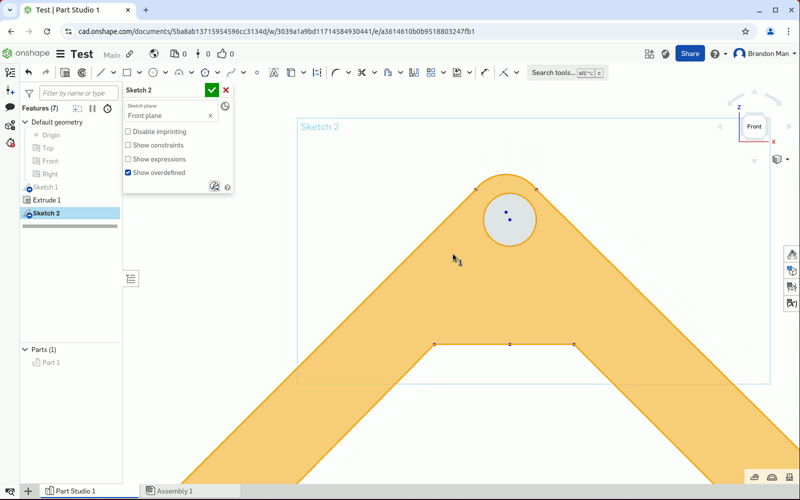
scroll(-6)
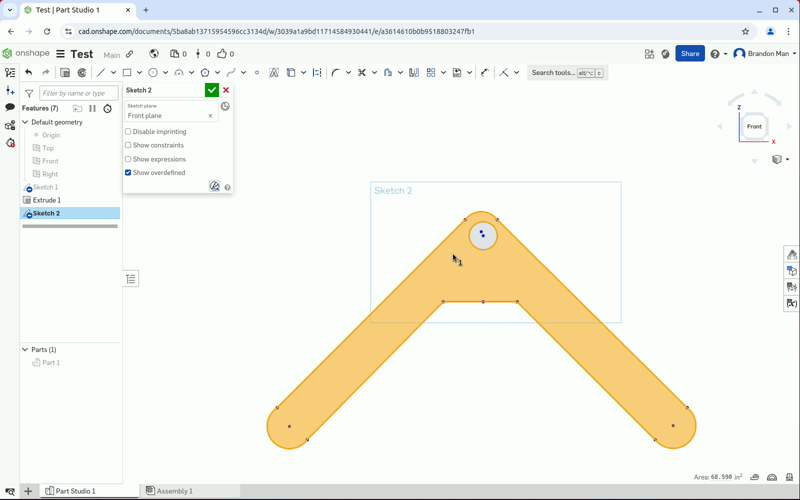
scroll(-6)
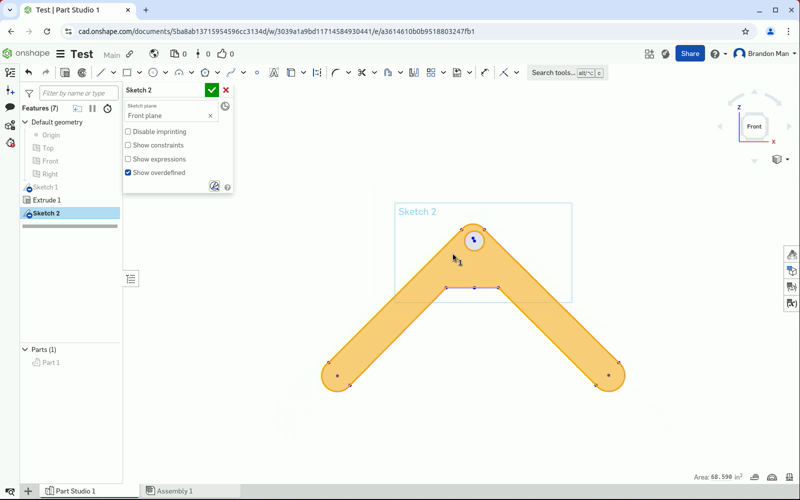
scroll(-6)
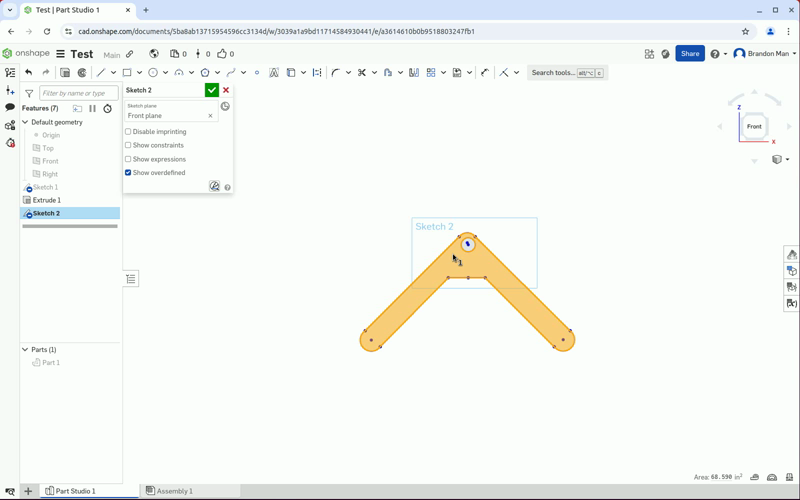
scroll(-6)
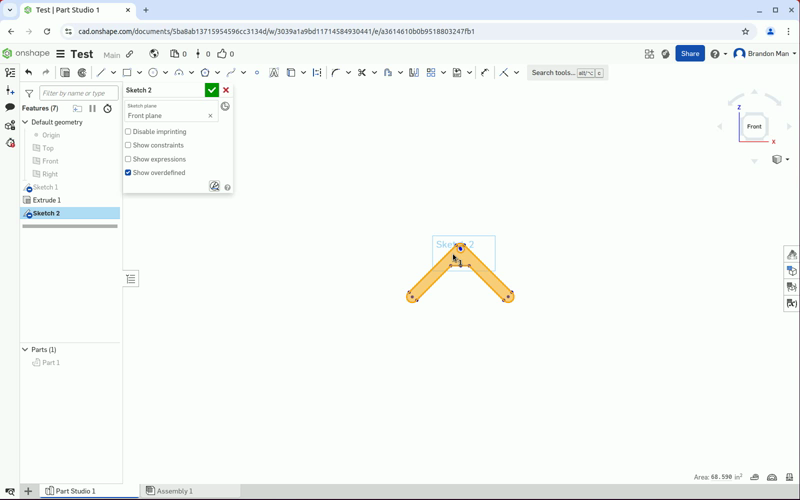
mouse_move(73, 352)
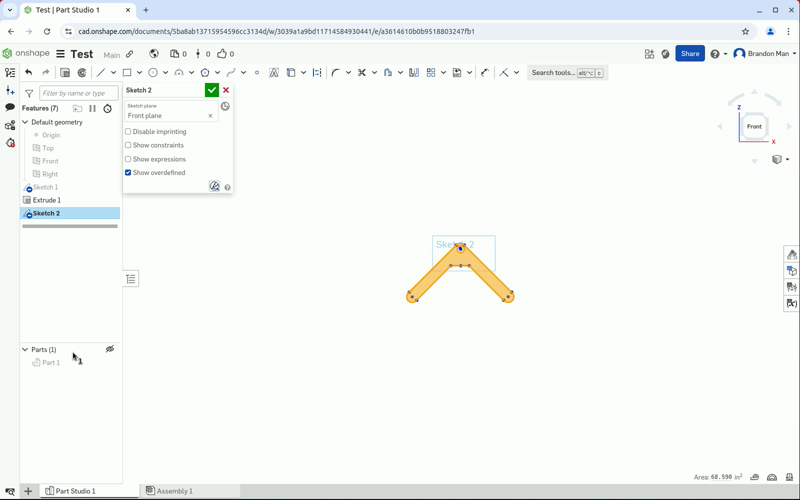
key(shift+y)
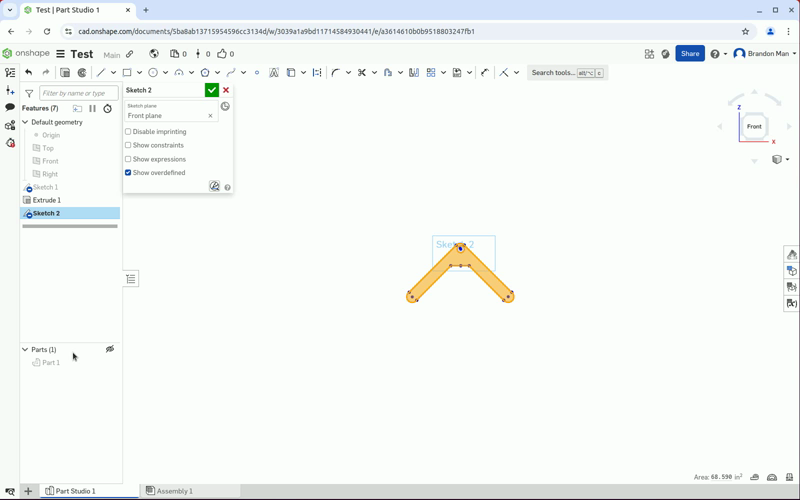
key(shift+e)
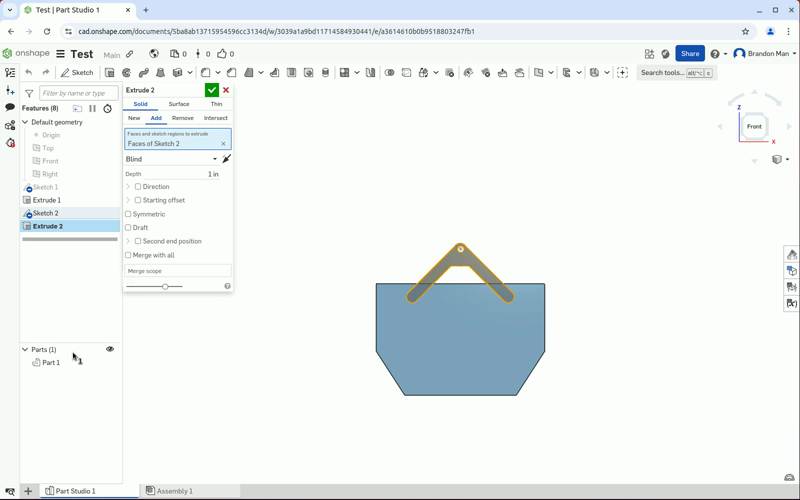
mouse_move(143, 106)
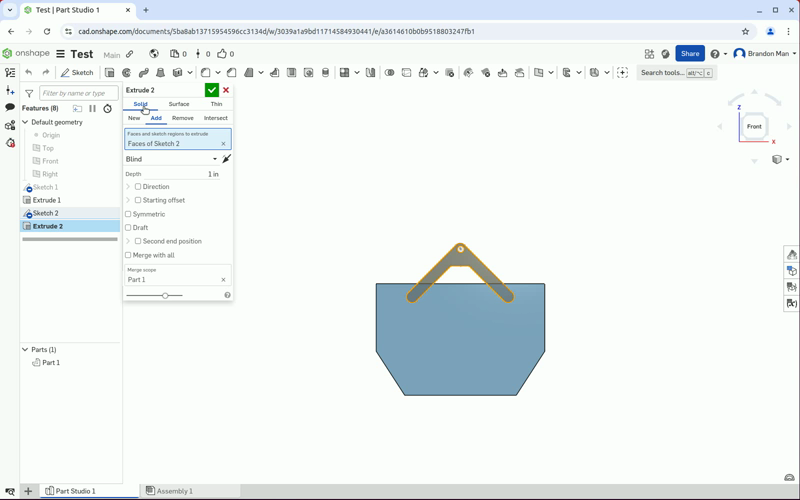
click(143, 106)
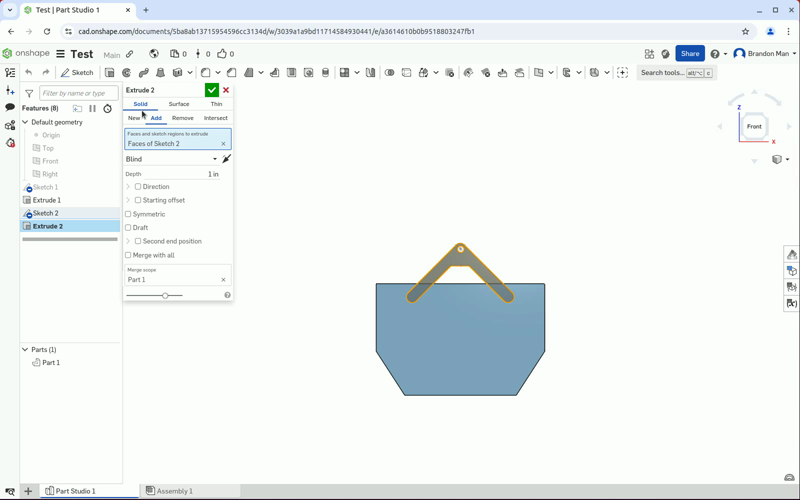
mouse_move(137, 120)
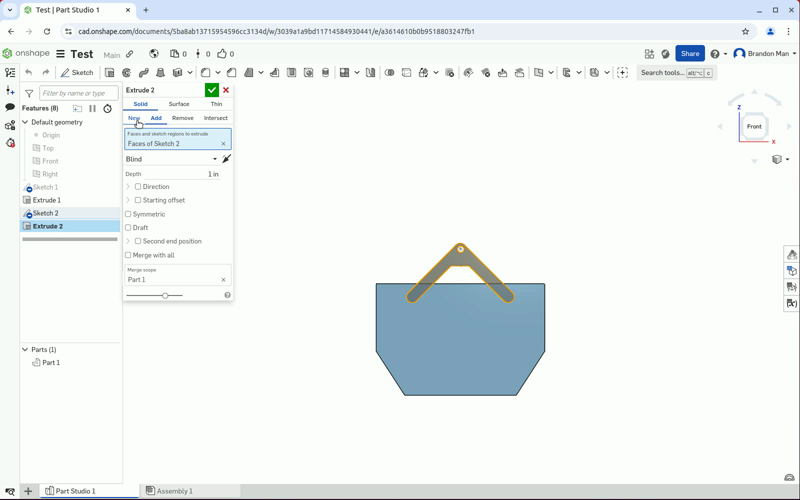
click(137, 120)
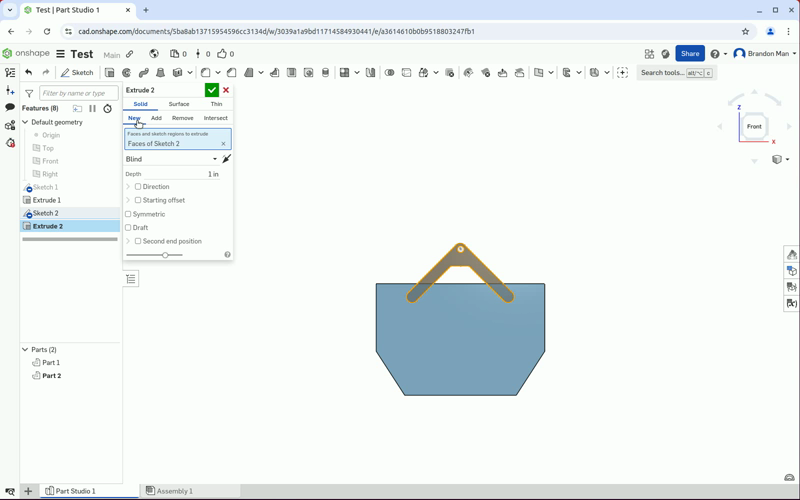
key(tab, 4)
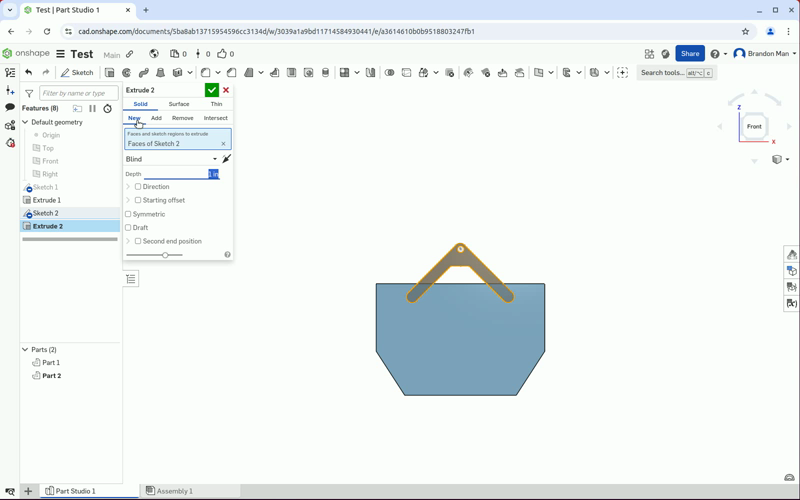
text(18.294)
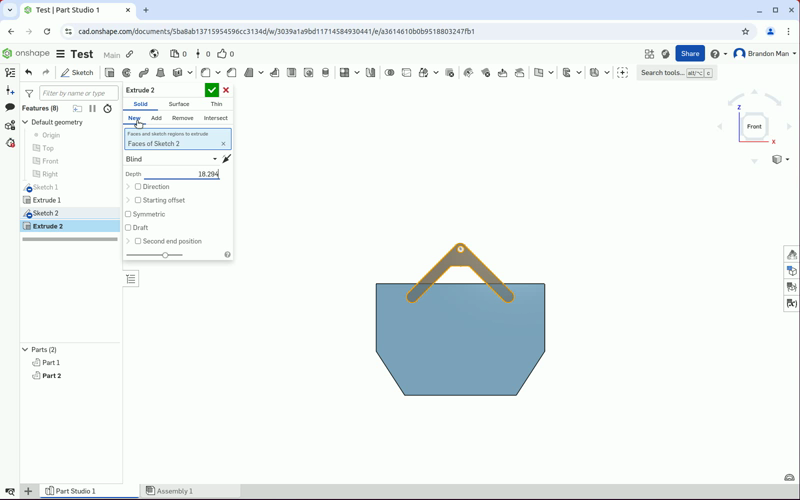
key(tab, 3)
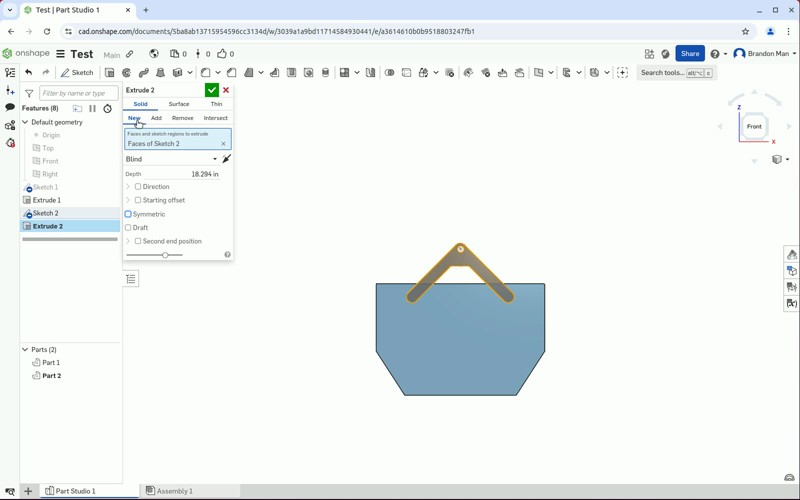
key(space)
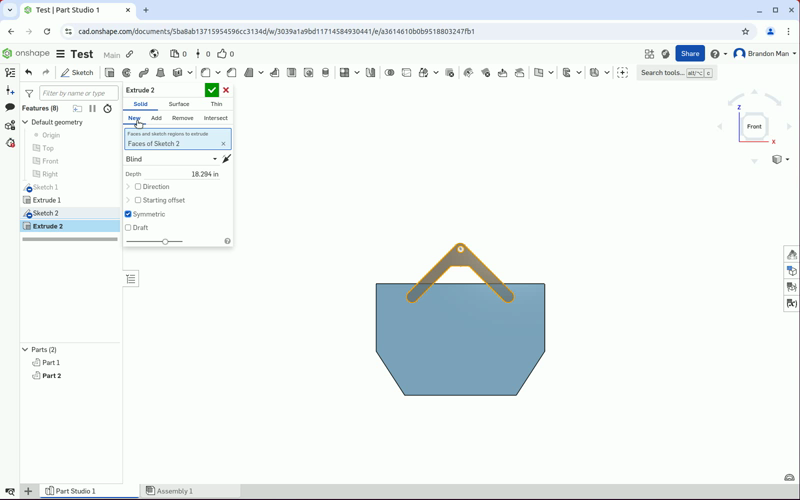
key(enter)
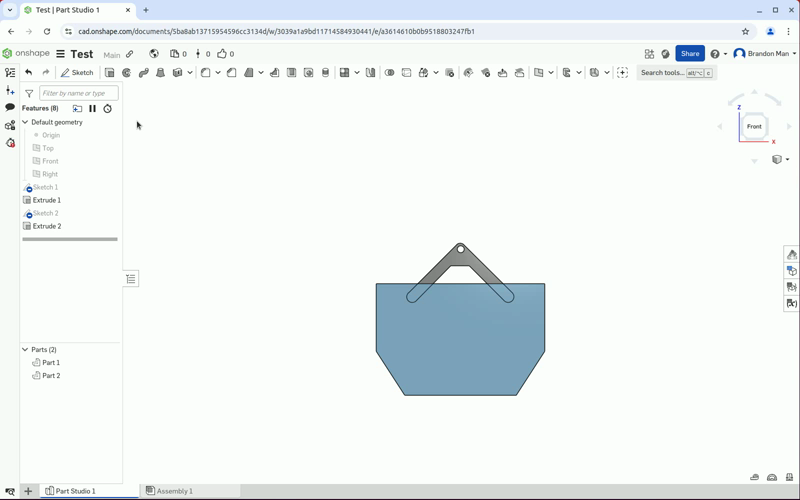
key(shift+h)
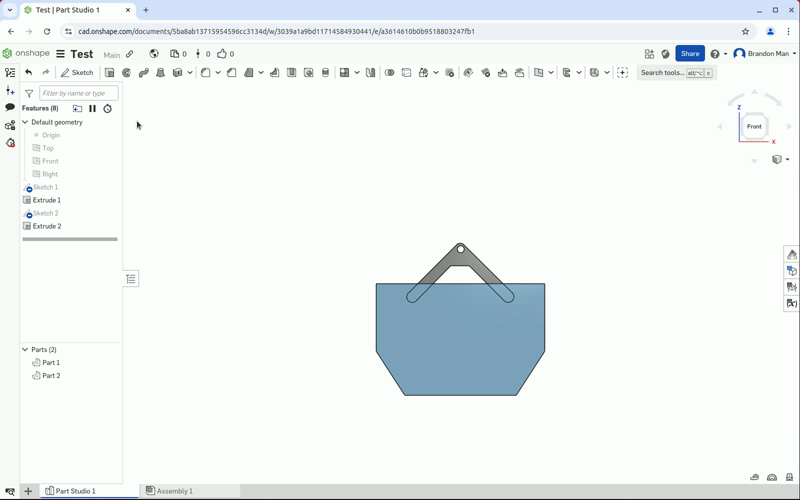
key(shift+h)
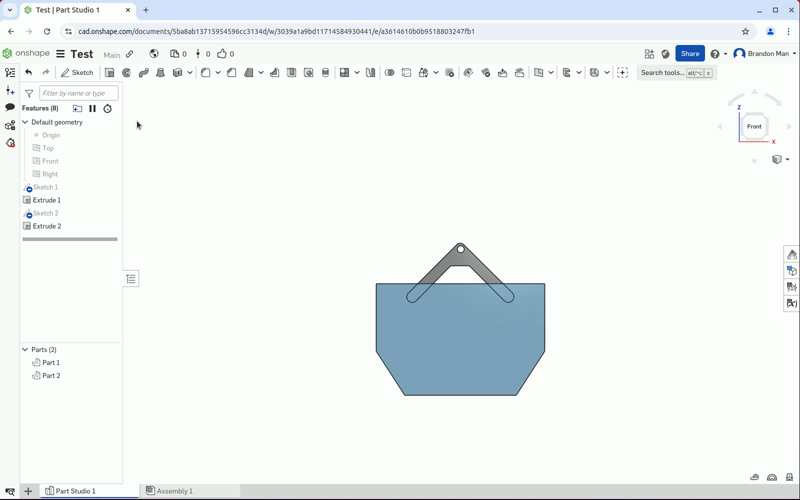
mouse_move(73, 189)
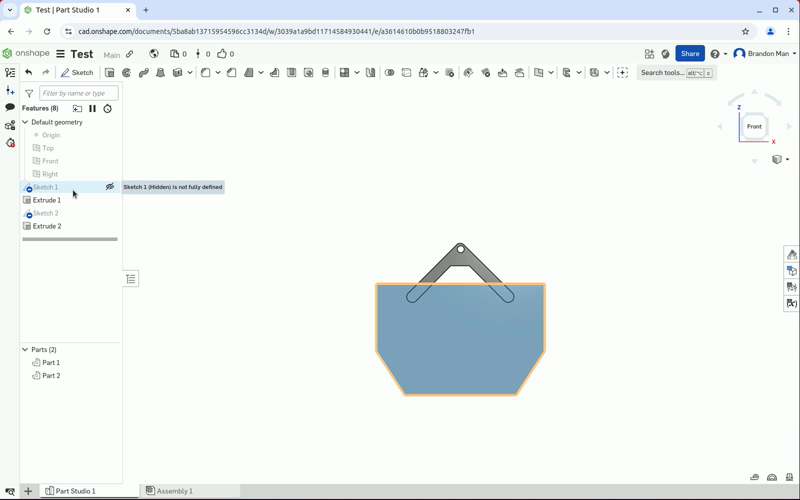
click(73, 189)
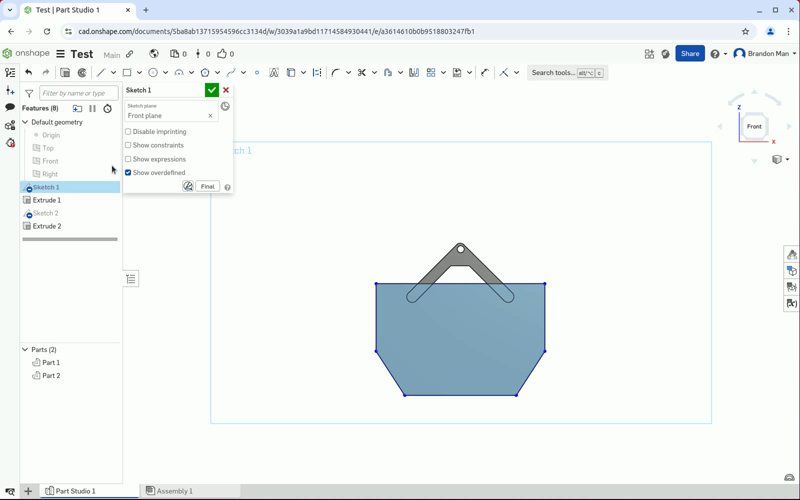
mouse_move(229, 92)
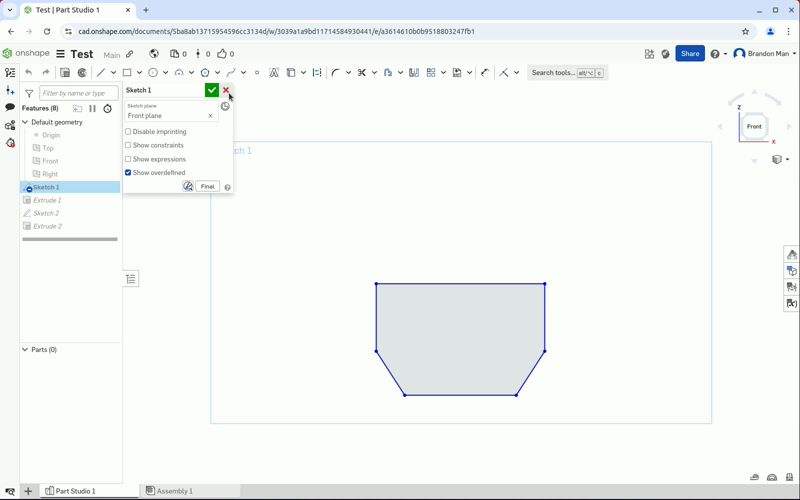
click(229, 92)
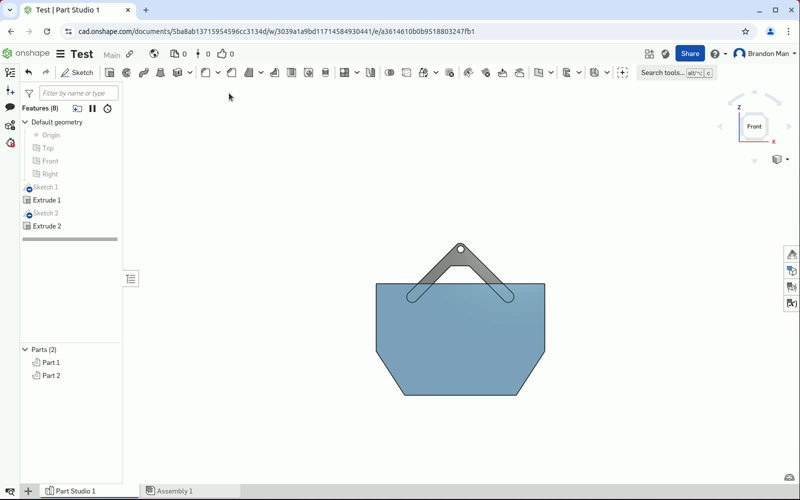
mouse_move(73, 352)
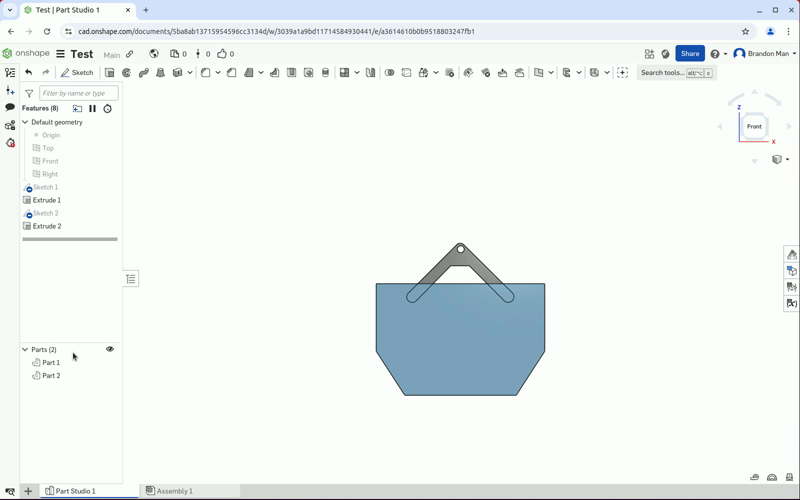
key(y)
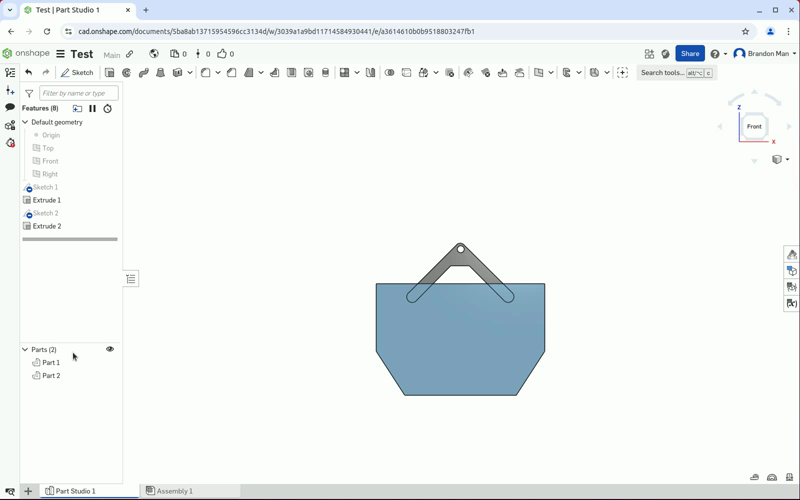
key(shift+p)
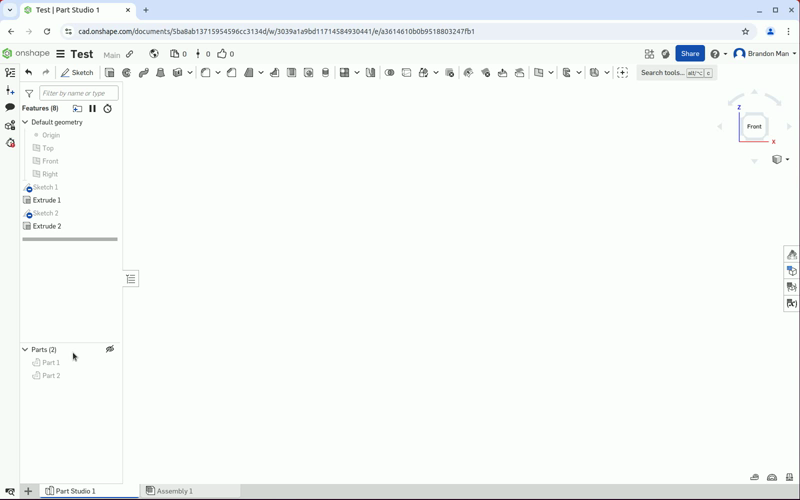
key(space)
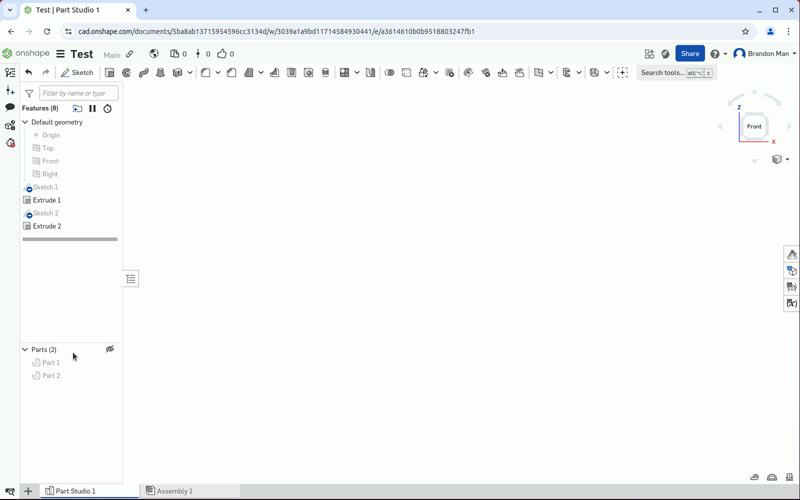
key_down(shift)
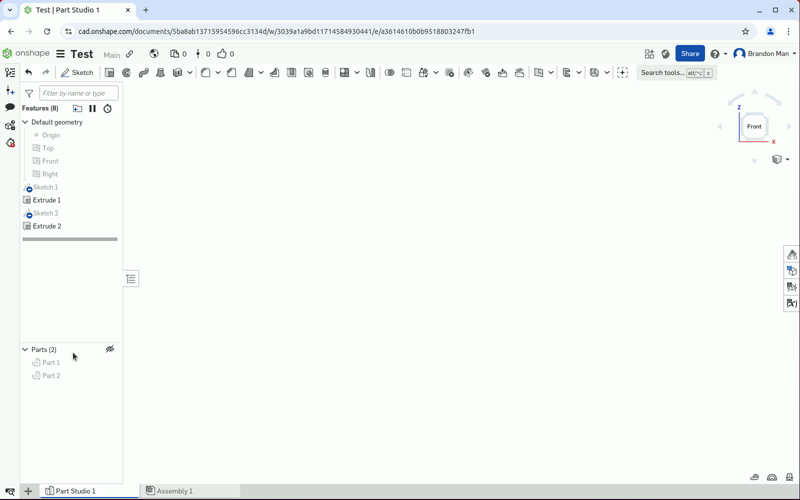
key(left)
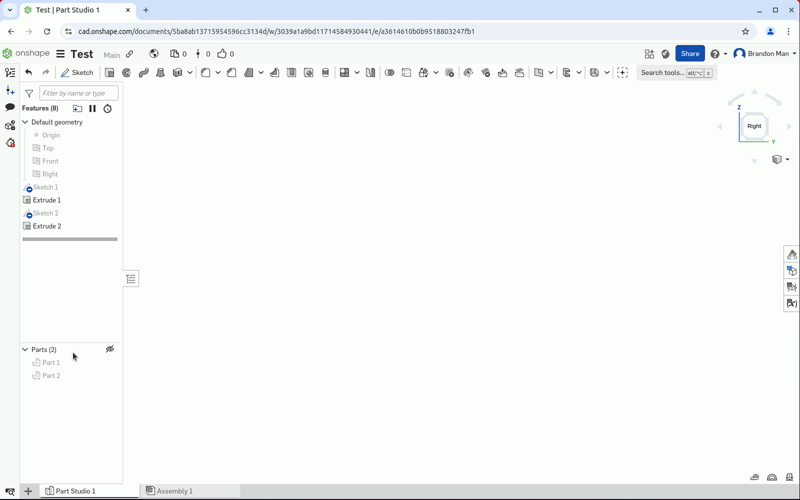
key_up(shift)
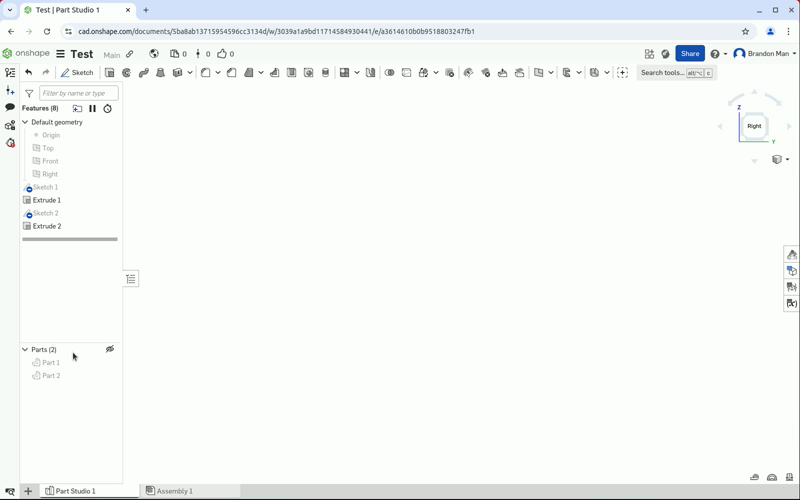
mouse_move(73, 352)
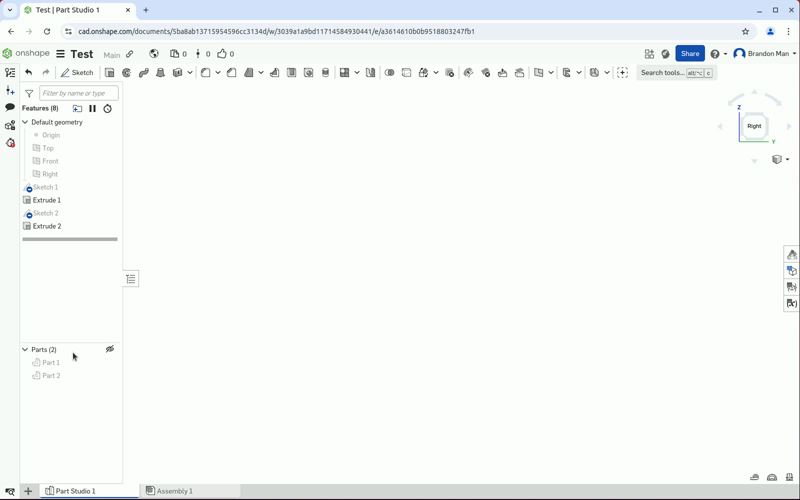
key(shift+y)
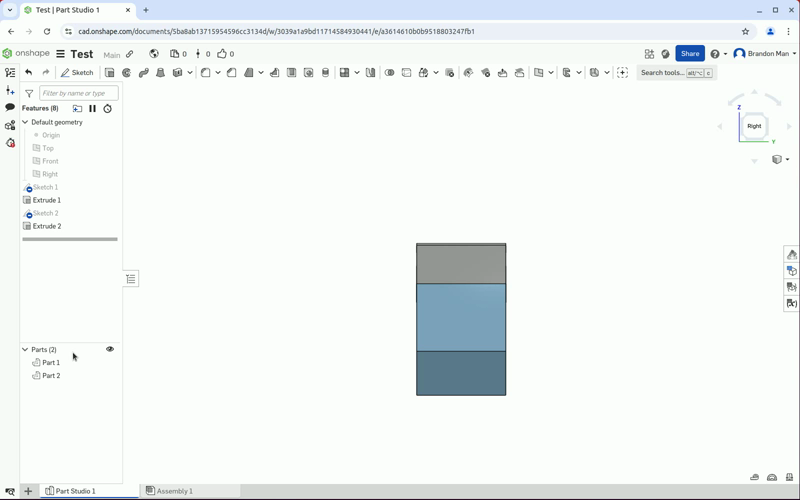
mouse_move(541, 75)
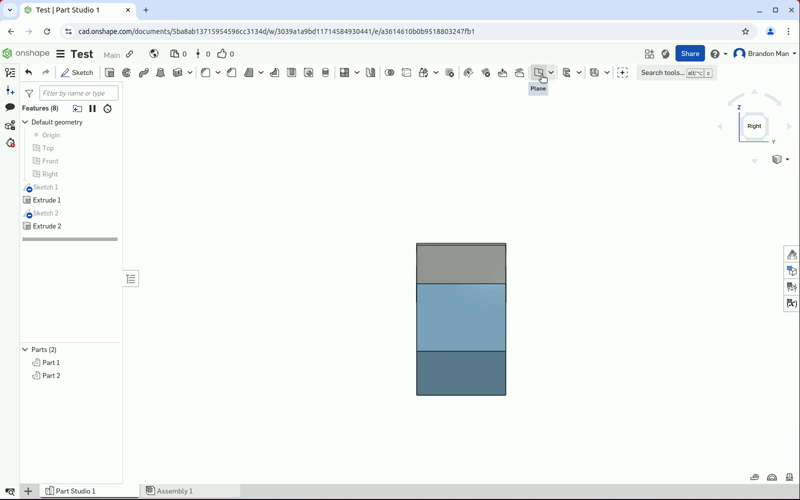
click(541, 75)
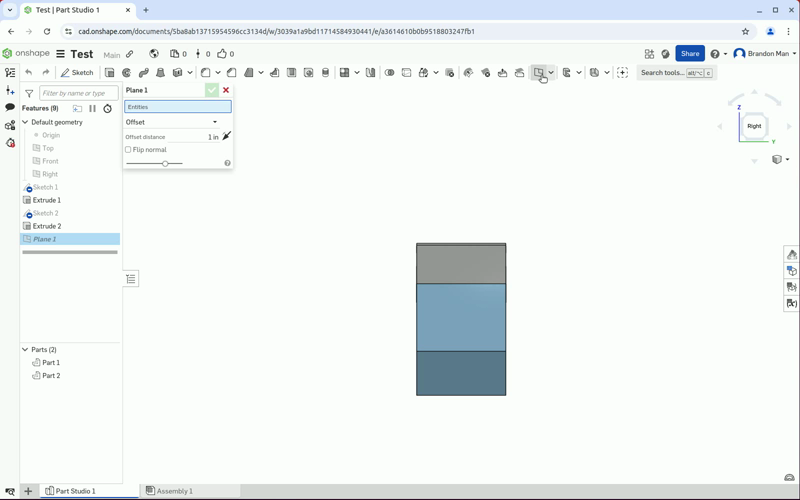
mouse_move(73, 176)
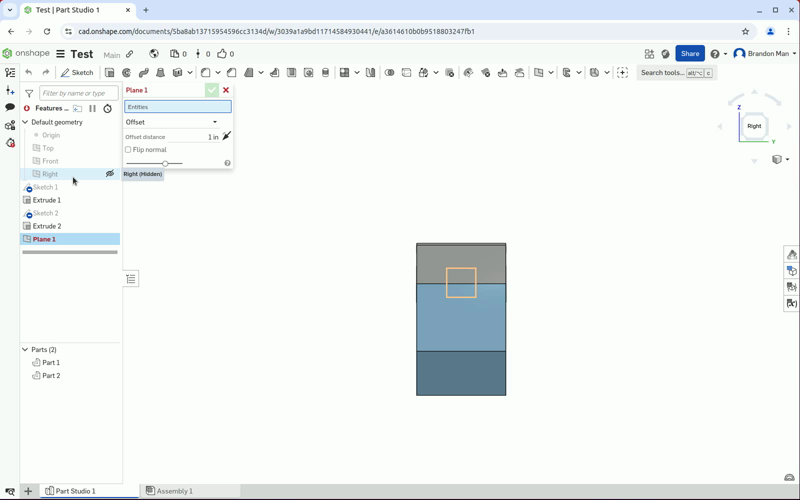
click(73, 176)
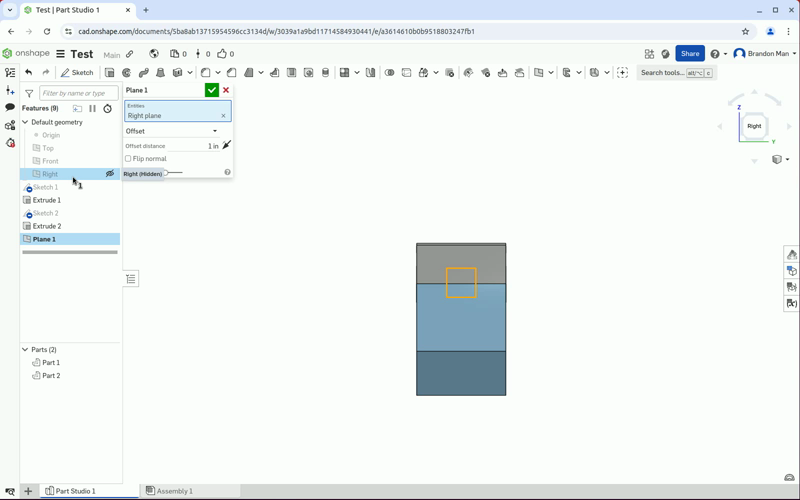
key(tab, 2)
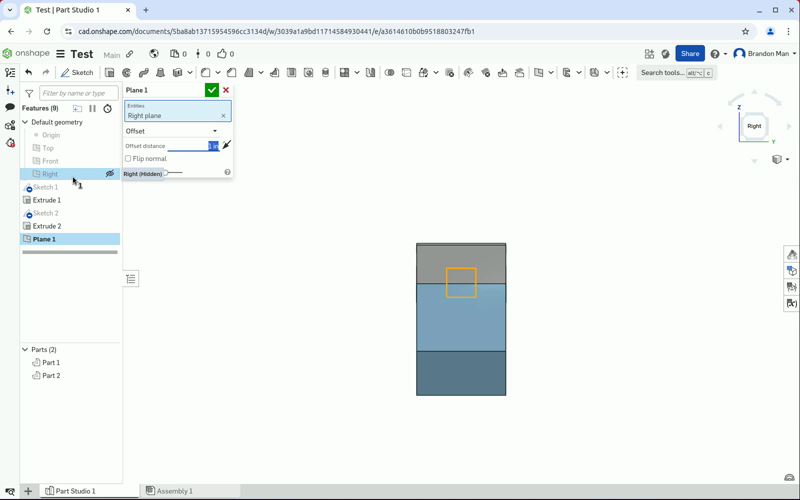
text(17.316)
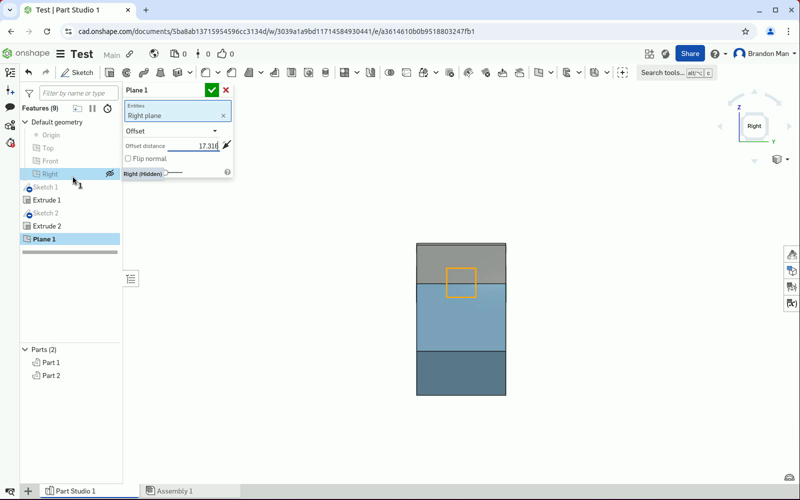
key(enter, 2)
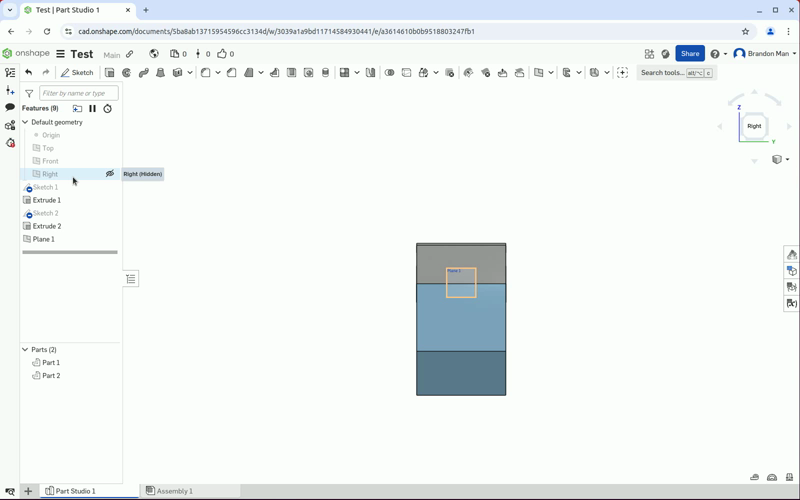
key(shift+s)
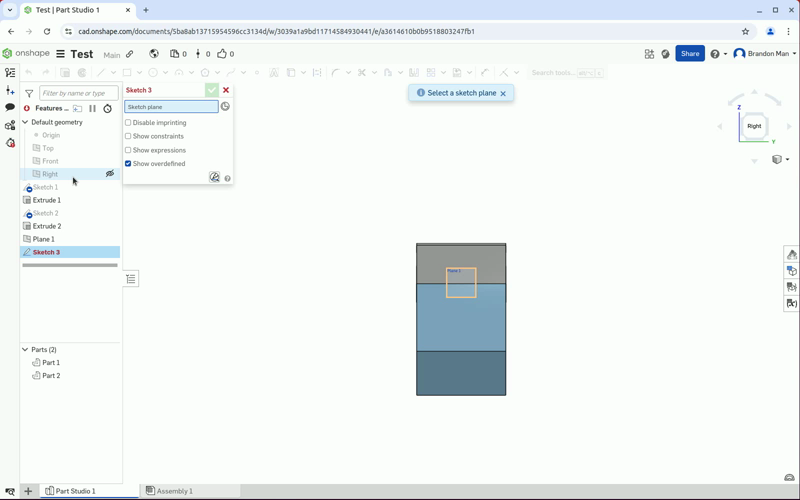
mouse_move(73, 241)
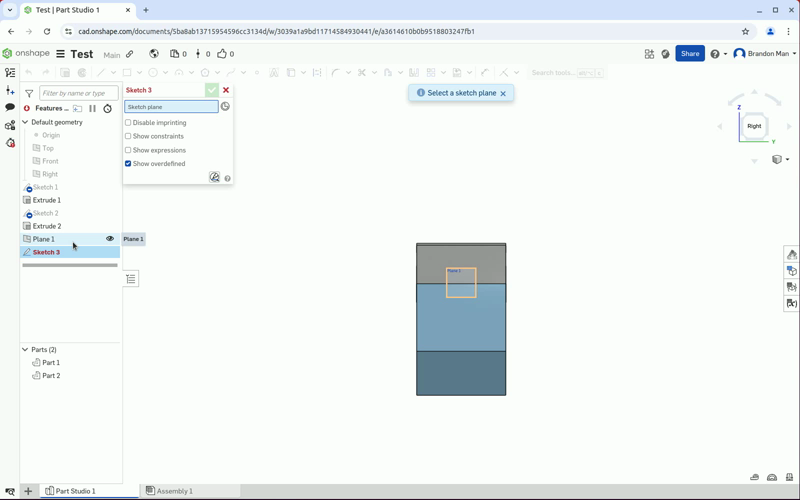
click(73, 241)
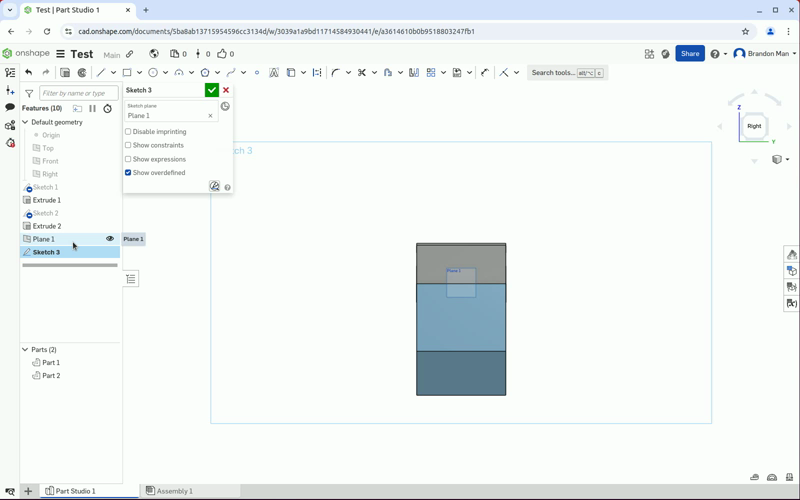
mouse_move(73, 352)
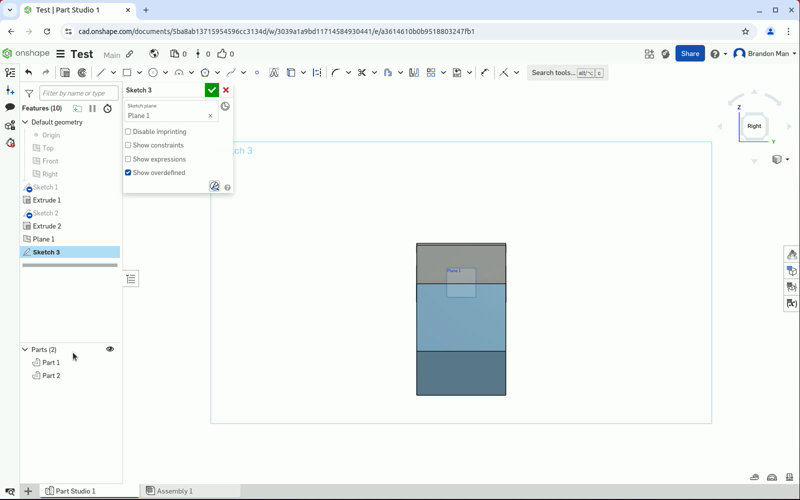
key(y)
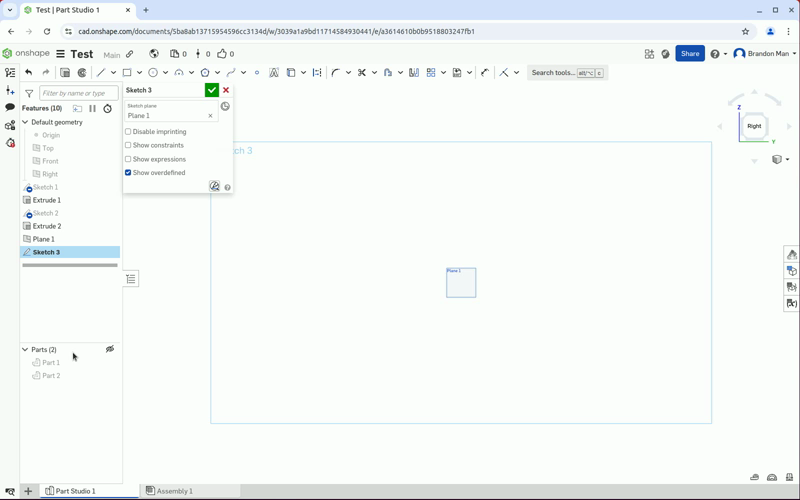
key(l)
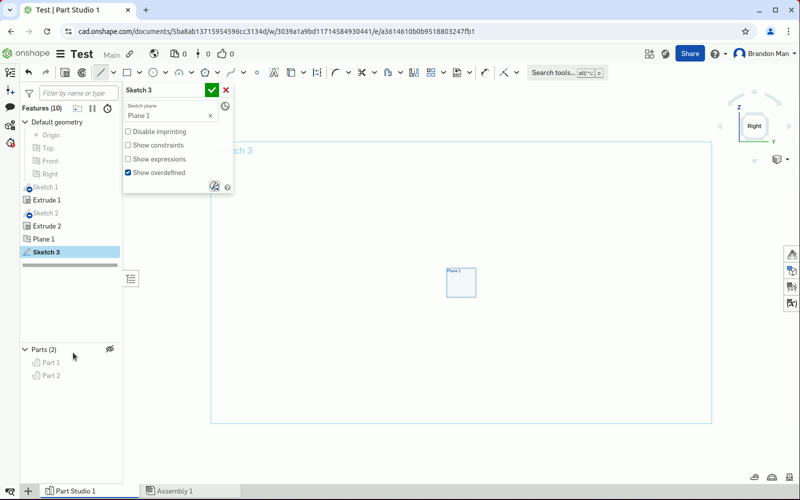
key_down(shift)
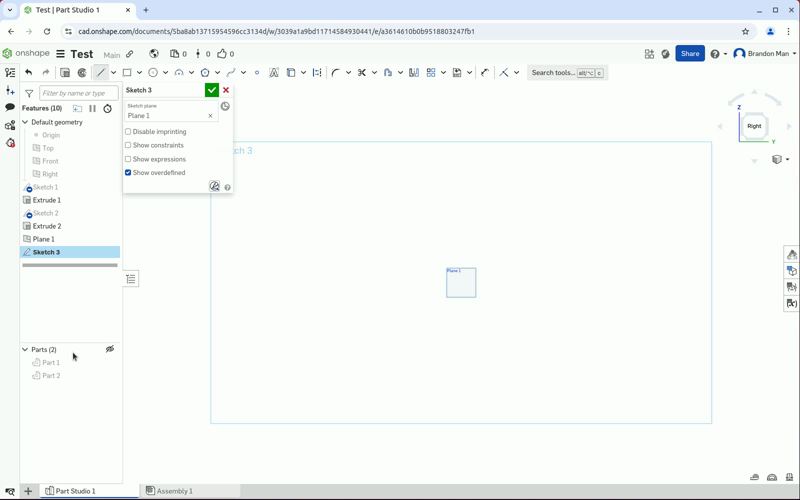
mouse_move(438, 282)
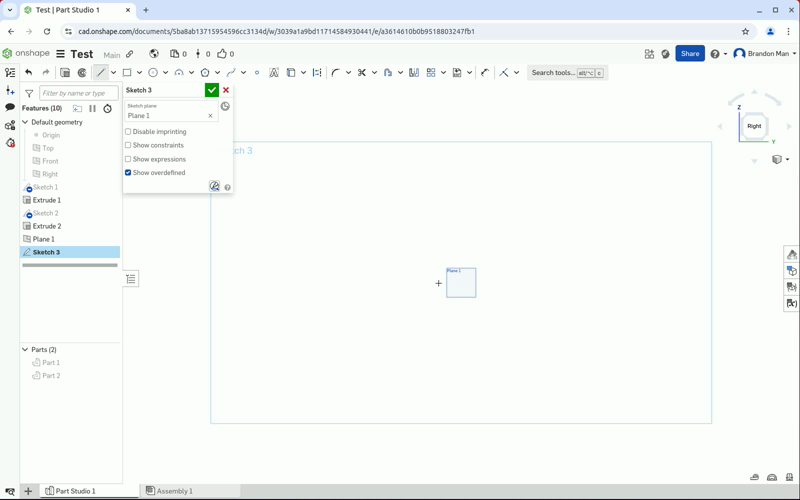
click(438, 282)
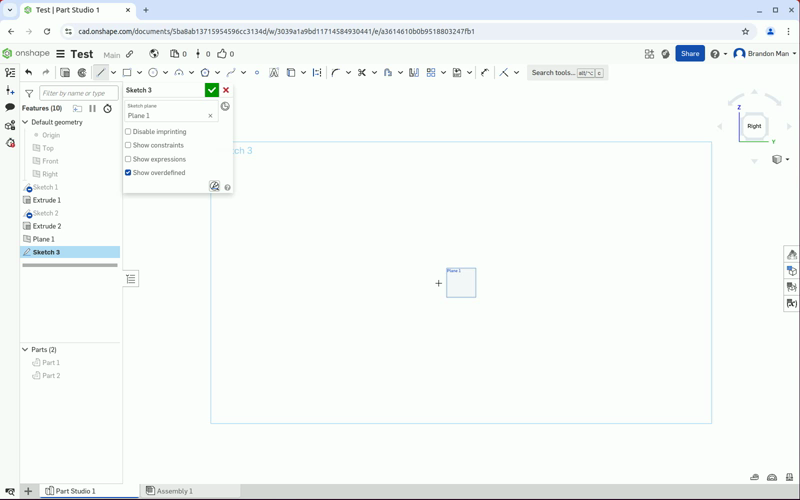
key_up(shift)
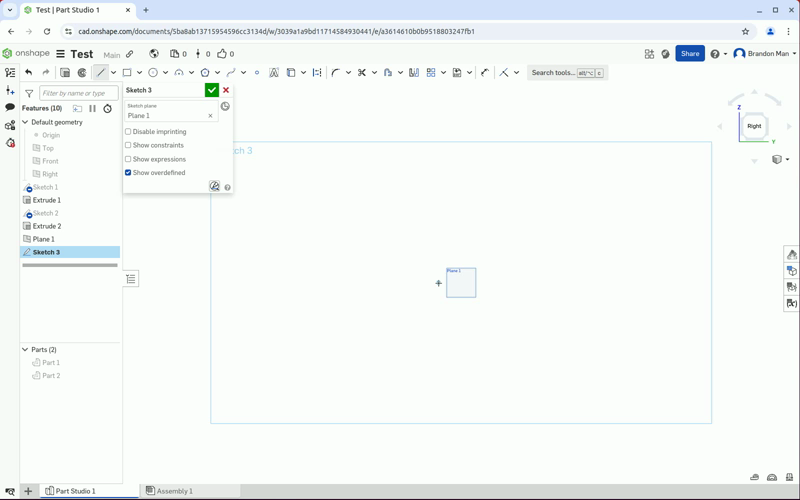
key_down(shift)
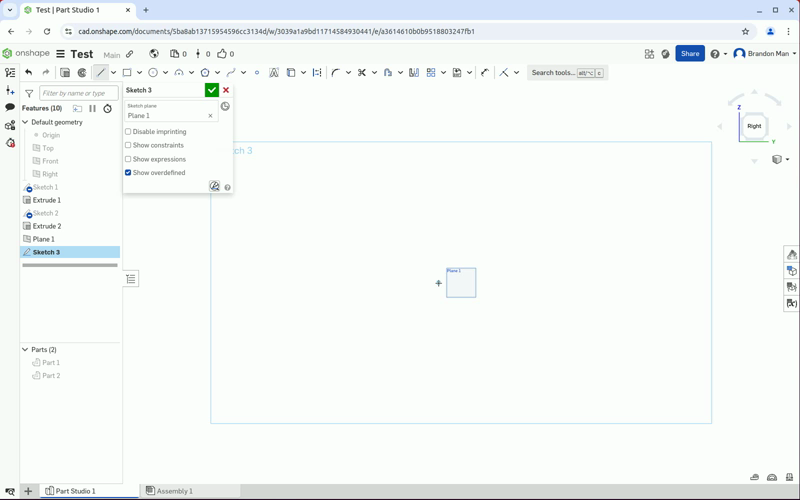
mouse_move(468, 282)
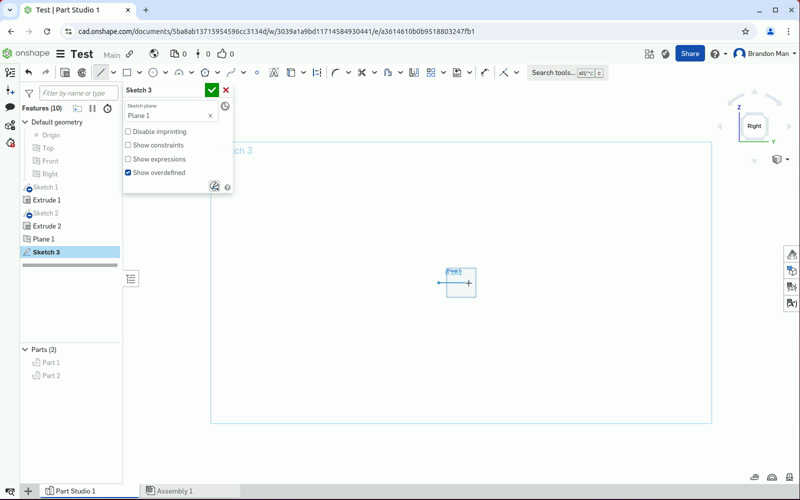
mouse_move(484, 282)
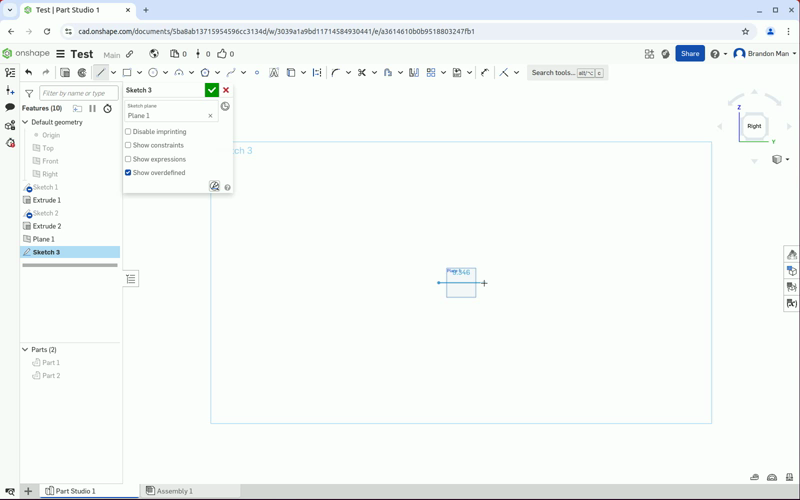
click(484, 282)
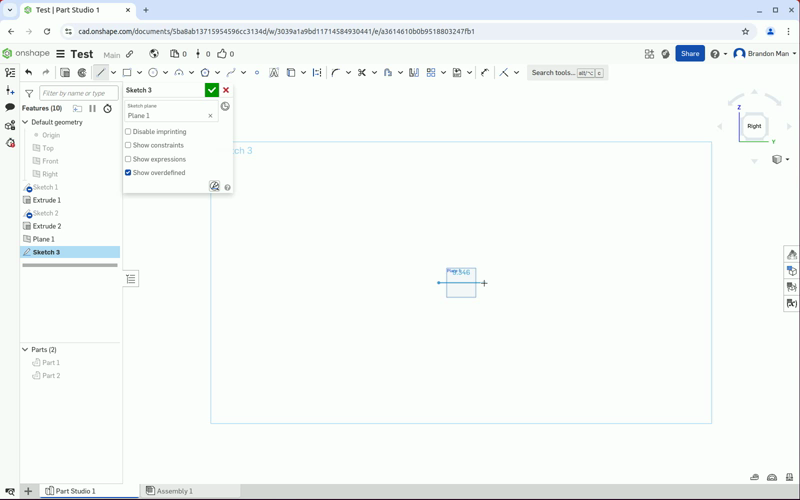
key_up(shift)
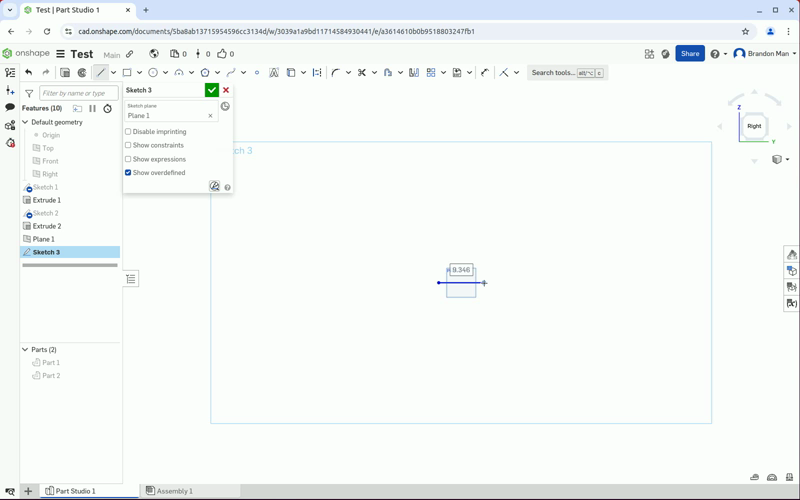
key_down(shift)
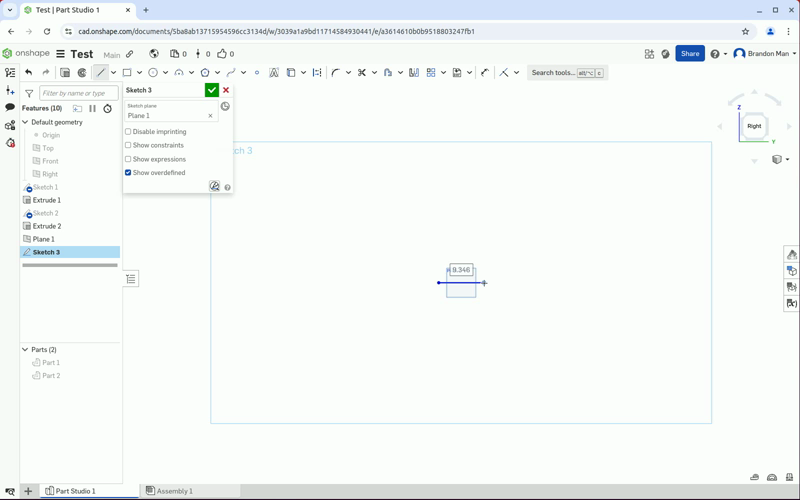
mouse_move(514, 282)
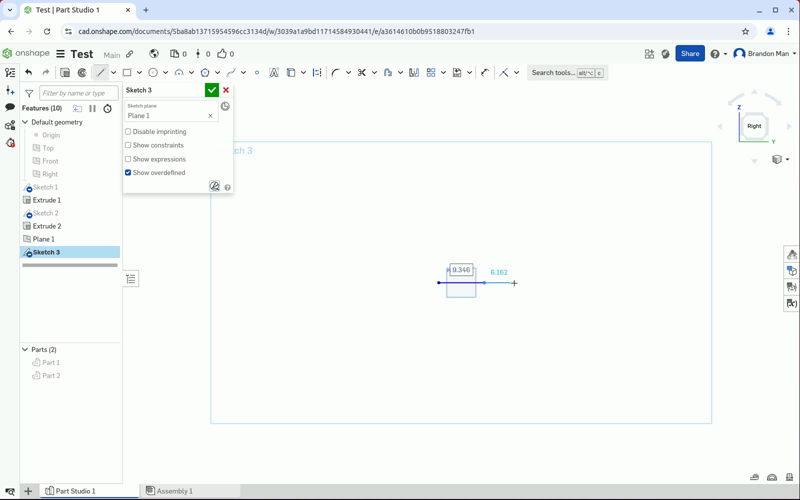
mouse_move(484, 226)
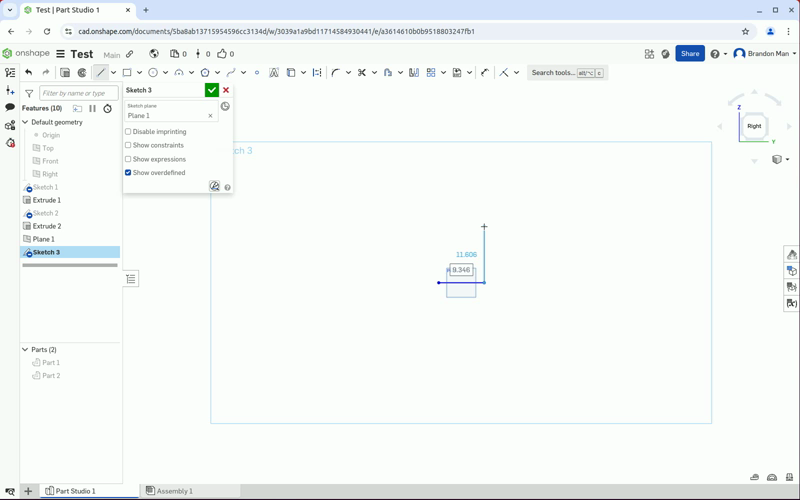
click(484, 226)
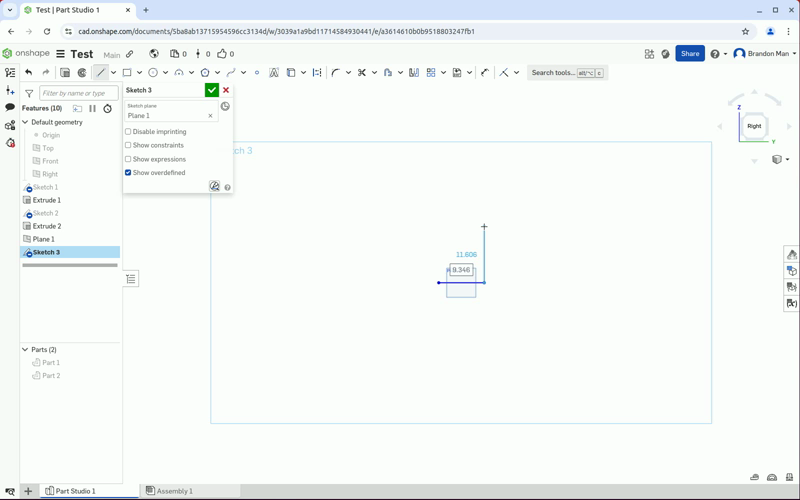
key_up(shift)
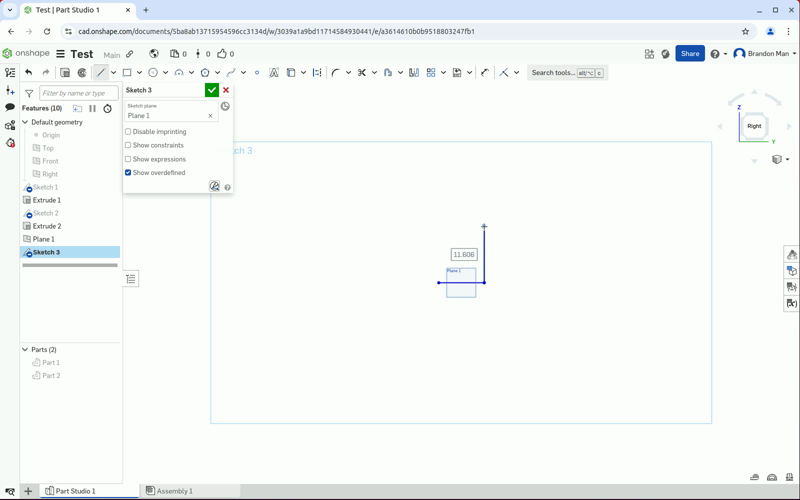
key_down(shift)
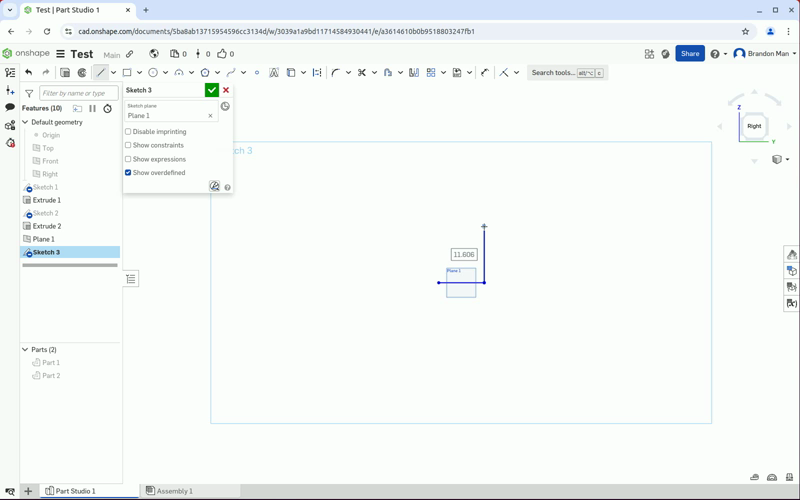
mouse_move(514, 226)
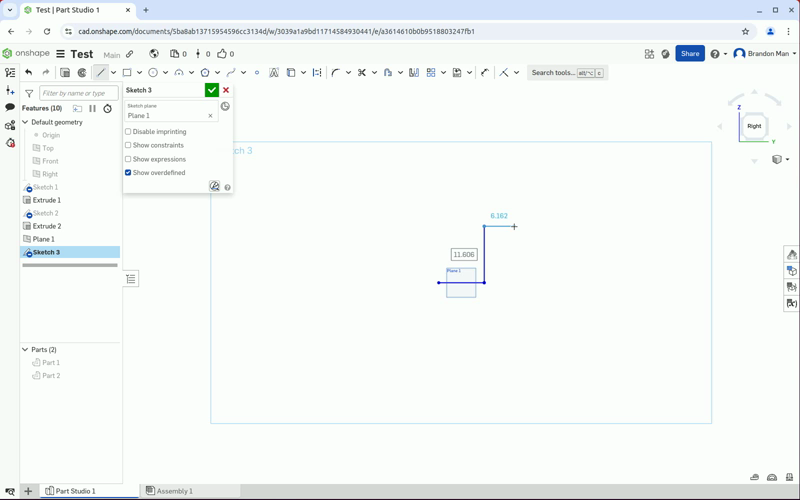
mouse_move(438, 226)
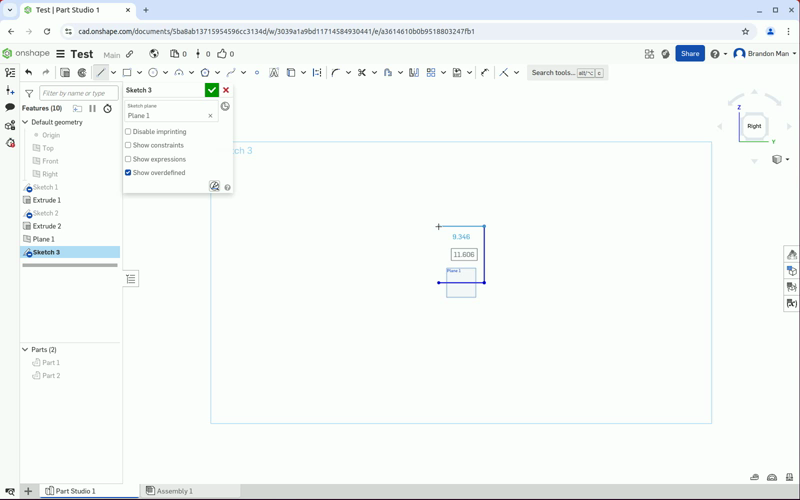
click(438, 226)
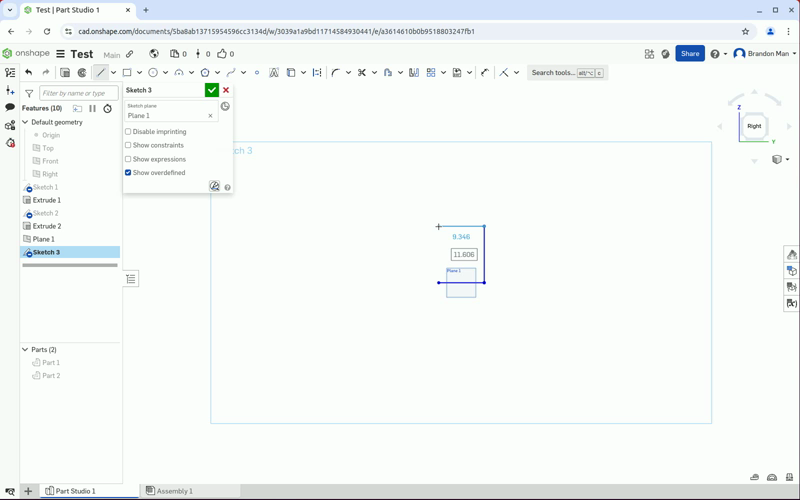
key_up(shift)
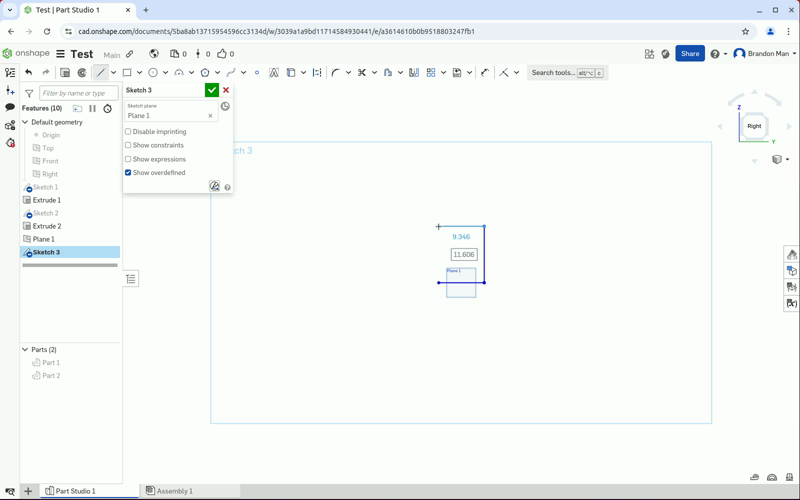
mouse_move(468, 226)
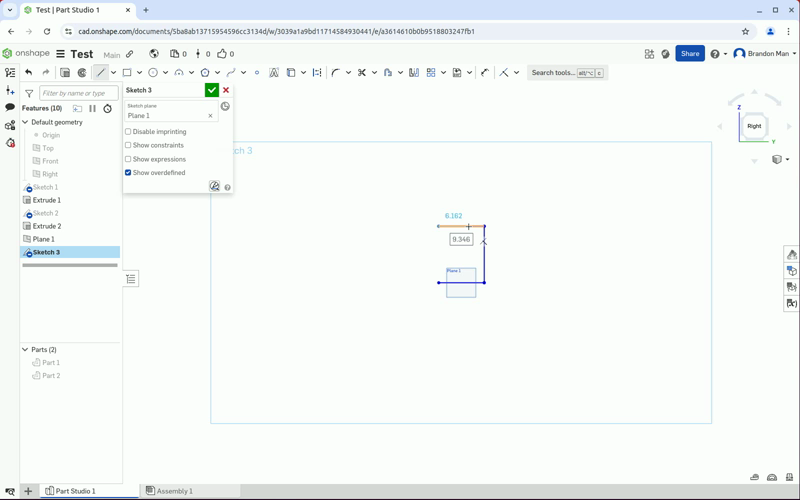
key_down(shift)
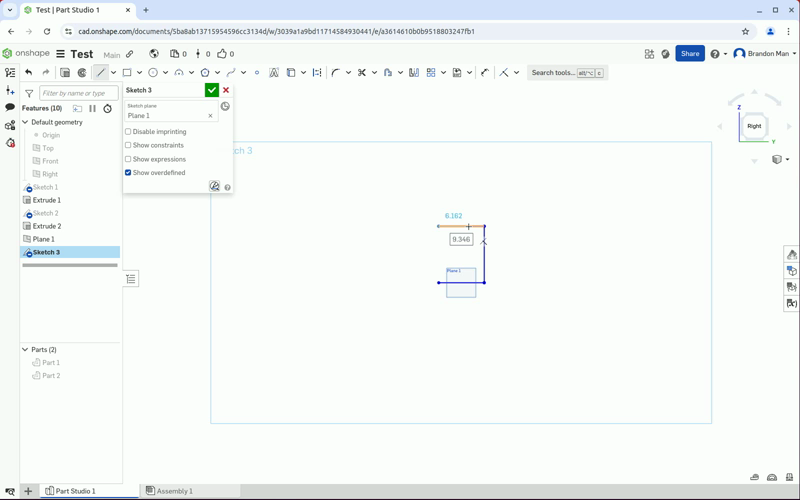
mouse_move(438, 282)
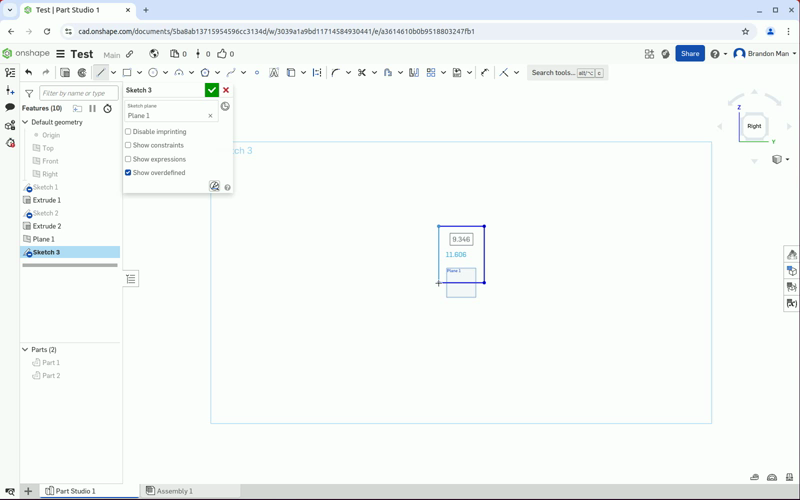
key_up(shift)
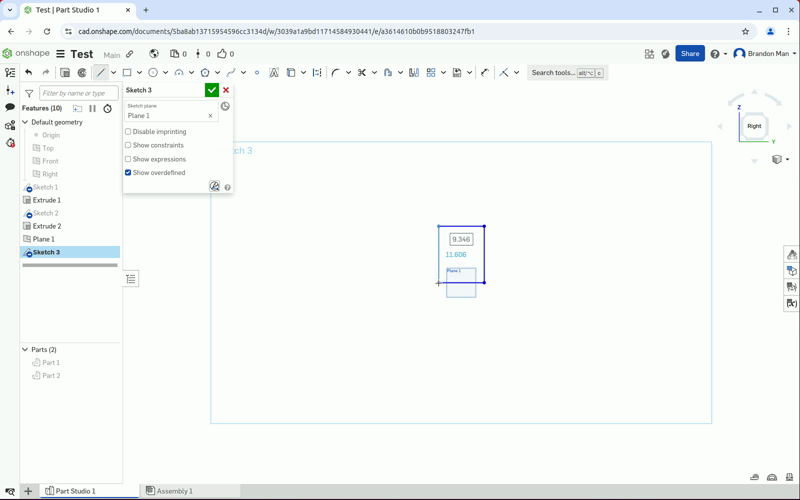
click(438, 282)
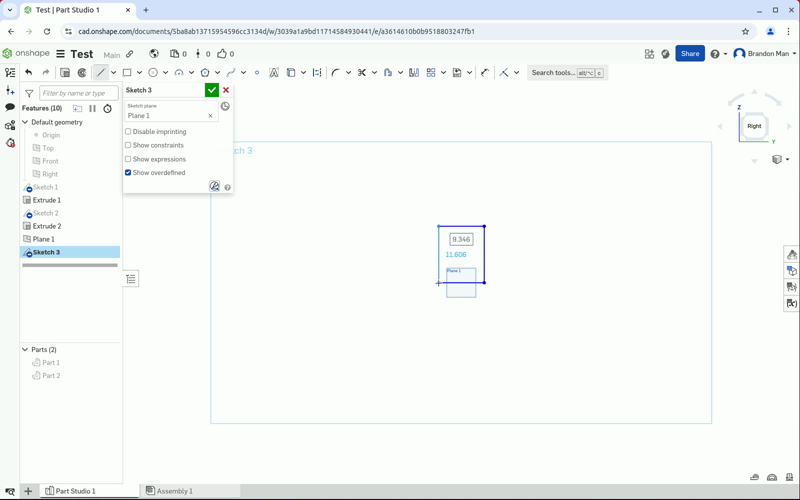
key(esc)
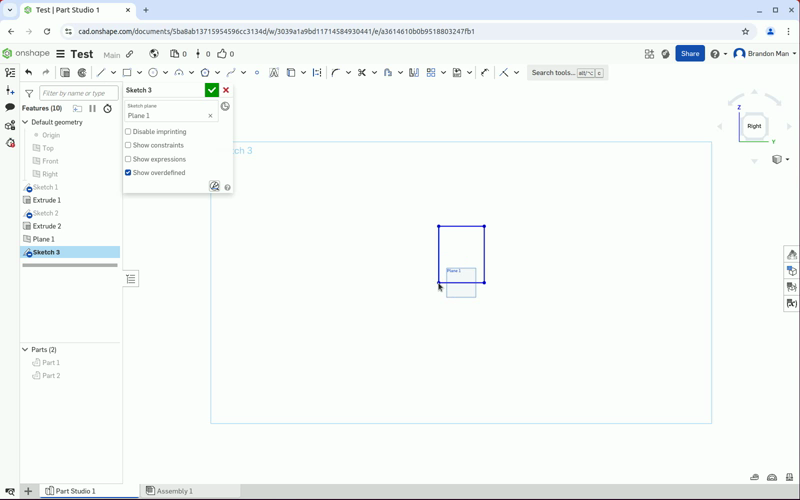
mouse_move(458, 275)
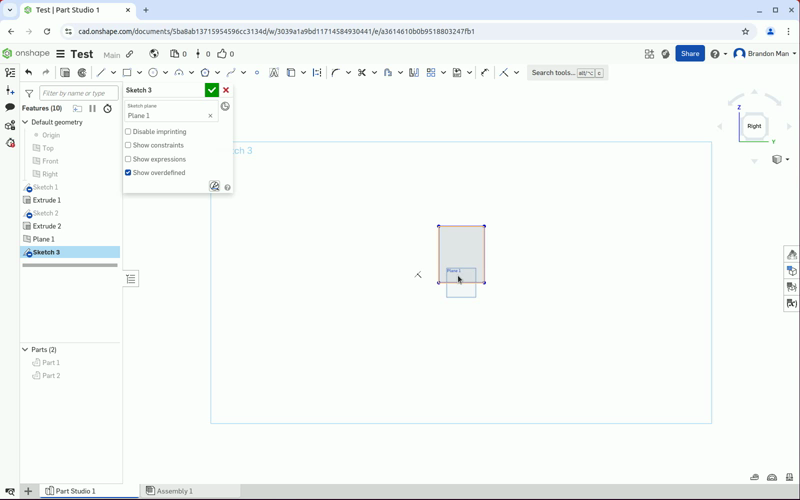
click(458, 275)
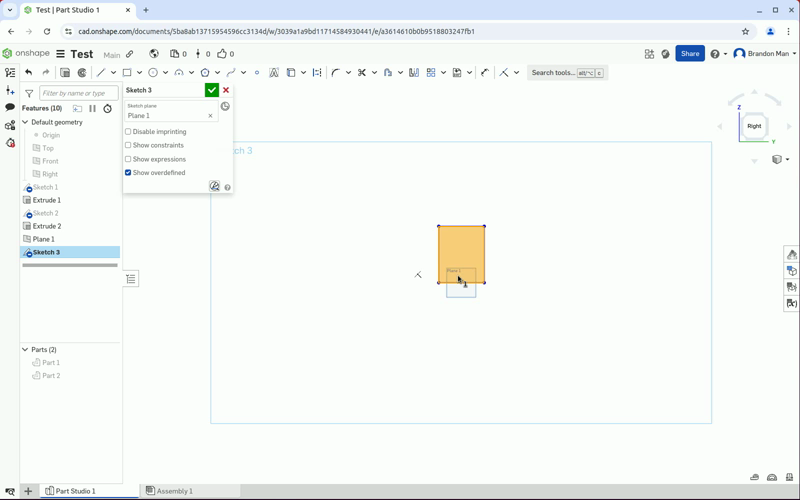
mouse_move(73, 352)
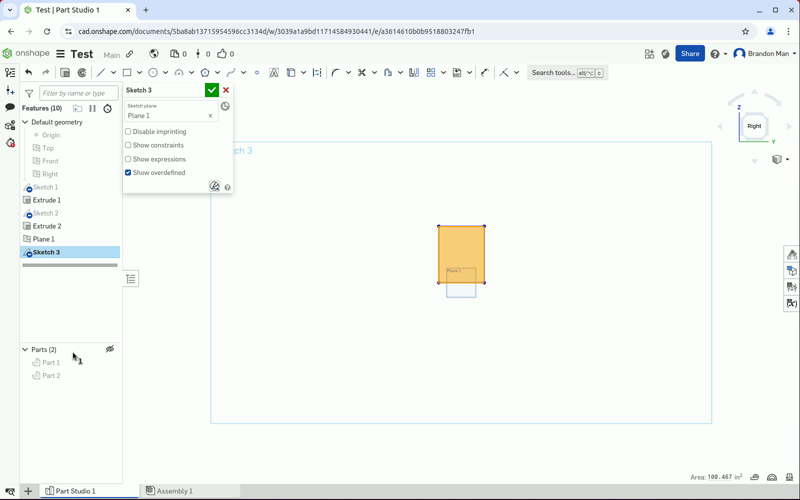
key(shift+y)
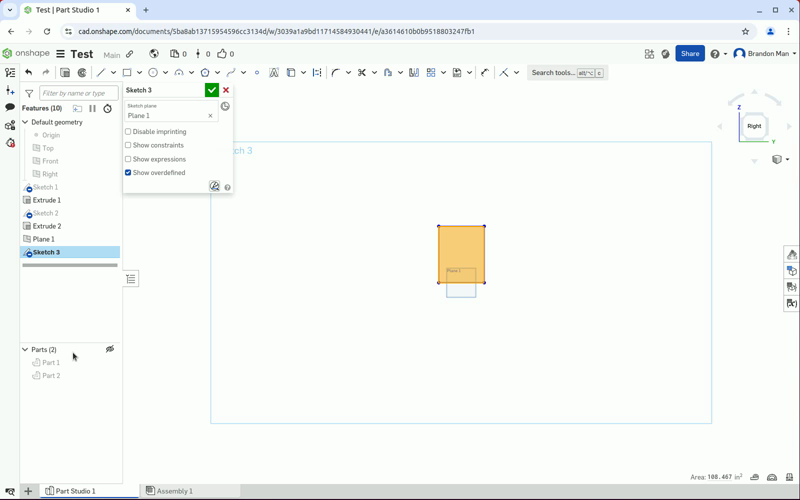
key(shift+e)
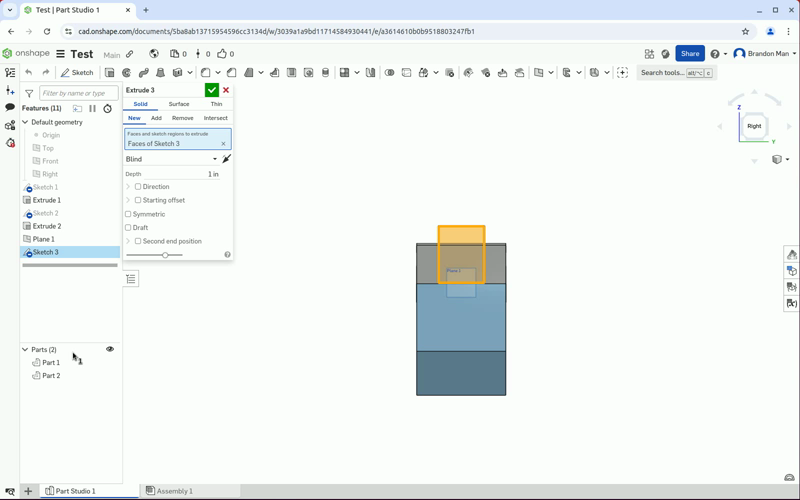
mouse_move(143, 106)
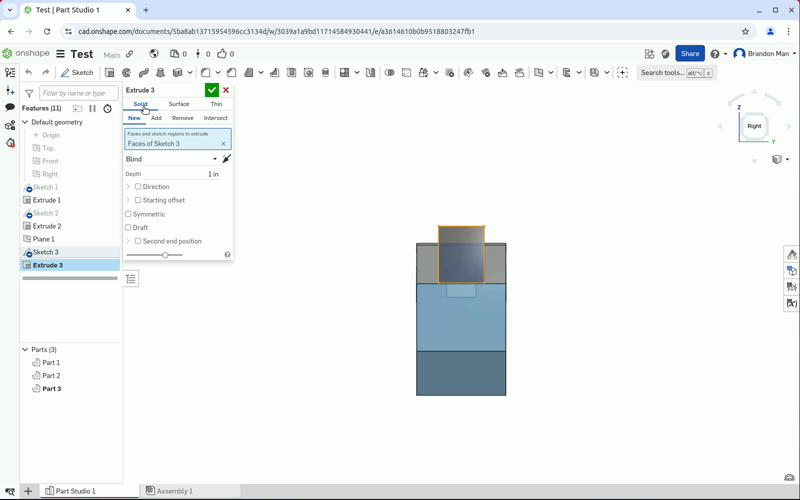
click(143, 106)
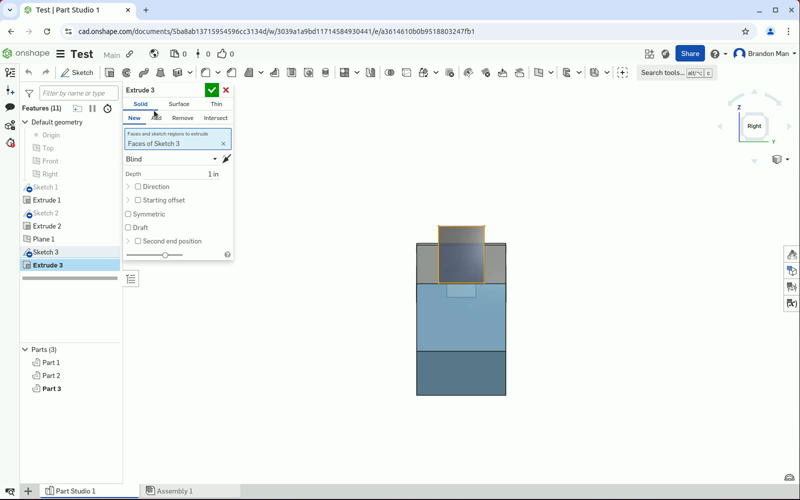
mouse_move(186, 120)
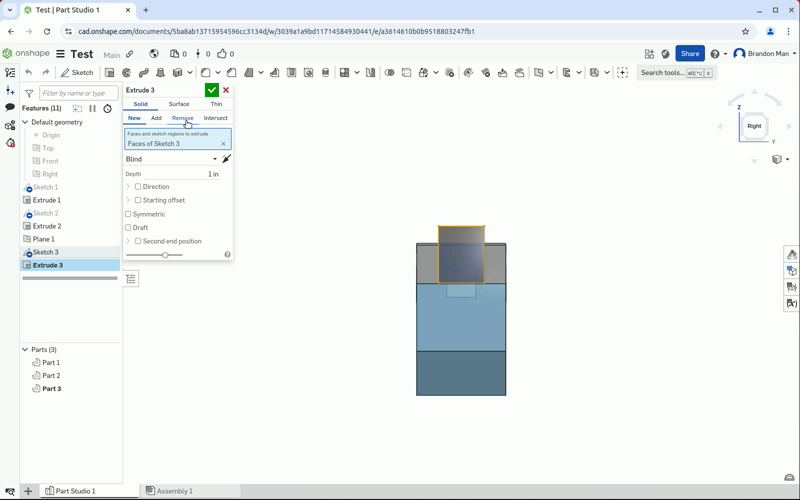
click(186, 120)
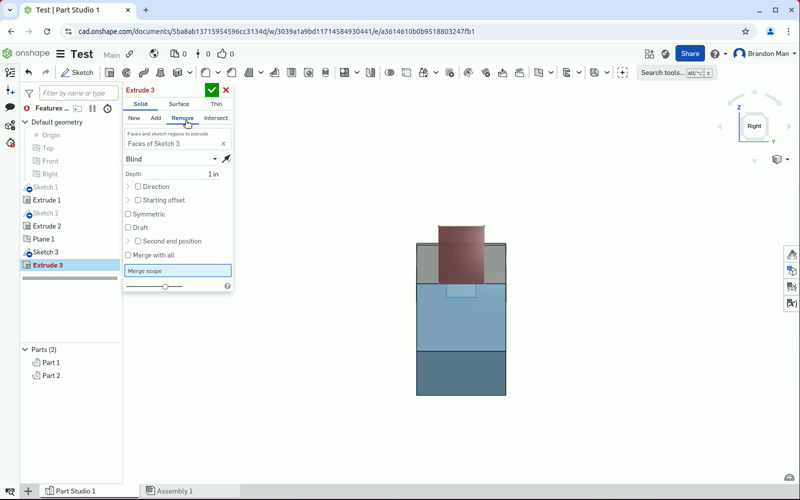
key(tab, 4)
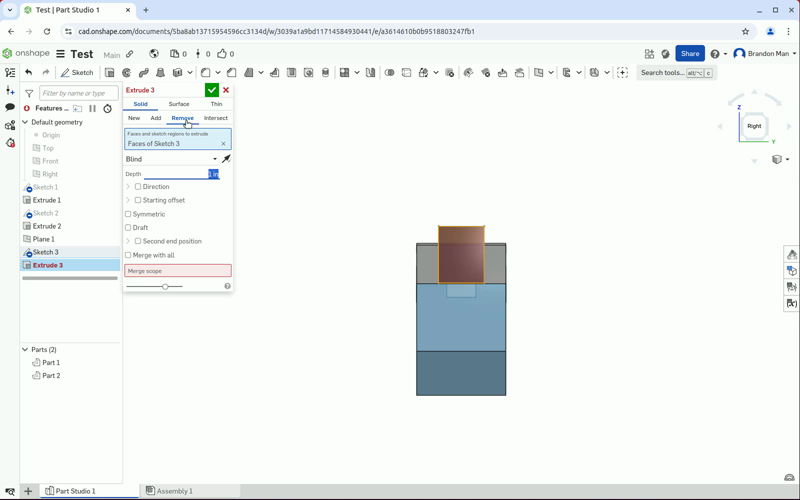
text(30.811)
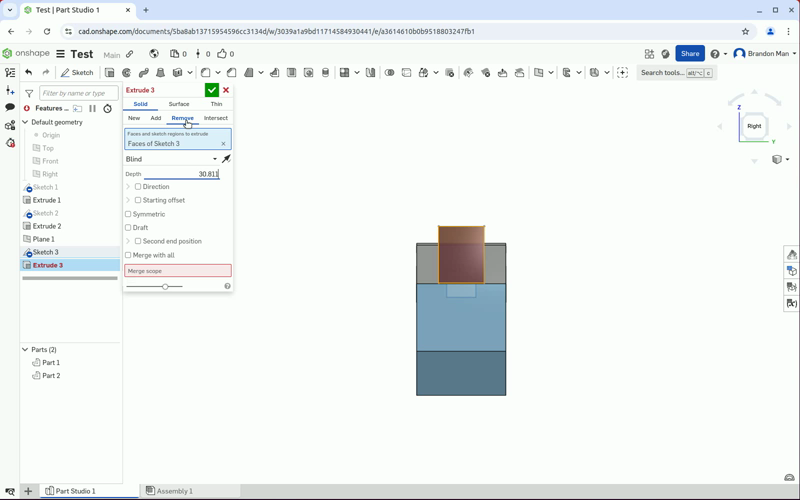
key(tab, 6)
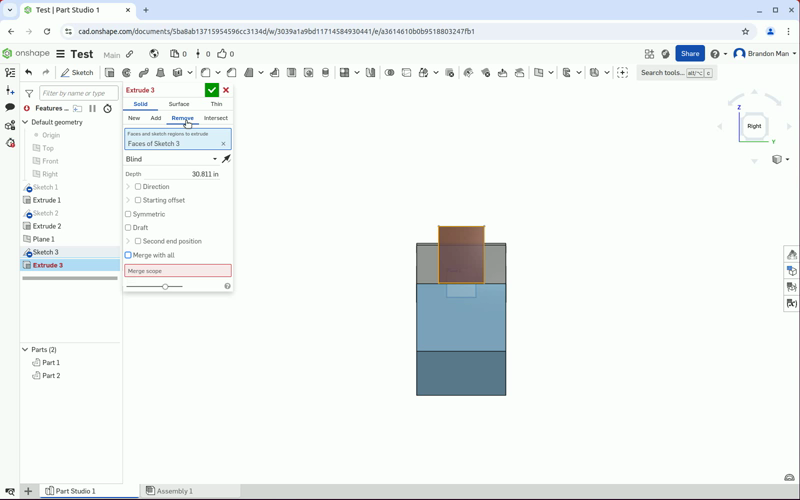
key(space)
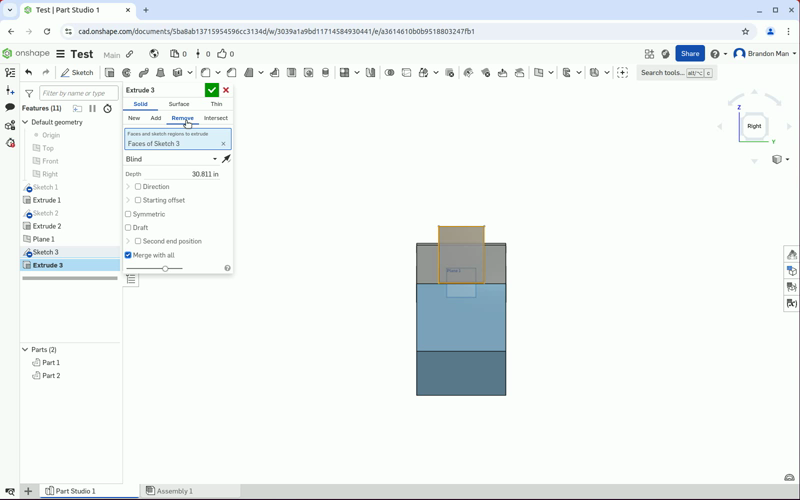
key(enter)
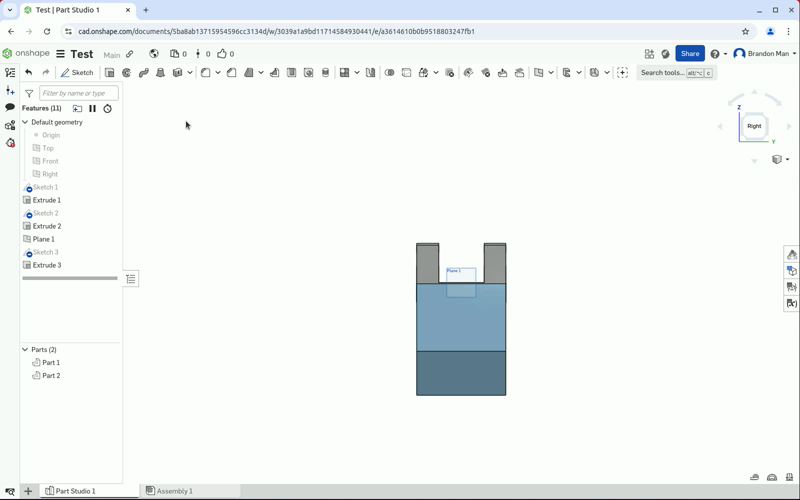
key(shift+h)
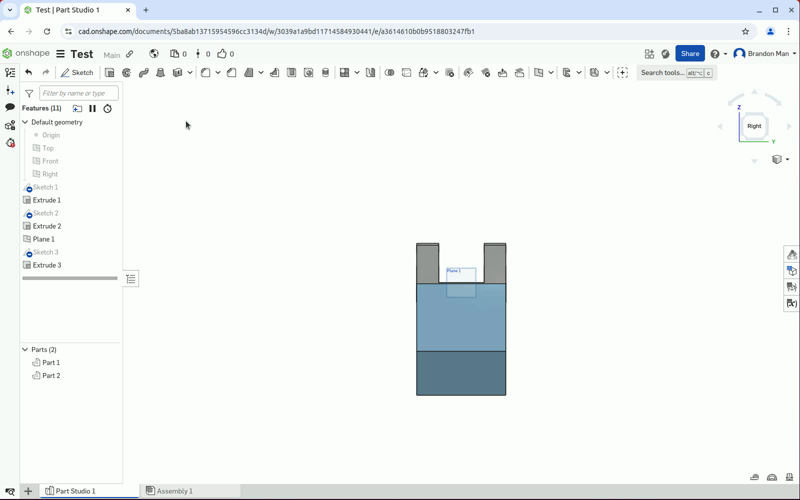
key(shift+h)
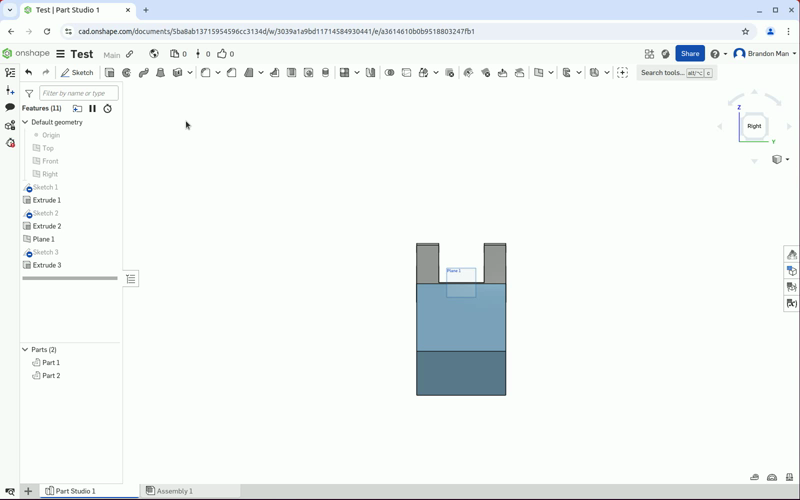
mouse_move(73, 189)
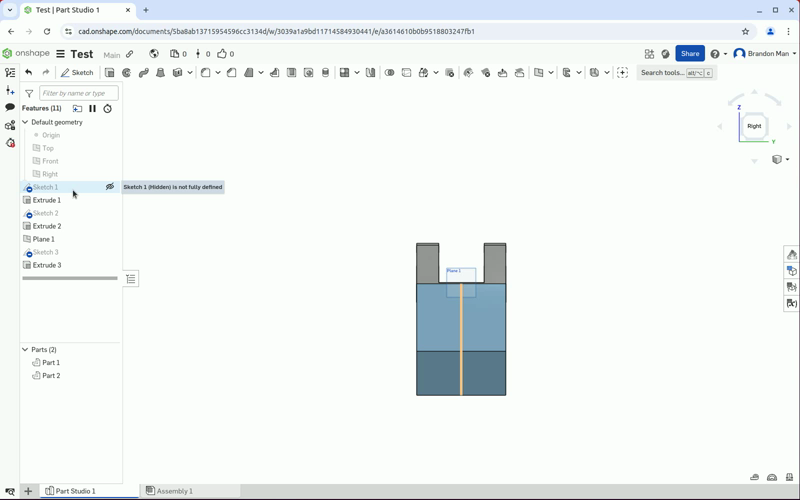
click(73, 189)
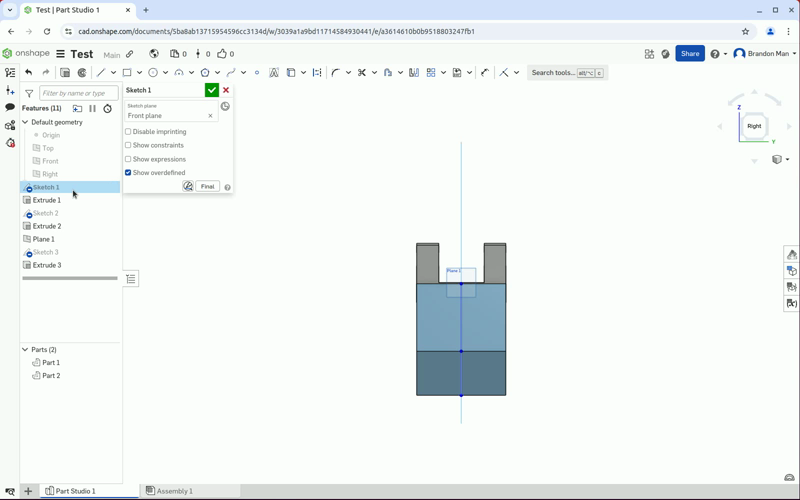
mouse_move(229, 92)
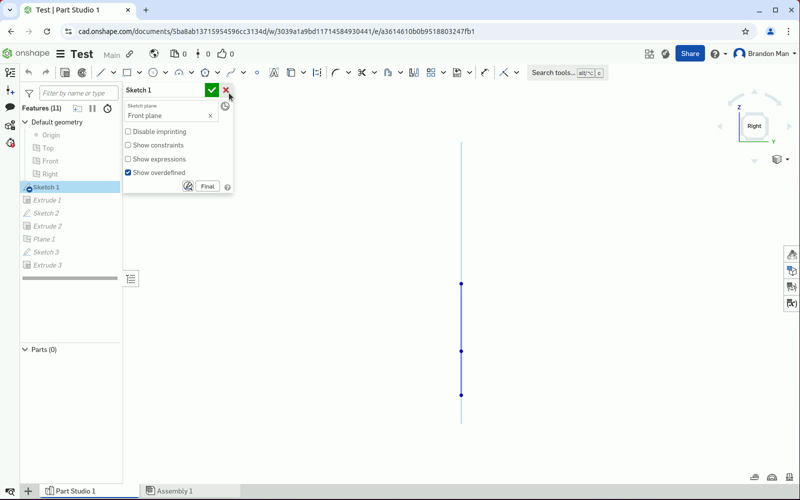
click(229, 92)
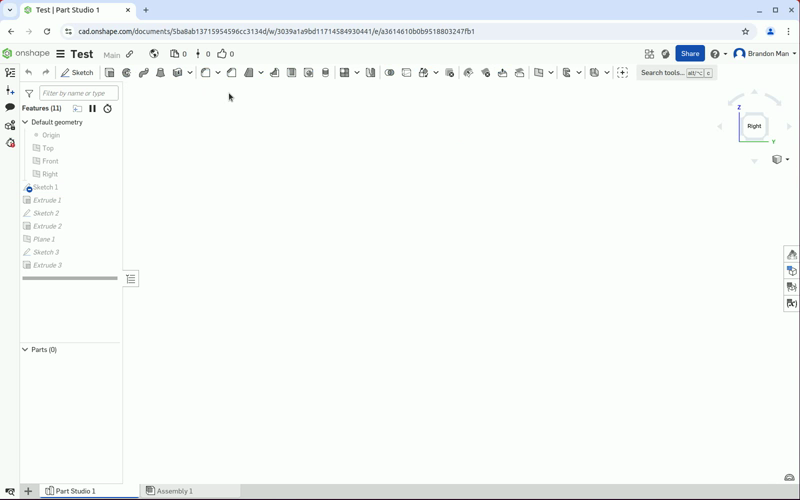
key(shift+s)
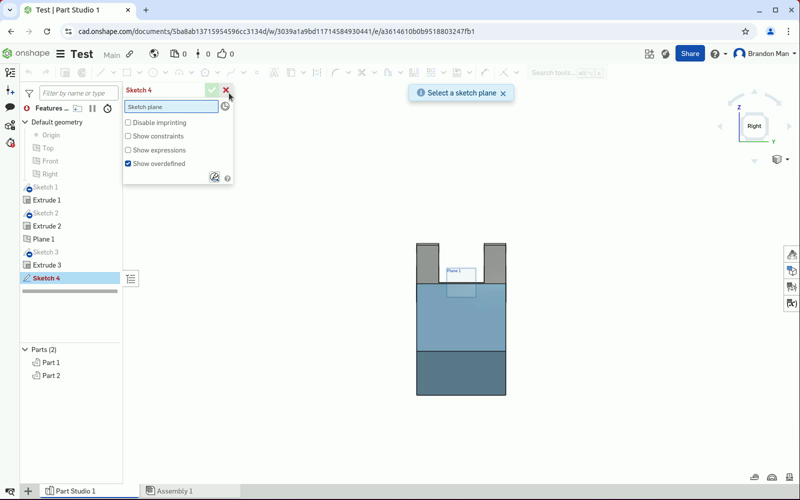
mouse_move(73, 241)
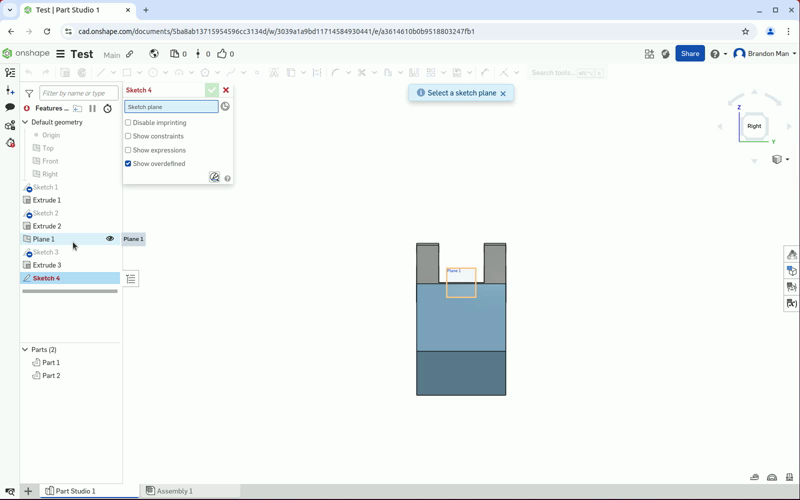
click(73, 241)
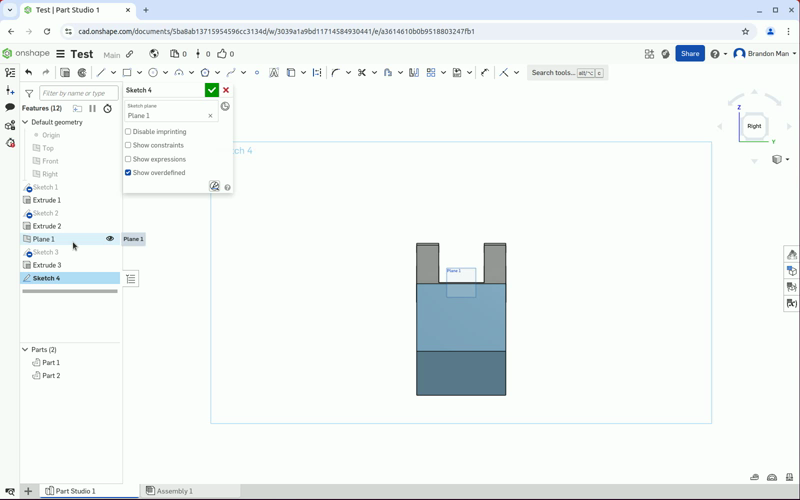
mouse_move(73, 352)
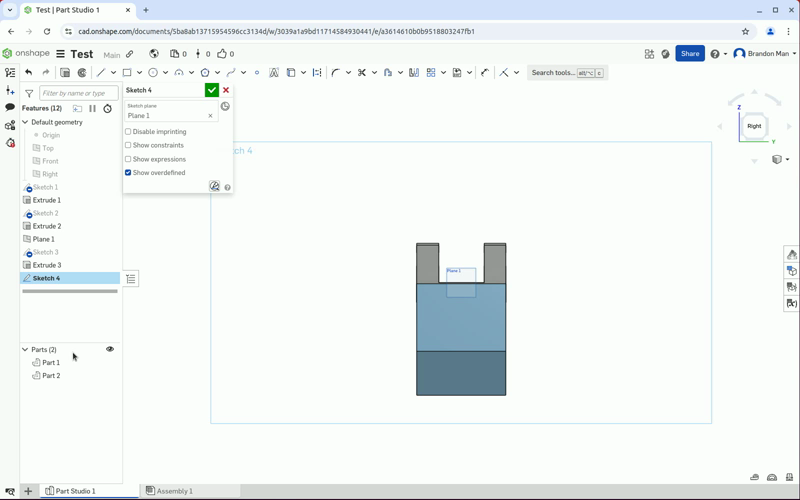
key(y)
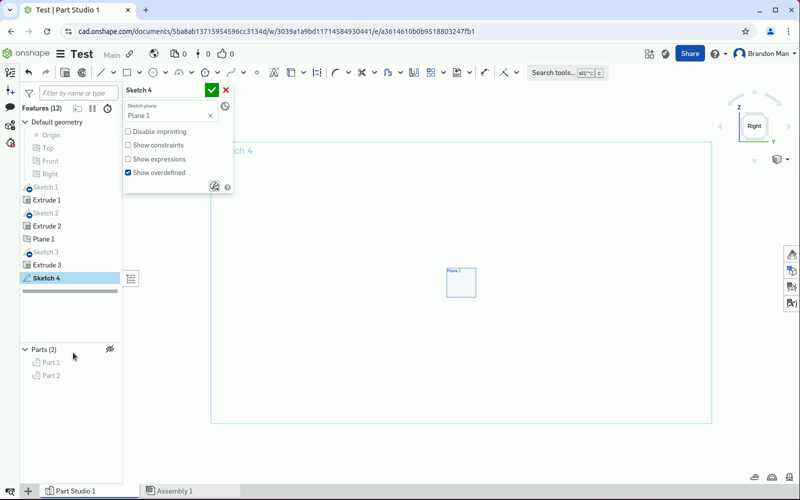
key(l)
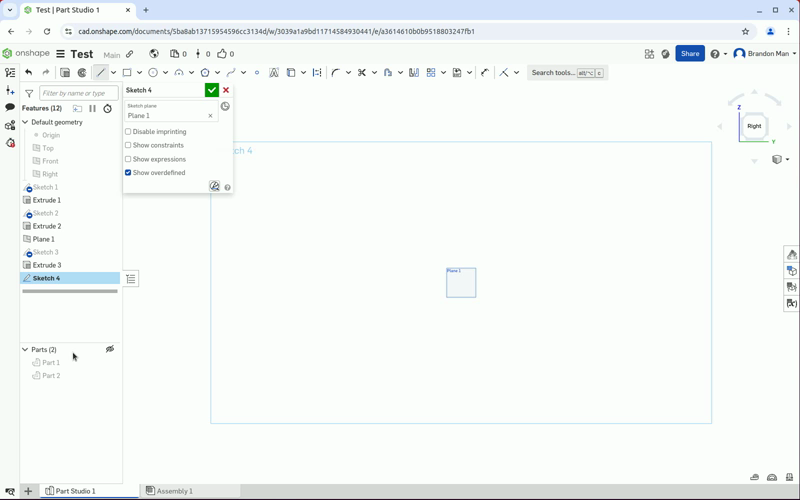
key_down(shift)
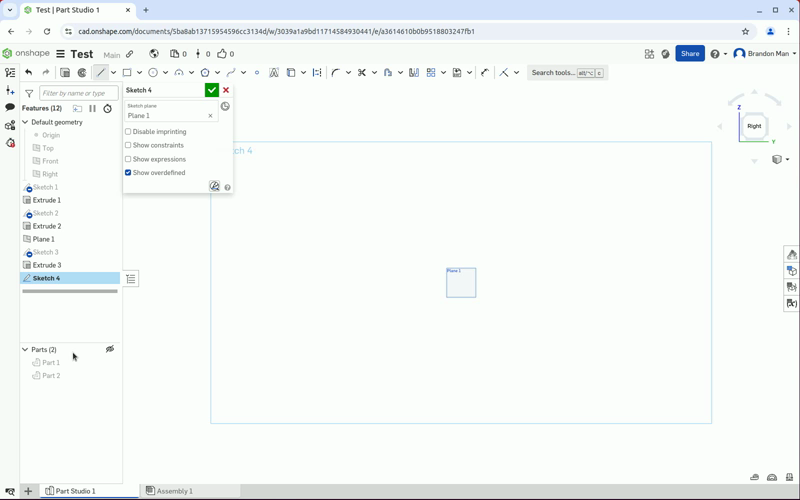
mouse_move(438, 305)
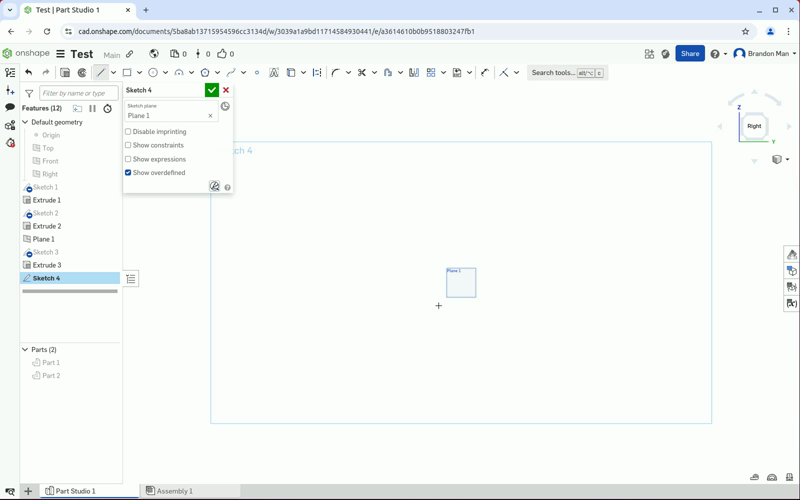
click(438, 305)
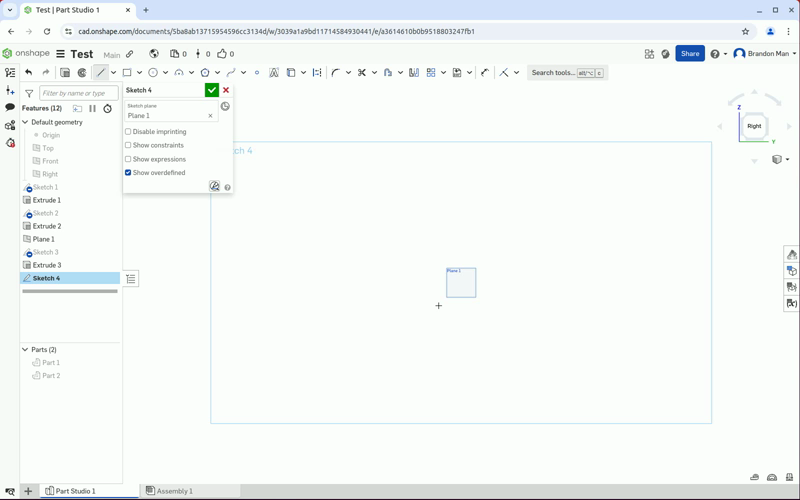
key_up(shift)
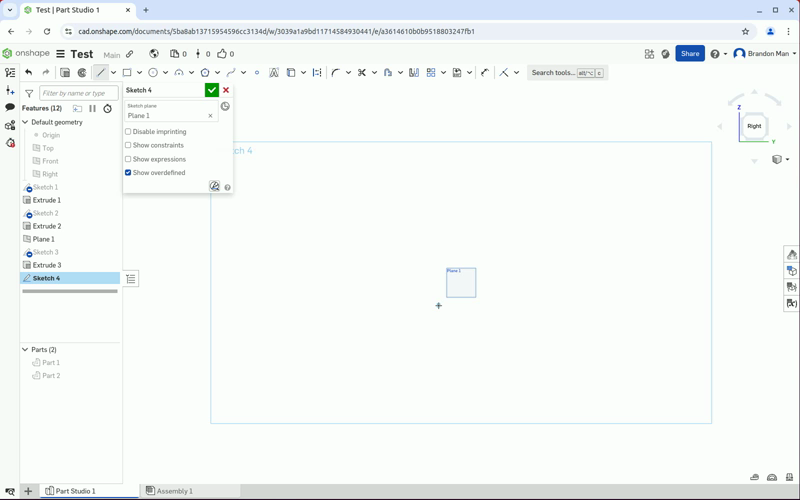
key_down(shift)
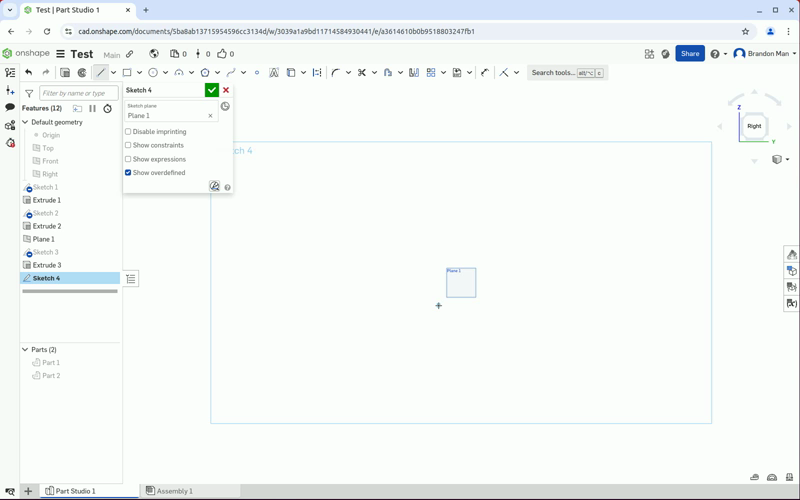
mouse_move(468, 305)
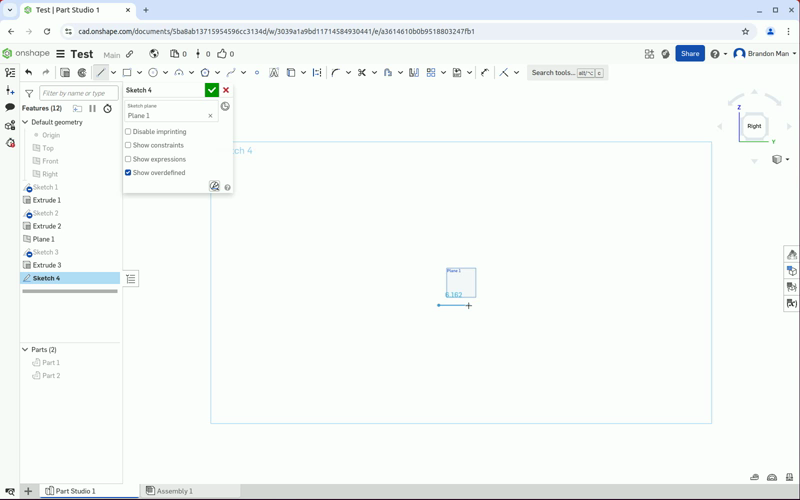
mouse_move(483, 305)
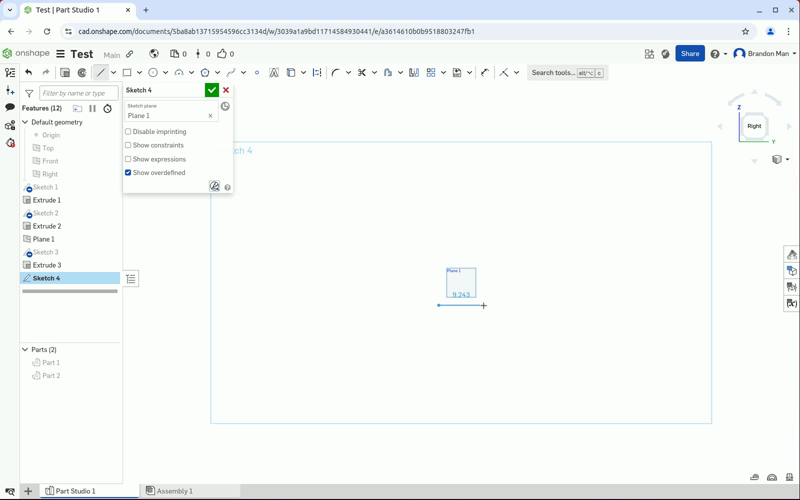
click(483, 305)
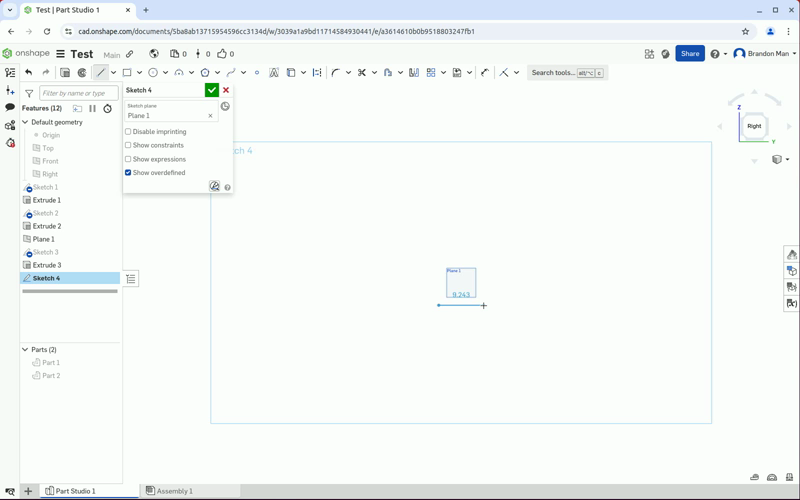
key_up(shift)
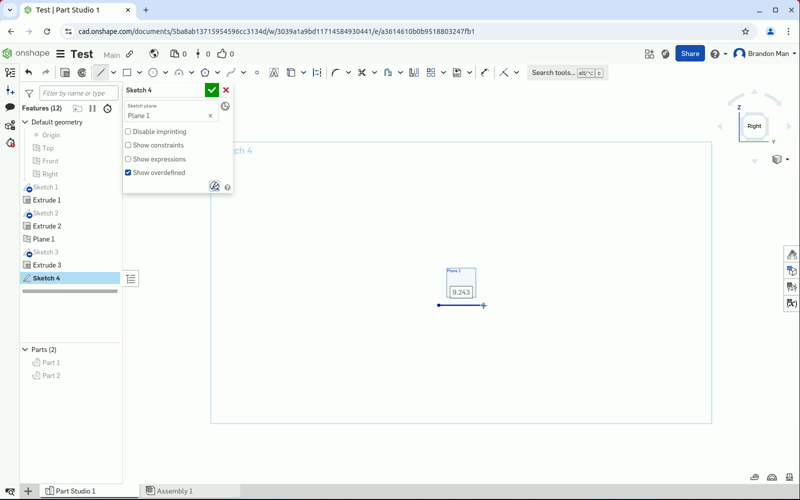
key_down(shift)
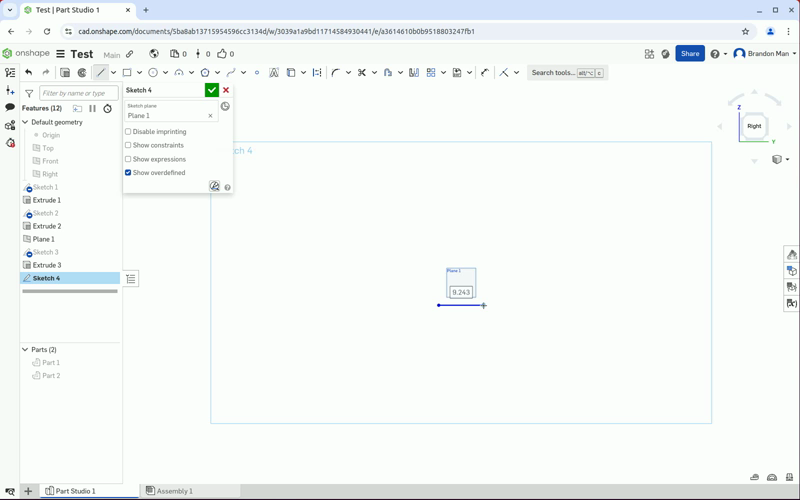
mouse_move(513, 305)
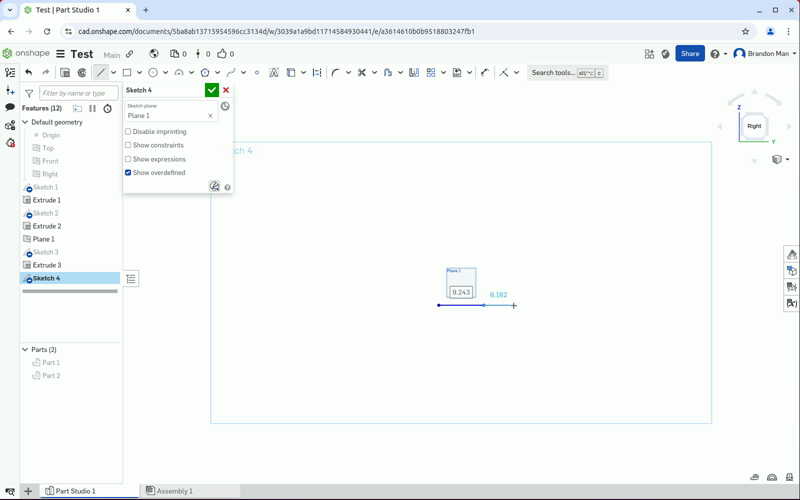
mouse_move(483, 282)
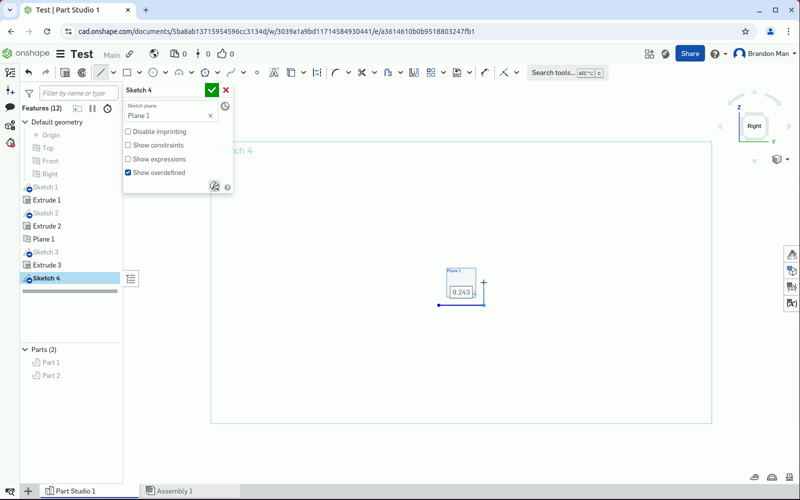
click(483, 282)
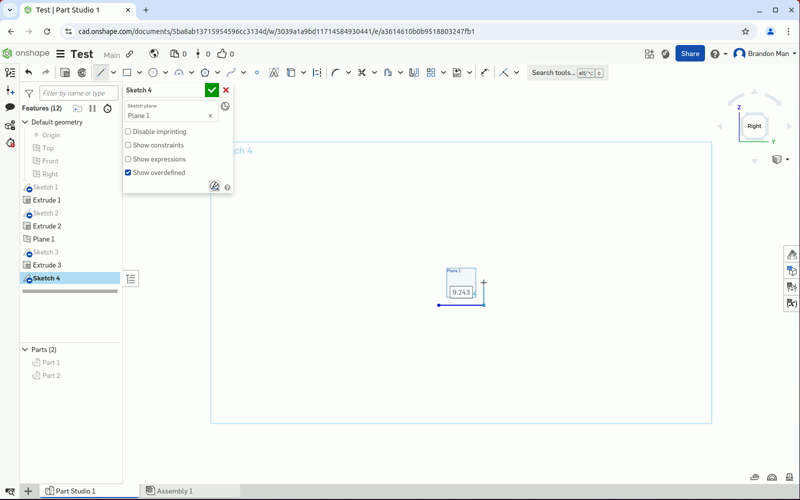
key_up(shift)
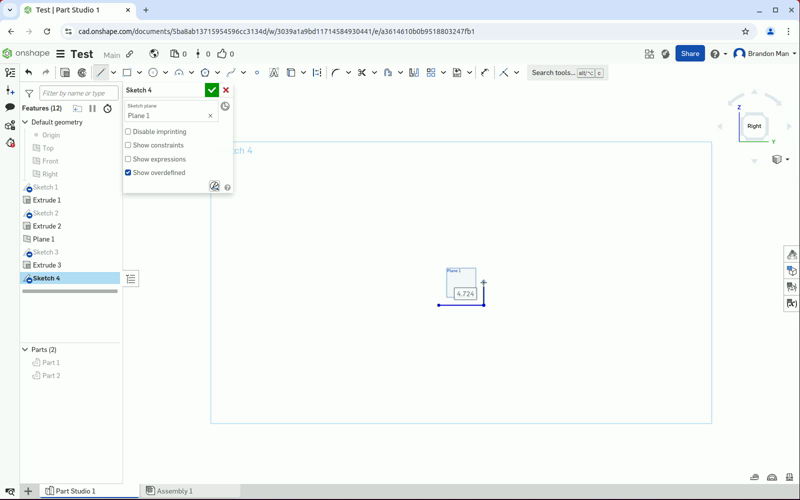
key_down(shift)
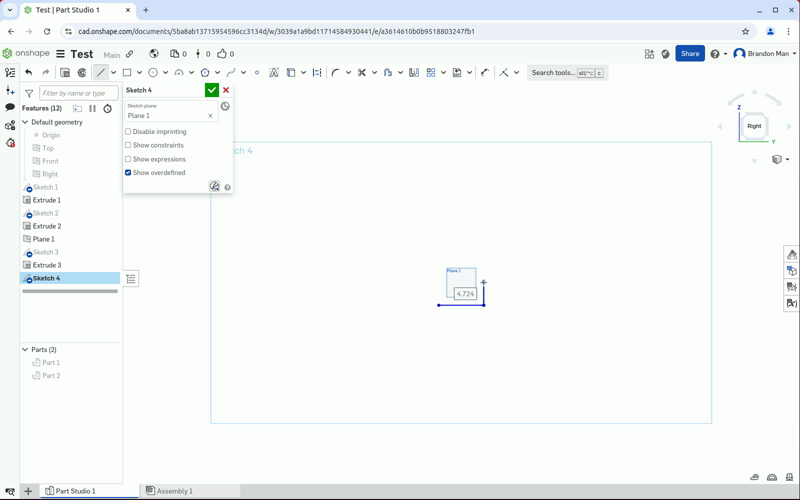
mouse_move(513, 282)
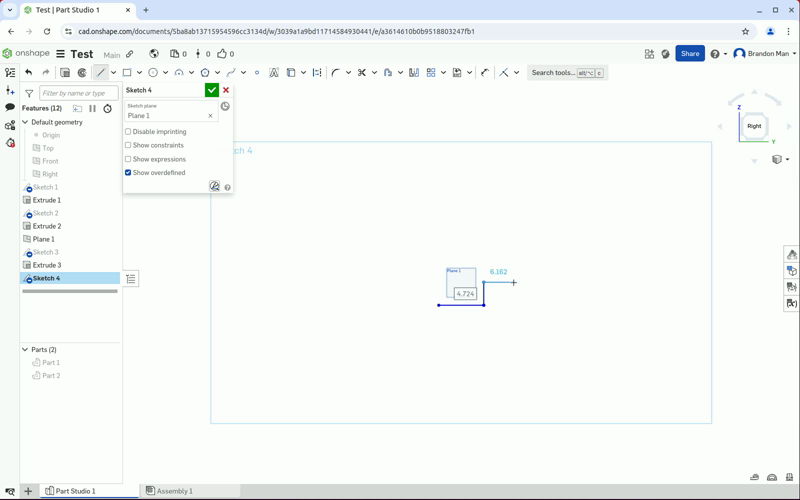
mouse_move(438, 282)
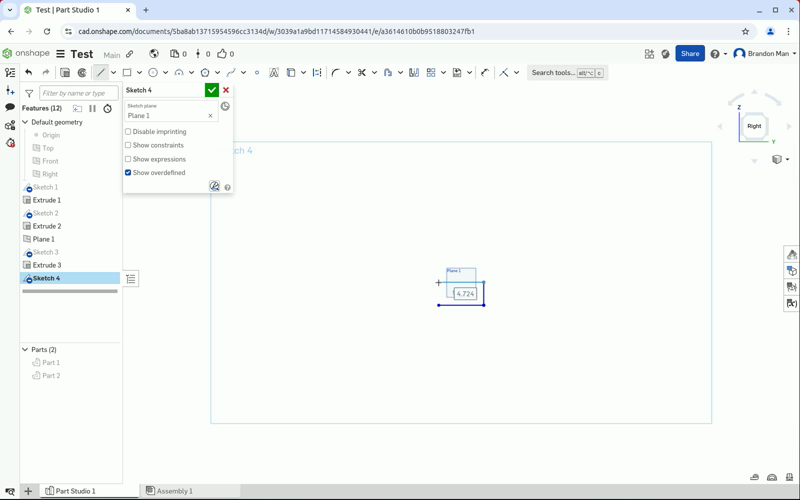
click(438, 282)
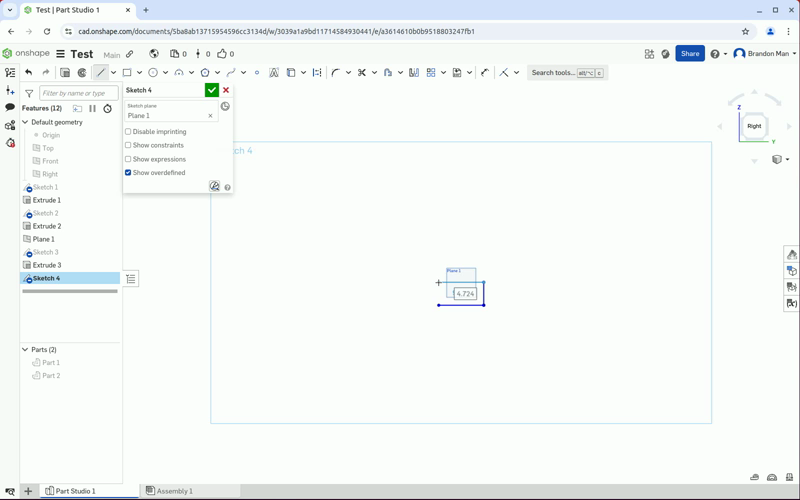
key_up(shift)
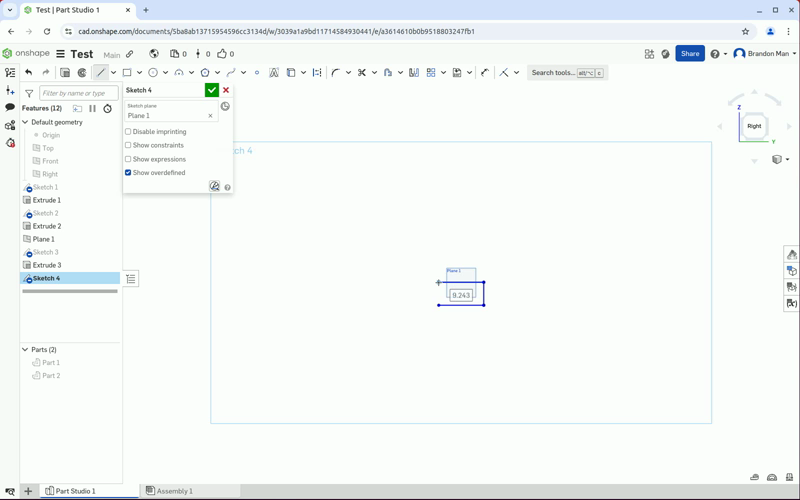
mouse_move(468, 282)
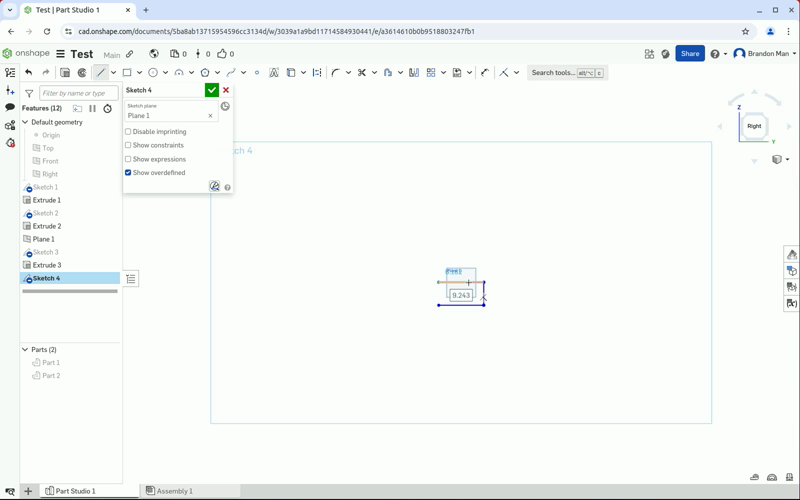
key_down(shift)
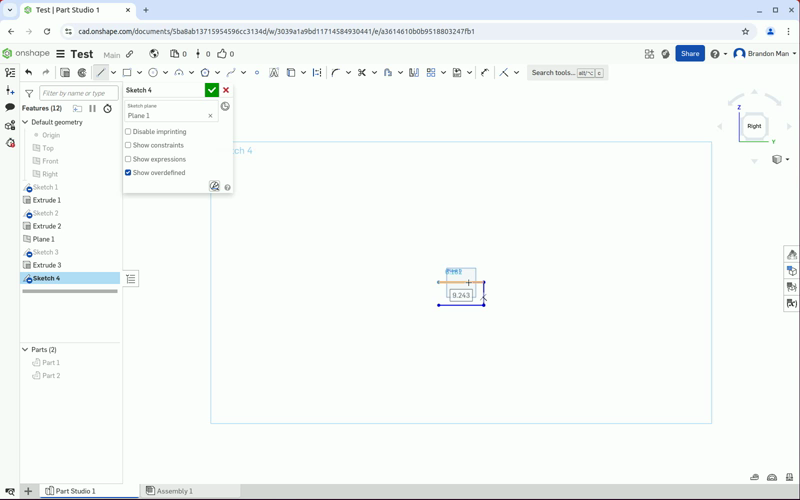
mouse_move(438, 305)
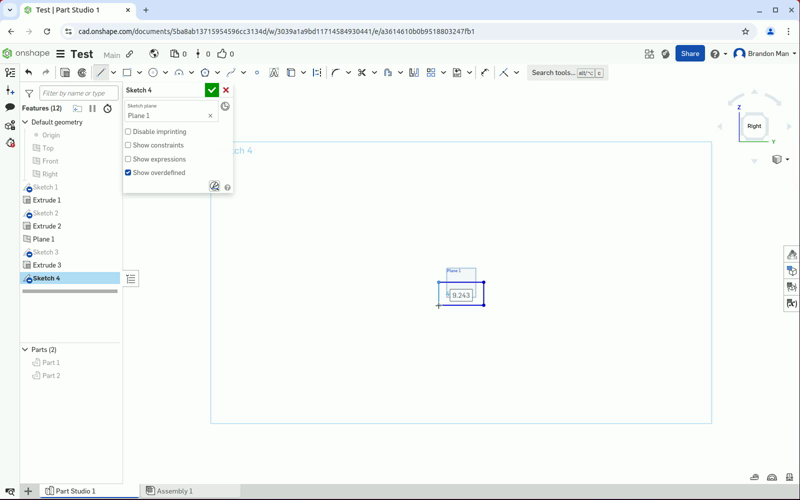
key_up(shift)
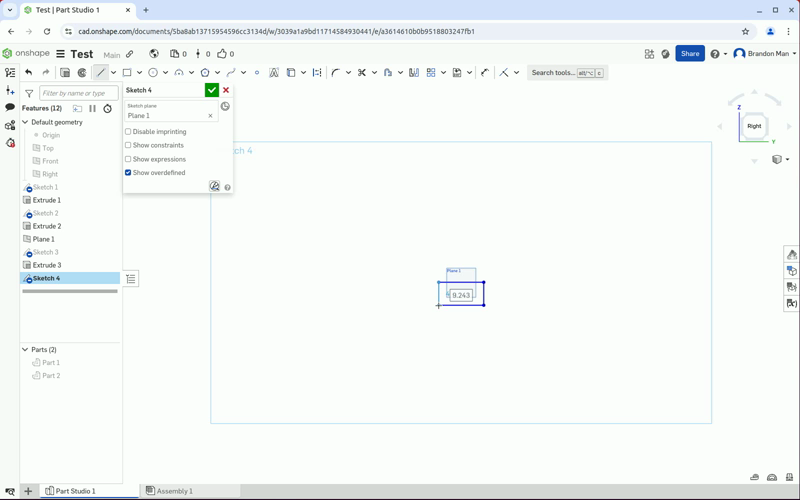
click(438, 305)
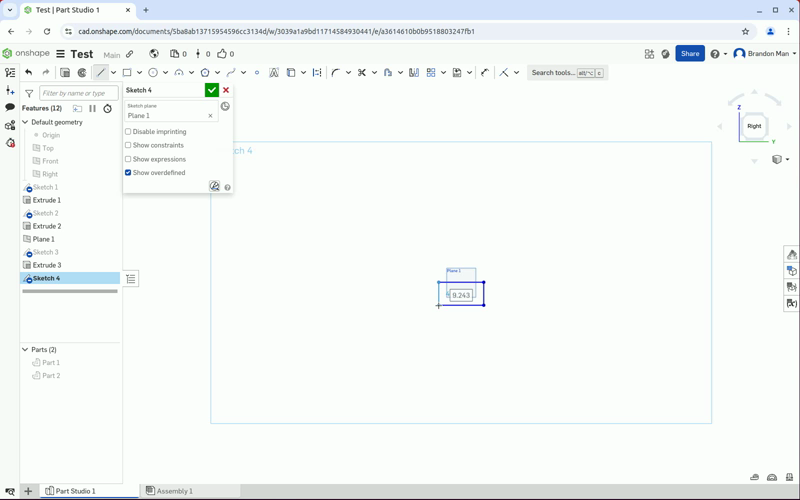
key(esc)
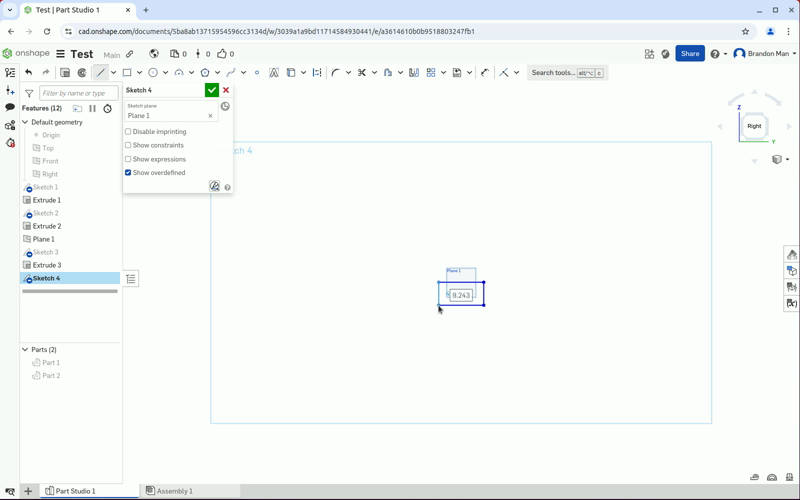
mouse_move(443, 287)
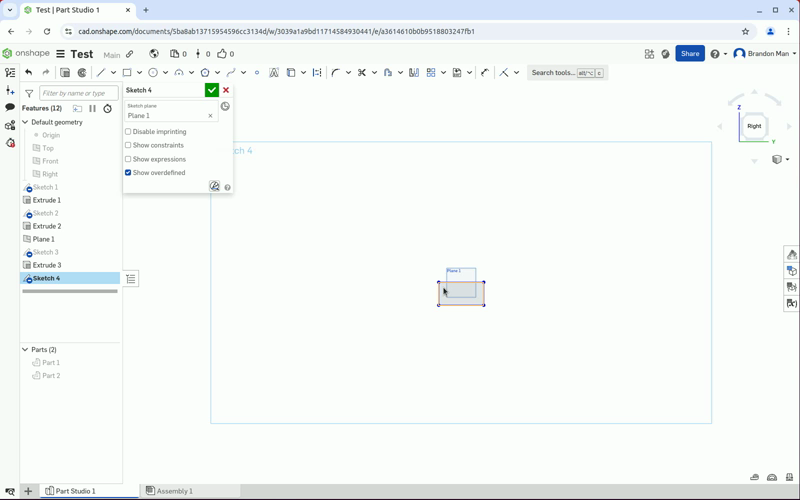
scroll(6)
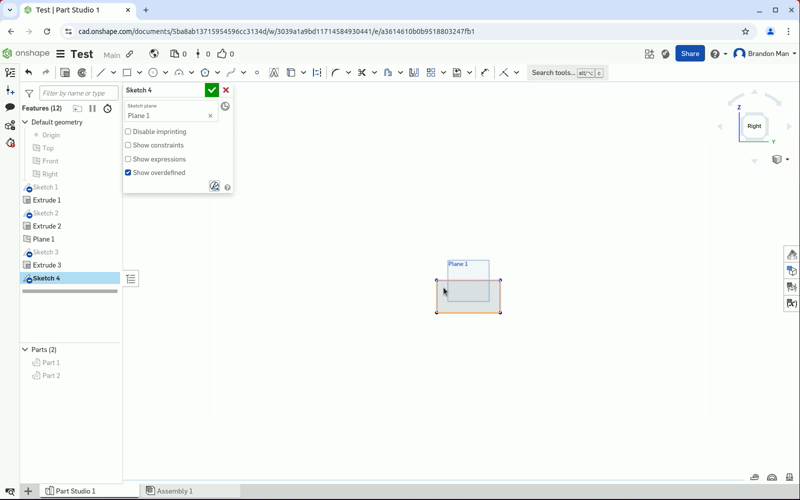
scroll(6)
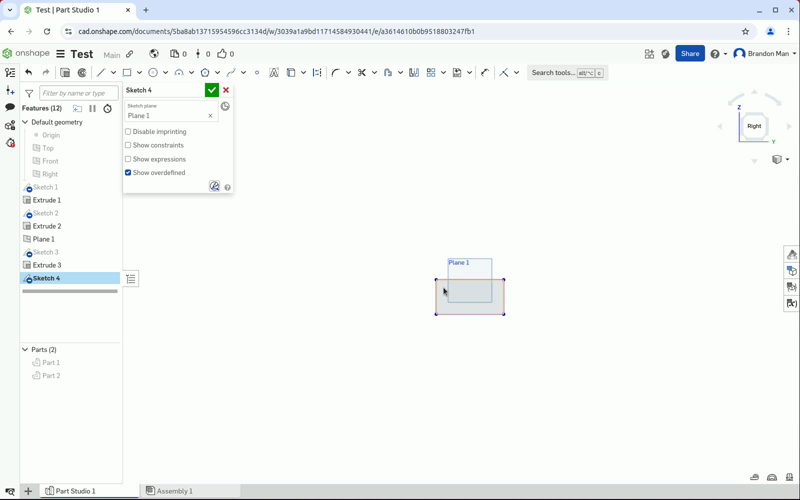
scroll(6)
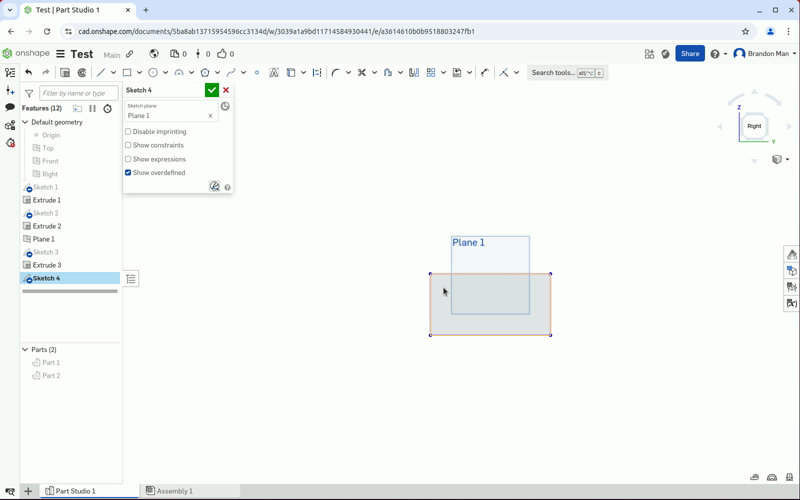
scroll(6)
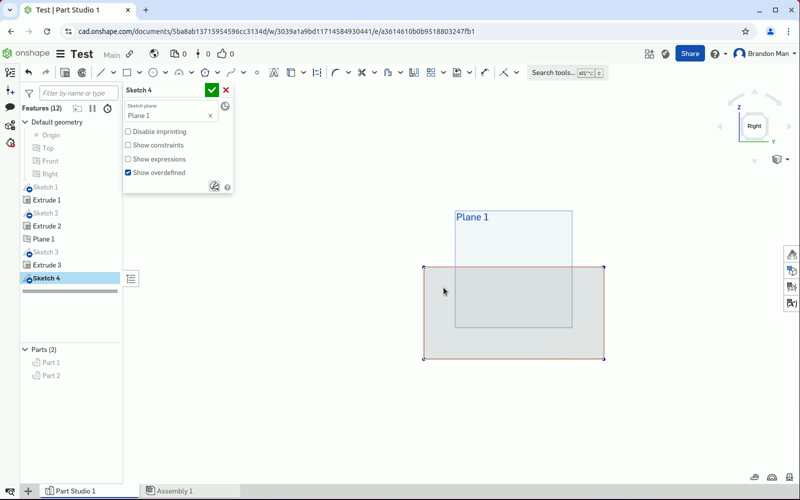
scroll(6)
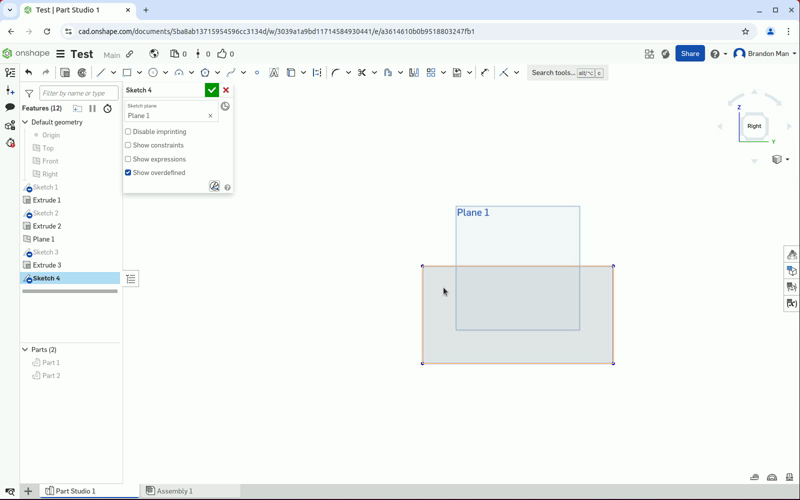
scroll(6)
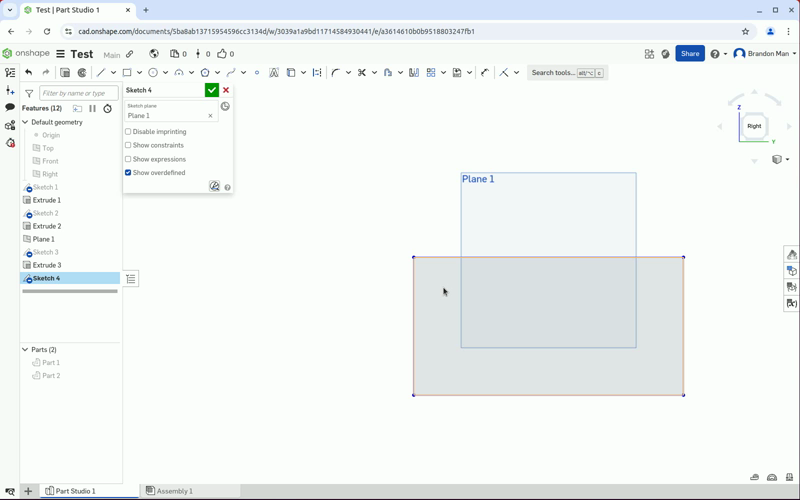
scroll(6)
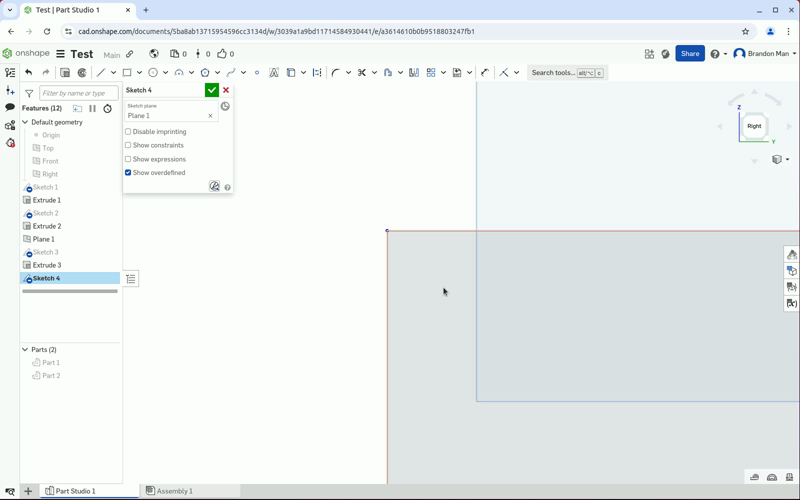
click(443, 287)
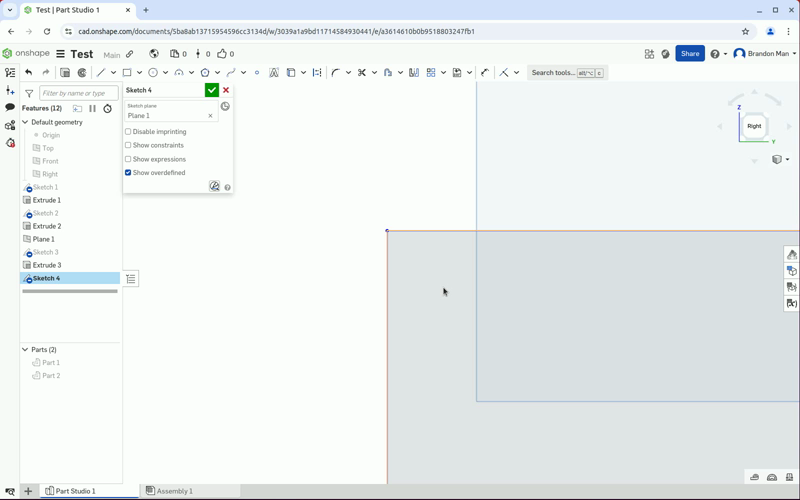
scroll(-6)
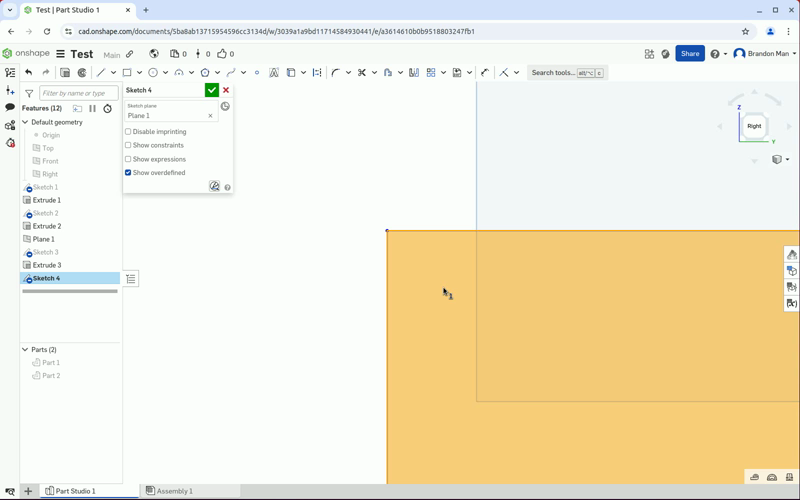
scroll(-6)
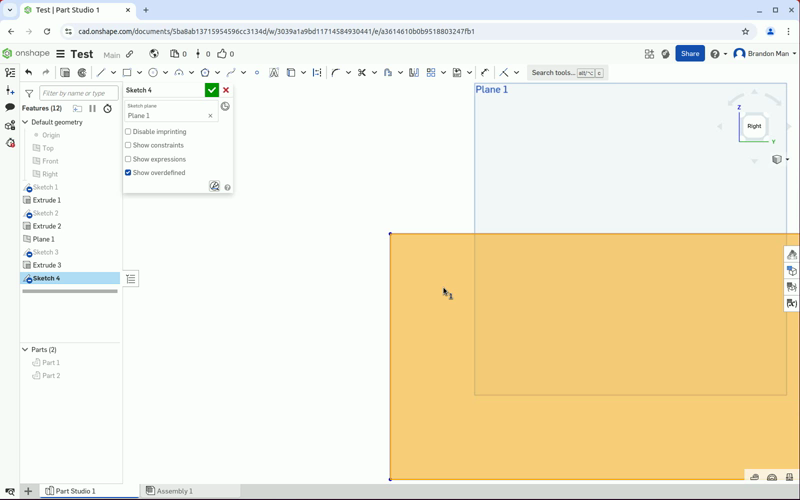
scroll(-6)
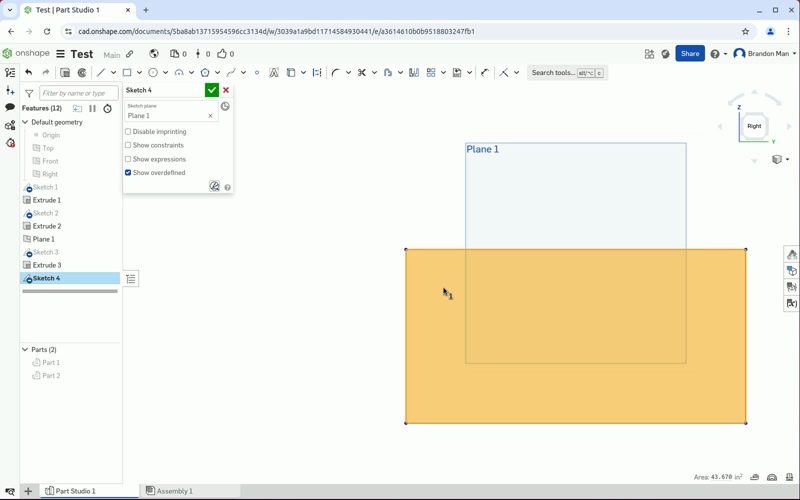
scroll(-6)
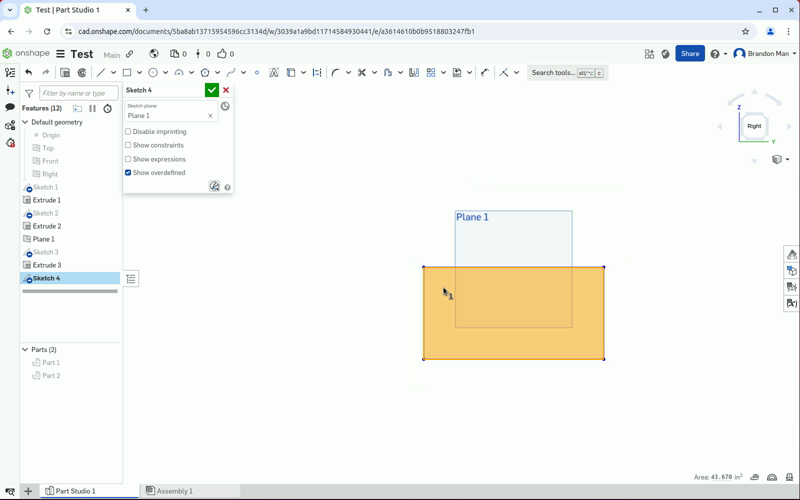
scroll(-6)
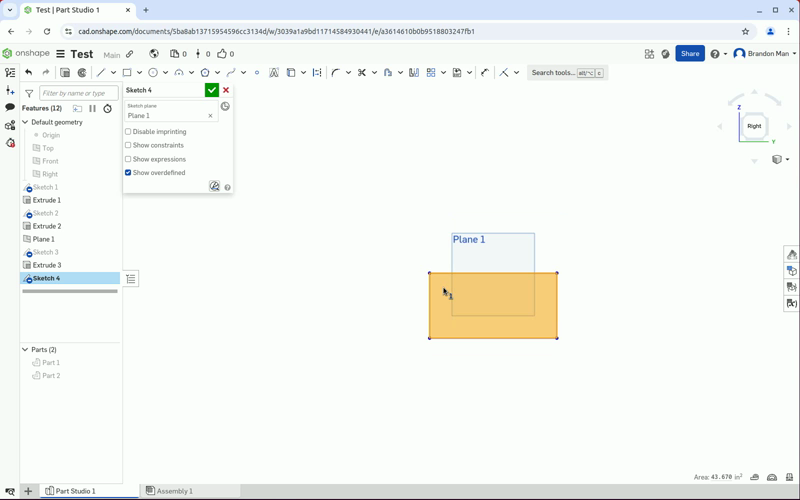
scroll(-6)
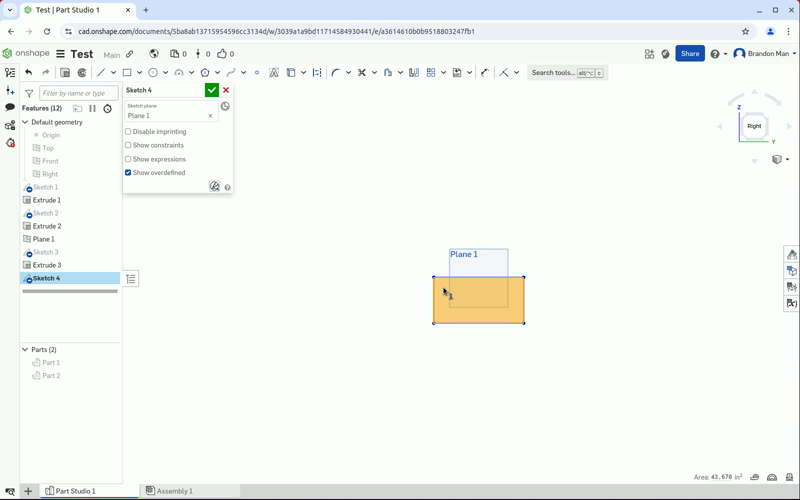
scroll(-6)
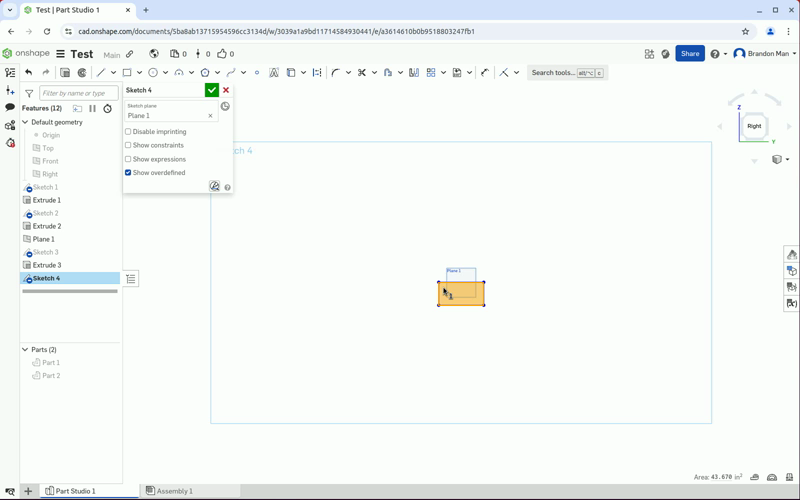
mouse_move(73, 352)
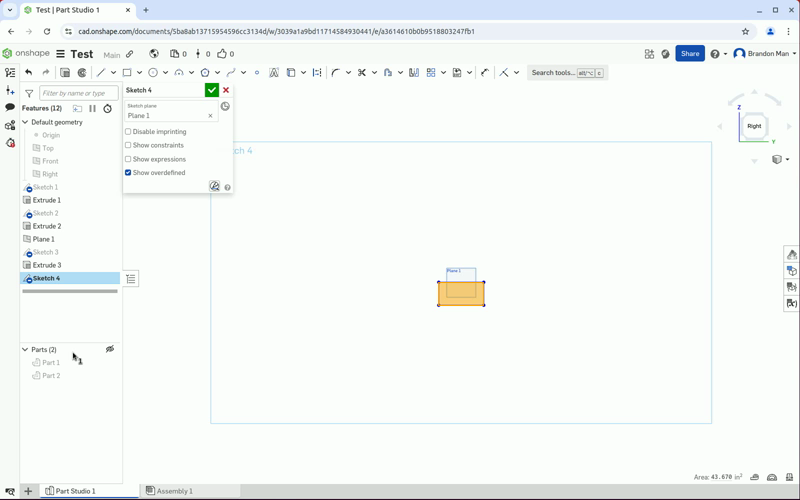
key(shift+y)
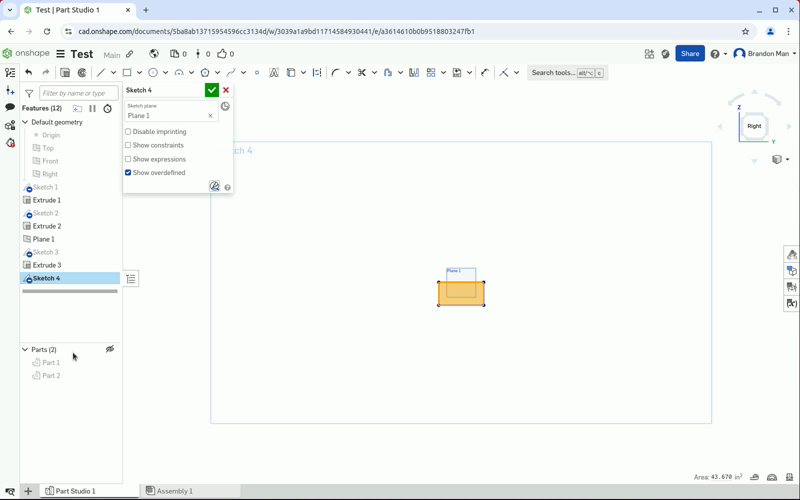
key(shift+e)
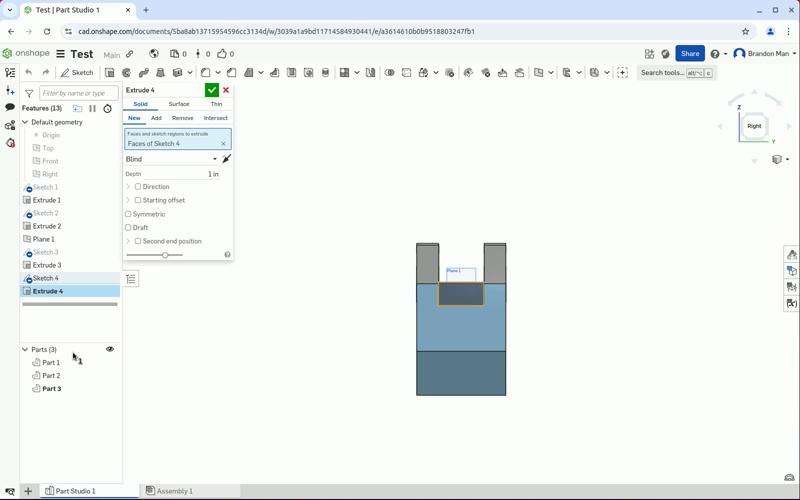
mouse_move(143, 106)
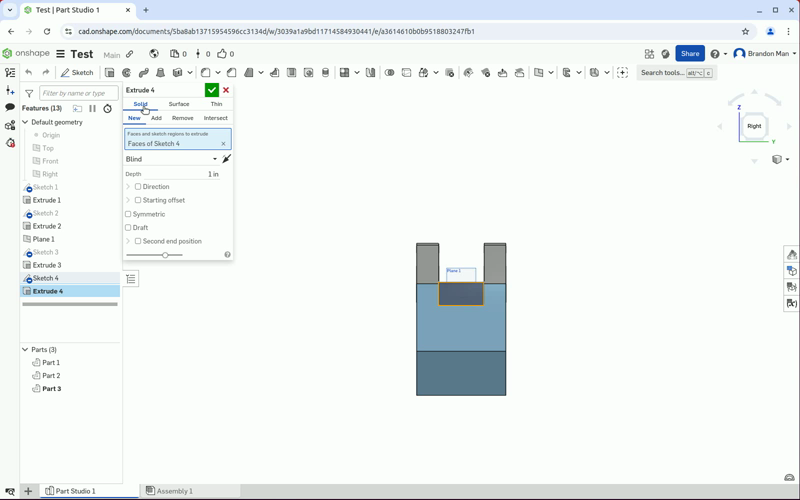
click(143, 106)
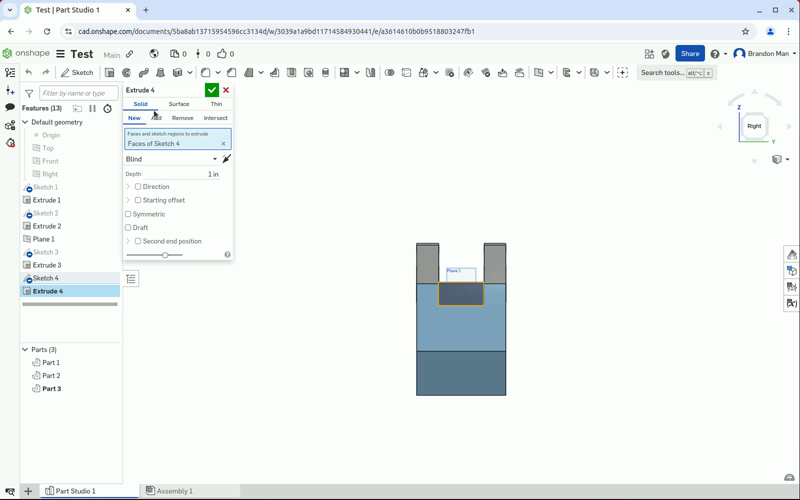
mouse_move(186, 120)
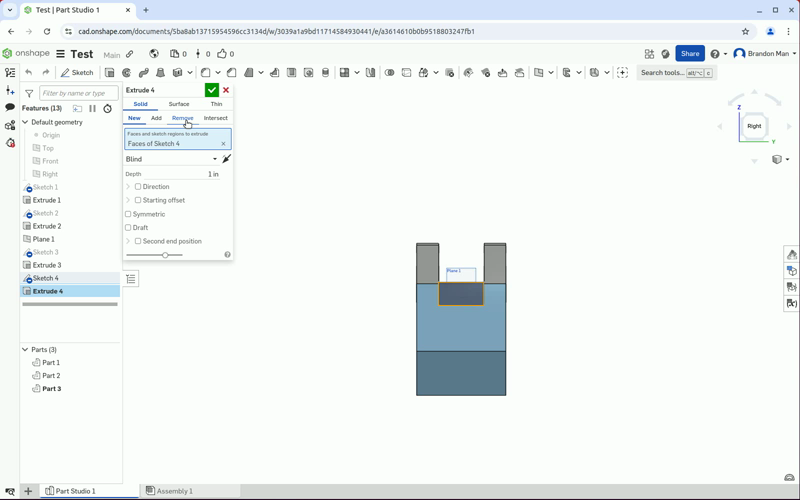
click(186, 120)
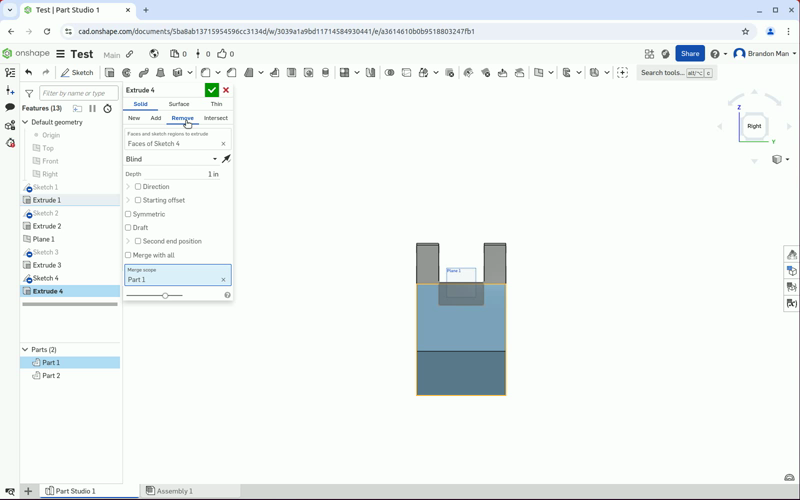
key(tab, 4)
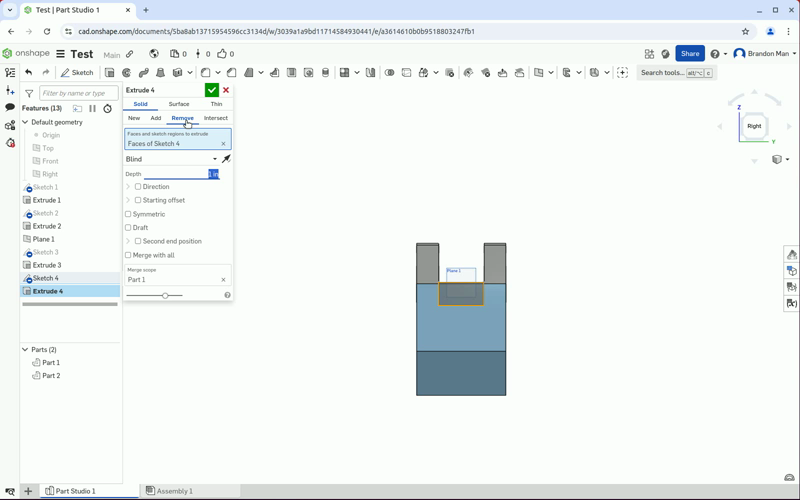
text(30.811)
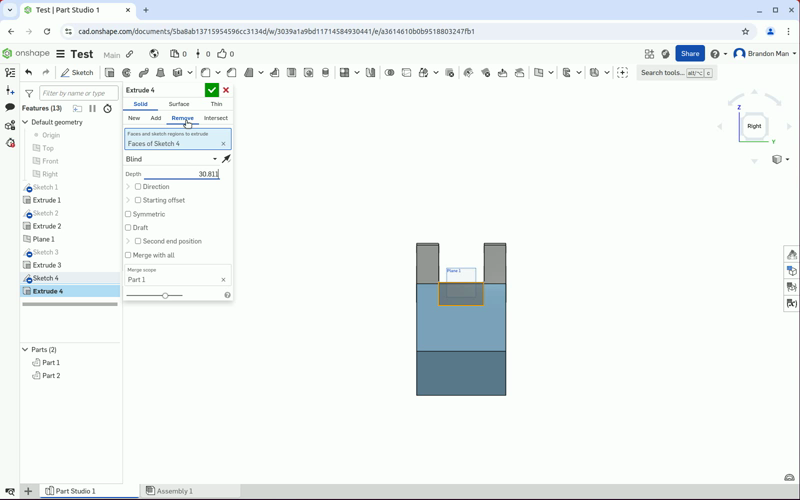
key(tab, 6)
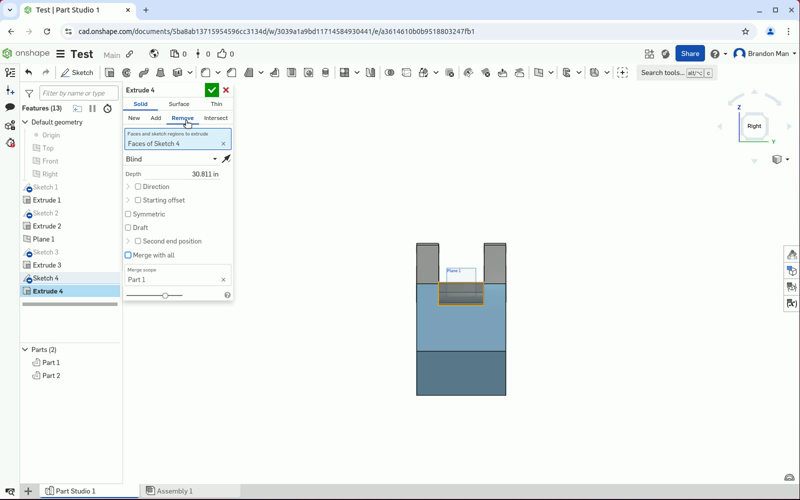
key(space)
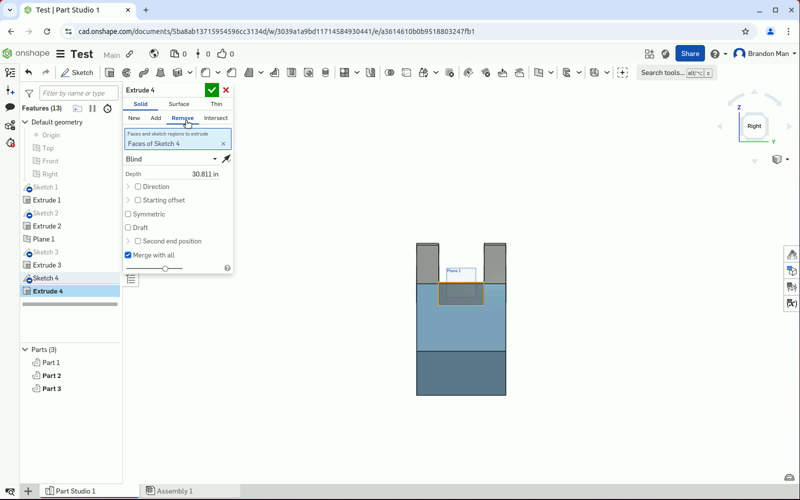
key(enter)
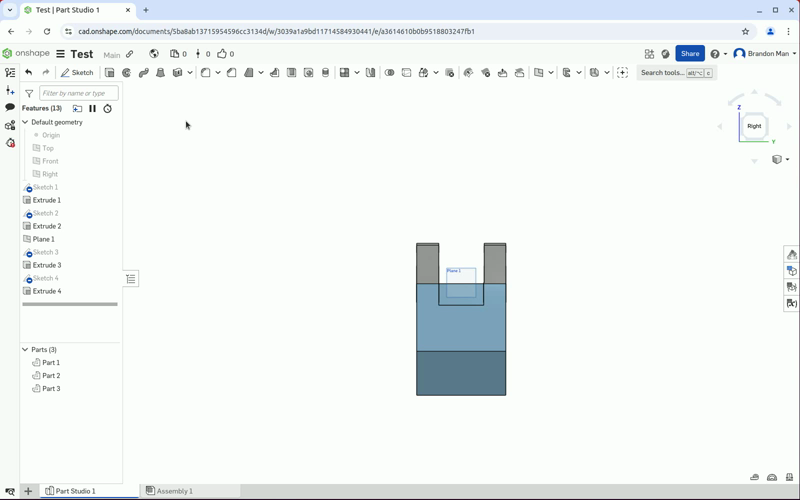
key(shift+h)
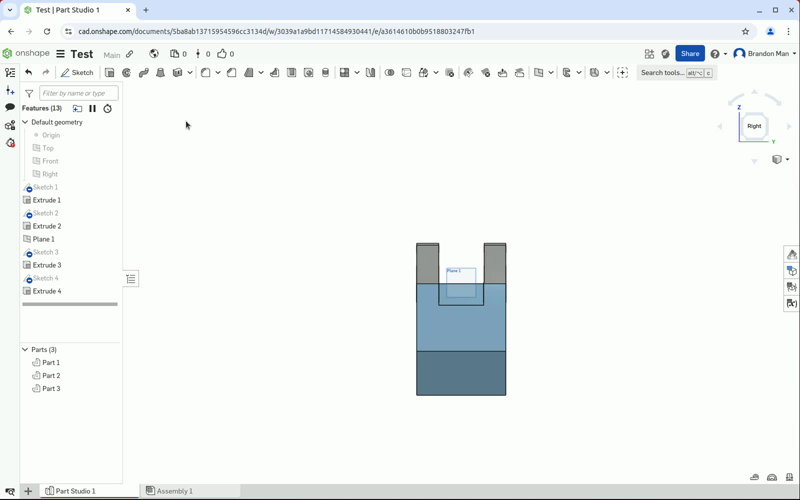
key(shift+h)
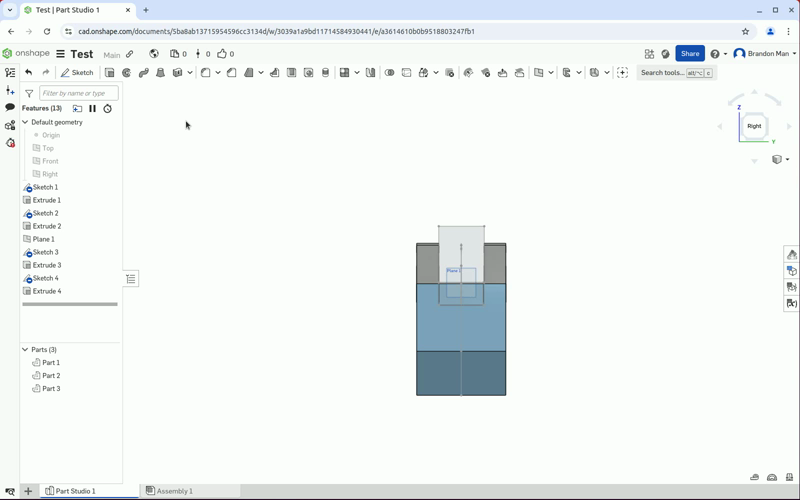
key(shift+7)
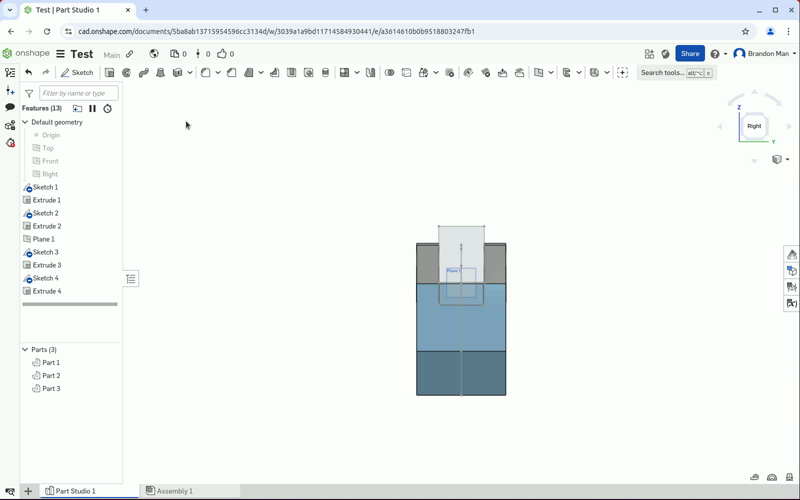
key(right, 2)
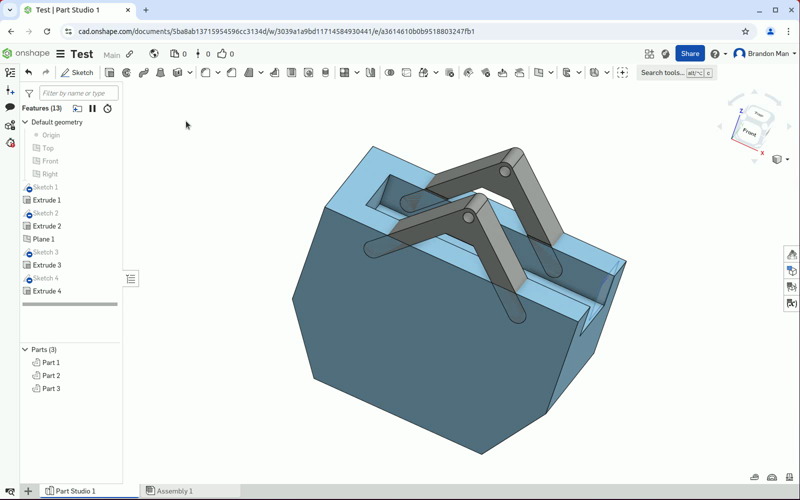
key(down, 2)
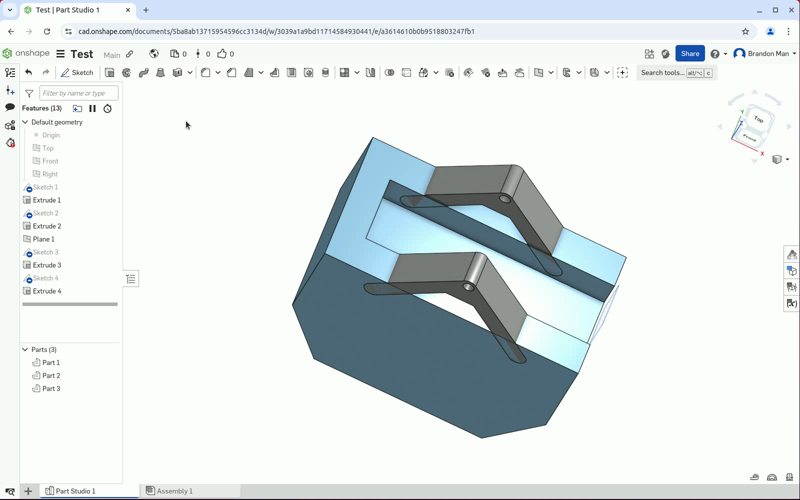
key(up, 2)
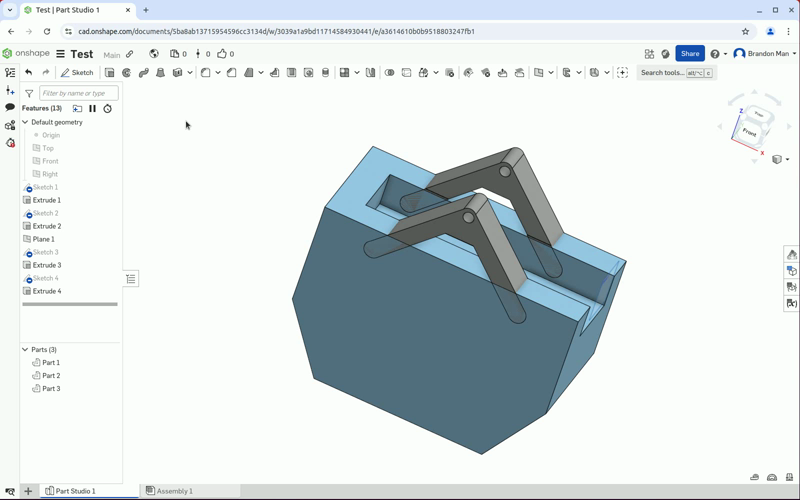
key(left, 2)
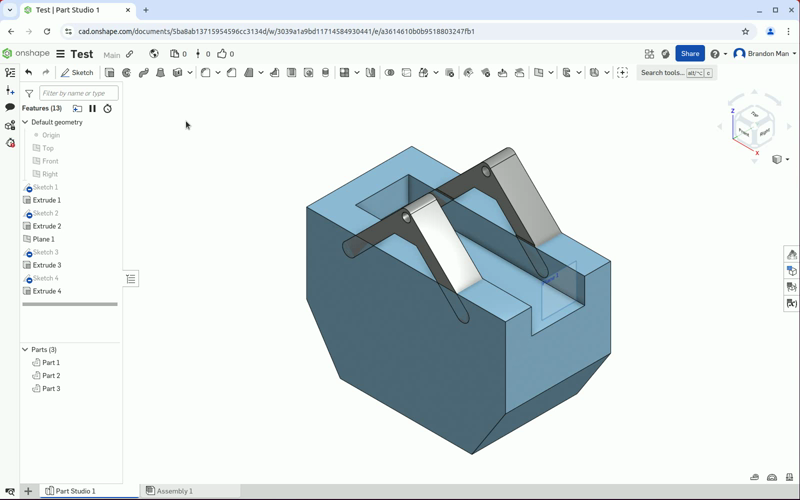
mouse_move(73, 189)
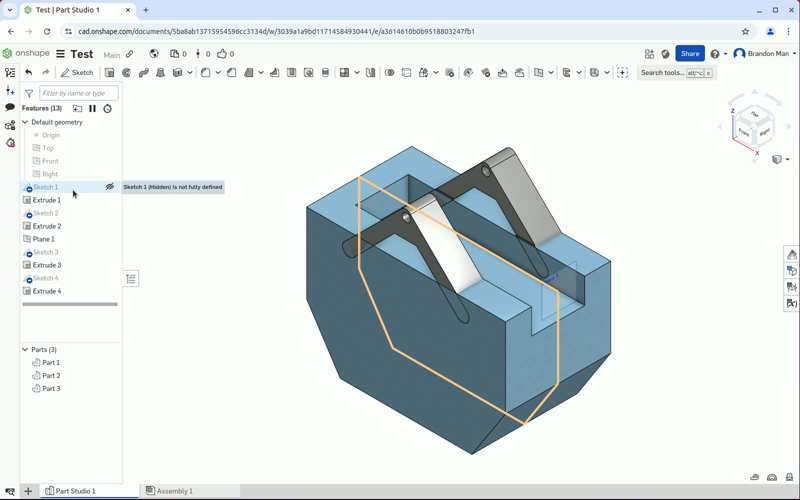
click(73, 189)